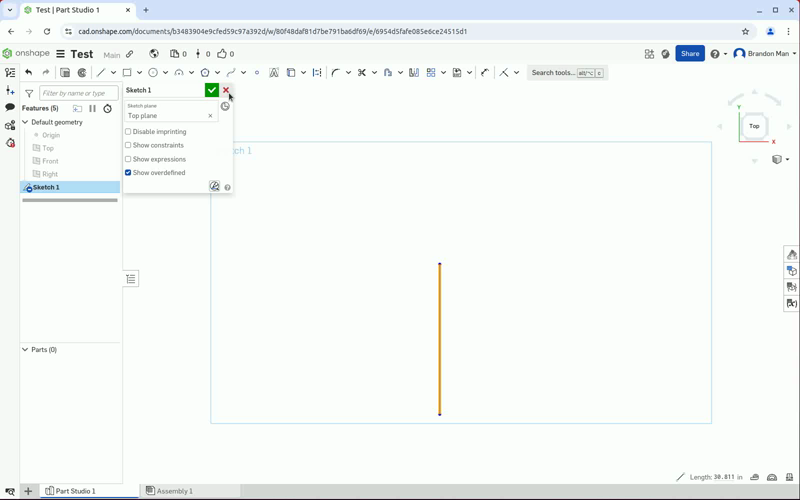
key(shift+h)
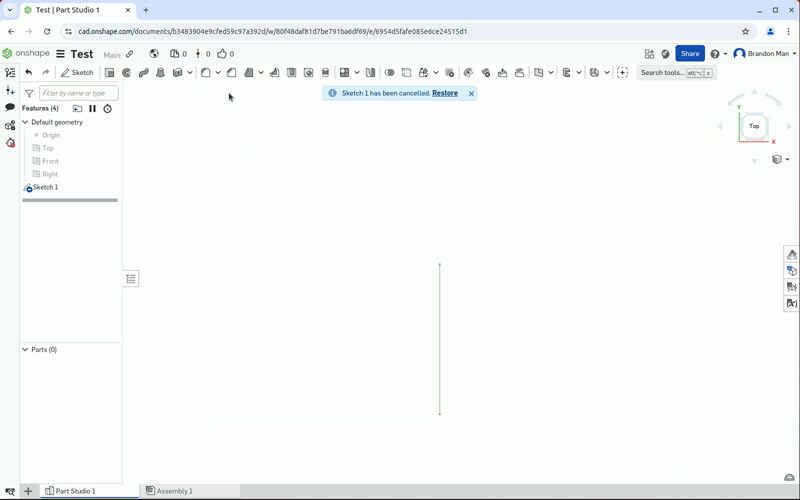
key(shift+s)
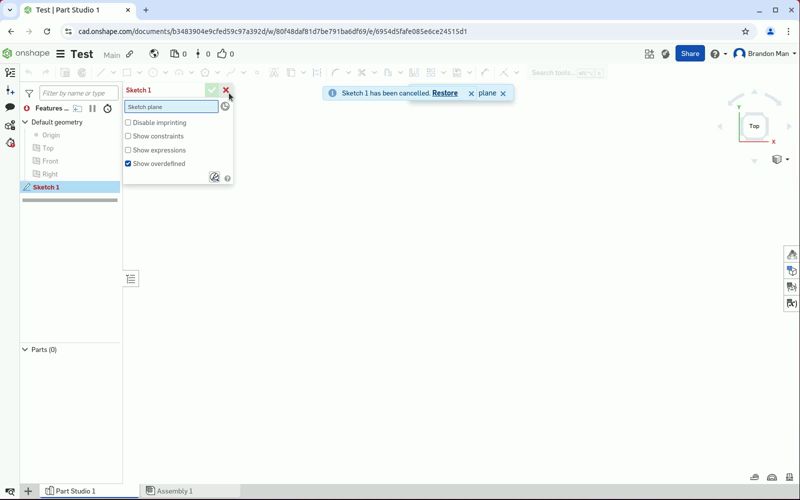
mouse_move(73, 150)
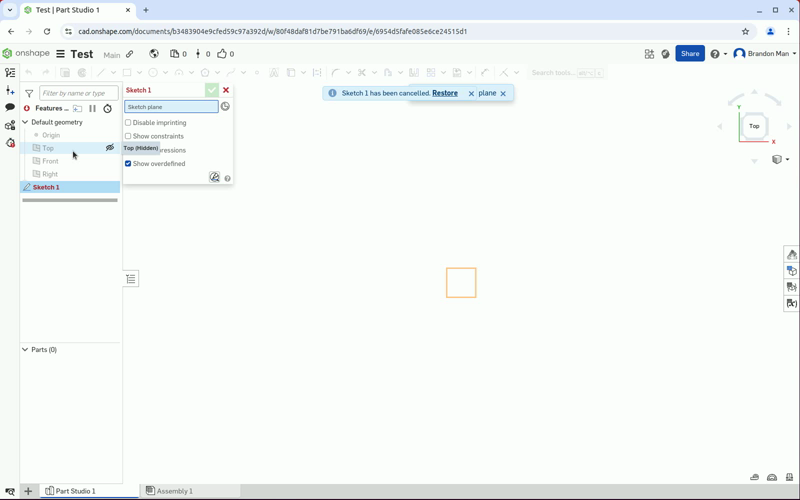
click(73, 150)
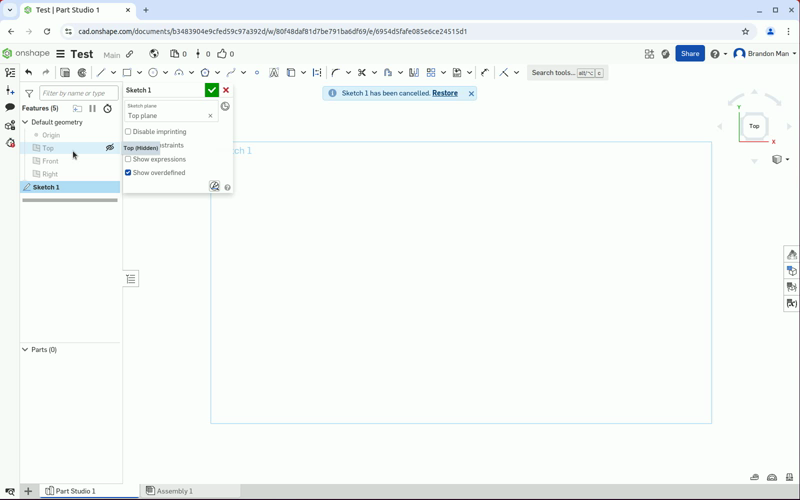
mouse_move(73, 352)
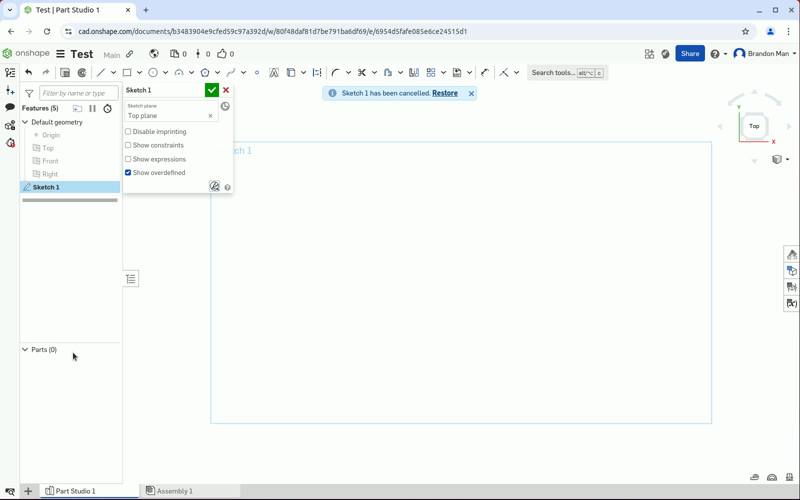
key(y)
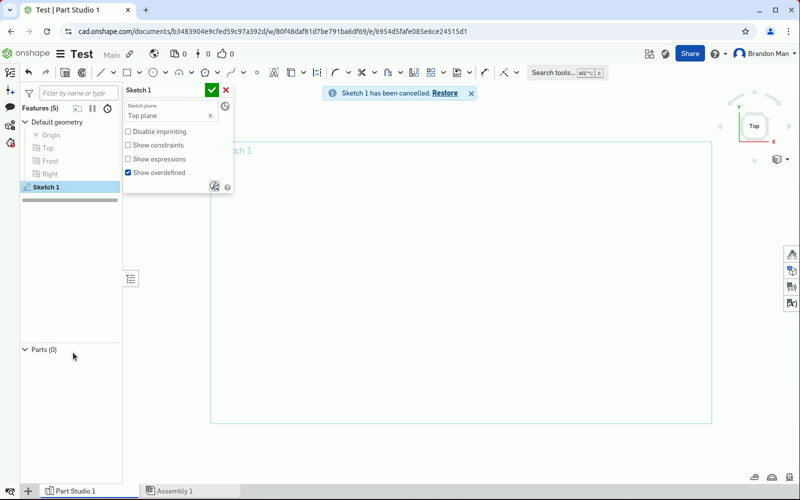
key(l)
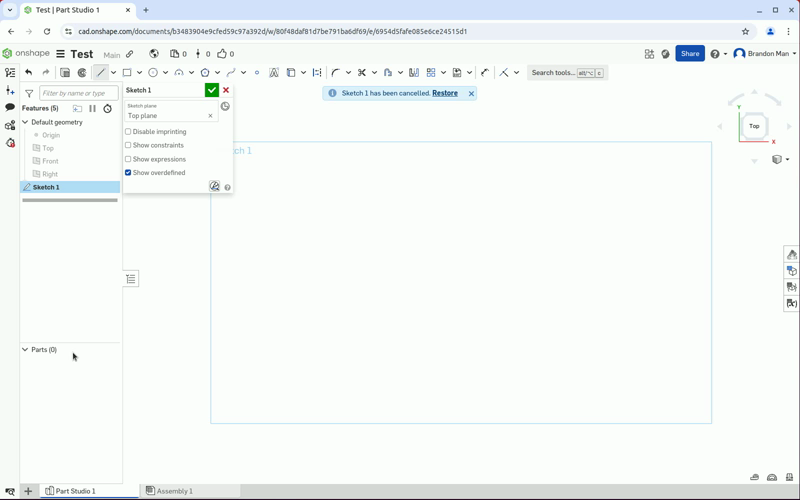
key_down(shift)
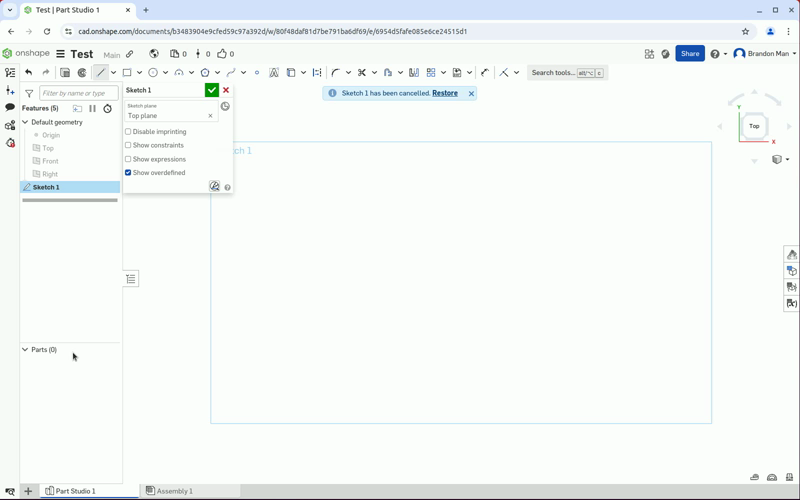
mouse_move(369, 304)
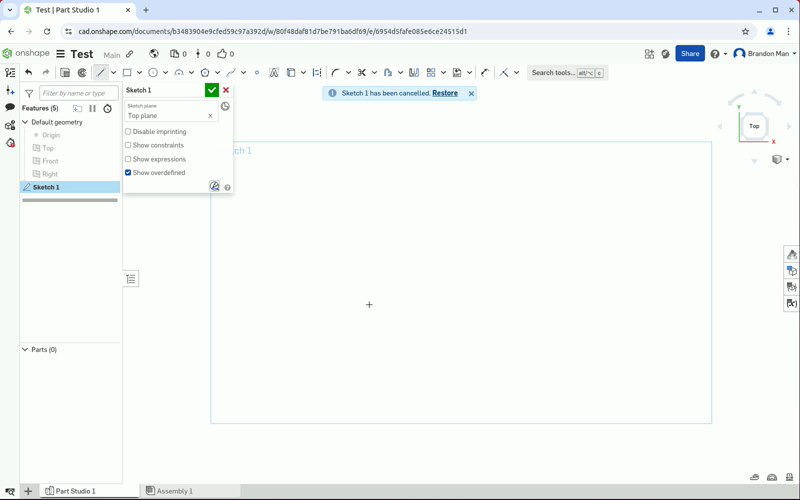
click(369, 304)
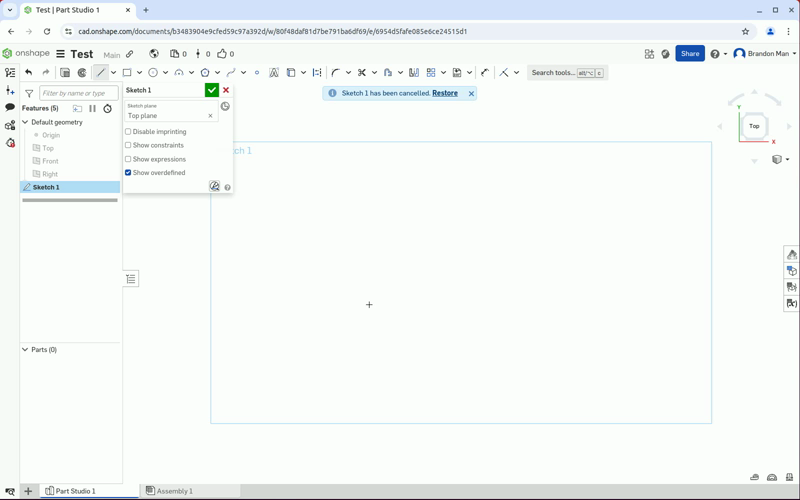
key_up(shift)
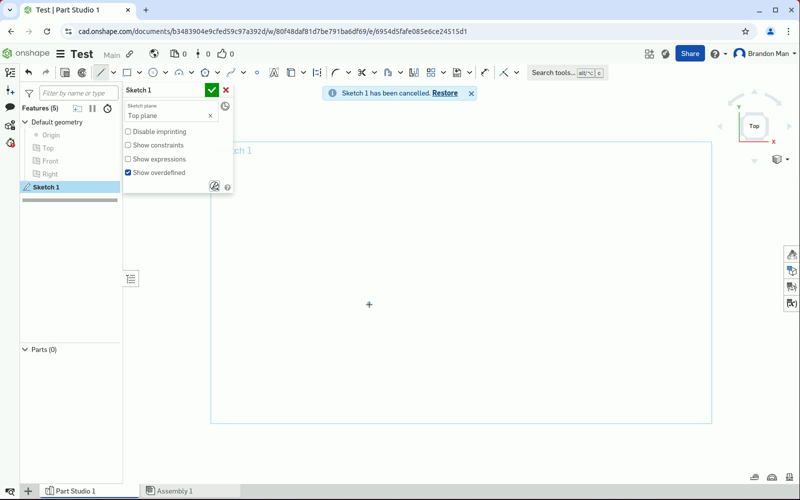
key_down(shift)
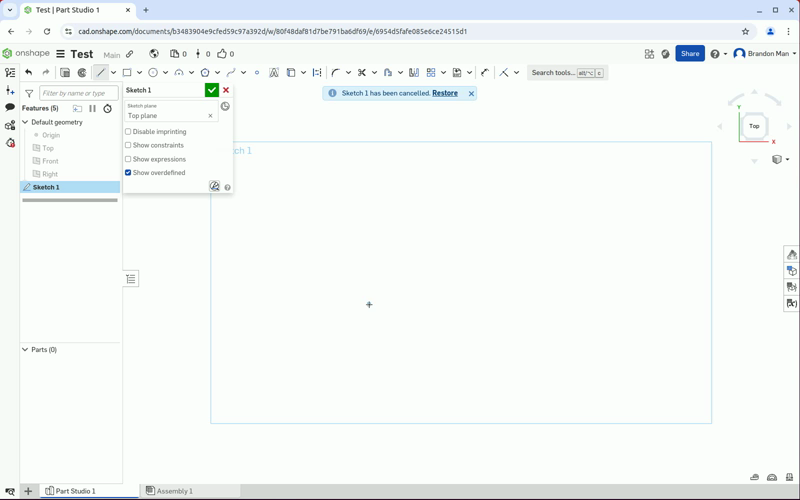
mouse_move(399, 304)
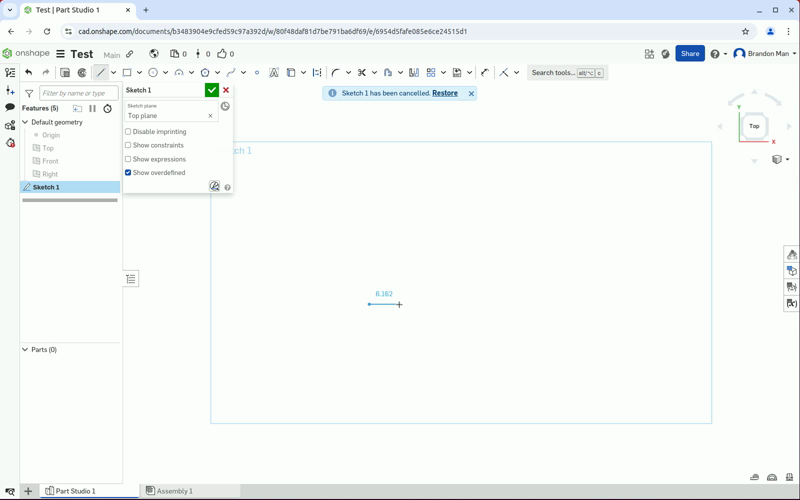
mouse_move(369, 295)
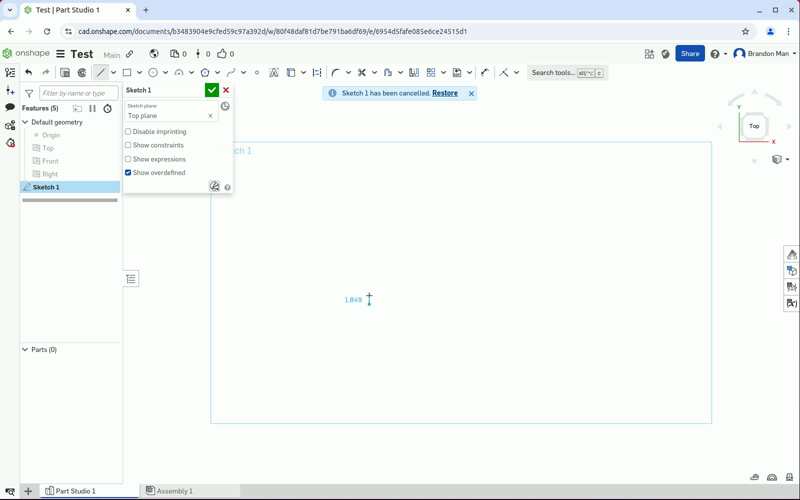
click(369, 295)
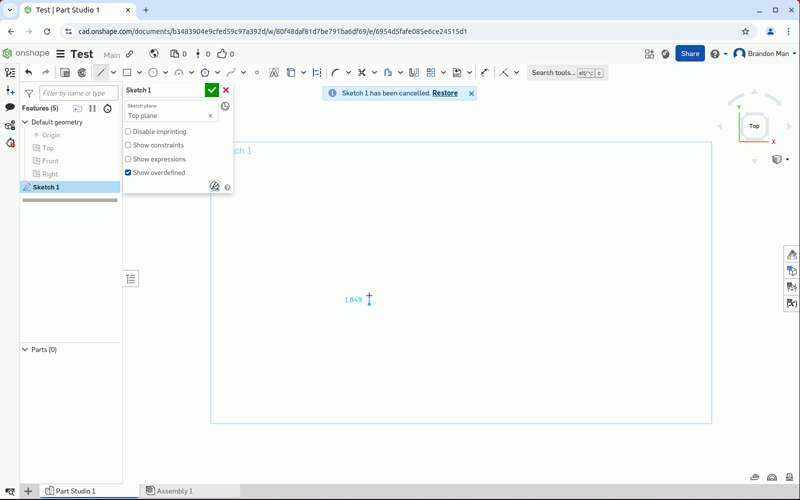
key_up(shift)
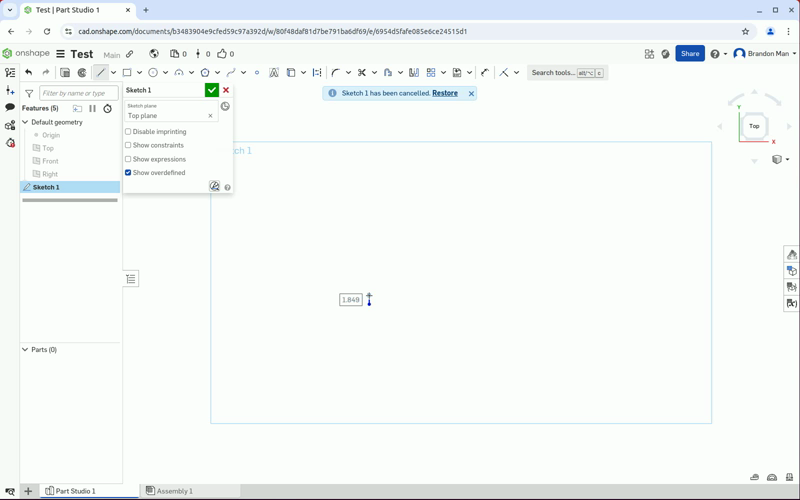
key(esc)
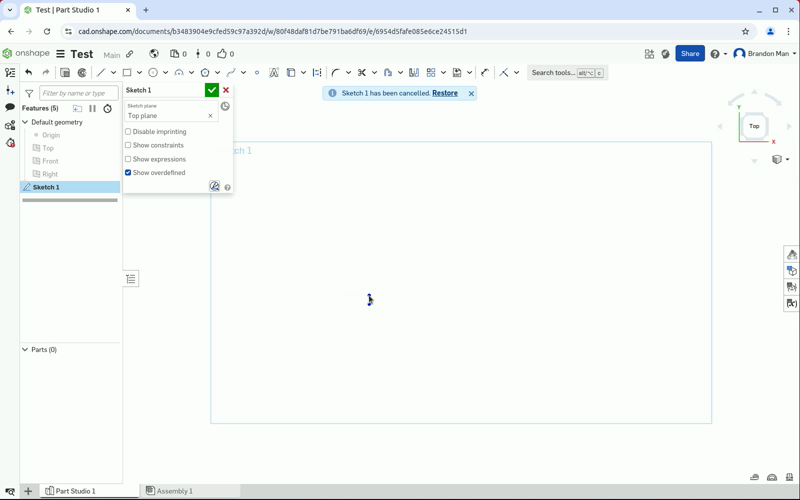
key(a)
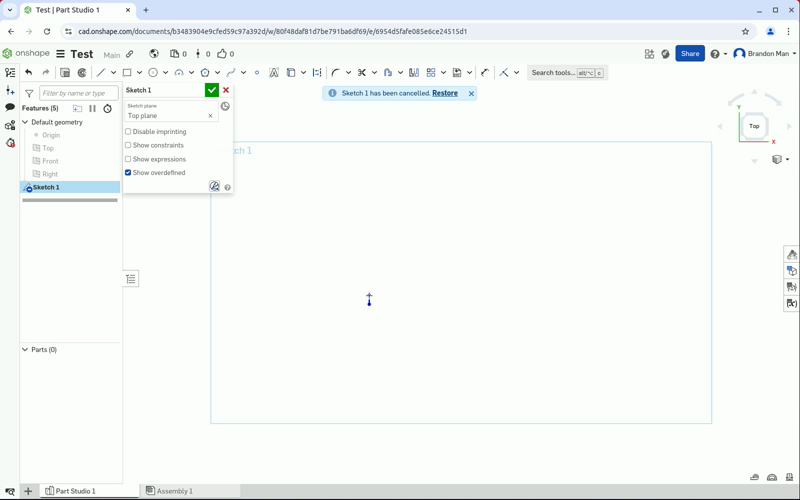
mouse_move(369, 295)
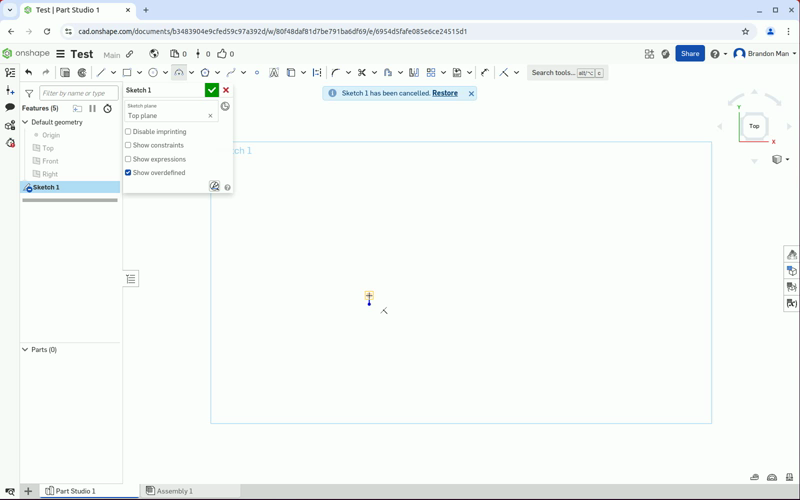
click(369, 295)
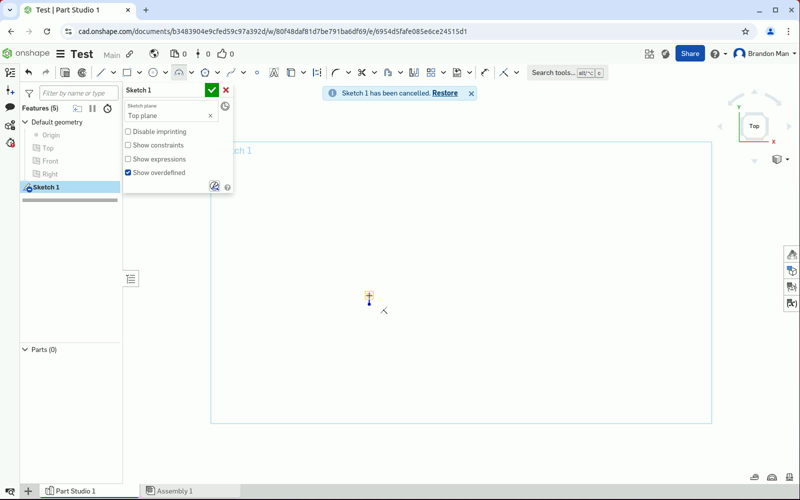
key_down(shift)
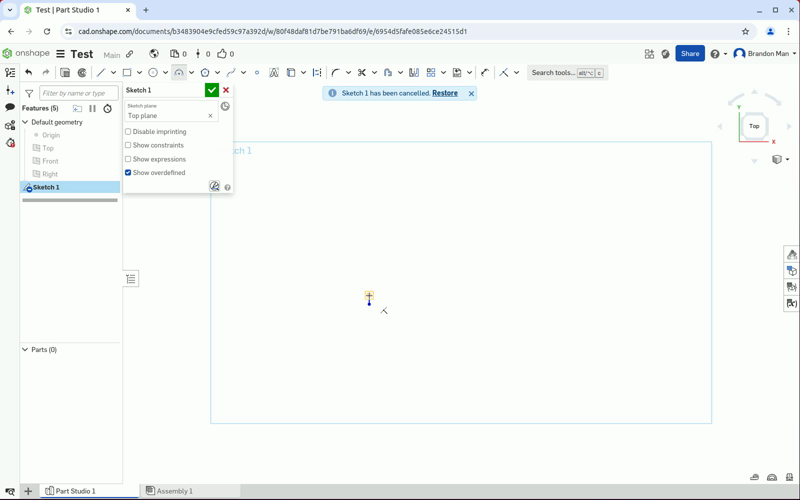
mouse_move(369, 268)
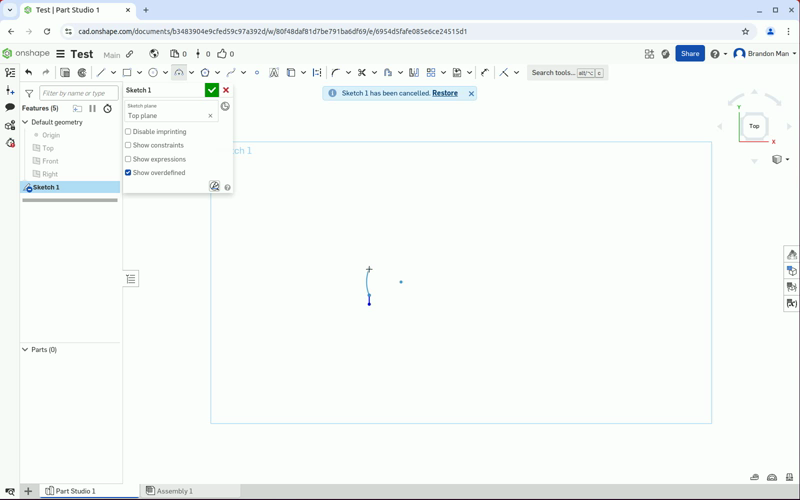
click(369, 268)
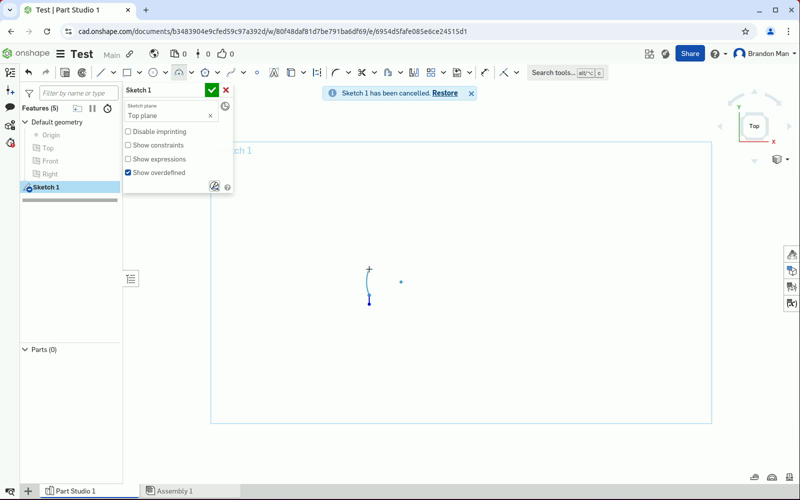
mouse_move(356, 282)
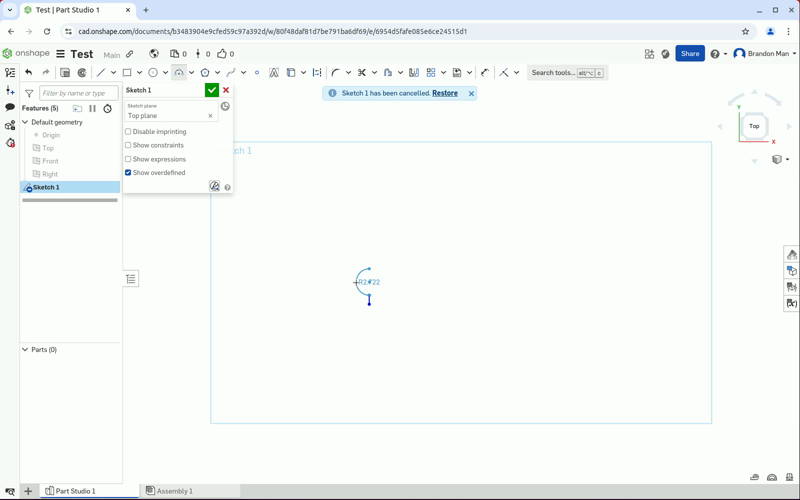
click(356, 282)
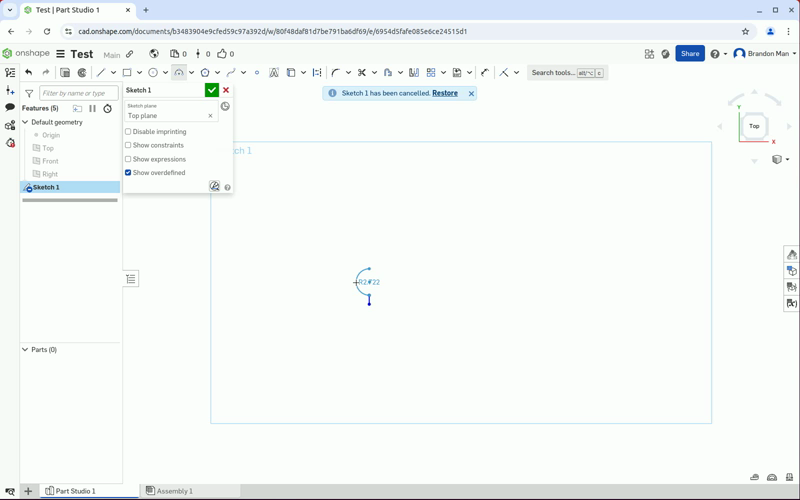
key_up(shift)
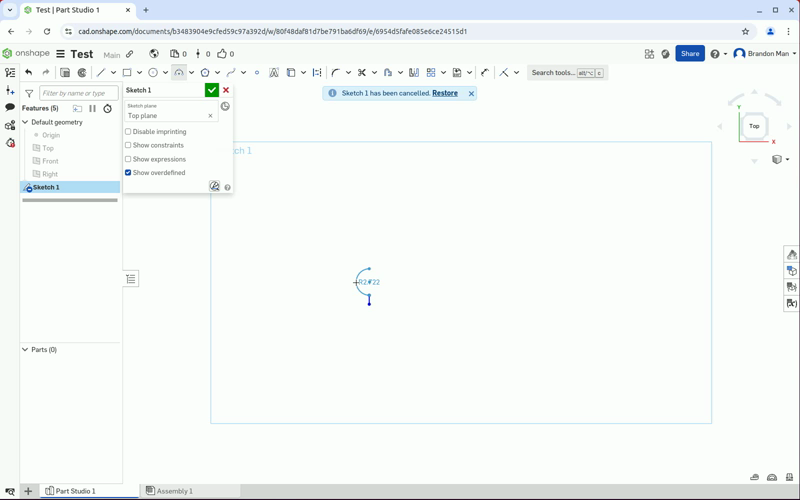
key(esc)
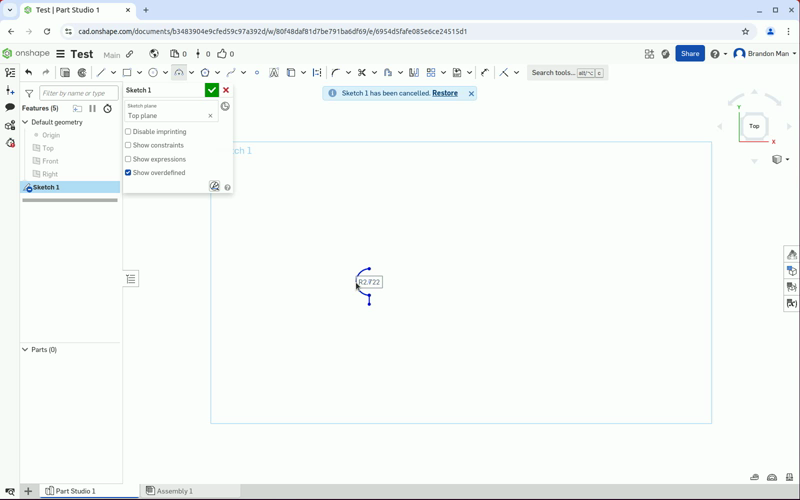
key(l)
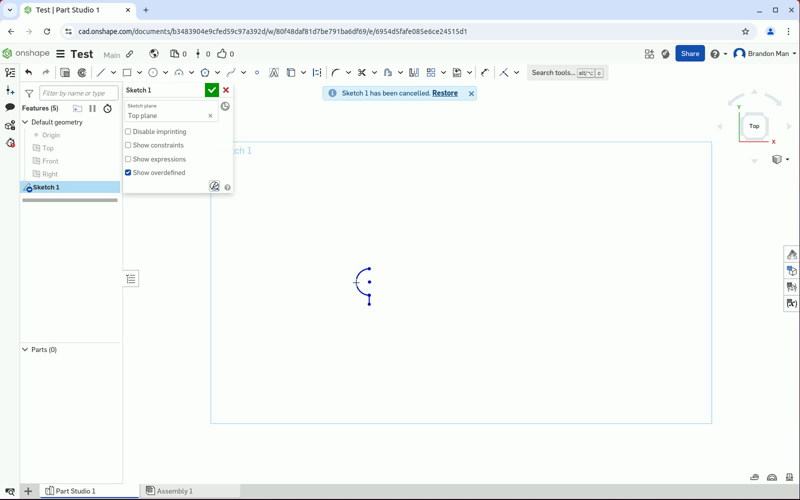
mouse_move(369, 268)
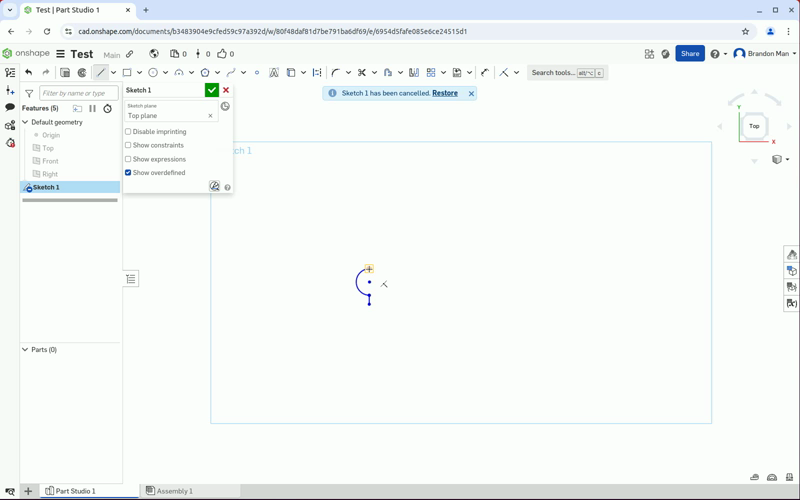
click(369, 268)
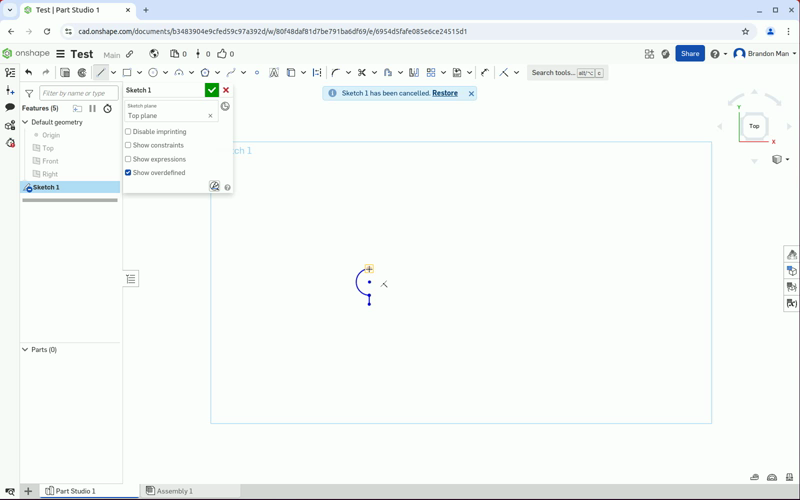
key_down(shift)
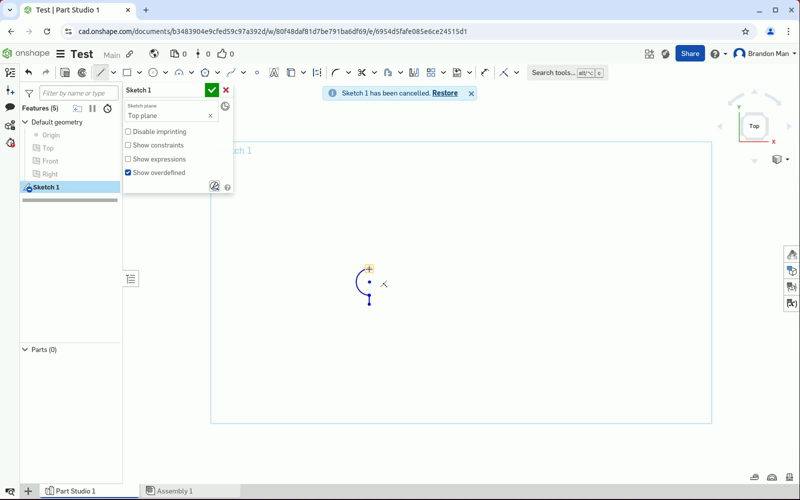
mouse_move(399, 268)
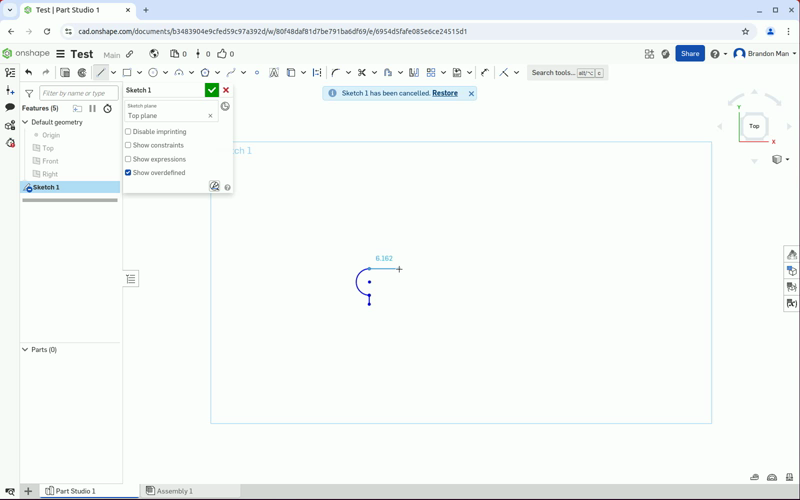
mouse_move(369, 260)
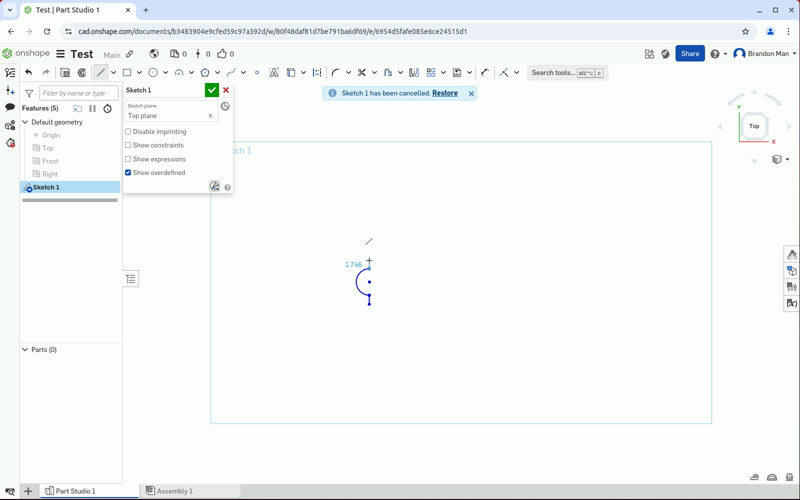
click(369, 260)
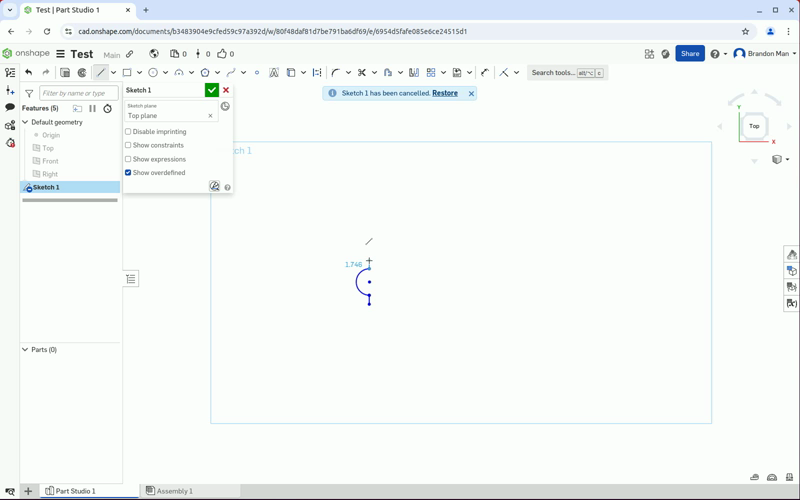
key_up(shift)
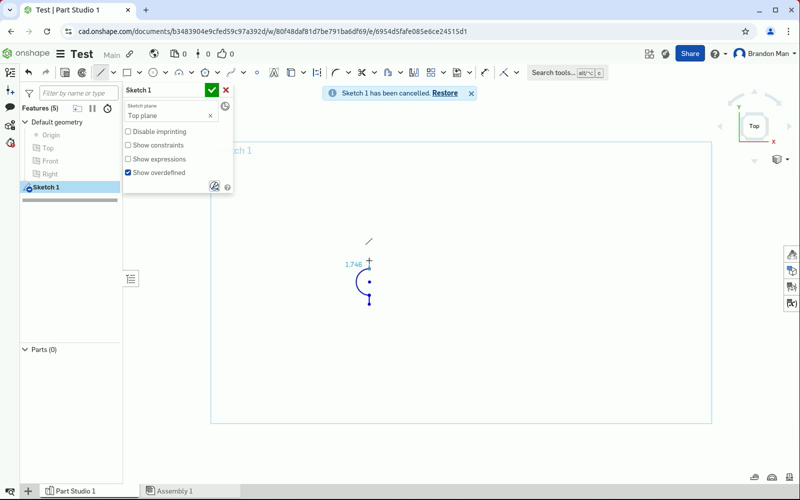
key(esc)
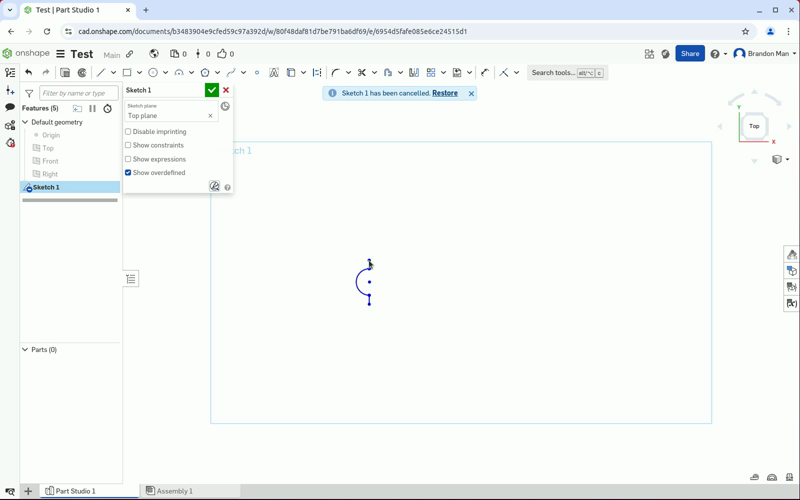
key(a)
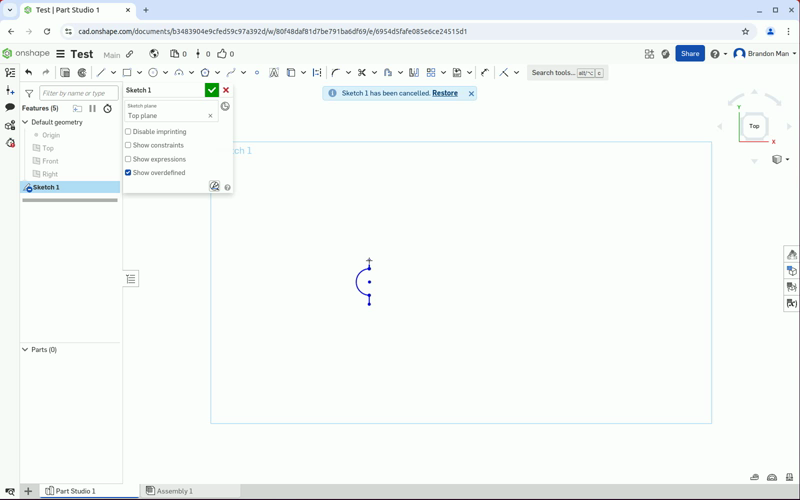
mouse_move(369, 260)
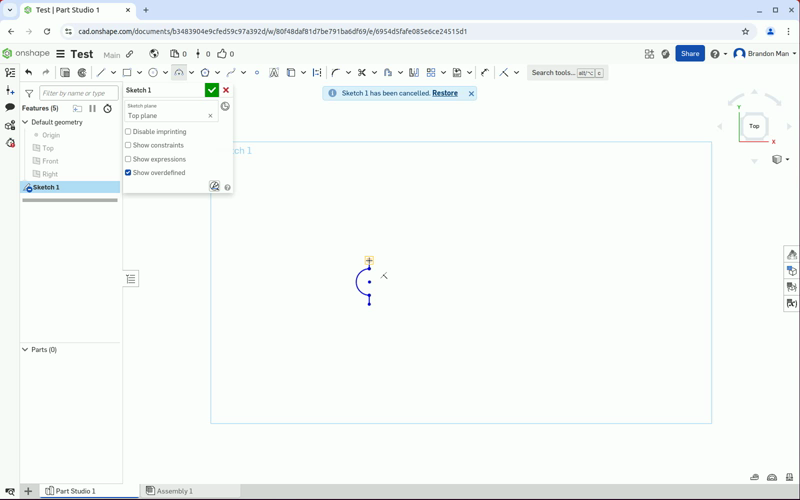
click(369, 260)
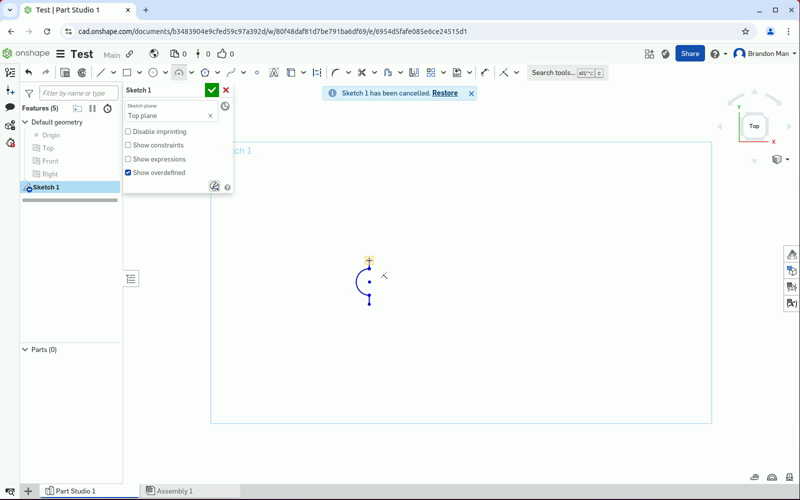
mouse_move(369, 304)
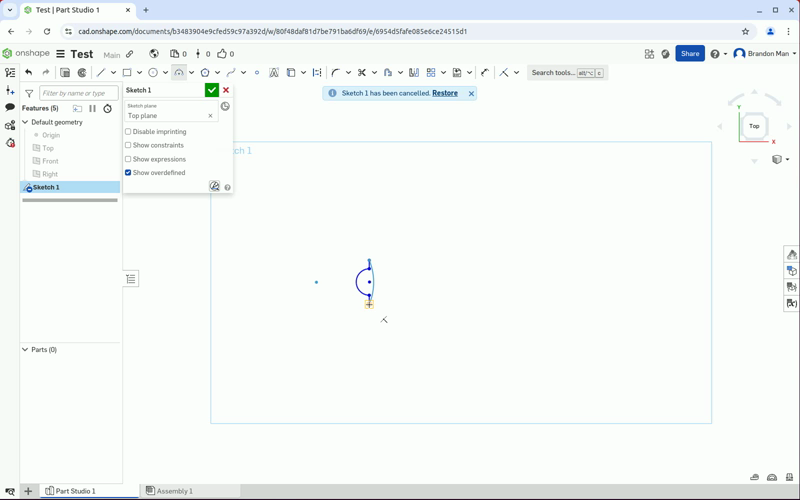
click(369, 304)
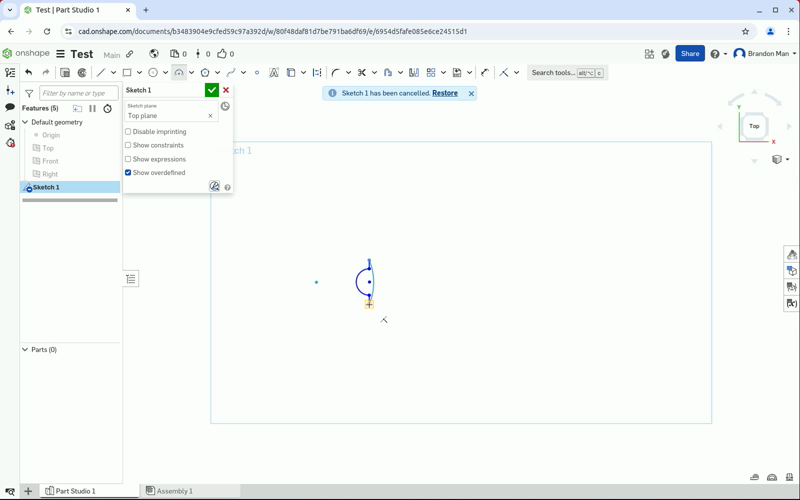
key_down(shift)
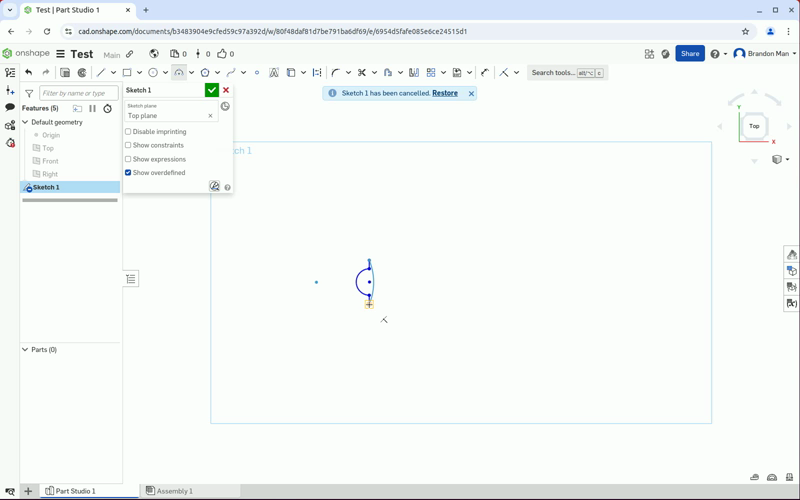
mouse_move(347, 282)
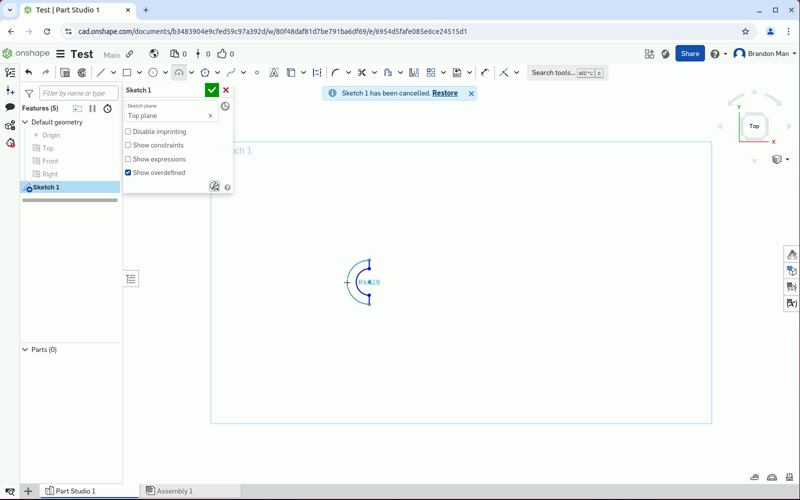
click(347, 282)
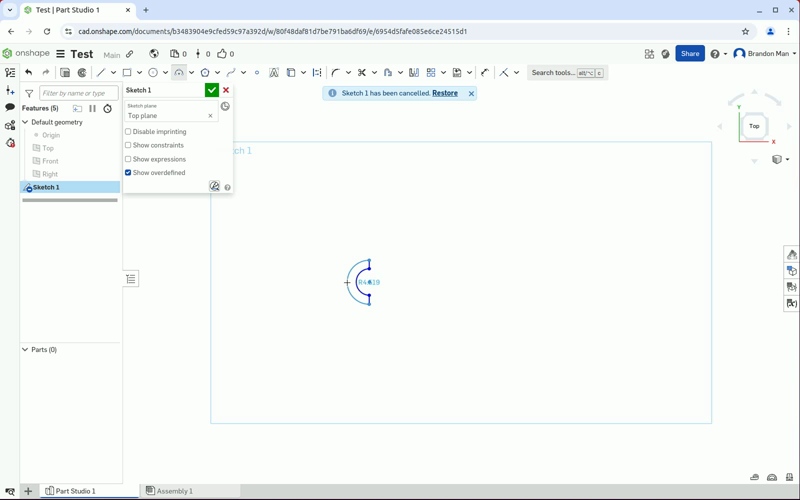
key_up(shift)
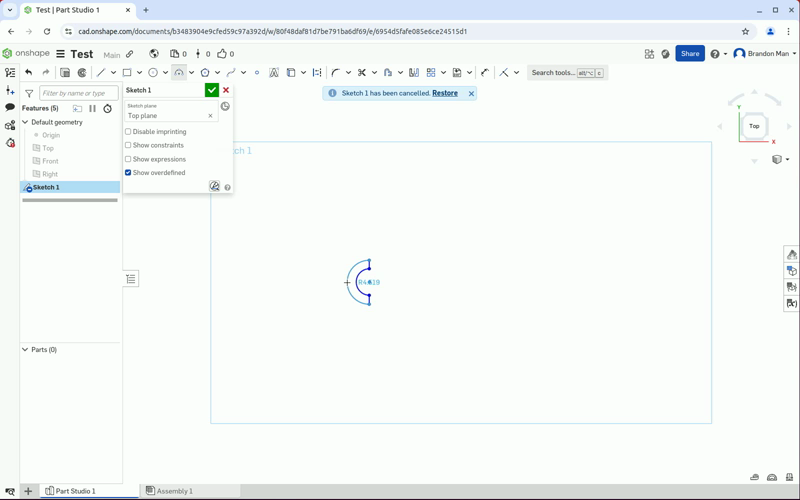
key(esc)
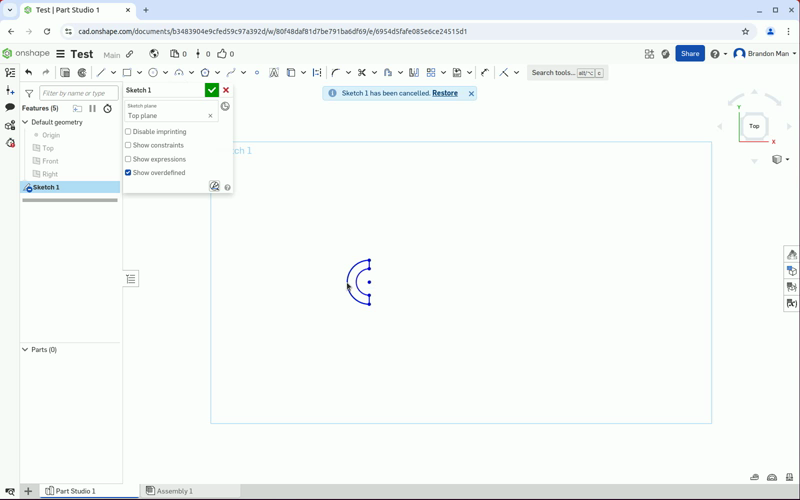
mouse_move(354, 289)
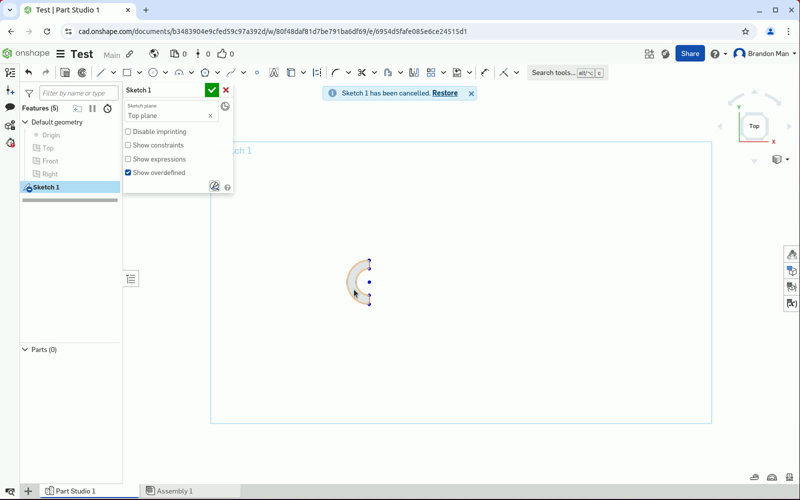
scroll(6)
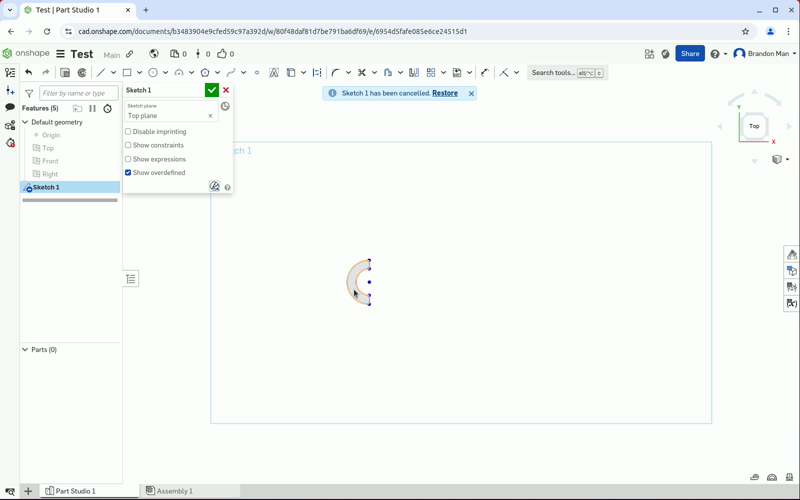
scroll(6)
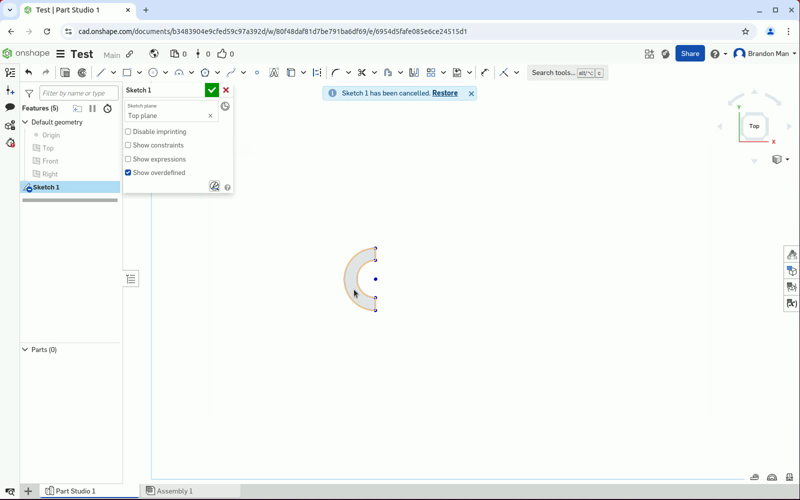
scroll(6)
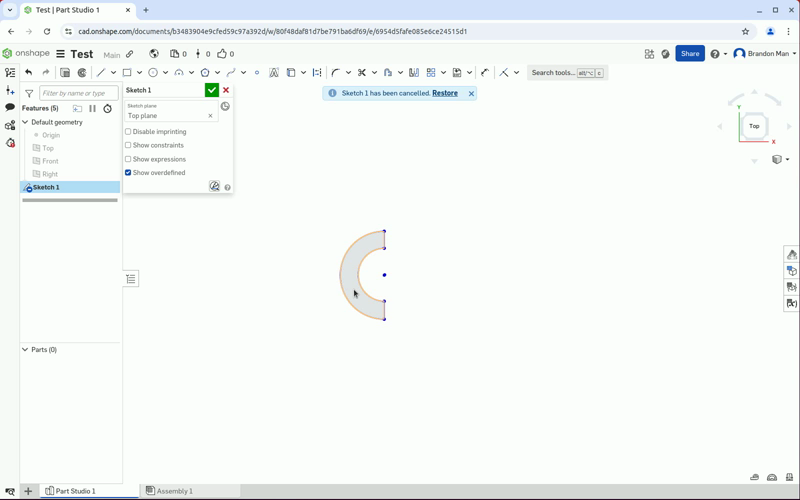
scroll(6)
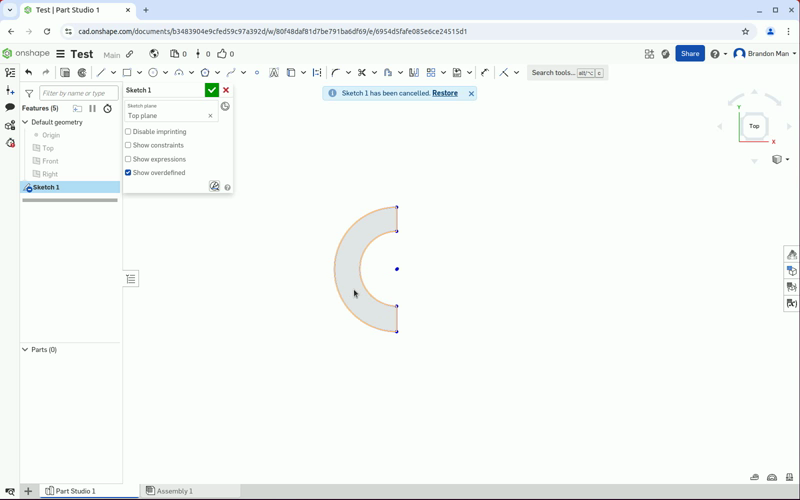
scroll(6)
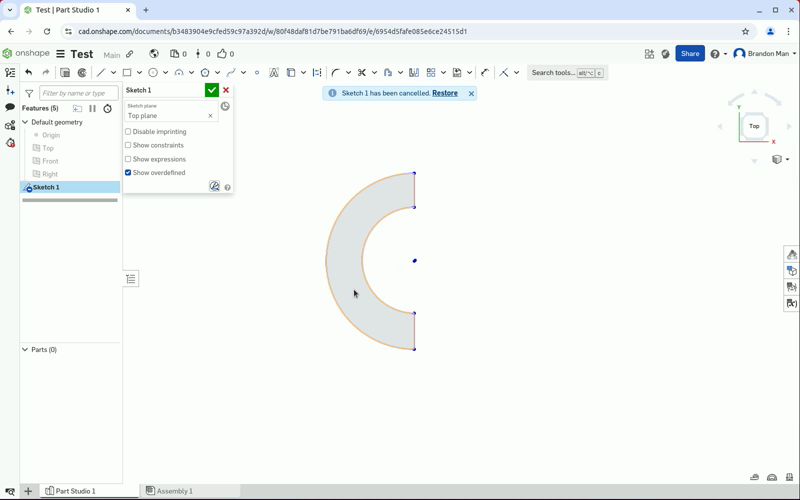
scroll(6)
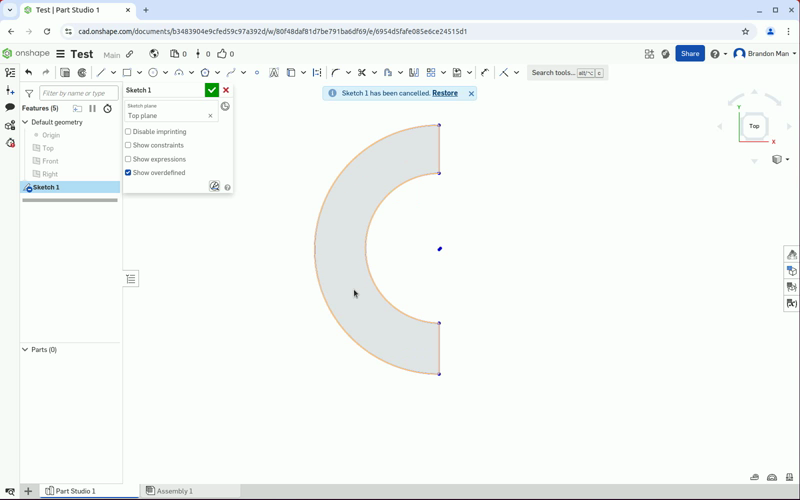
scroll(6)
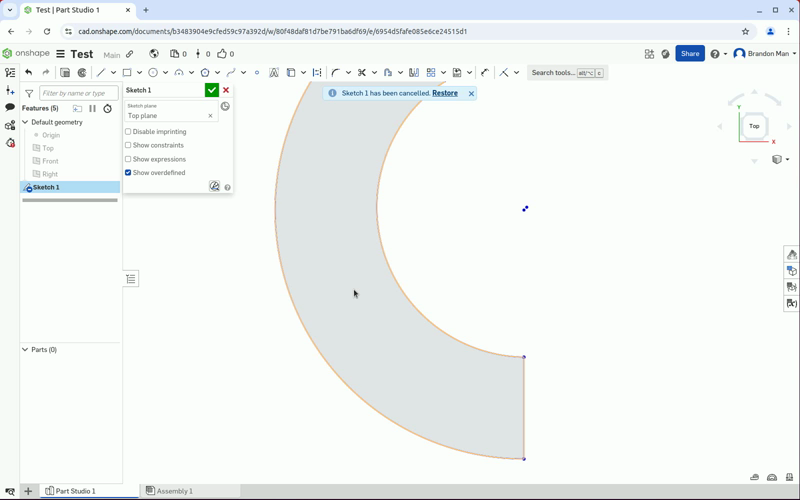
click(354, 289)
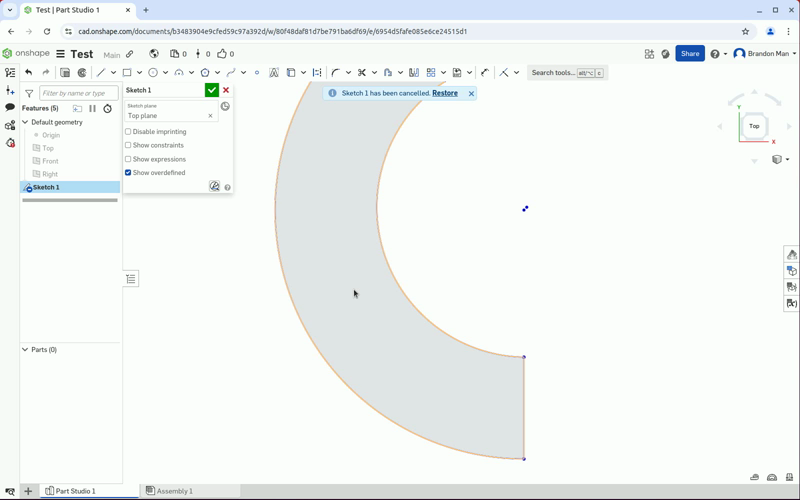
scroll(-6)
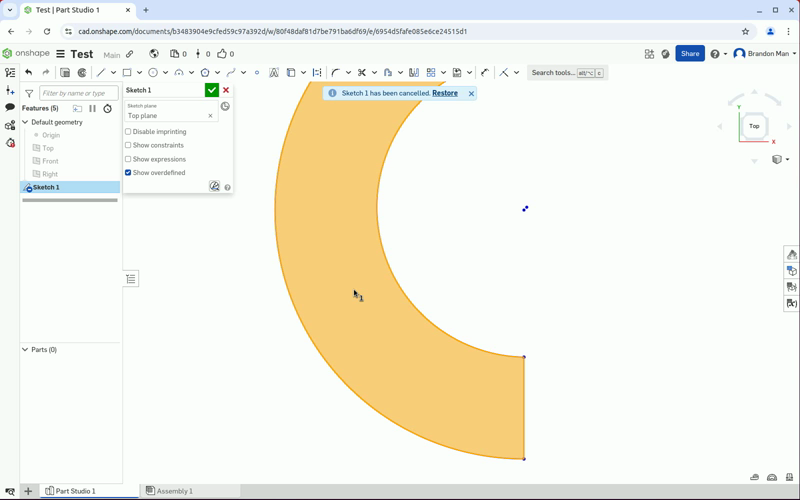
scroll(-6)
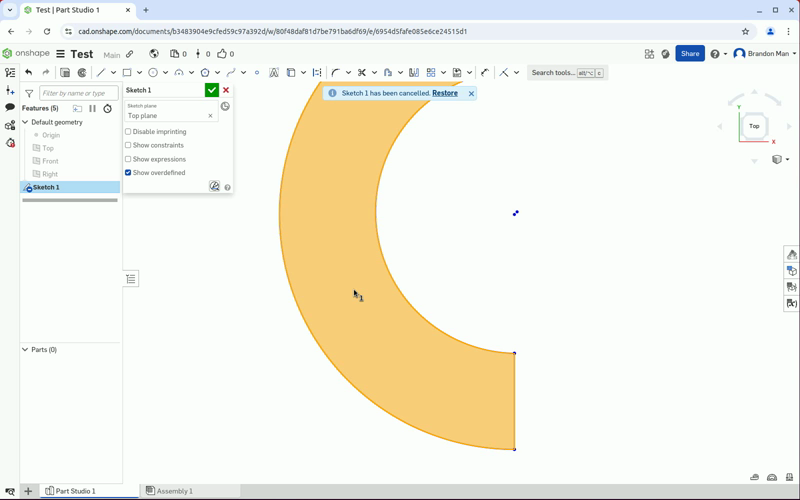
scroll(-6)
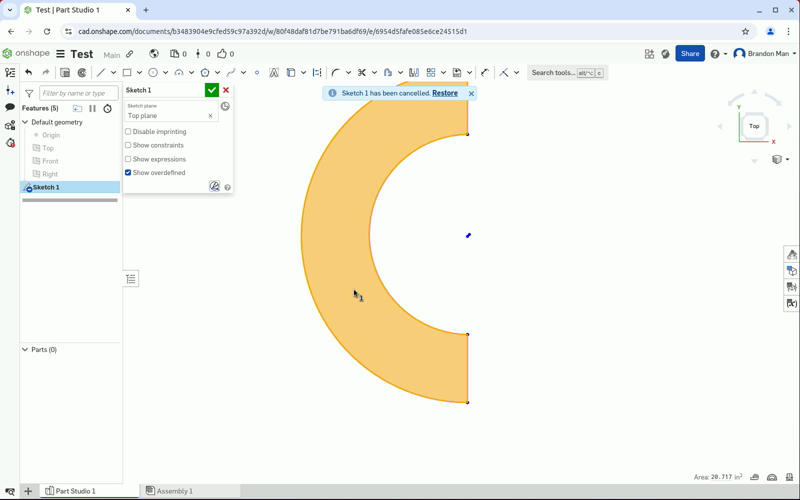
scroll(-6)
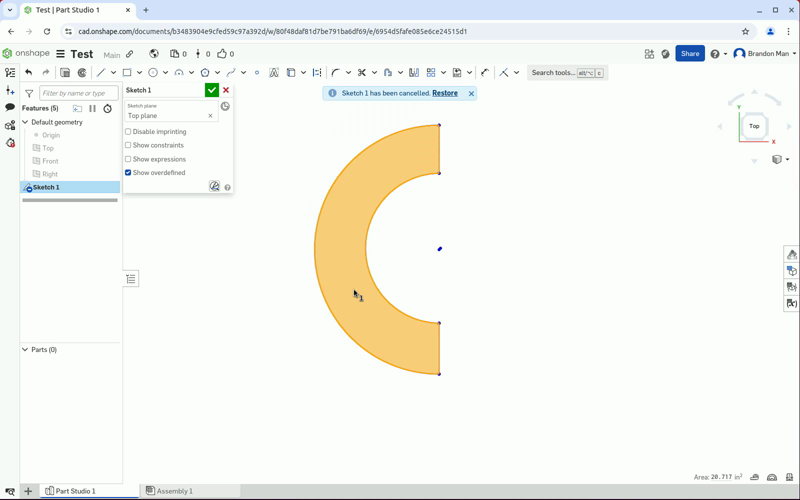
scroll(-6)
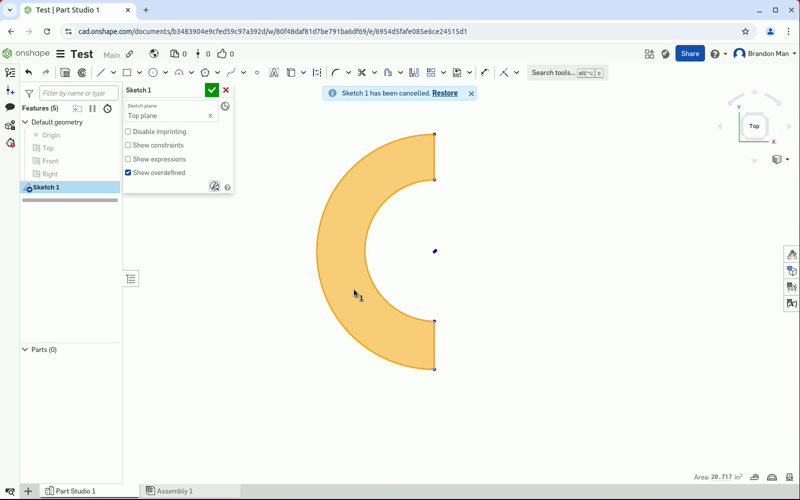
scroll(-6)
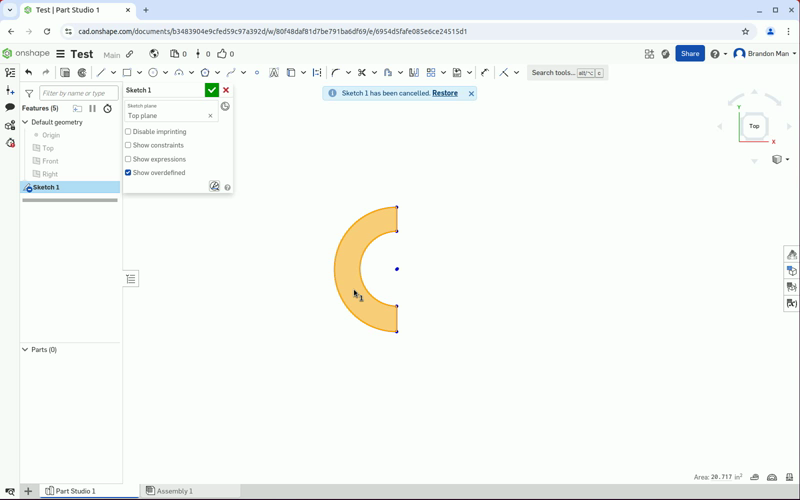
scroll(-6)
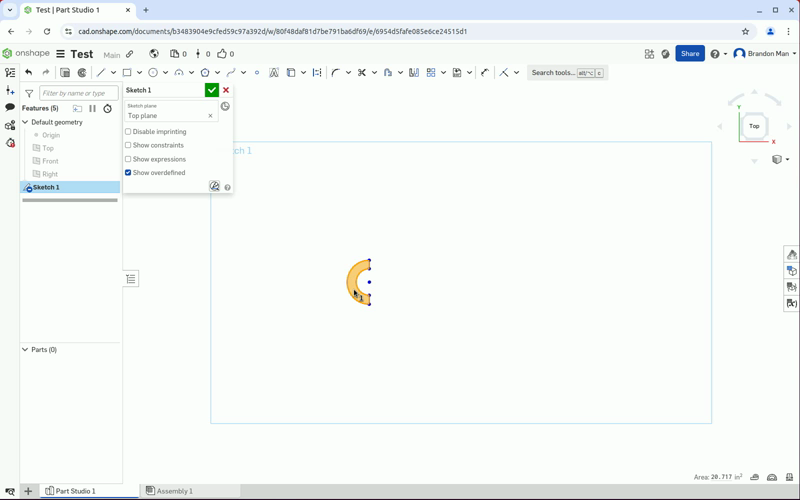
mouse_move(73, 352)
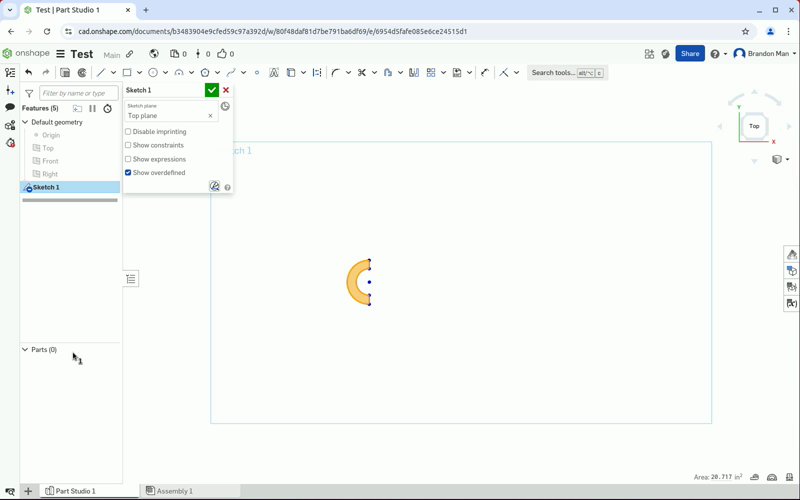
key(shift+y)
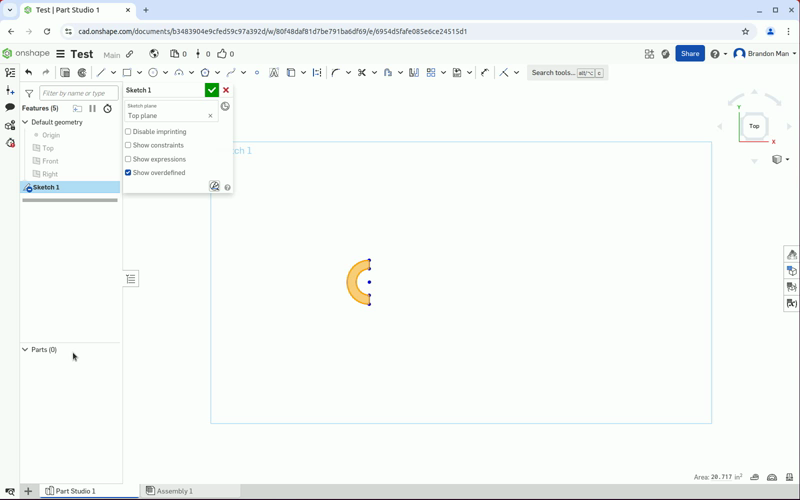
key(shift+e)
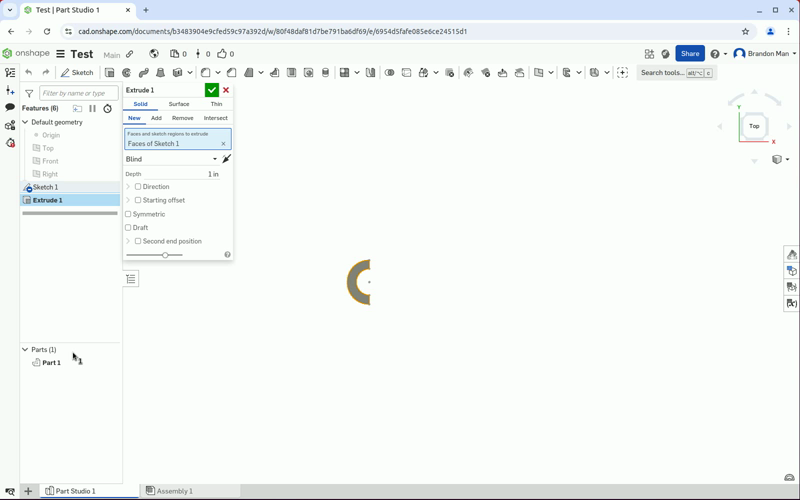
mouse_move(143, 106)
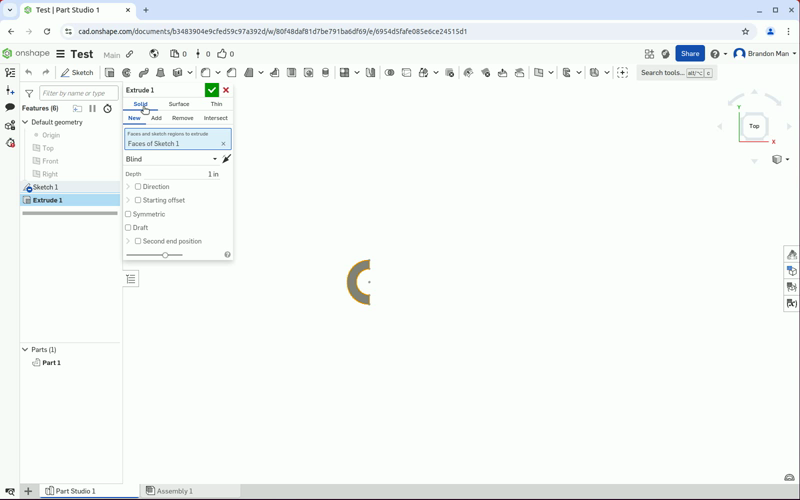
click(143, 106)
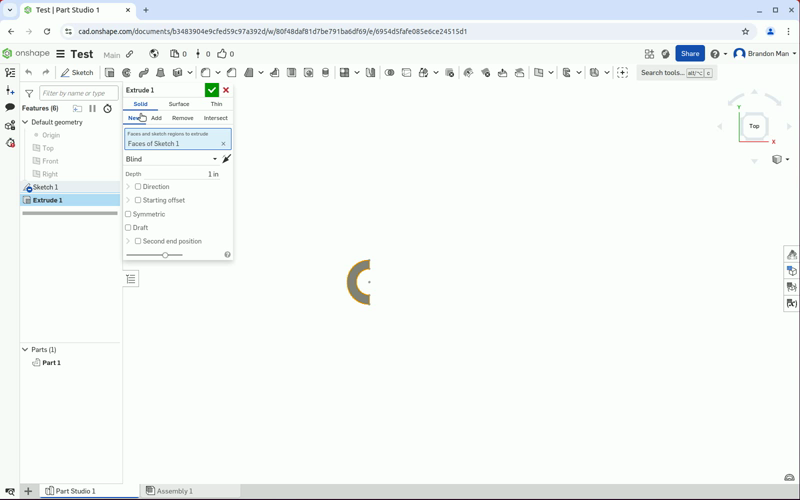
mouse_move(137, 120)
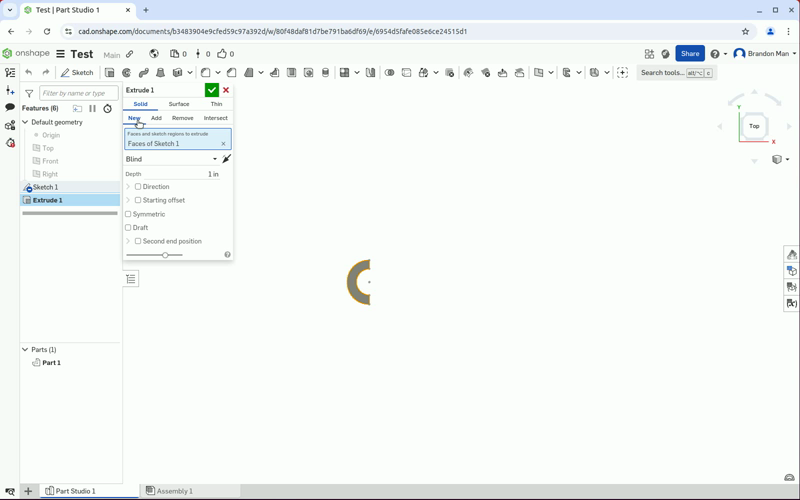
click(137, 120)
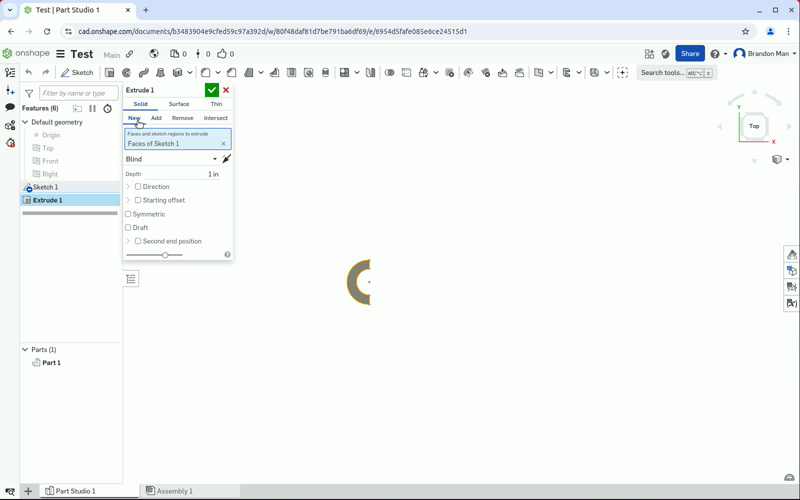
key(tab, 4)
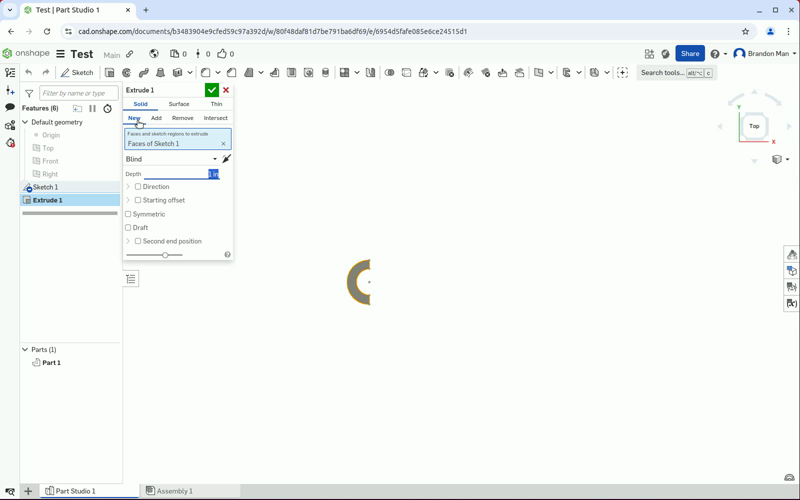
text(7.221)
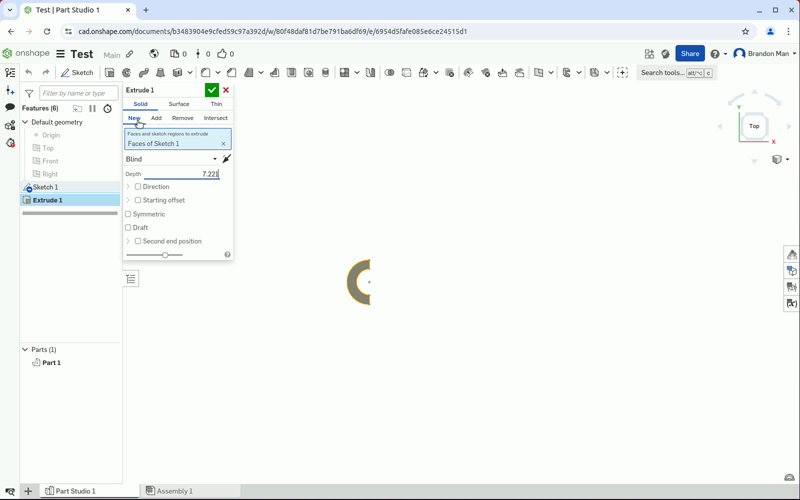
key(enter)
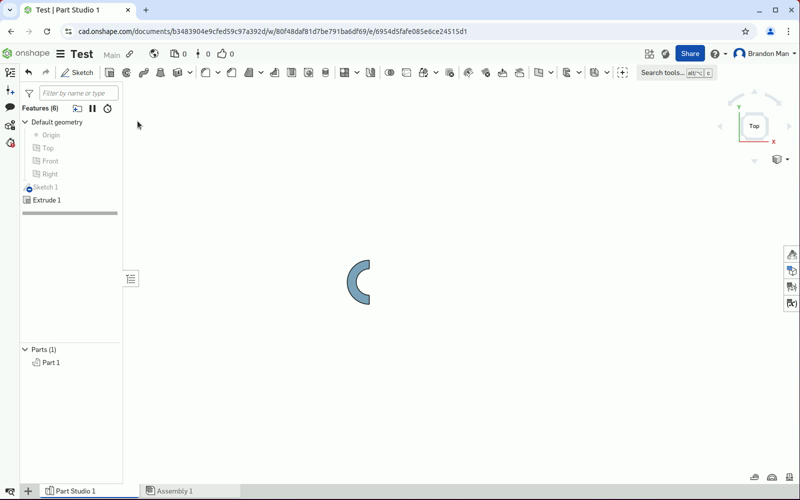
key(shift+h)
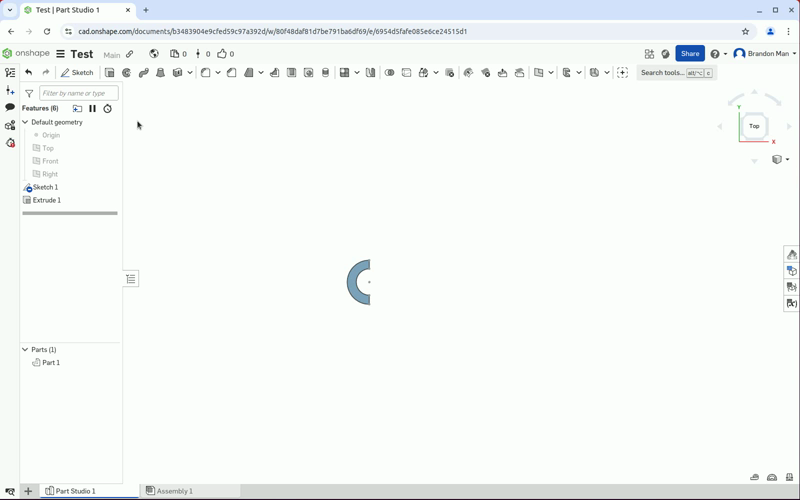
key(shift+h)
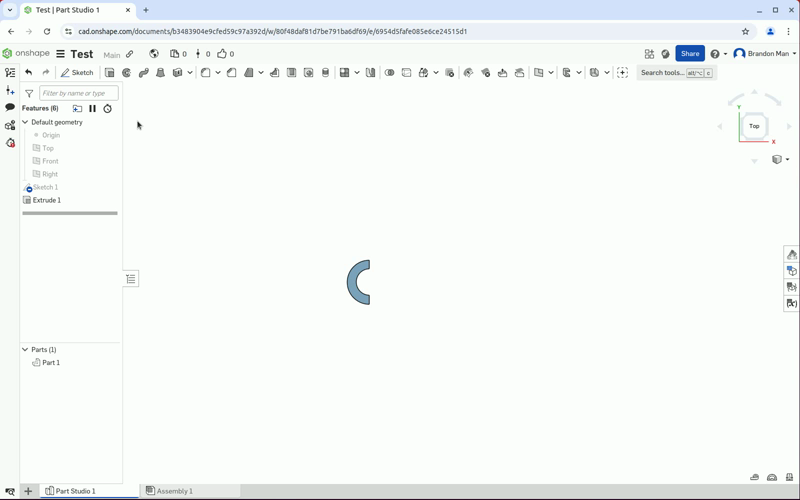
mouse_move(73, 189)
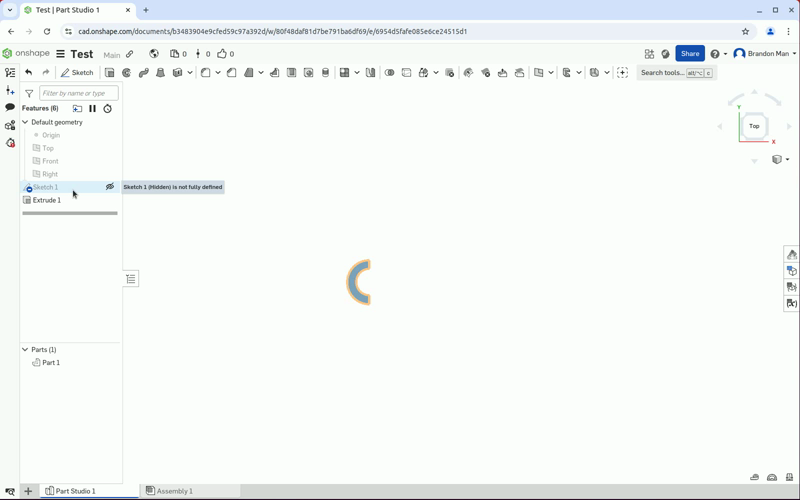
click(73, 189)
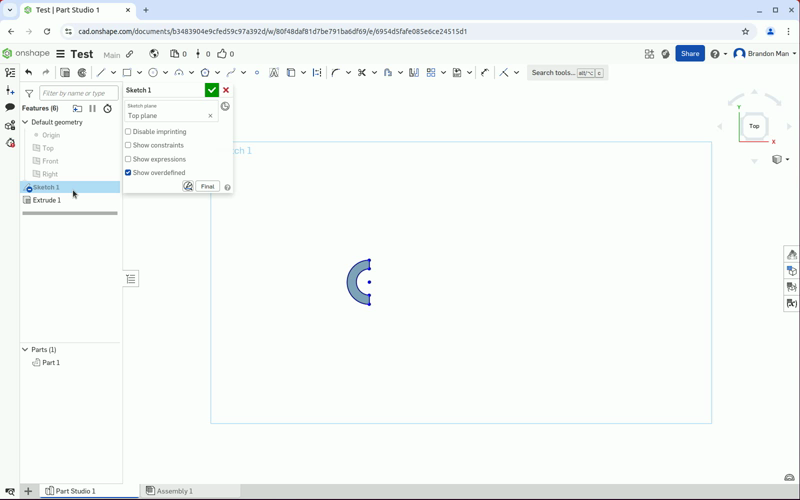
mouse_move(229, 92)
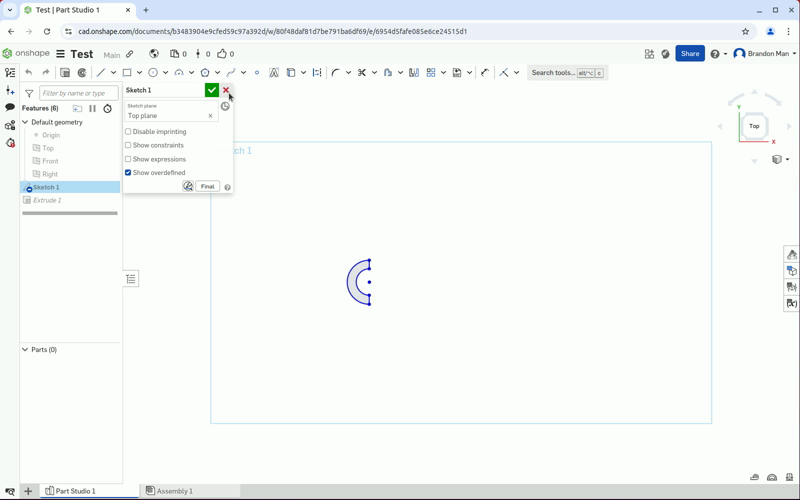
click(229, 92)
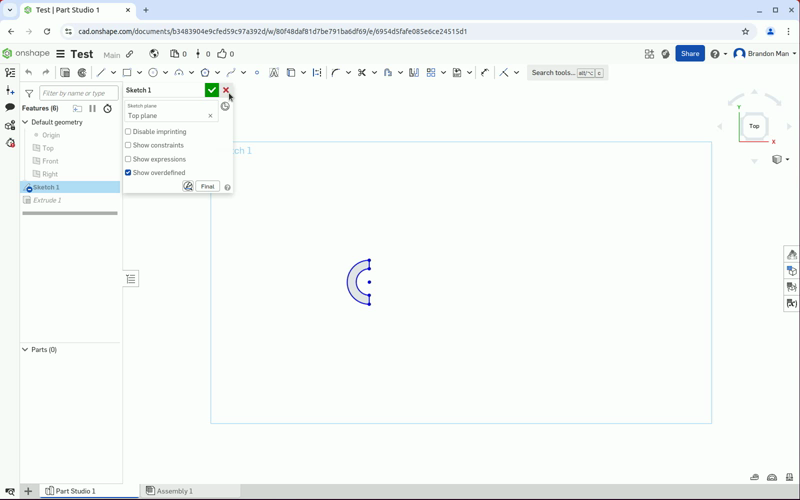
key(shift+s)
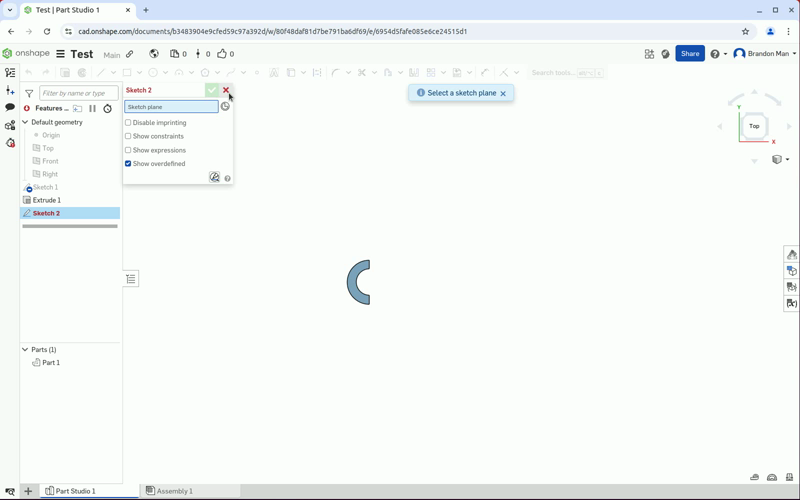
mouse_move(73, 150)
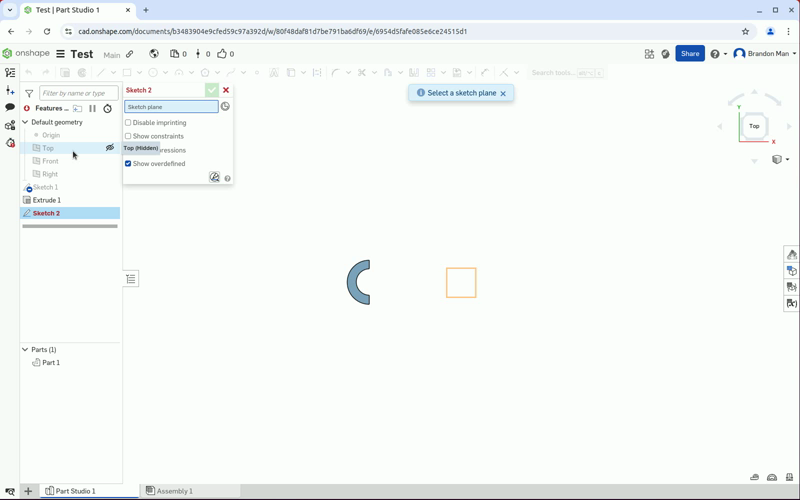
click(73, 150)
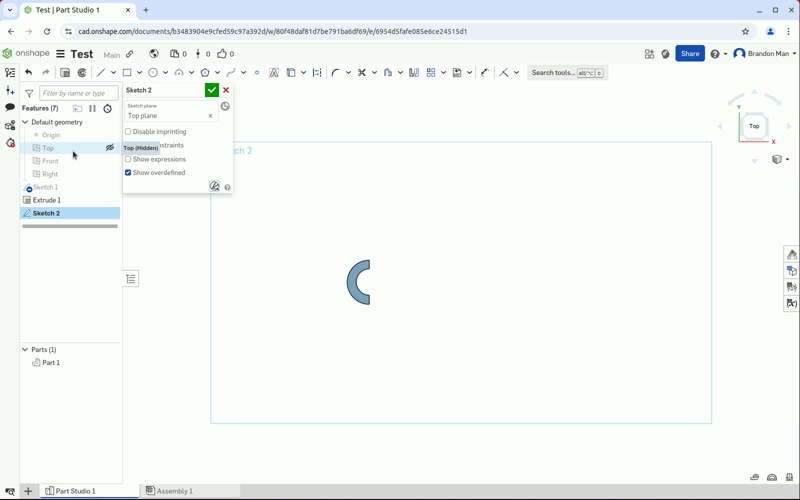
mouse_move(73, 352)
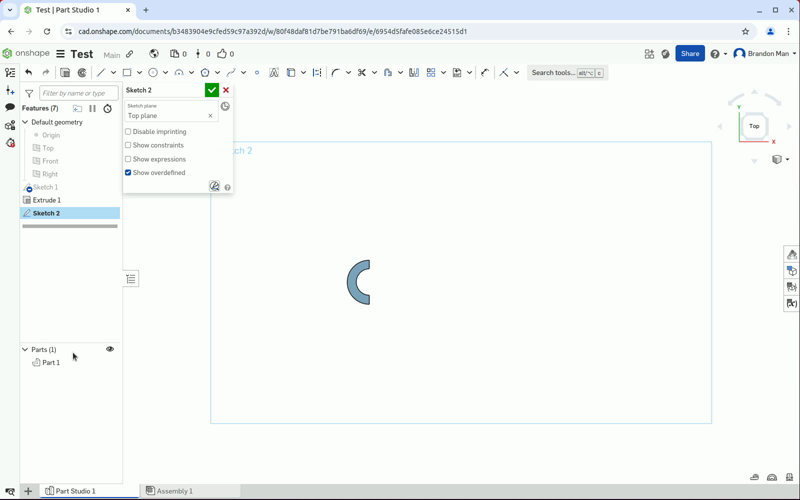
key(y)
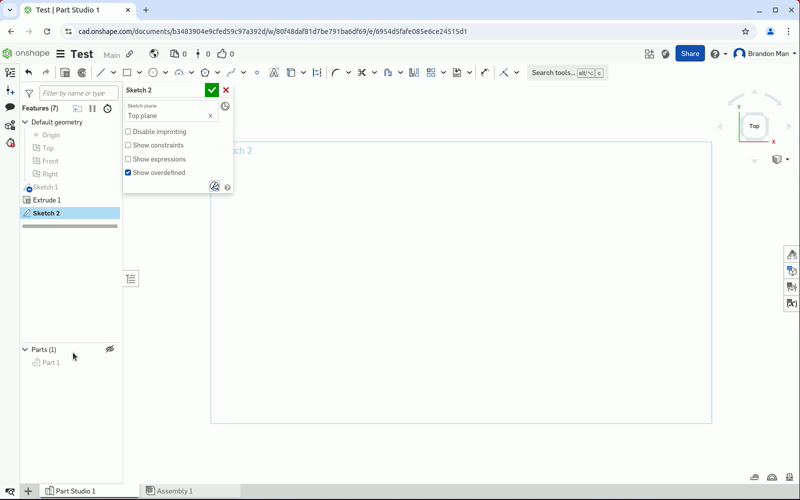
key(a)
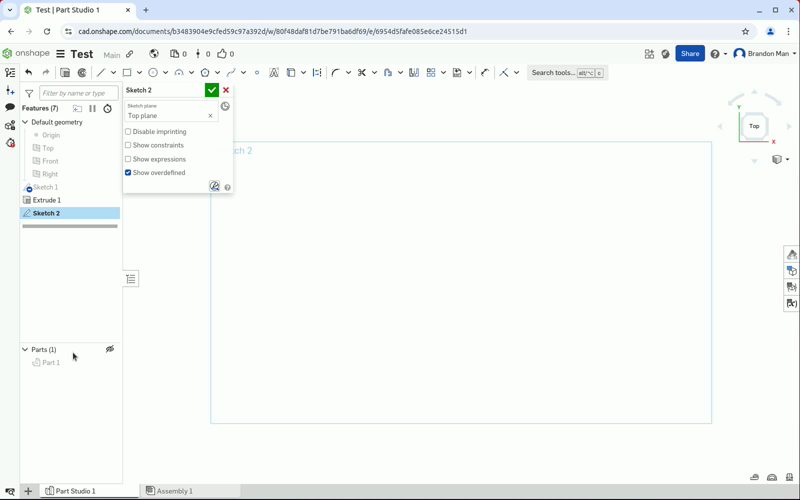
key_down(shift)
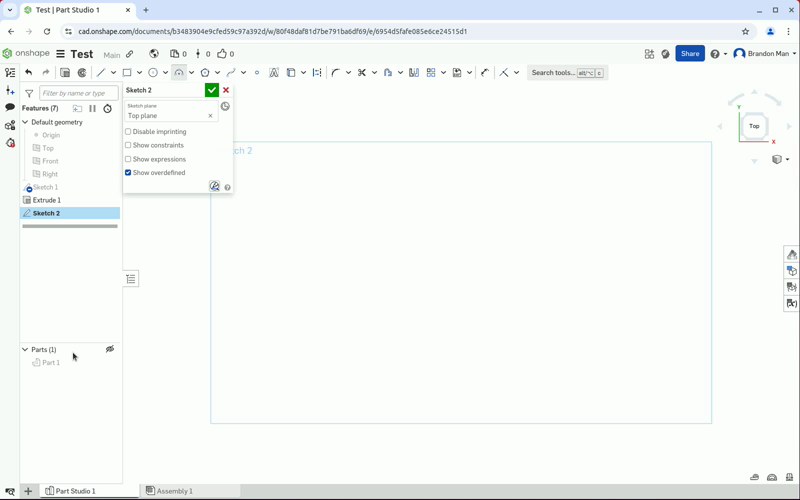
mouse_move(369, 304)
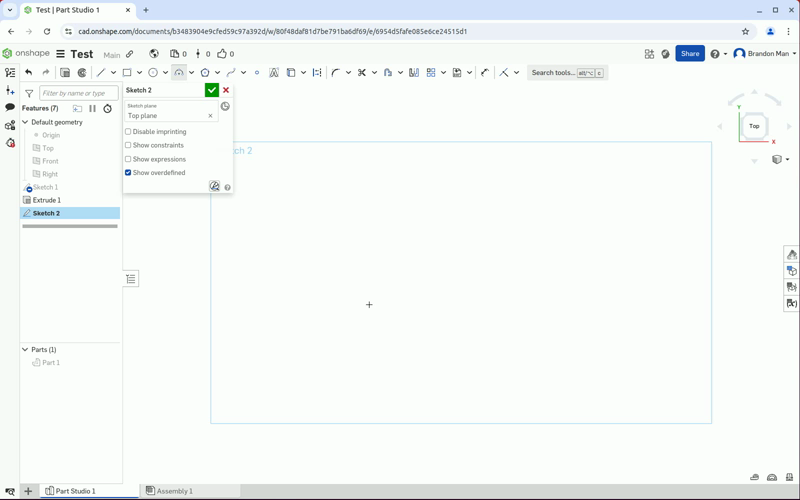
click(369, 304)
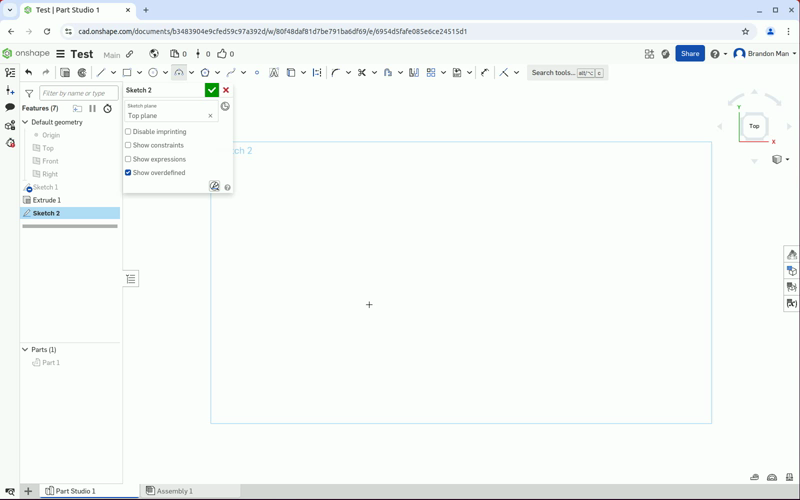
key_up(shift)
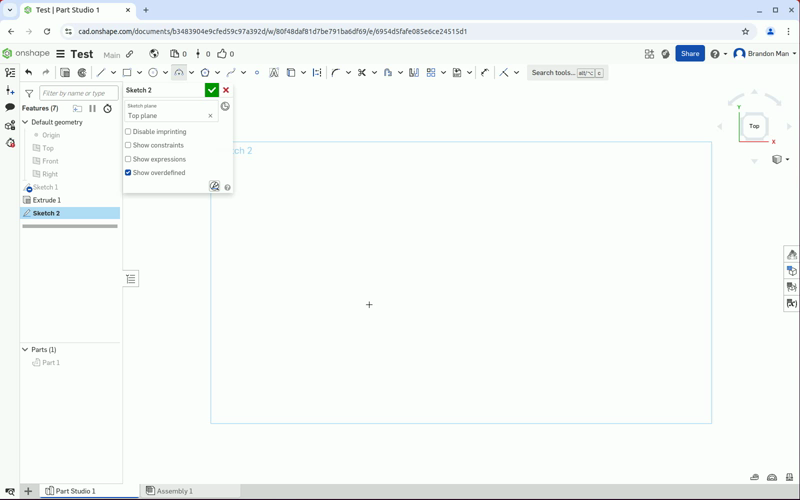
key_down(shift)
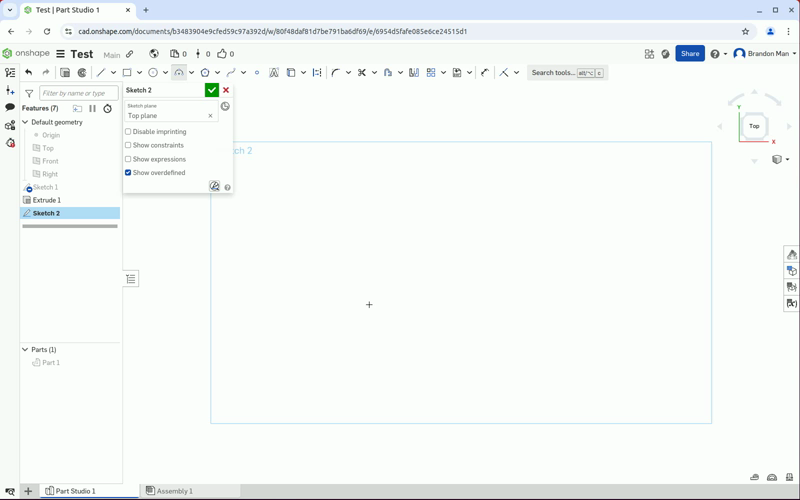
mouse_move(369, 260)
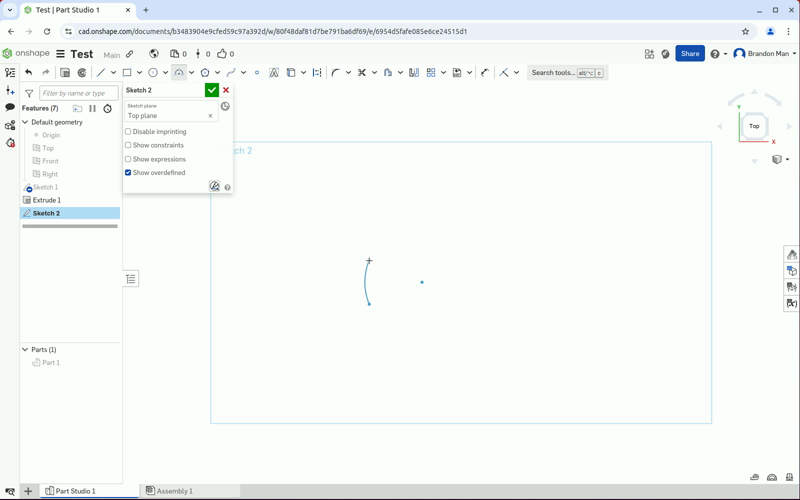
click(369, 260)
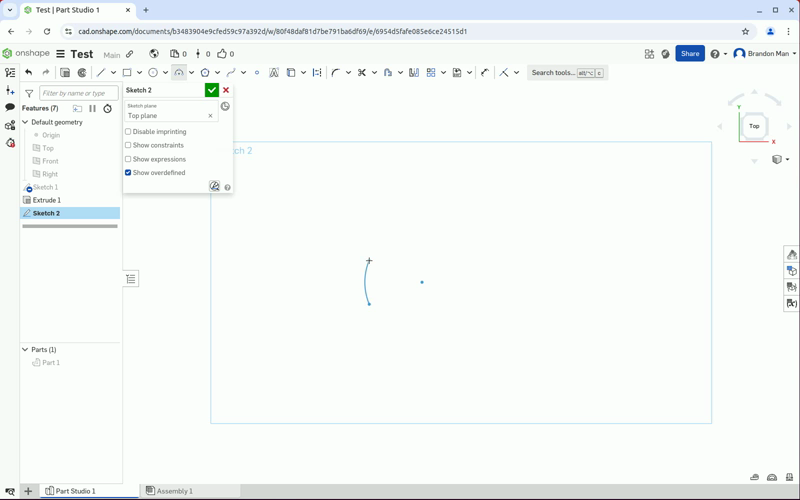
mouse_move(391, 282)
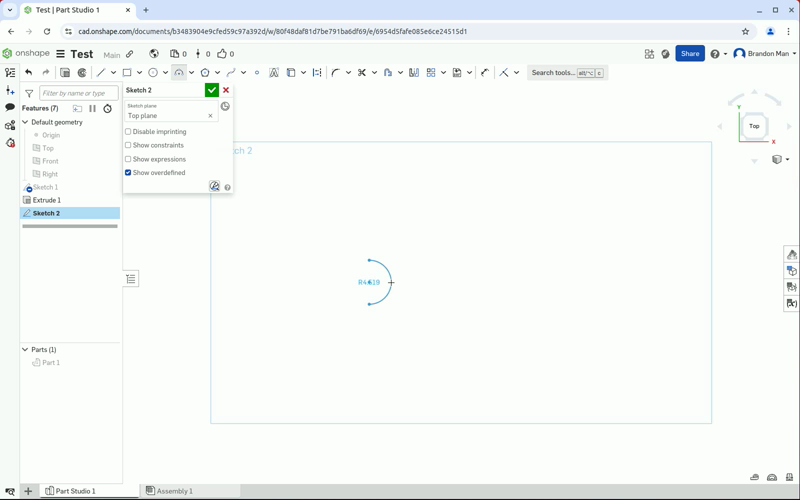
click(391, 282)
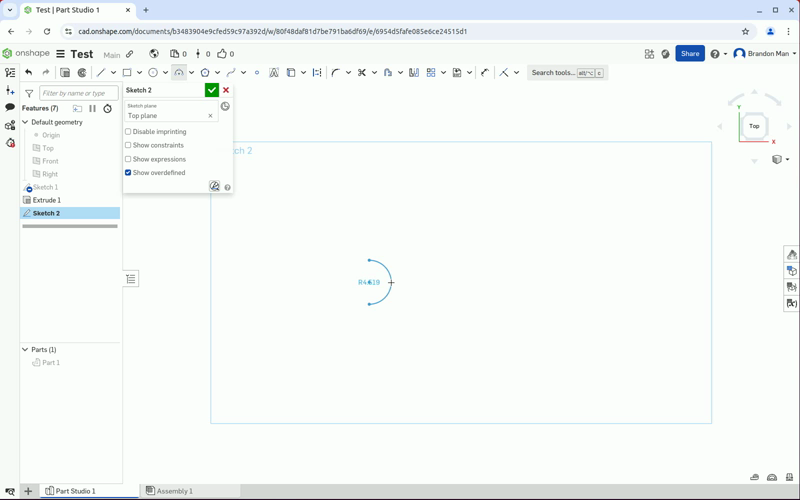
key_up(shift)
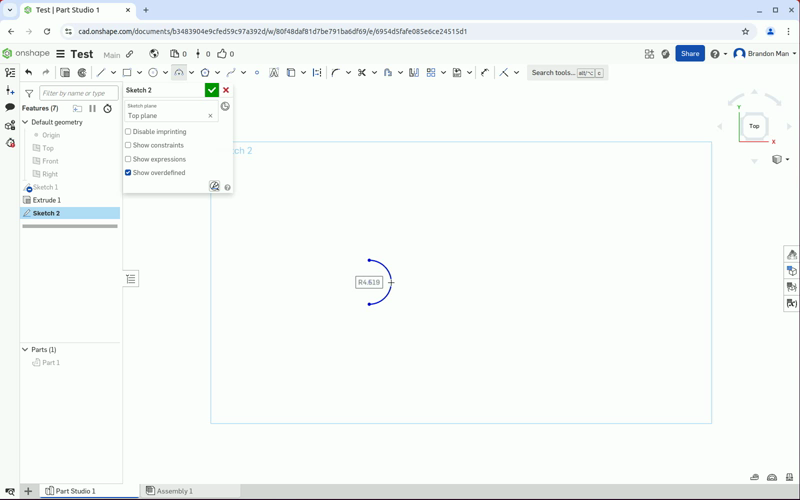
key(esc)
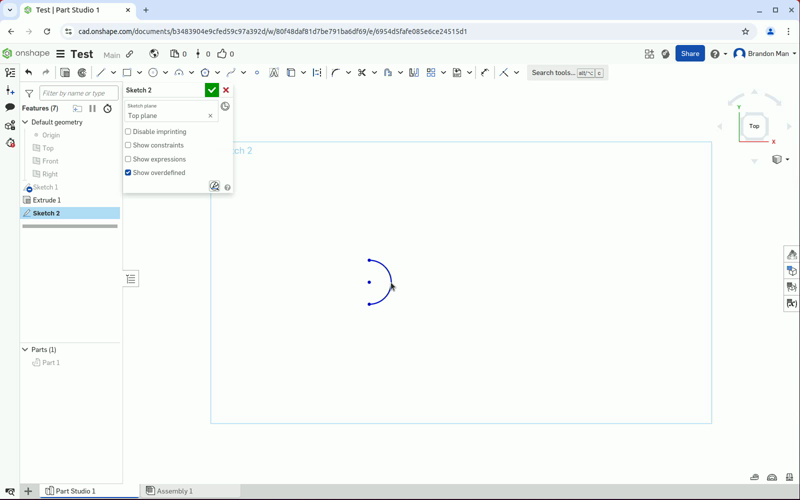
key(l)
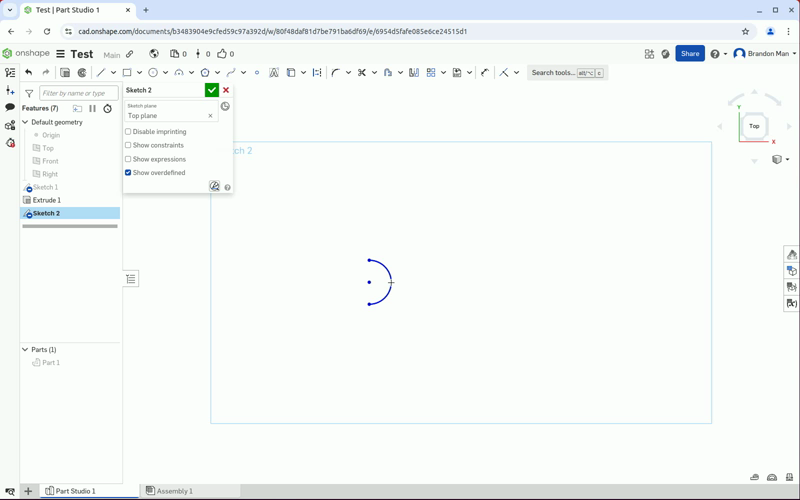
mouse_move(369, 260)
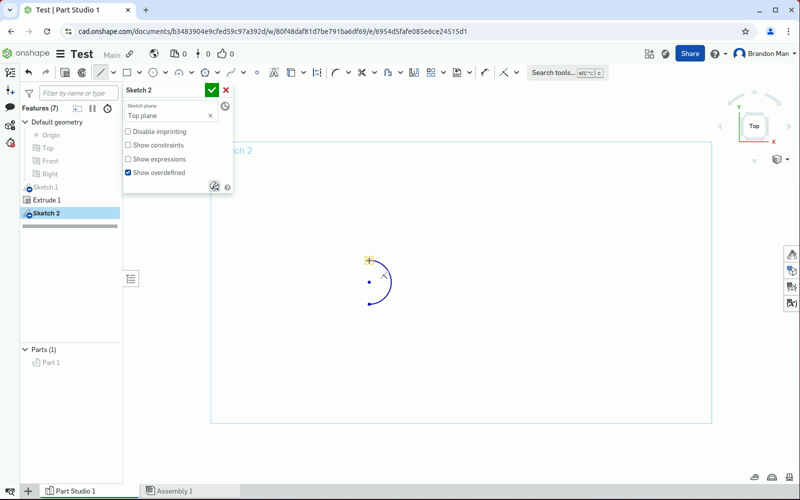
click(369, 260)
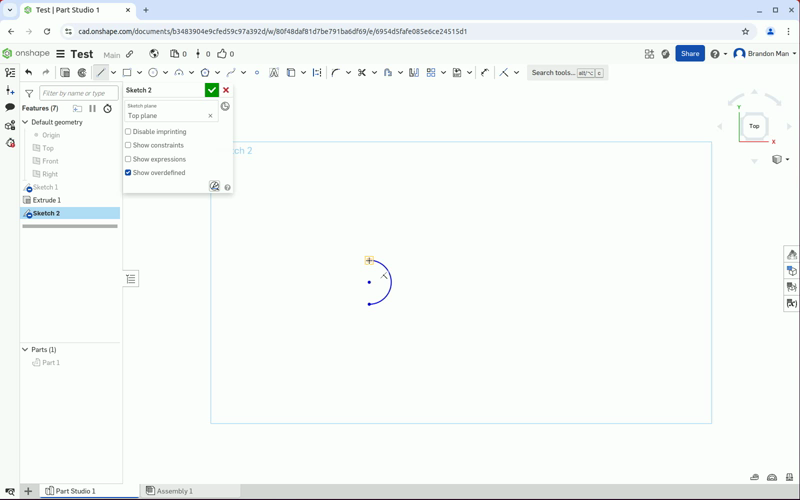
key_down(shift)
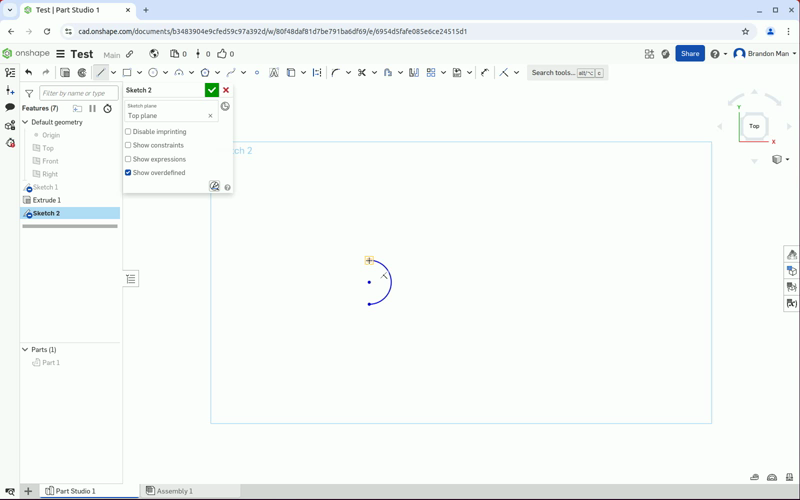
mouse_move(399, 260)
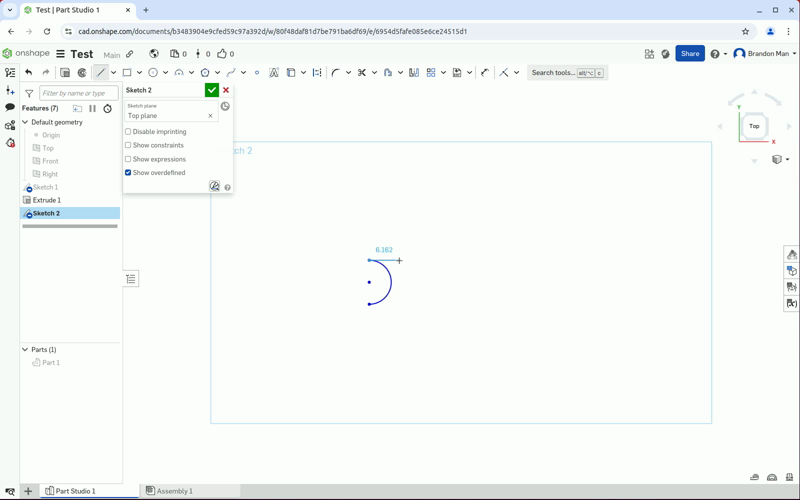
mouse_move(369, 268)
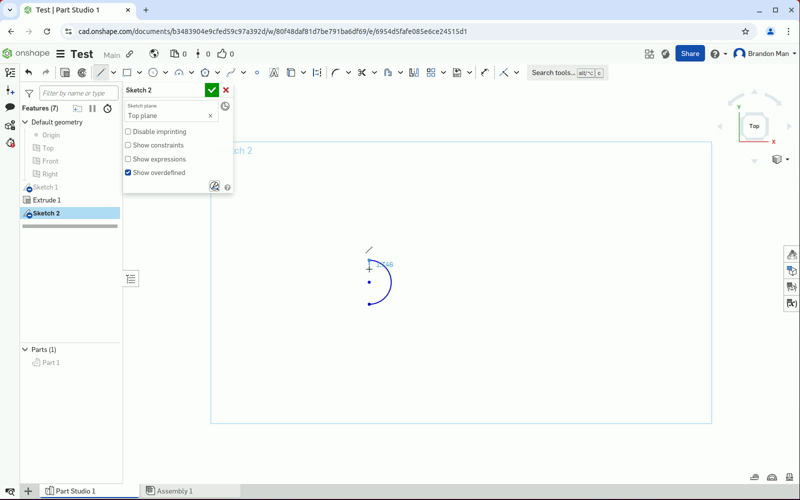
click(369, 268)
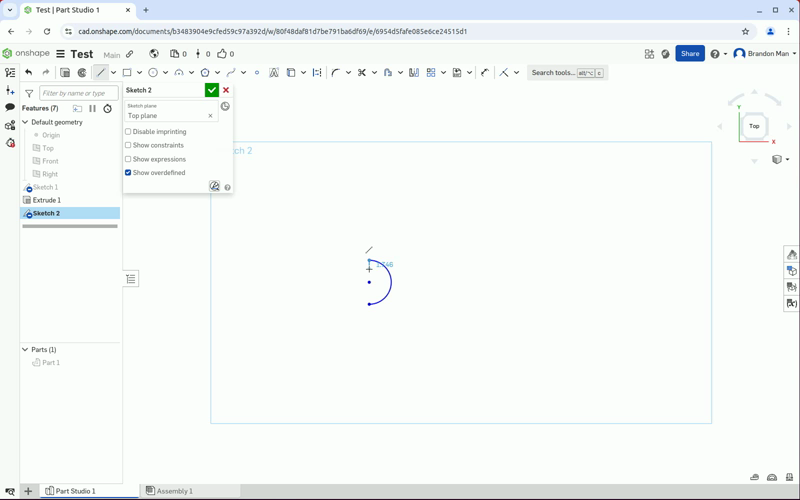
key_up(shift)
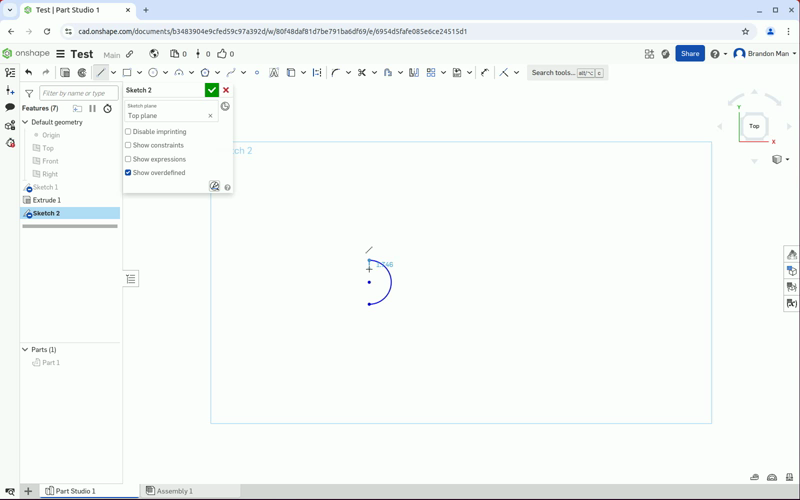
key(esc)
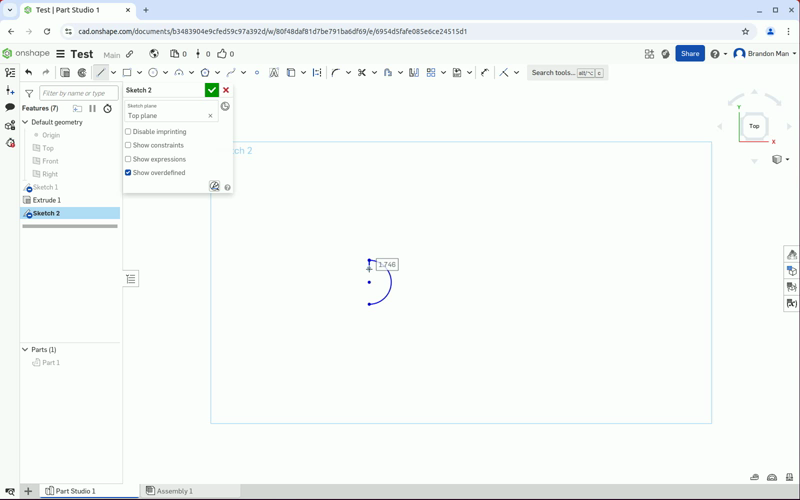
key(a)
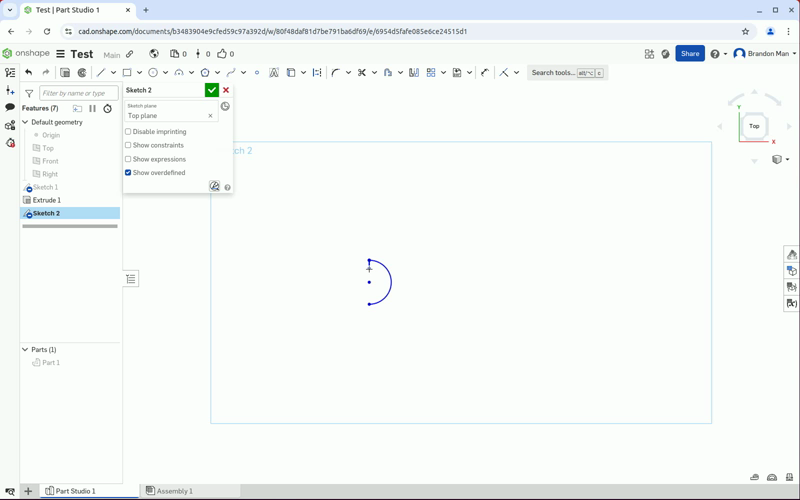
mouse_move(369, 268)
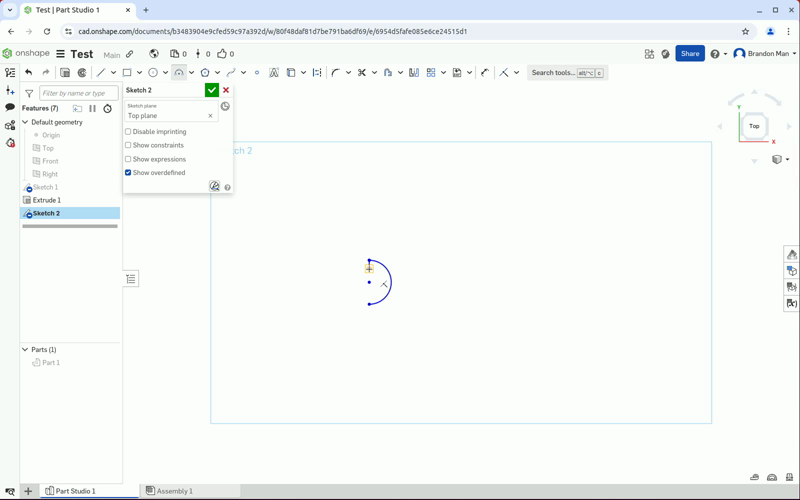
click(369, 268)
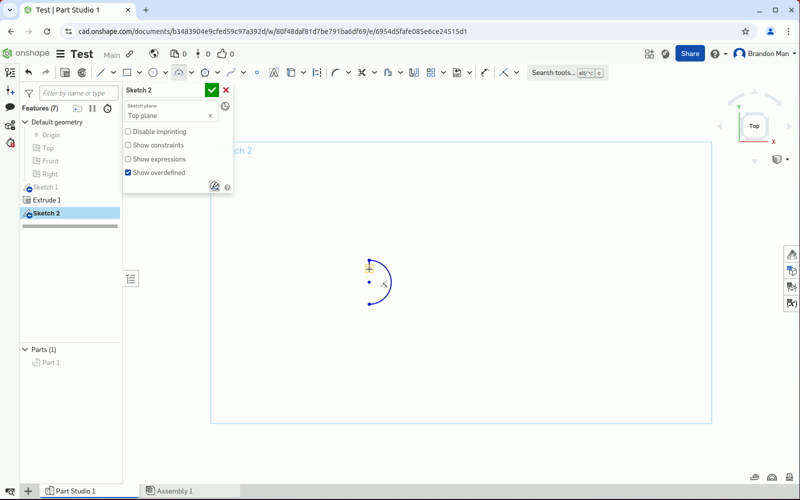
key_down(shift)
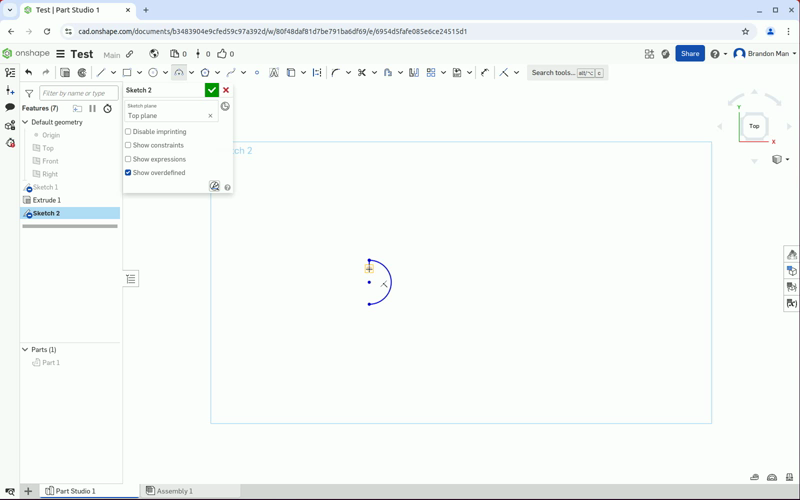
mouse_move(369, 295)
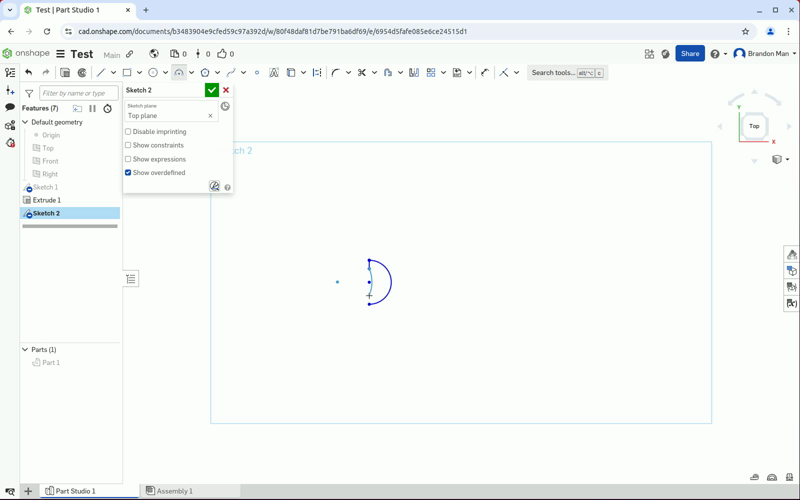
click(369, 295)
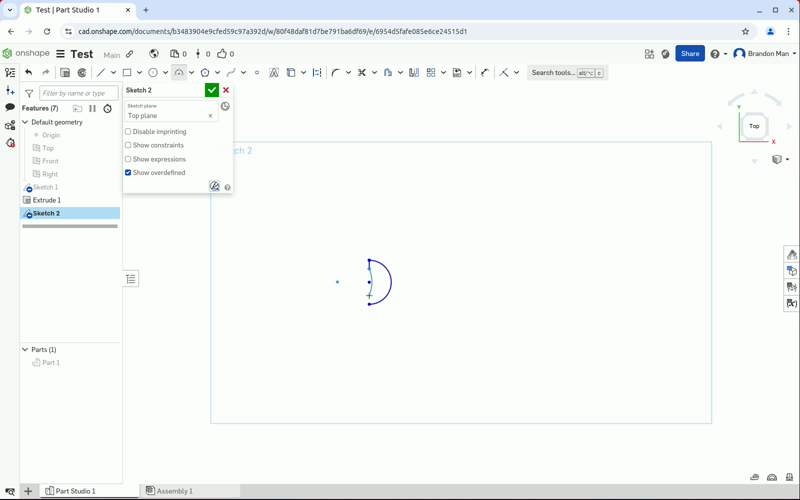
mouse_move(382, 282)
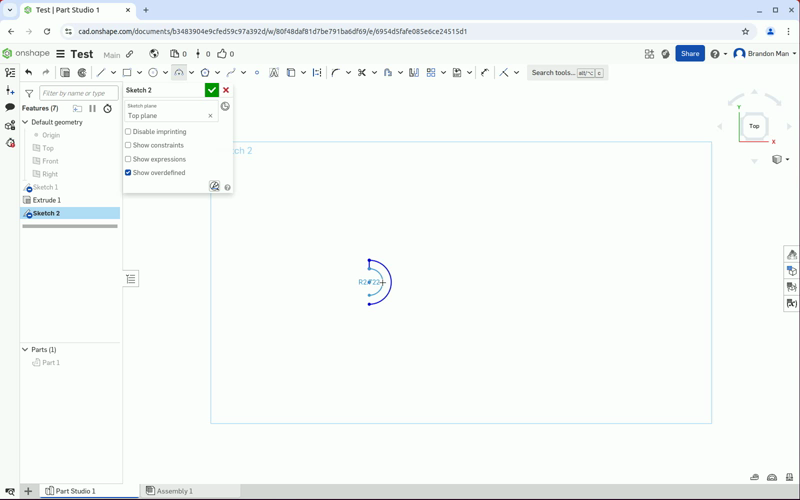
click(382, 282)
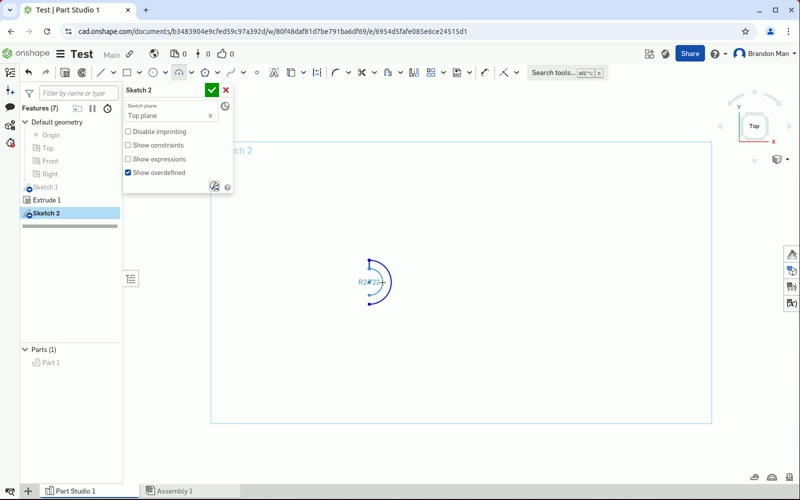
key_up(shift)
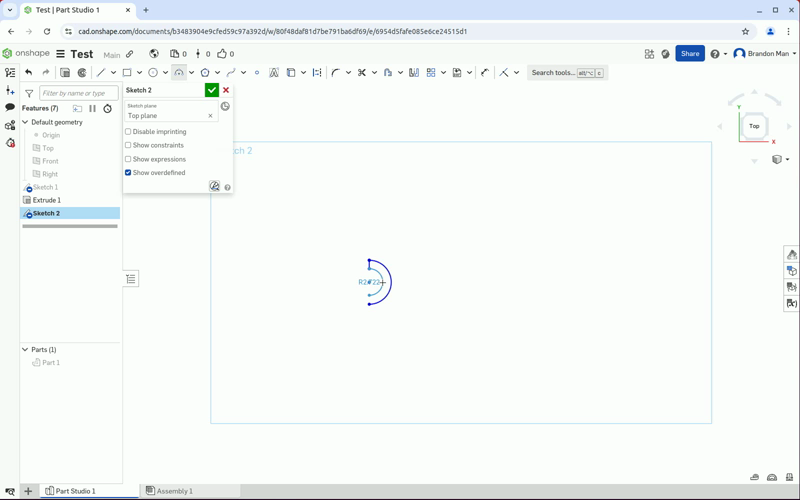
key(esc)
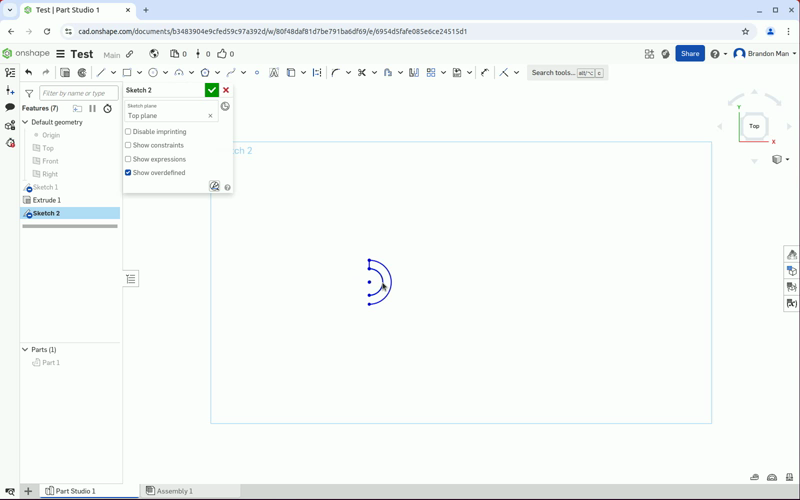
key(l)
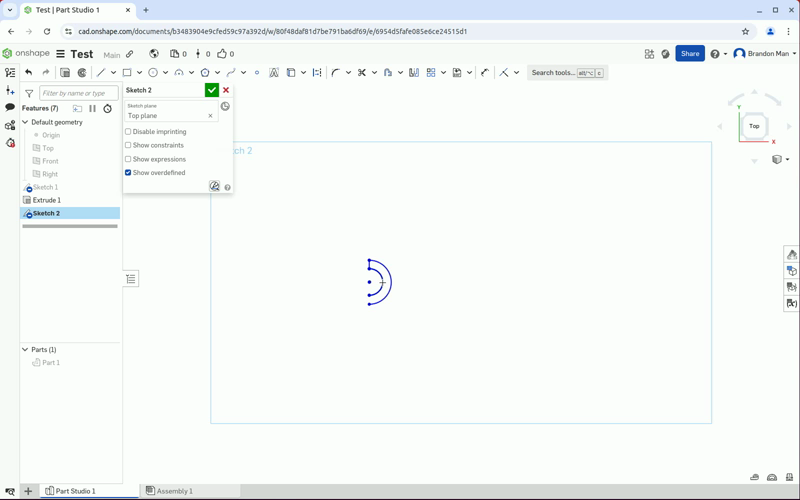
mouse_move(369, 295)
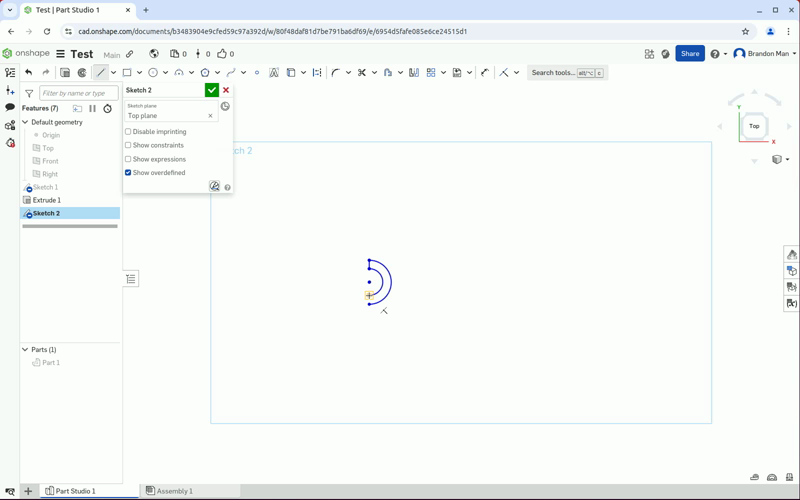
click(369, 295)
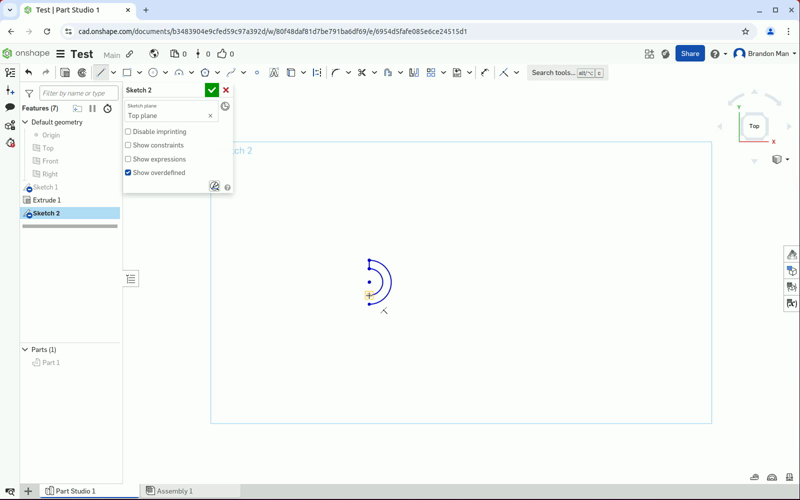
mouse_move(399, 295)
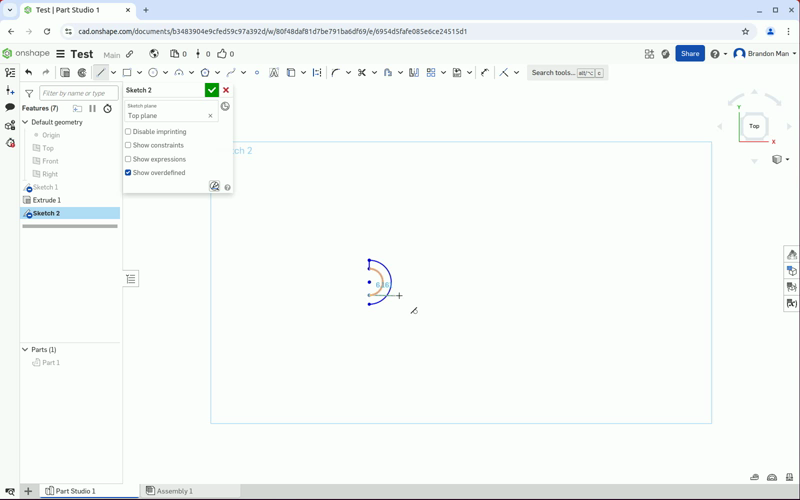
key_down(shift)
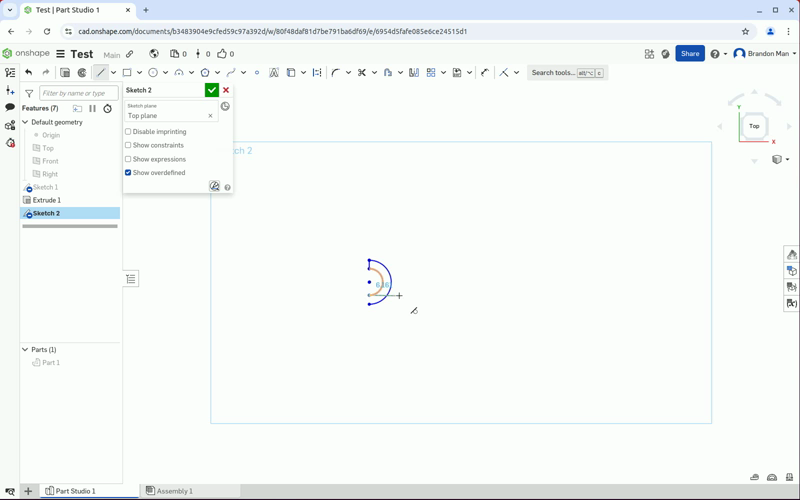
mouse_move(369, 304)
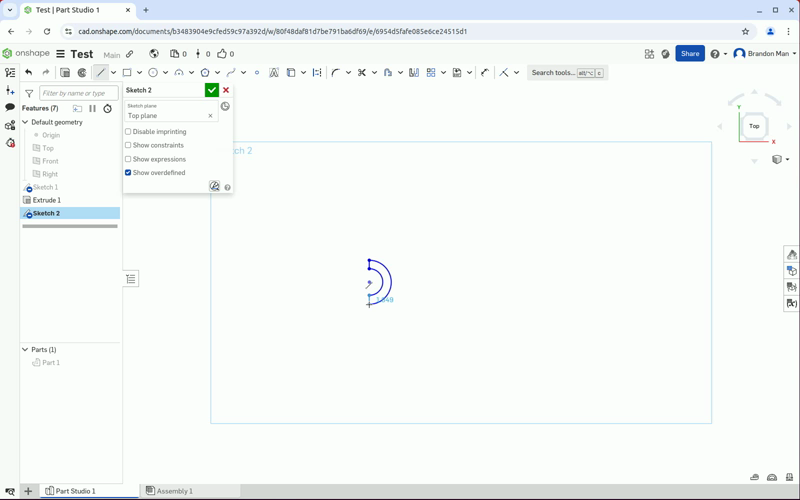
key_up(shift)
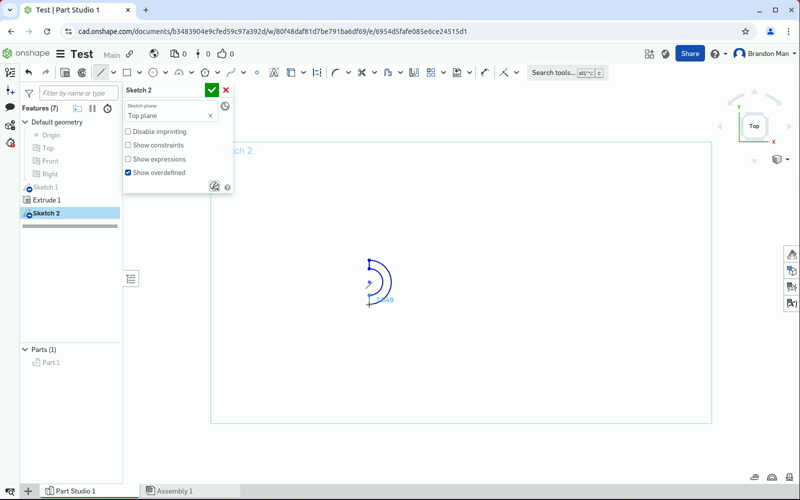
click(369, 304)
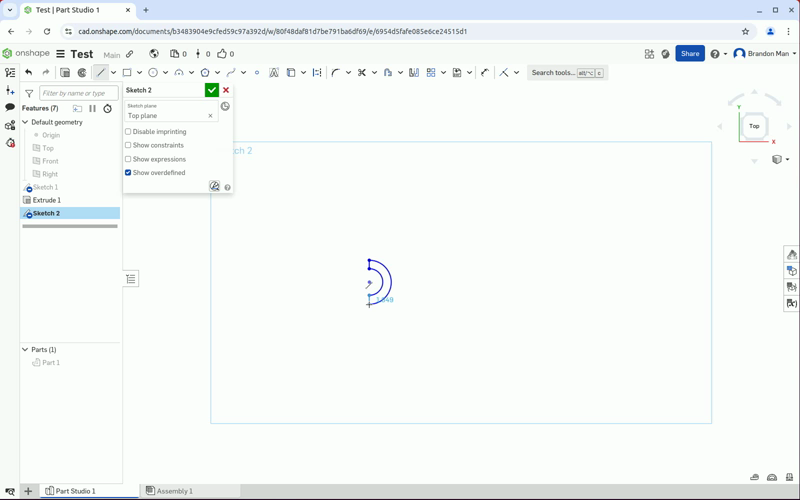
key(esc)
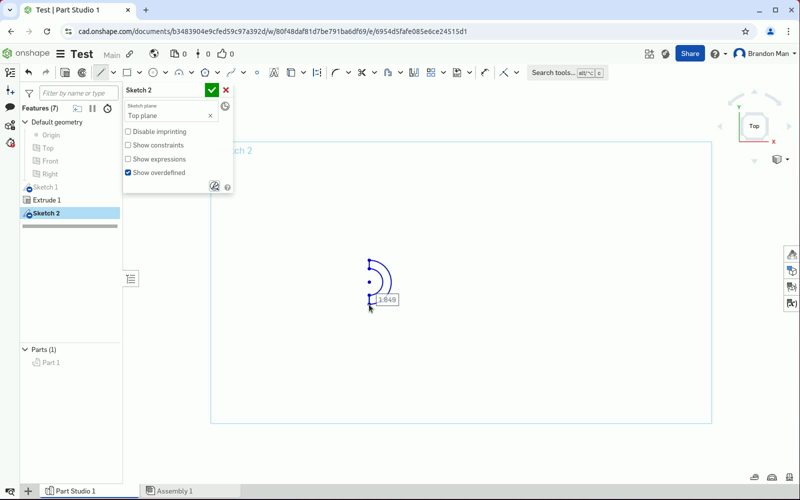
mouse_move(370, 300)
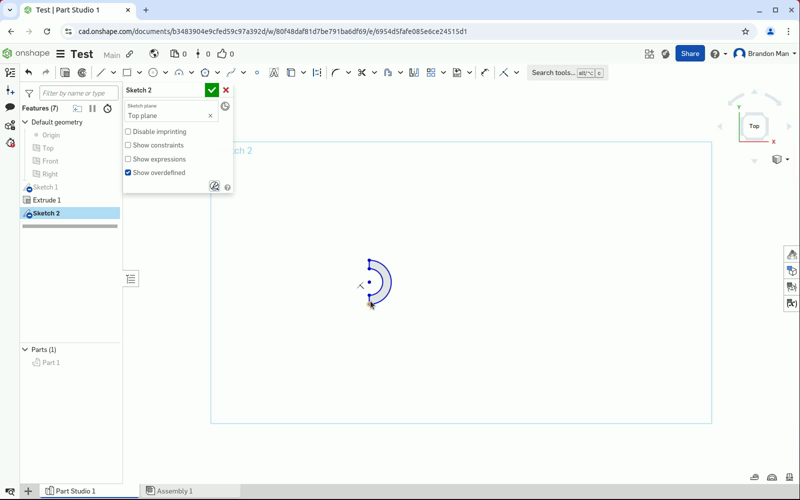
scroll(6)
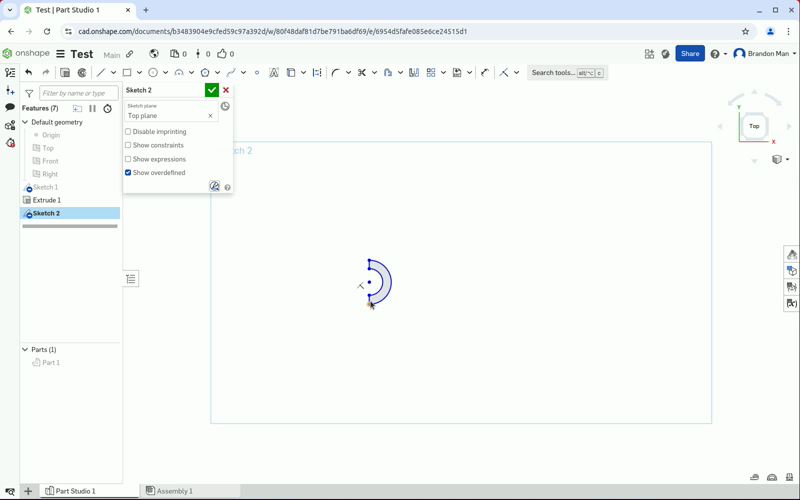
scroll(6)
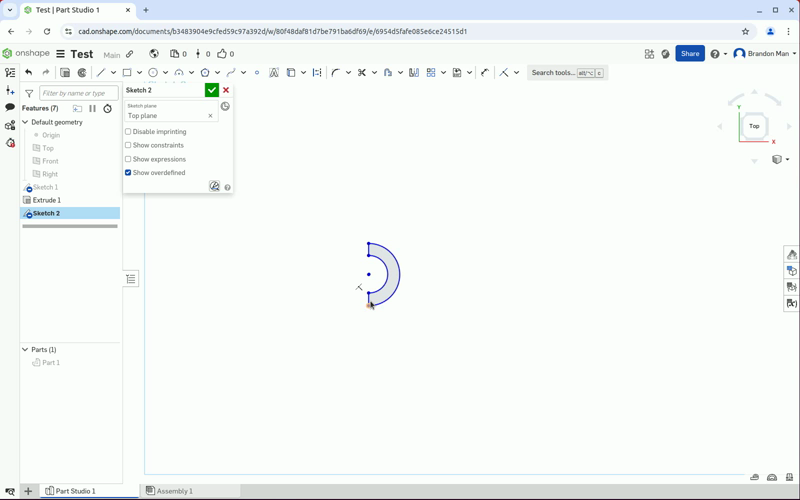
scroll(6)
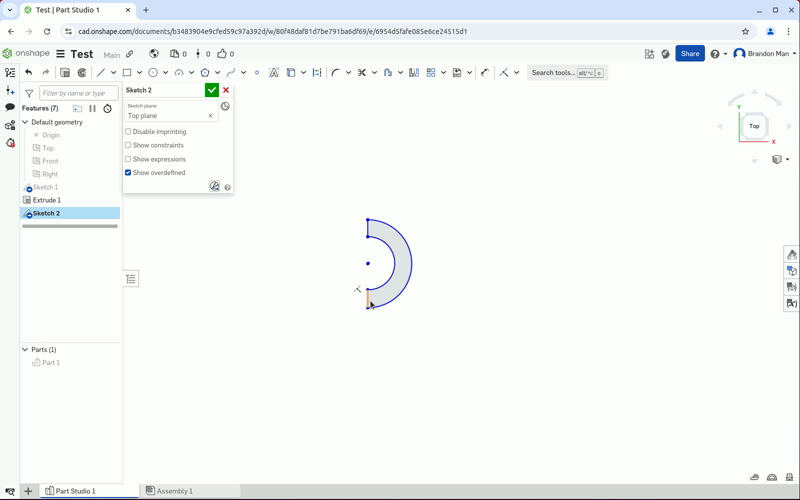
scroll(6)
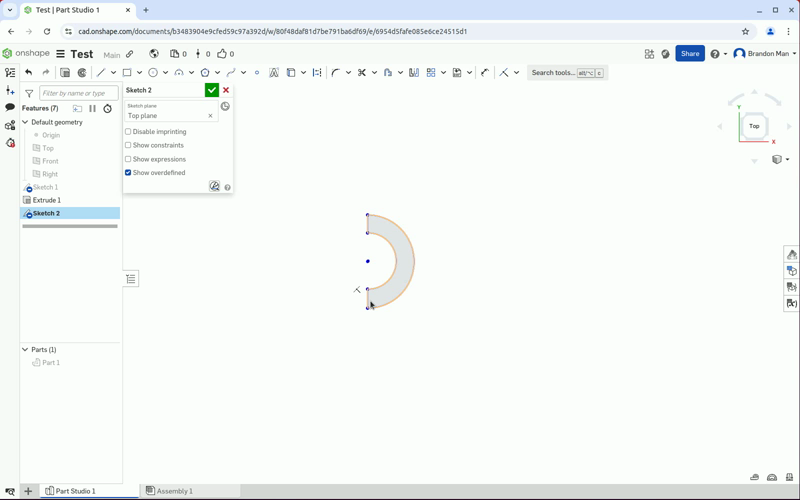
scroll(6)
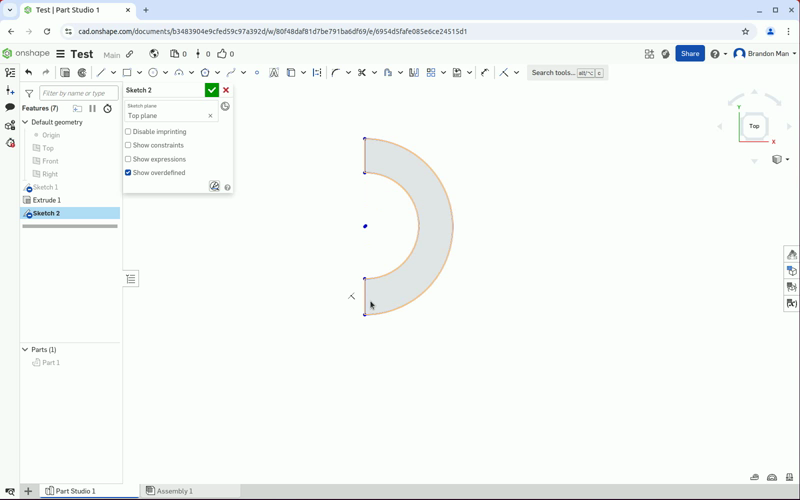
scroll(6)
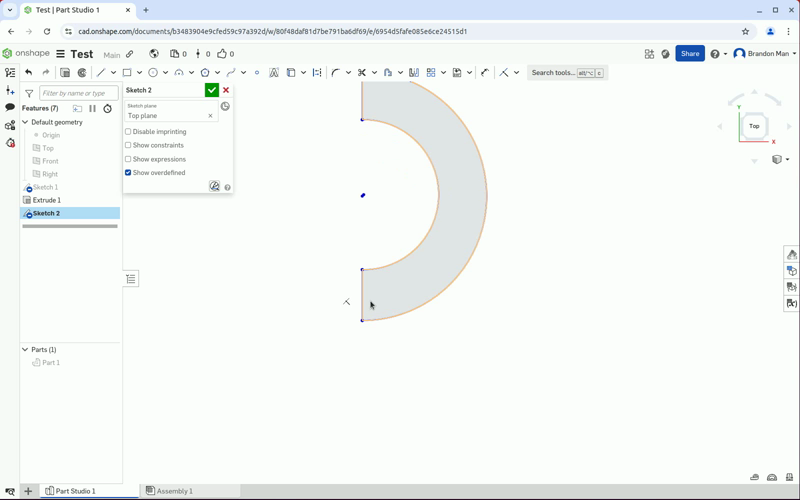
scroll(6)
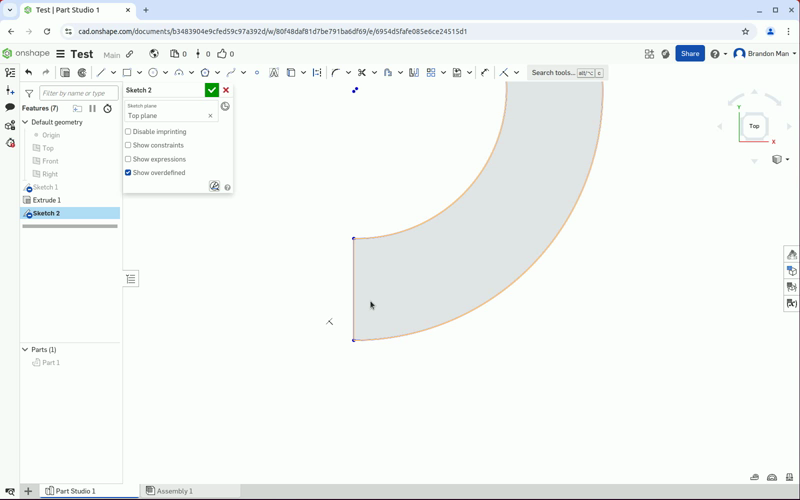
click(370, 300)
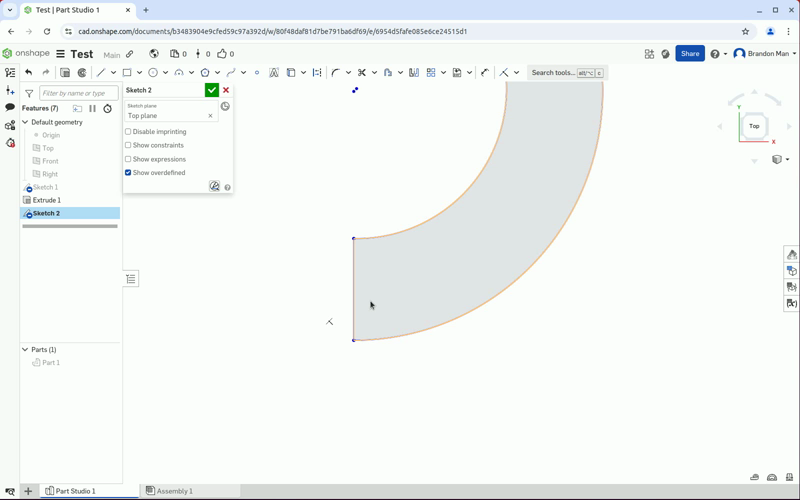
scroll(-6)
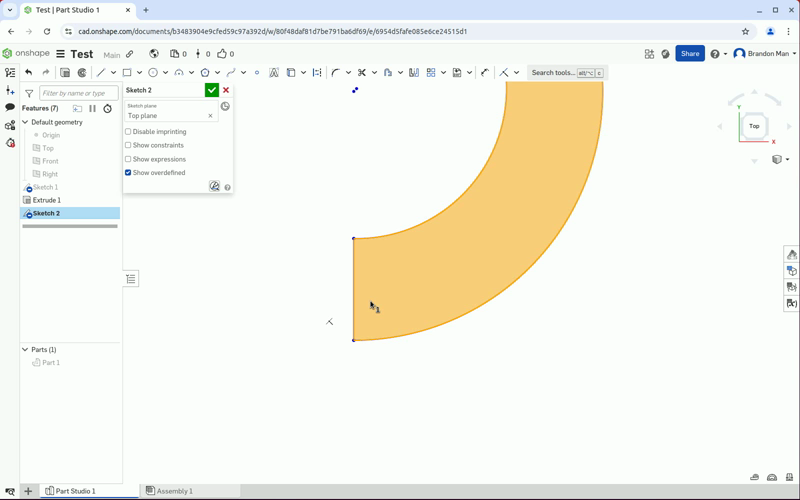
scroll(-6)
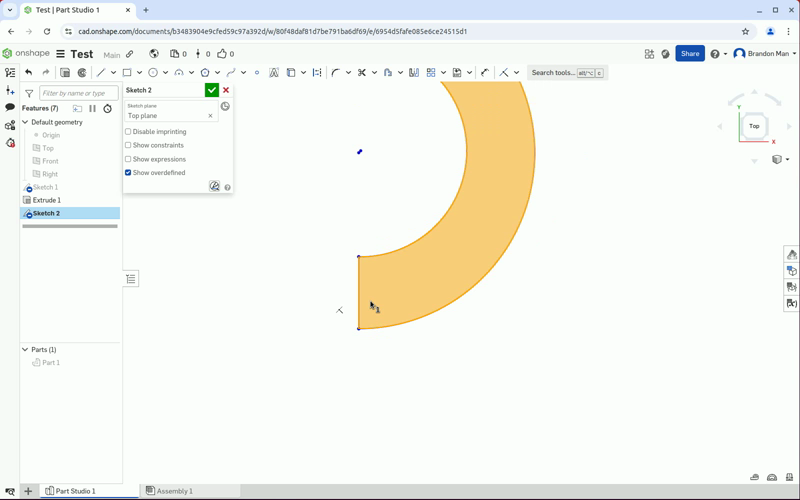
scroll(-6)
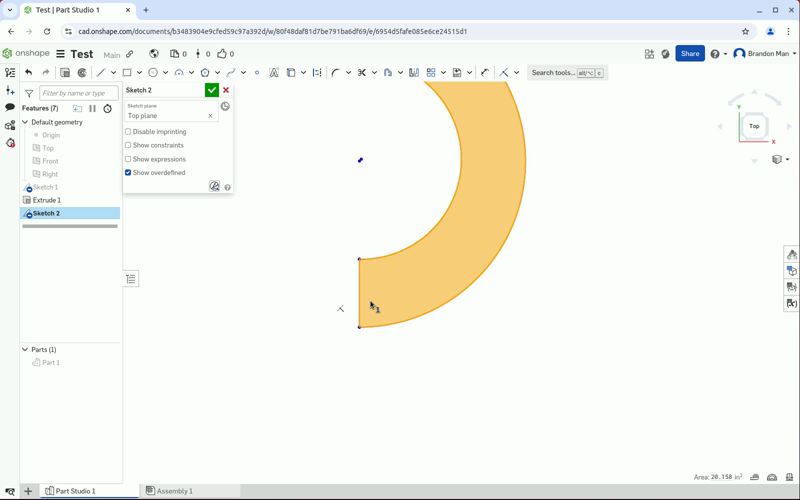
scroll(-6)
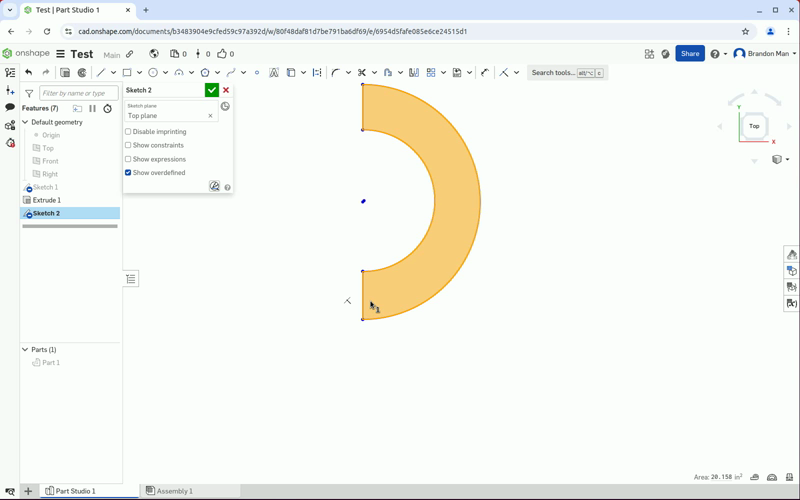
scroll(-6)
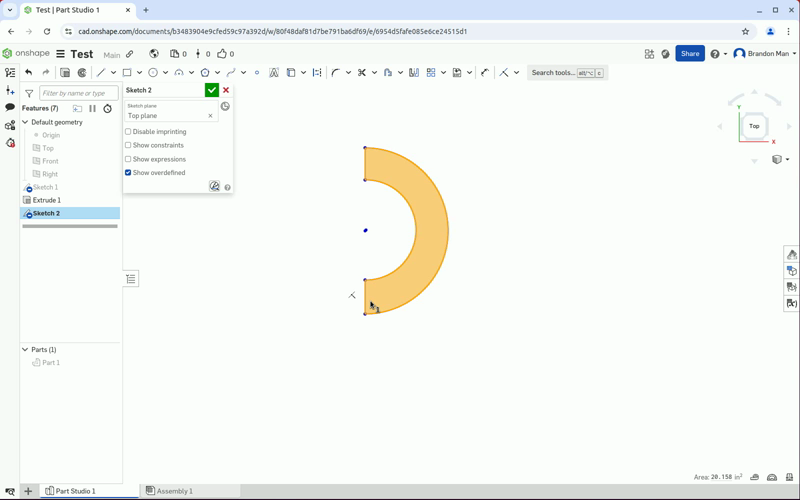
scroll(-6)
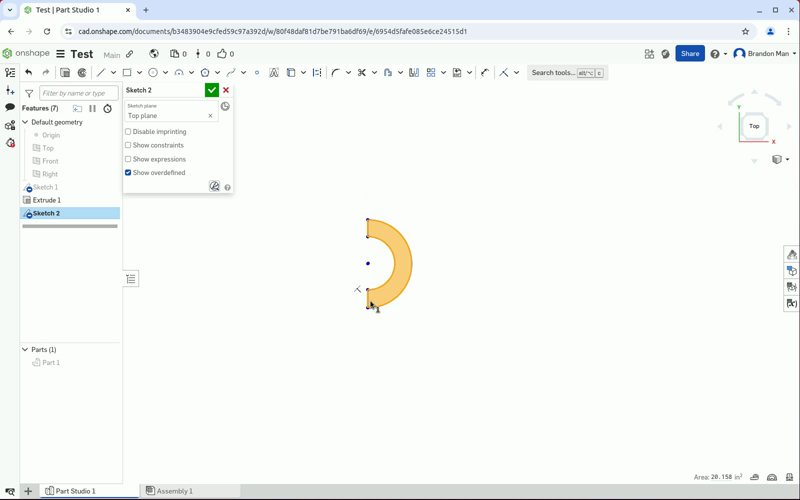
scroll(-6)
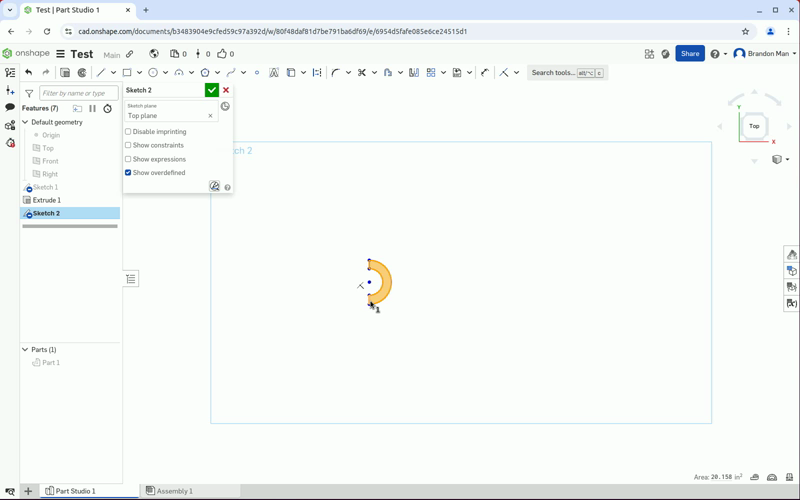
mouse_move(73, 352)
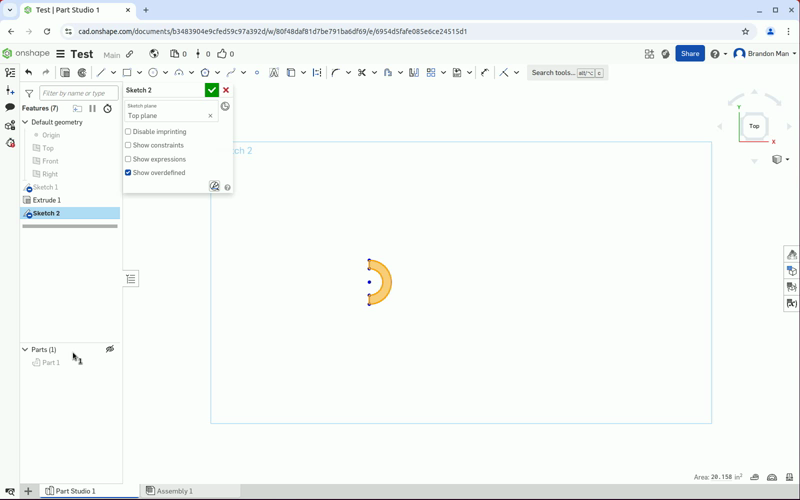
key(shift+y)
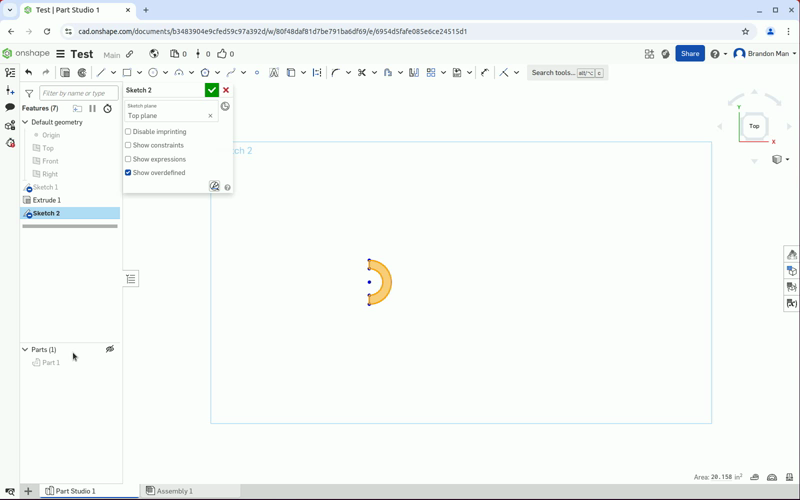
key(shift+e)
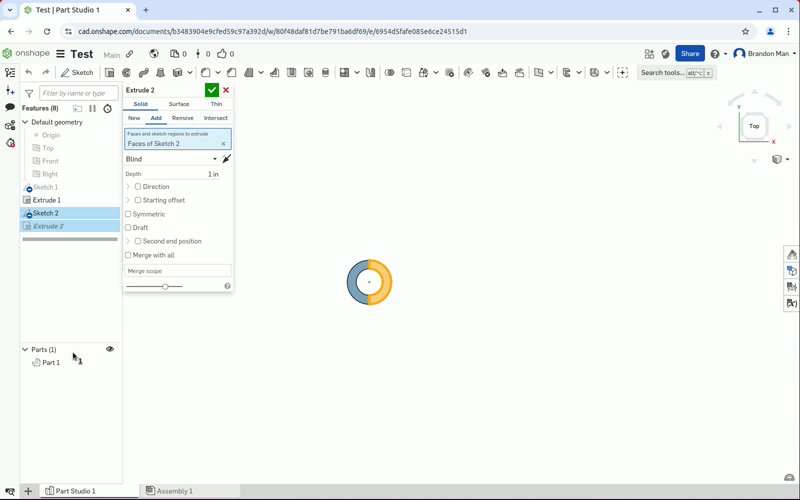
mouse_move(143, 106)
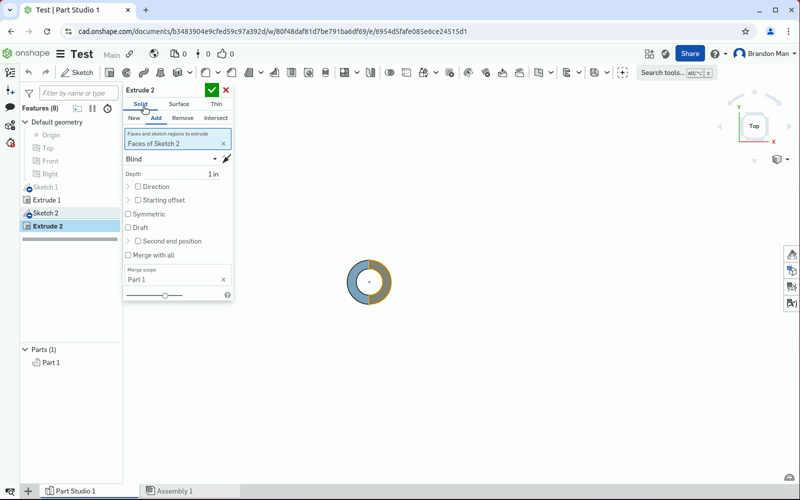
click(143, 106)
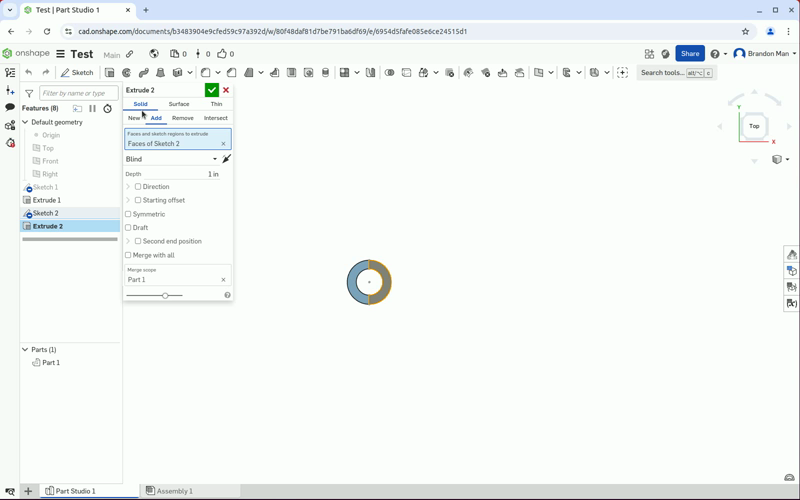
mouse_move(137, 120)
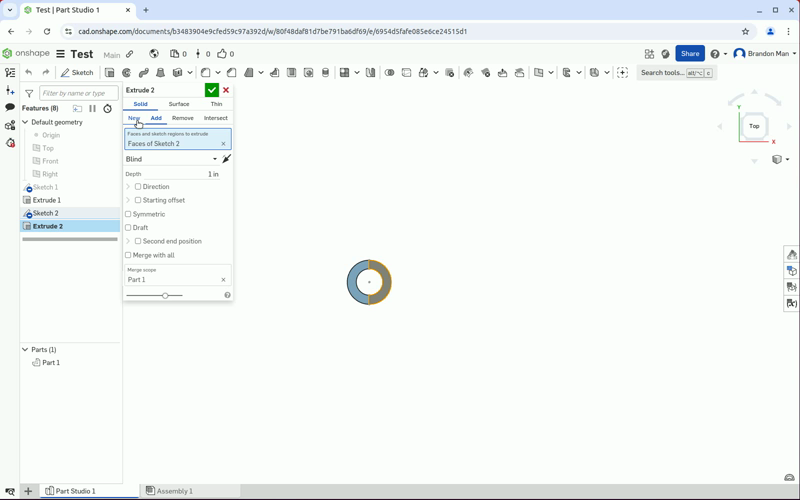
click(137, 120)
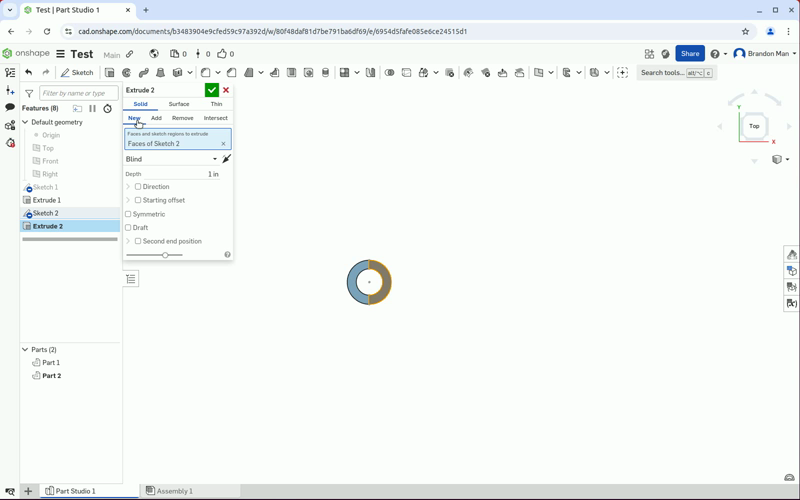
key(tab, 4)
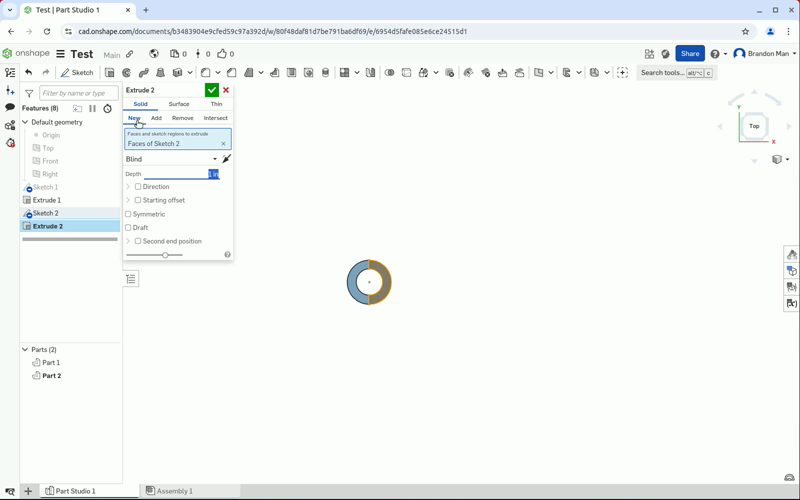
text(7.221)
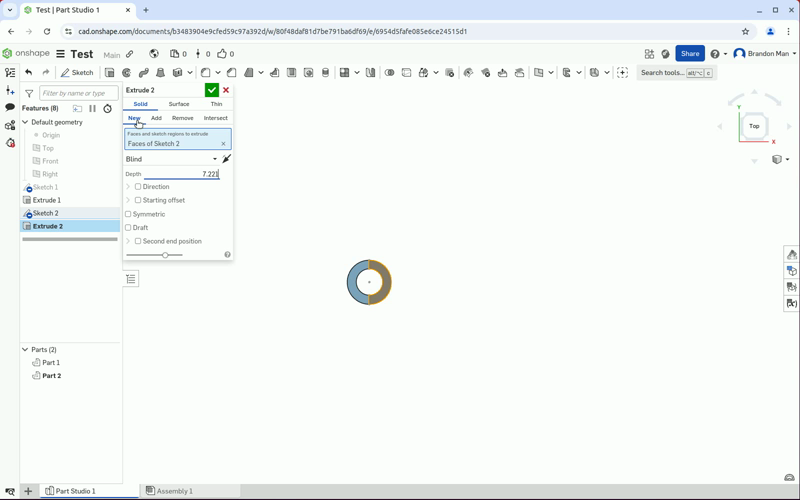
key(enter)
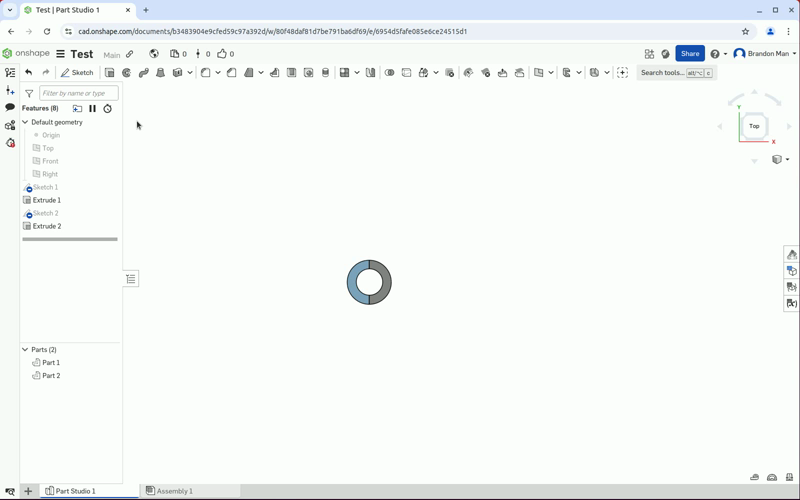
key(shift+h)
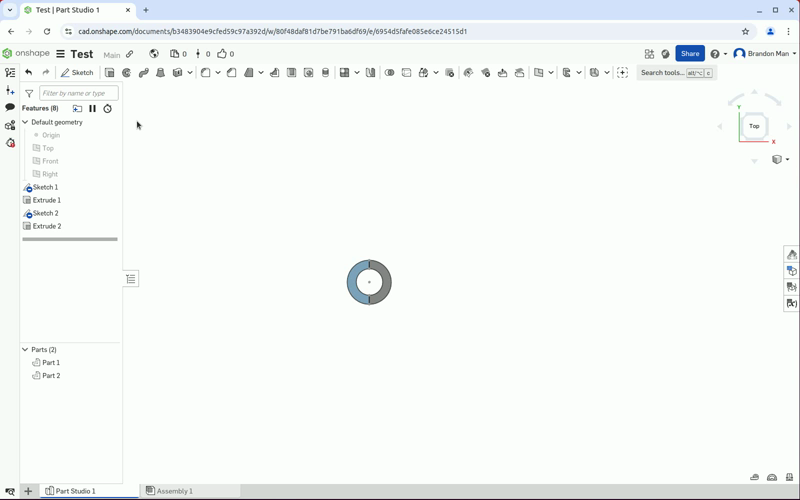
key(shift+h)
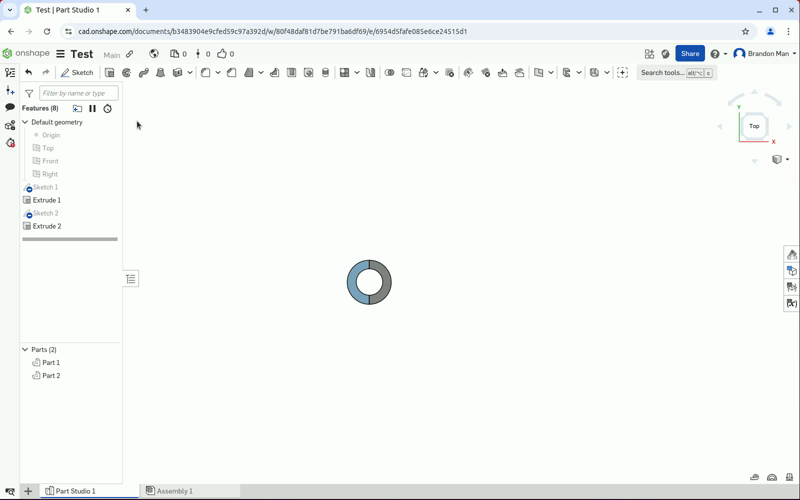
mouse_move(73, 189)
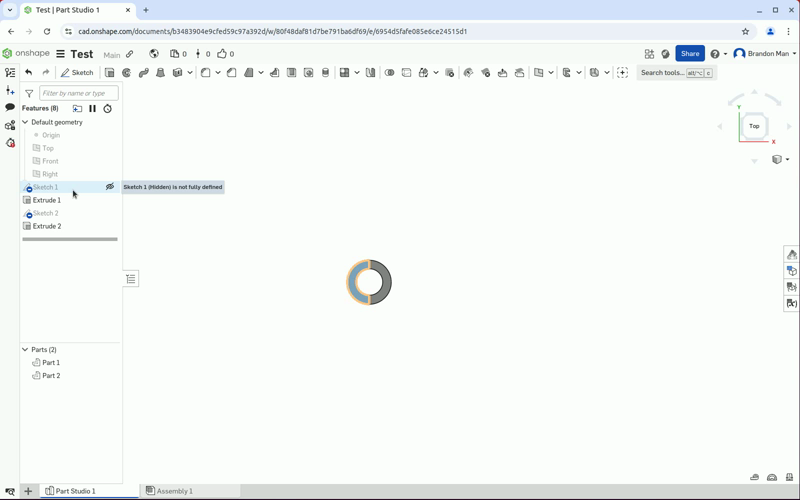
click(73, 189)
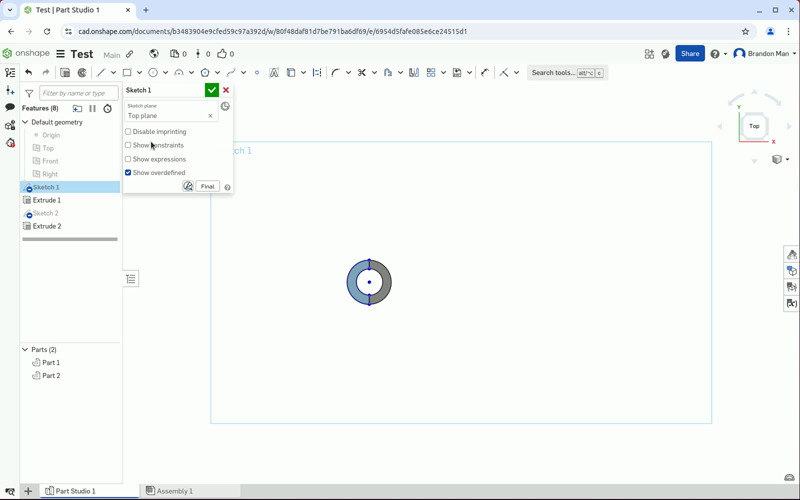
mouse_move(229, 92)
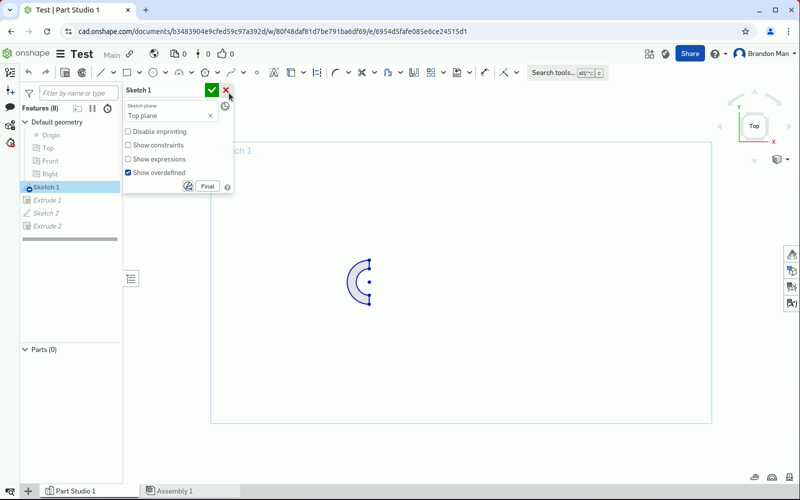
click(229, 92)
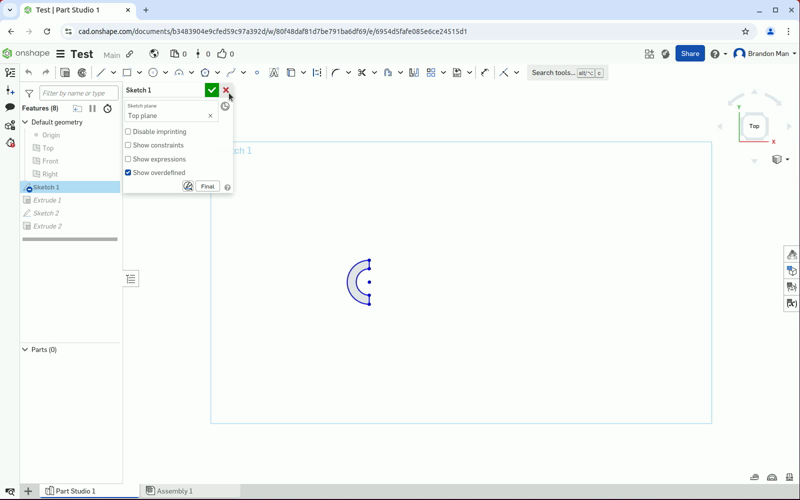
key(shift+s)
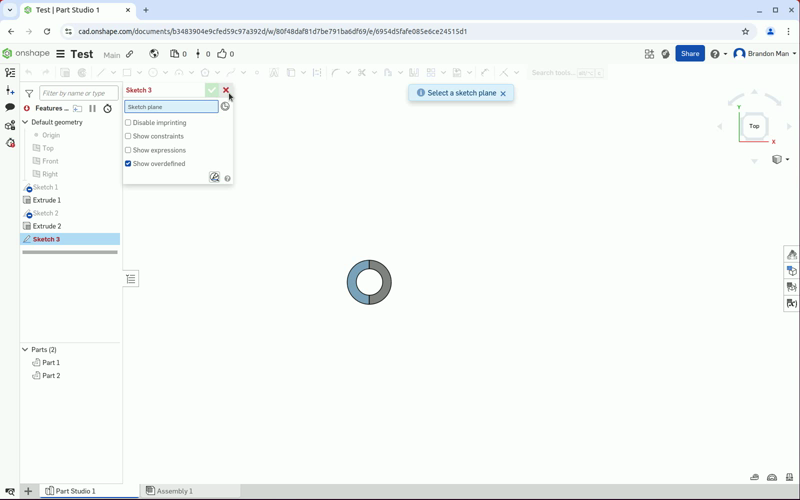
mouse_move(73, 150)
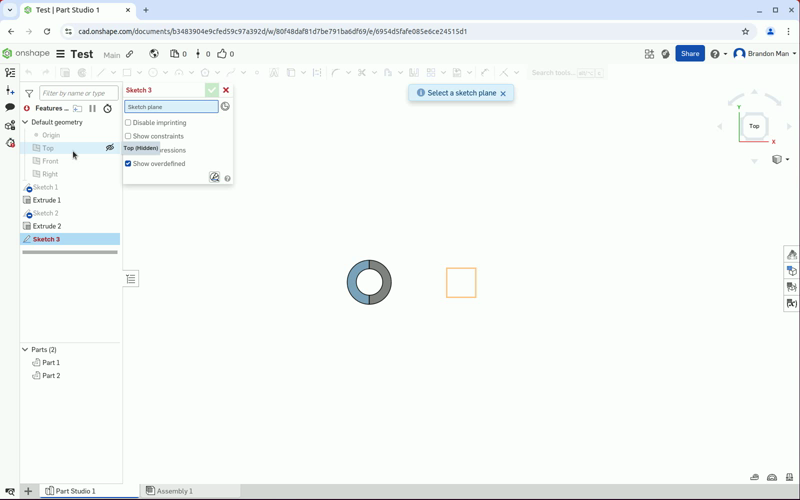
click(73, 150)
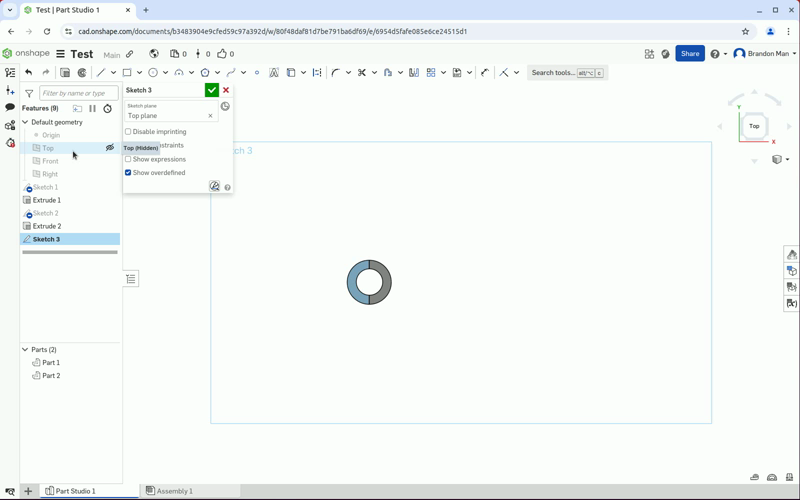
mouse_move(73, 352)
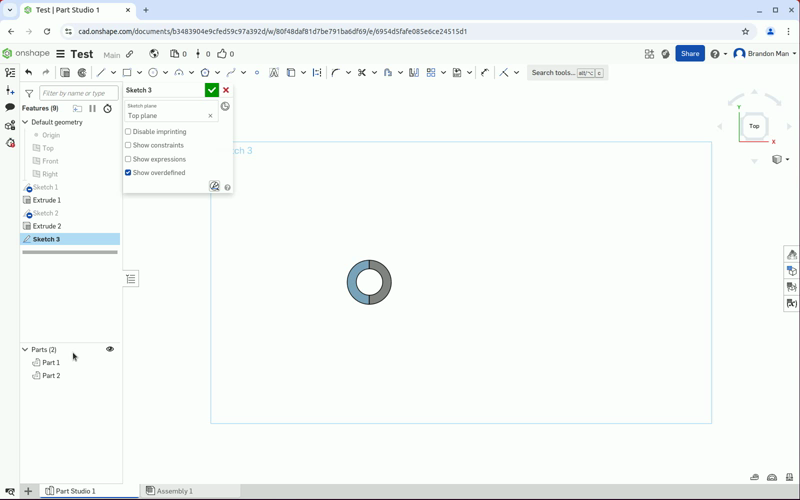
key(y)
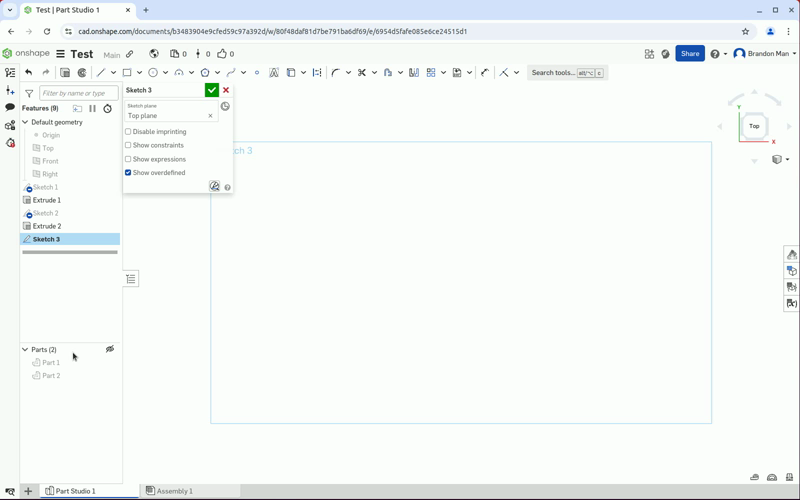
key(l)
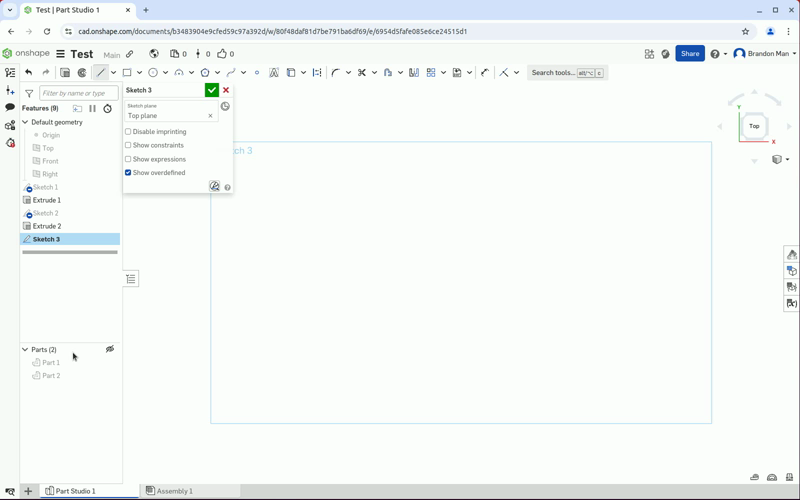
key_down(shift)
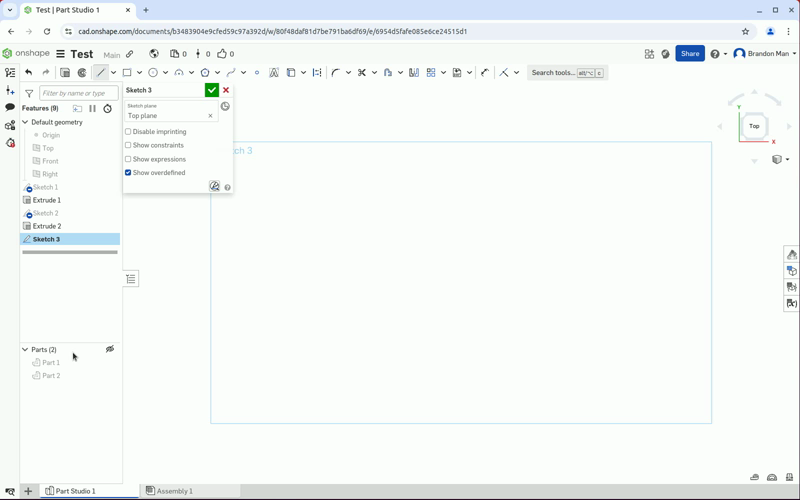
mouse_move(489, 320)
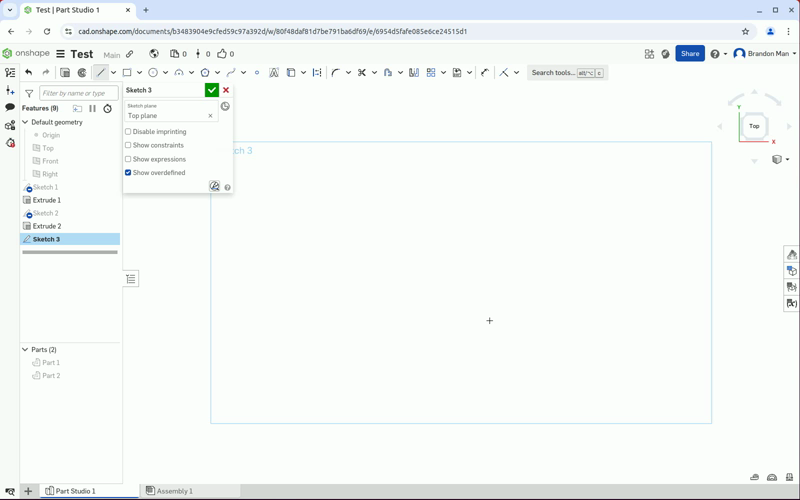
click(489, 320)
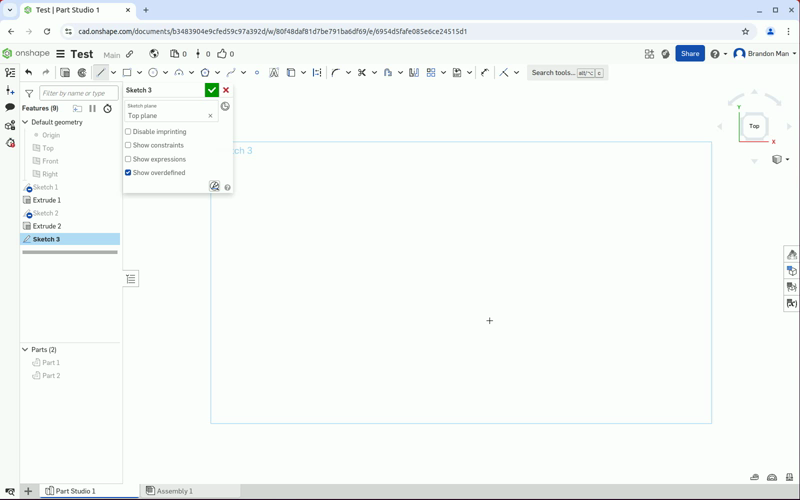
key_up(shift)
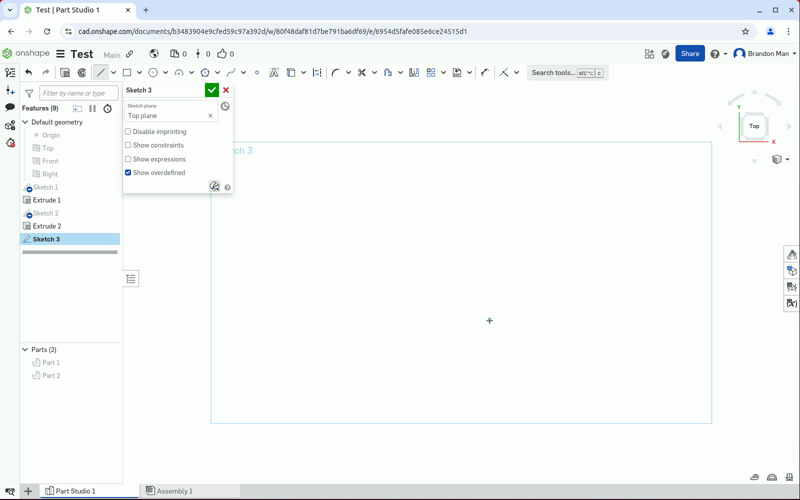
key_down(shift)
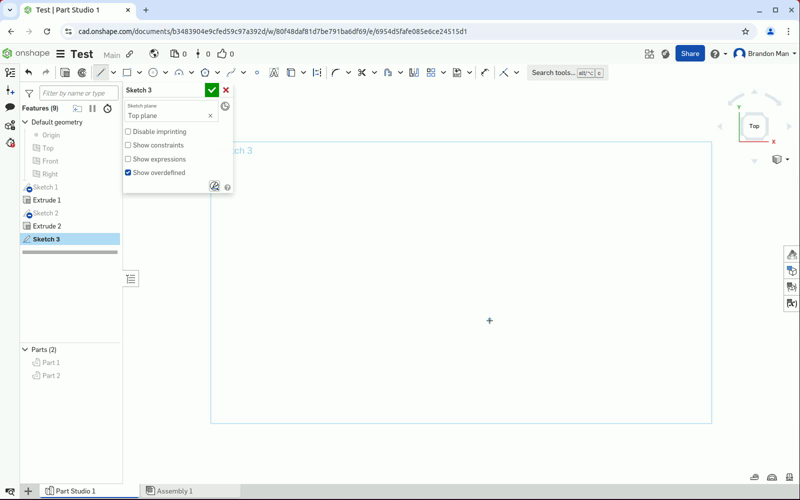
mouse_move(519, 320)
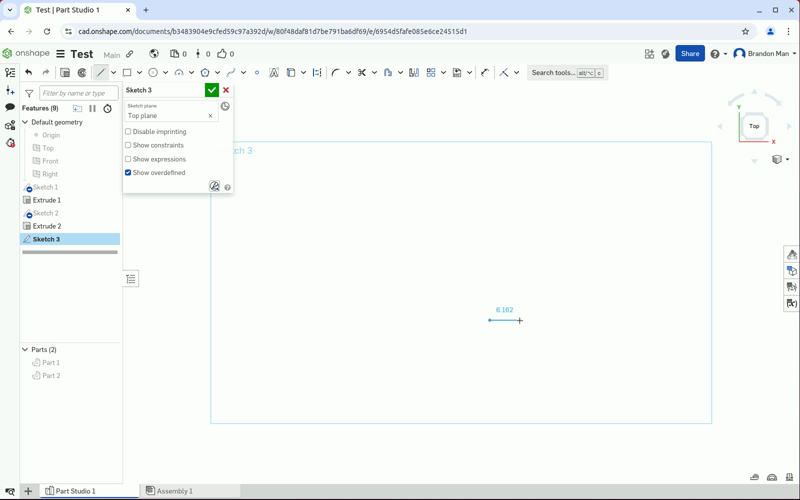
mouse_move(500, 321)
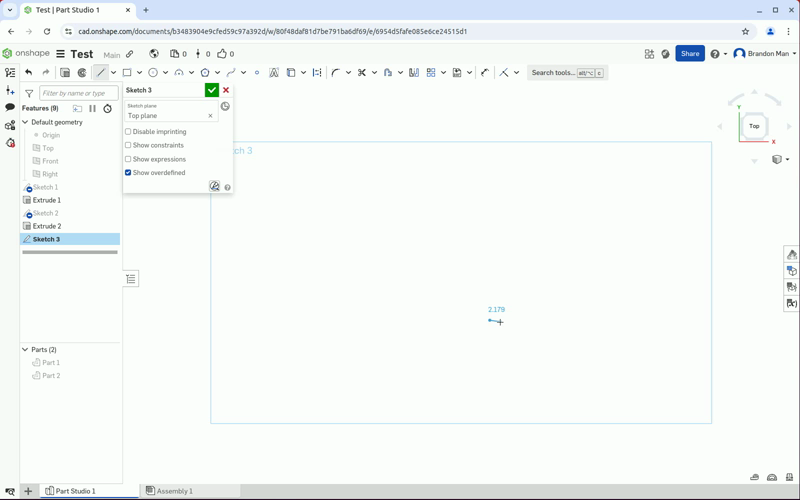
click(500, 321)
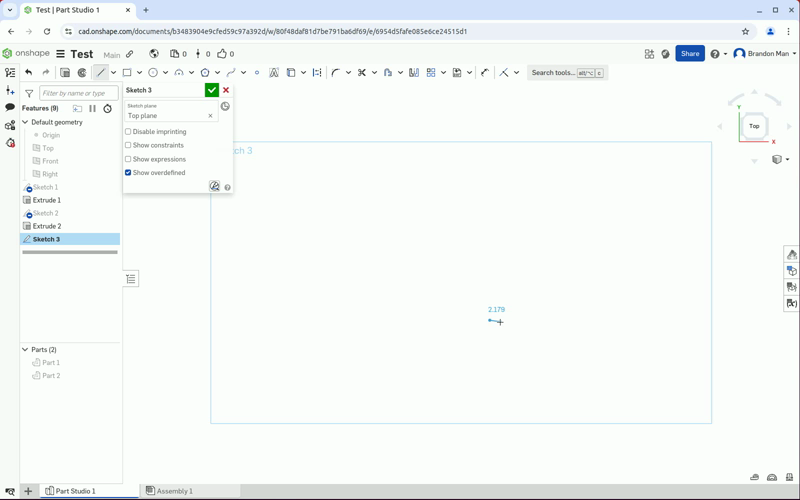
key_up(shift)
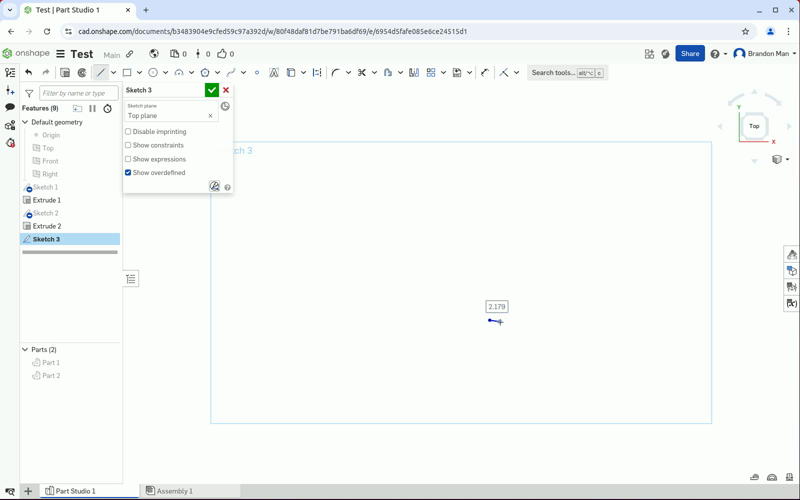
key_down(shift)
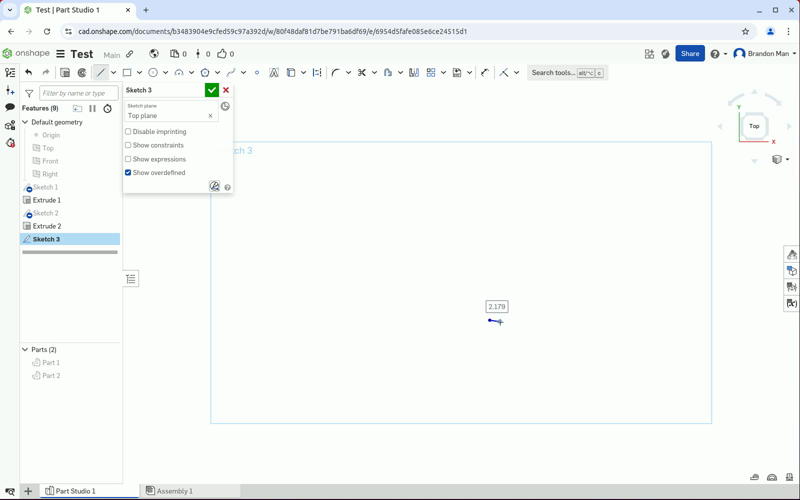
mouse_move(530, 321)
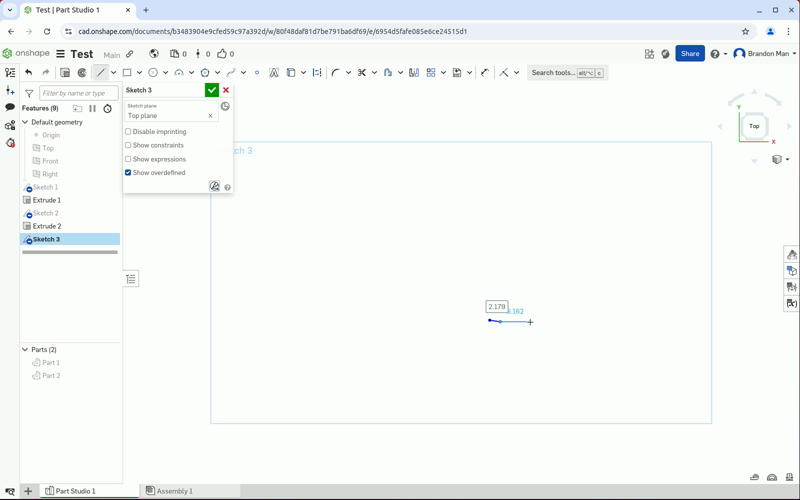
mouse_move(500, 304)
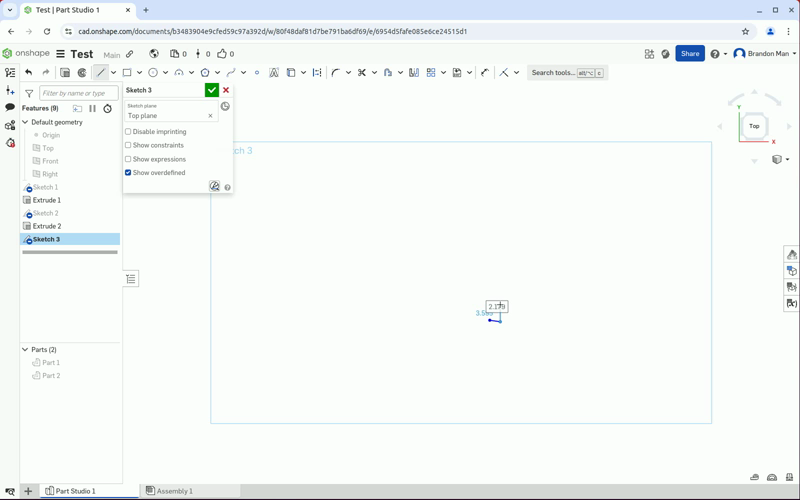
click(500, 304)
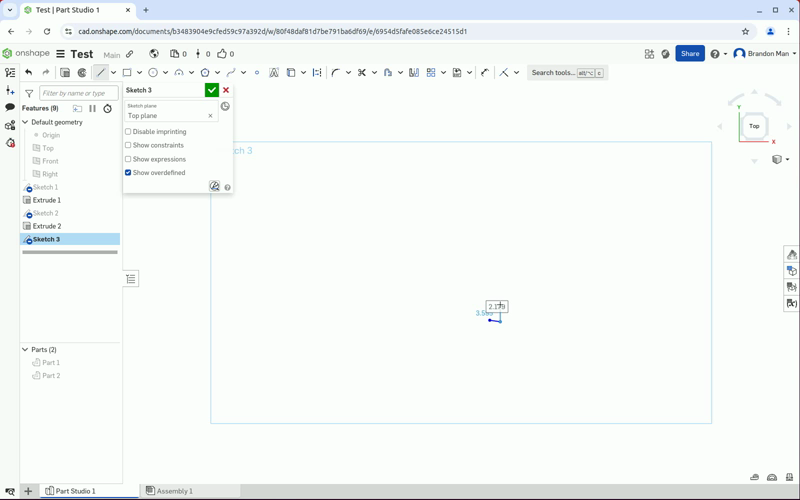
key_up(shift)
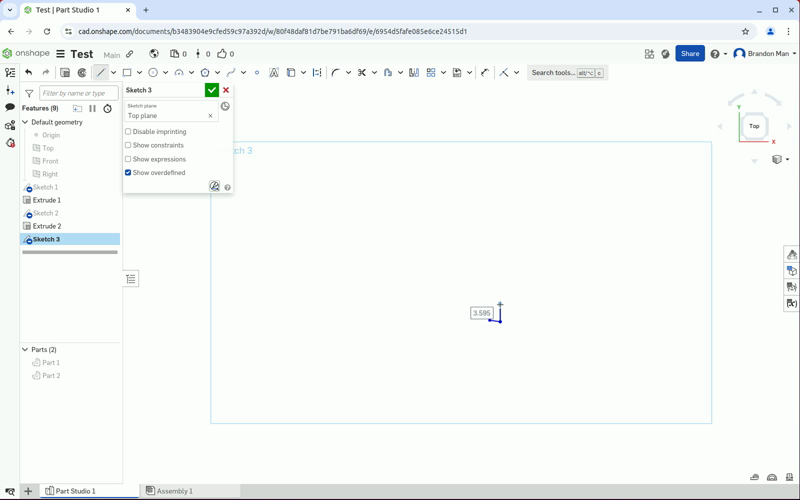
key(esc)
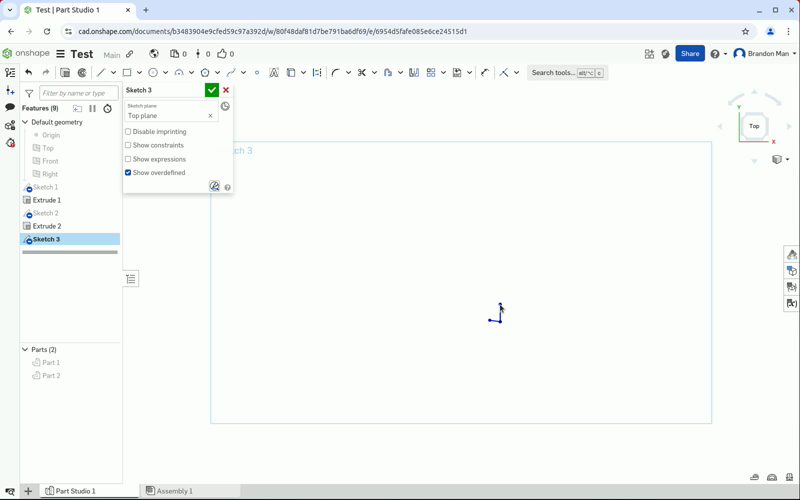
key(a)
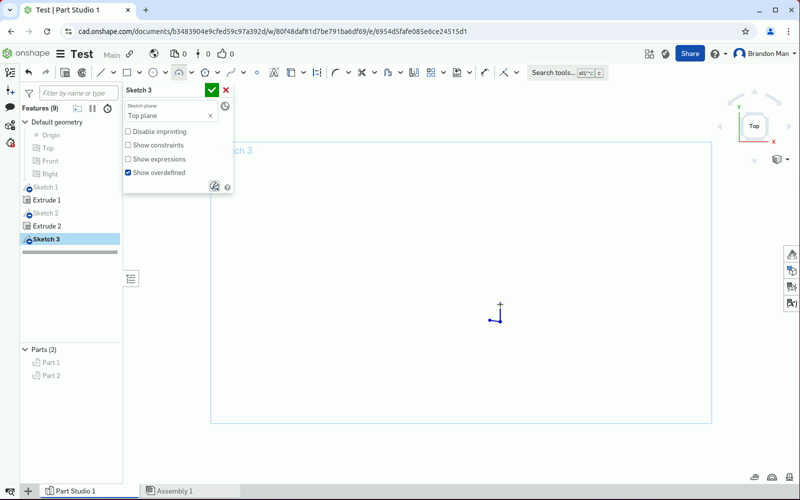
mouse_move(500, 304)
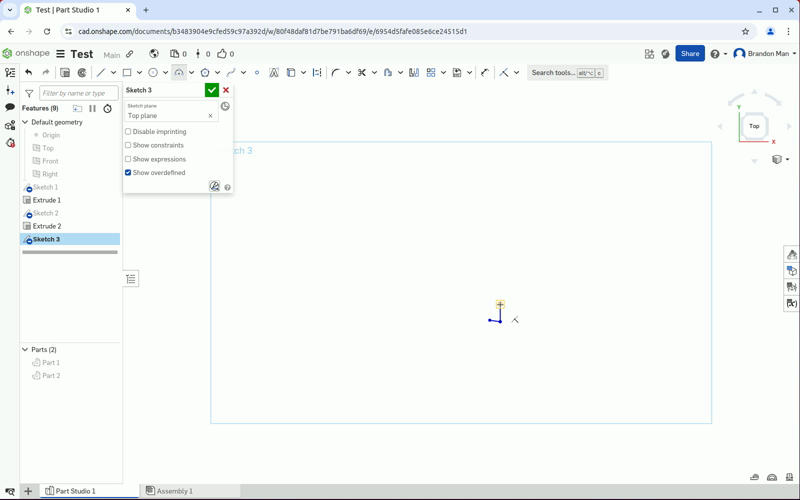
click(500, 304)
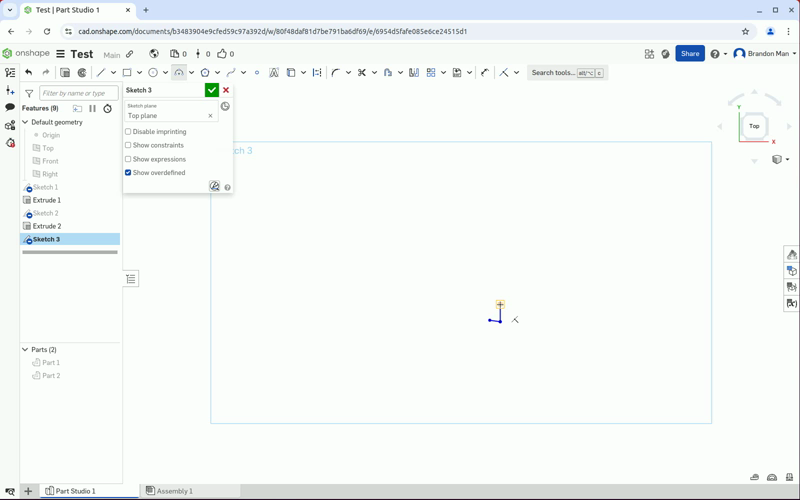
key_down(shift)
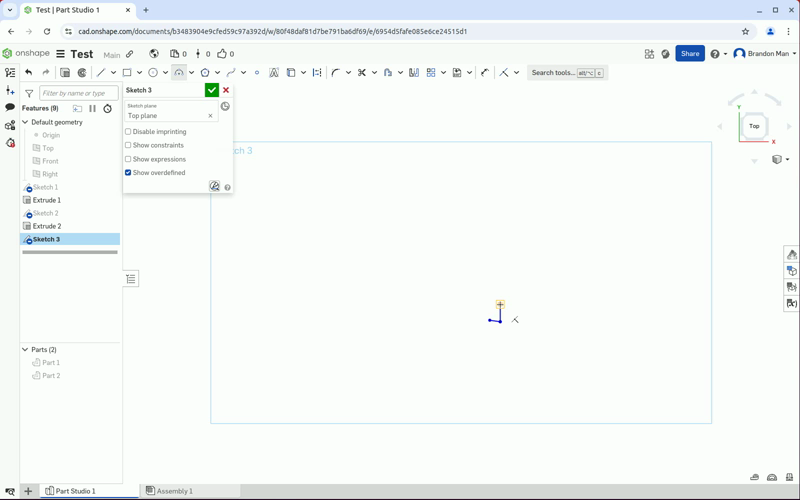
mouse_move(500, 260)
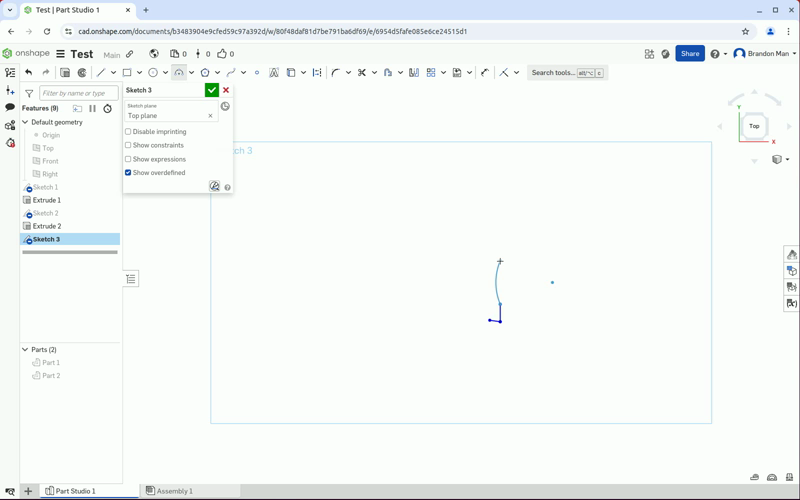
click(500, 260)
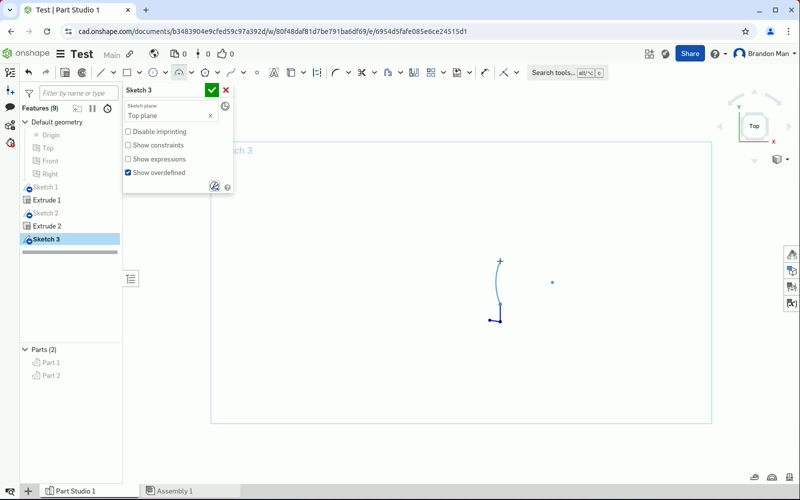
mouse_move(478, 282)
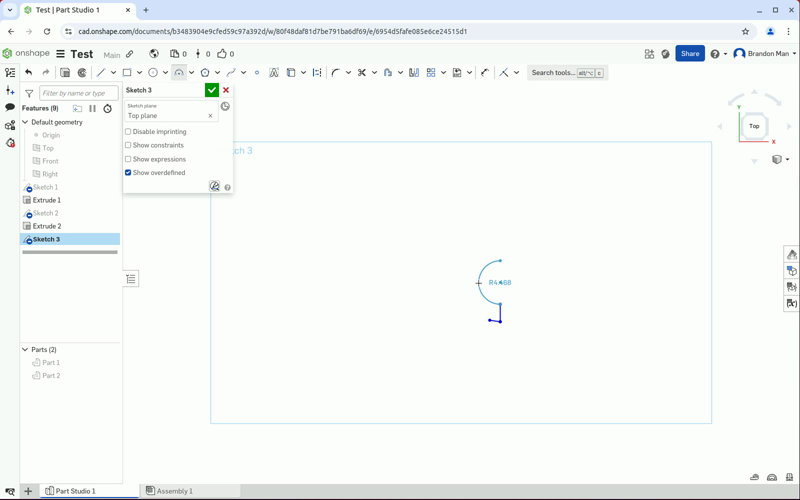
click(478, 282)
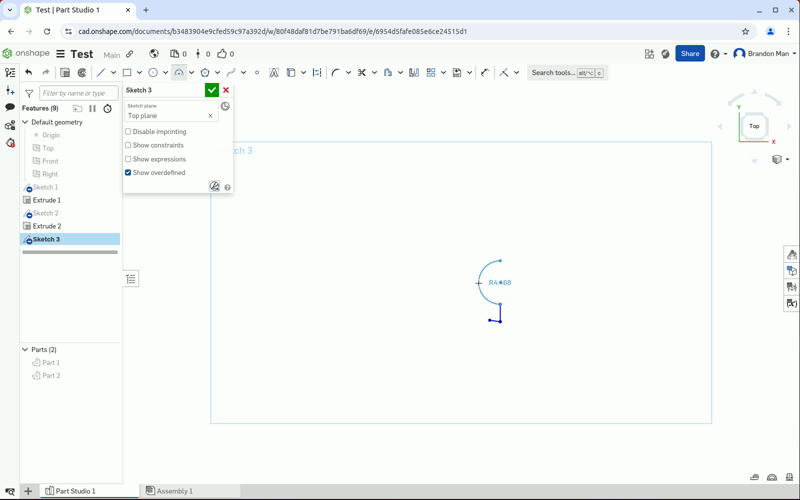
key_up(shift)
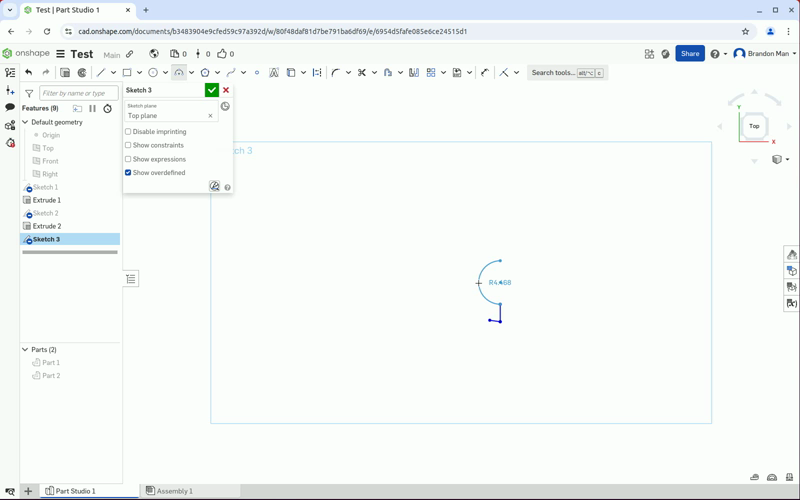
key(esc)
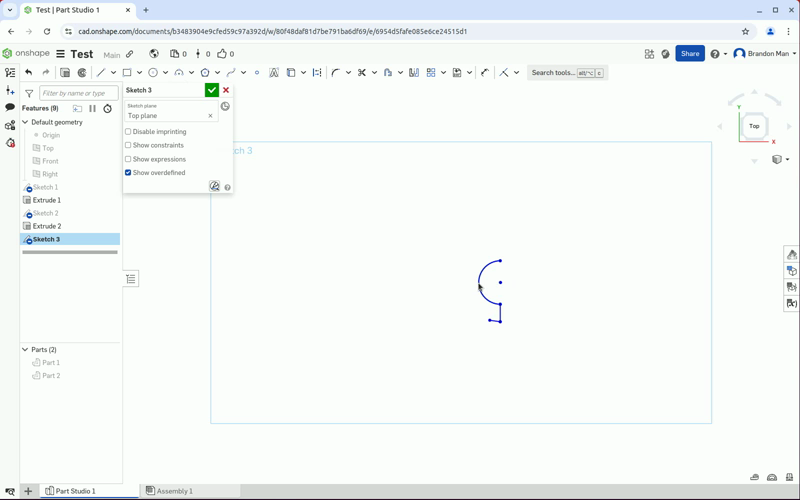
key(l)
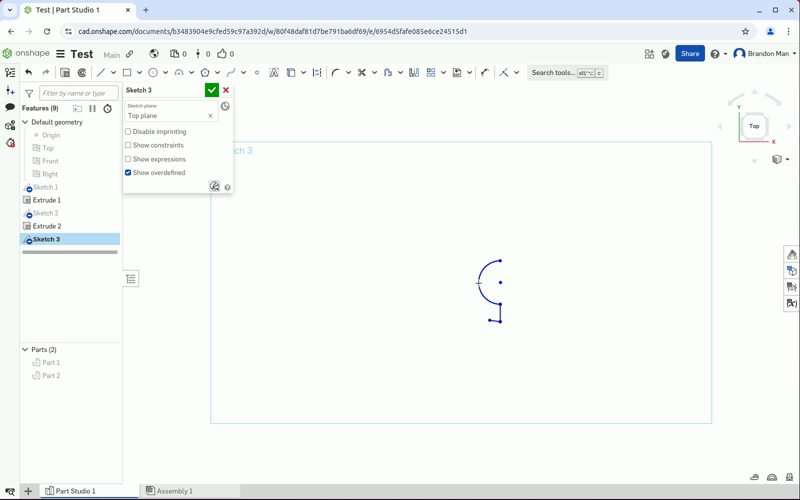
mouse_move(500, 260)
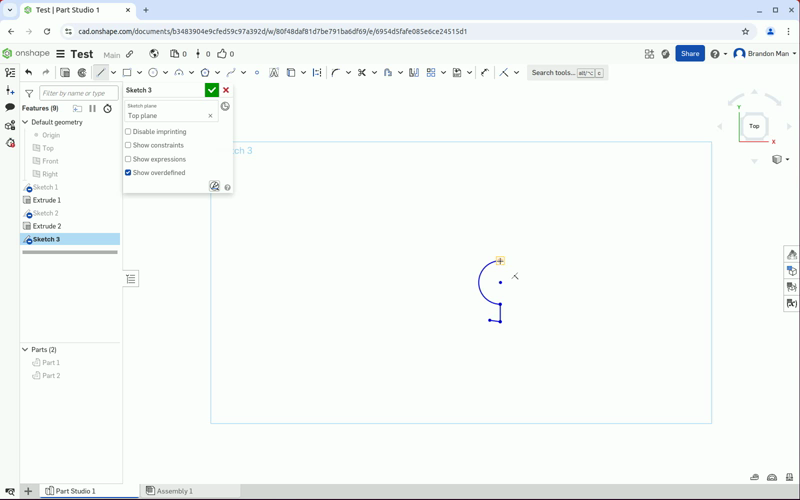
click(500, 260)
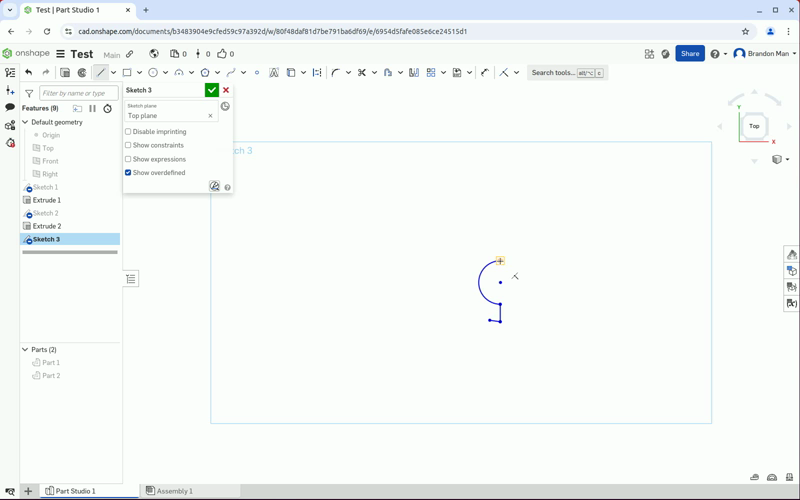
key_down(shift)
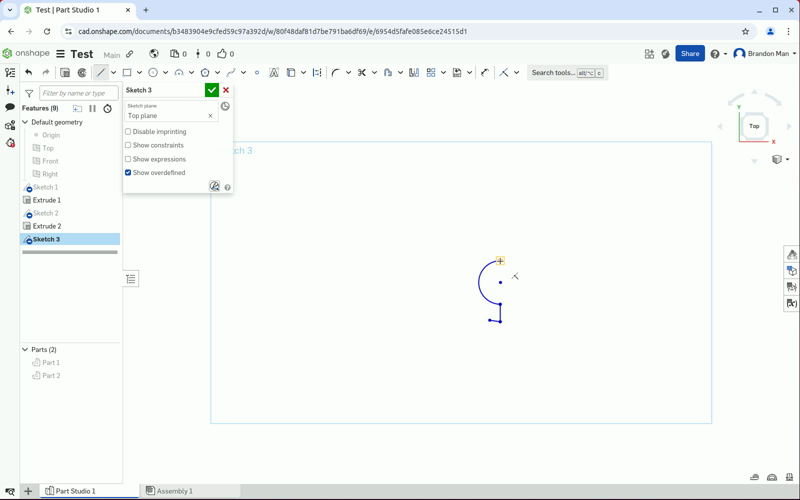
mouse_move(530, 260)
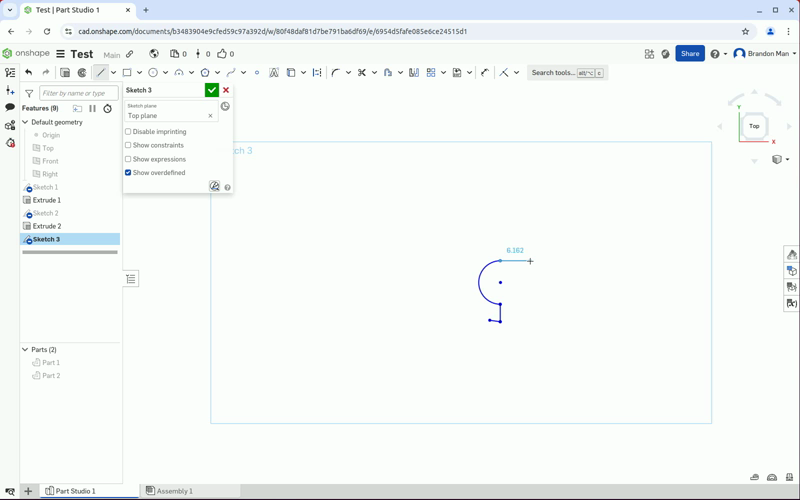
mouse_move(500, 243)
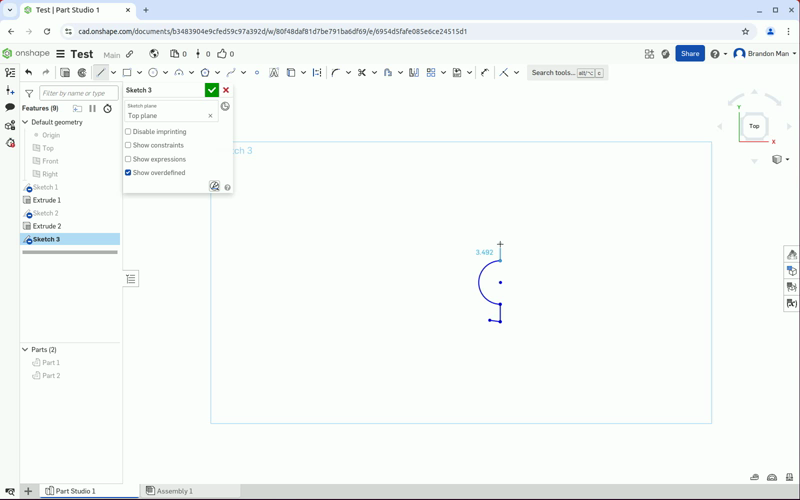
click(500, 243)
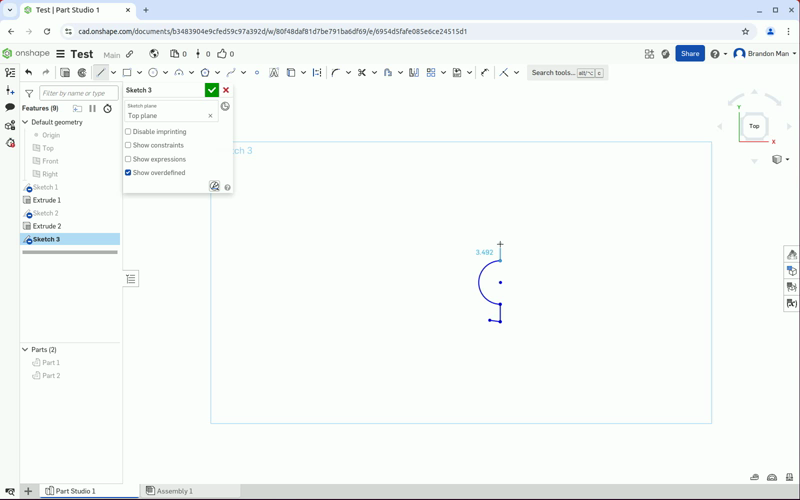
key_up(shift)
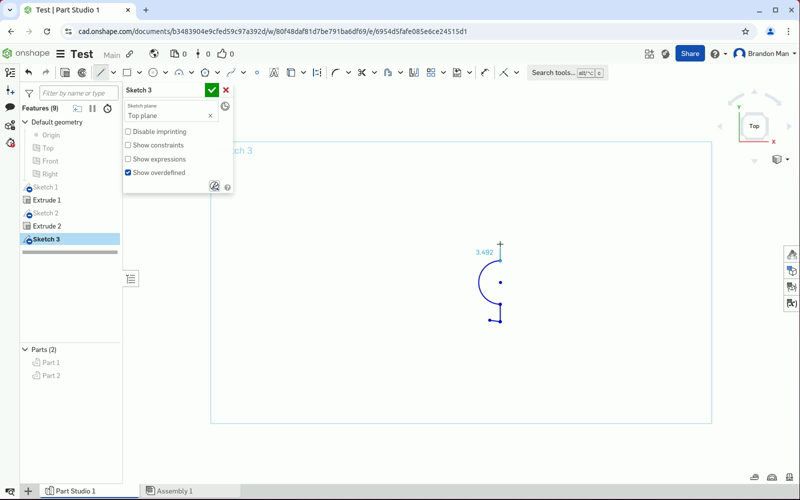
key_down(shift)
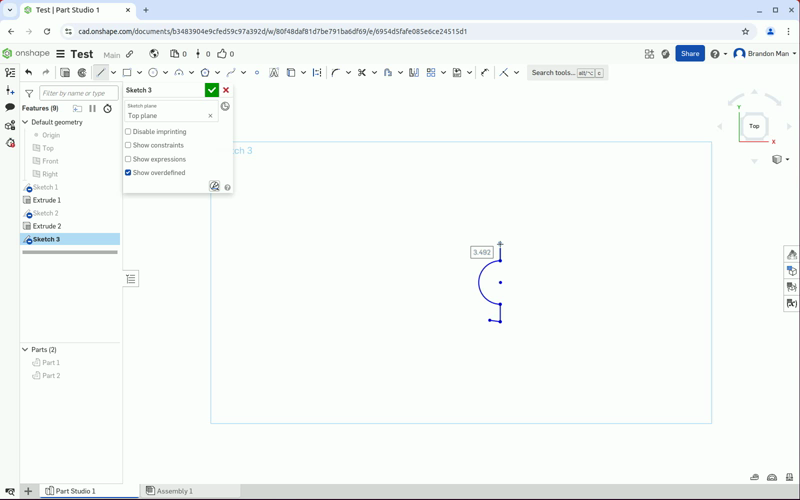
mouse_move(530, 243)
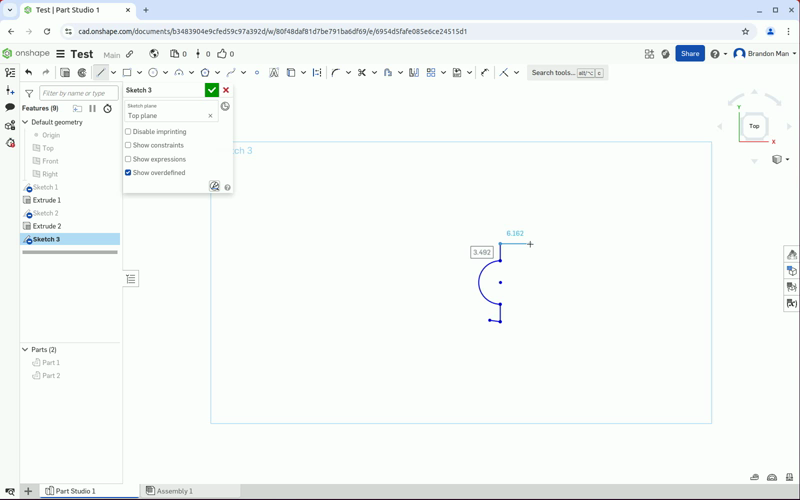
mouse_move(489, 245)
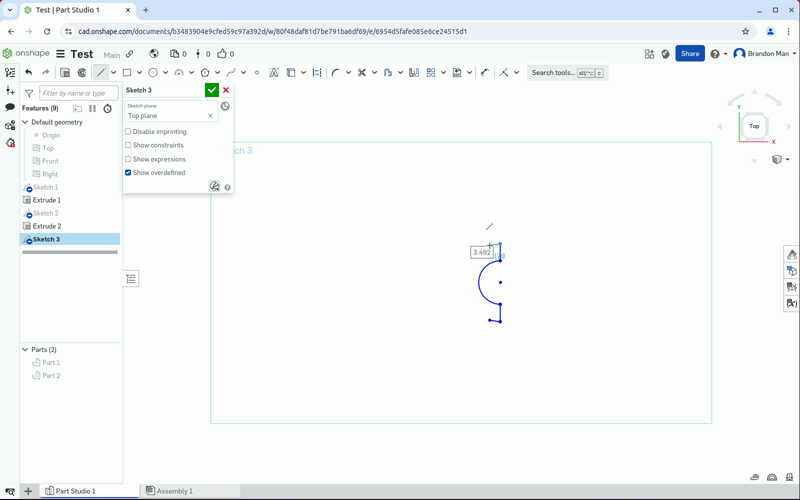
click(489, 245)
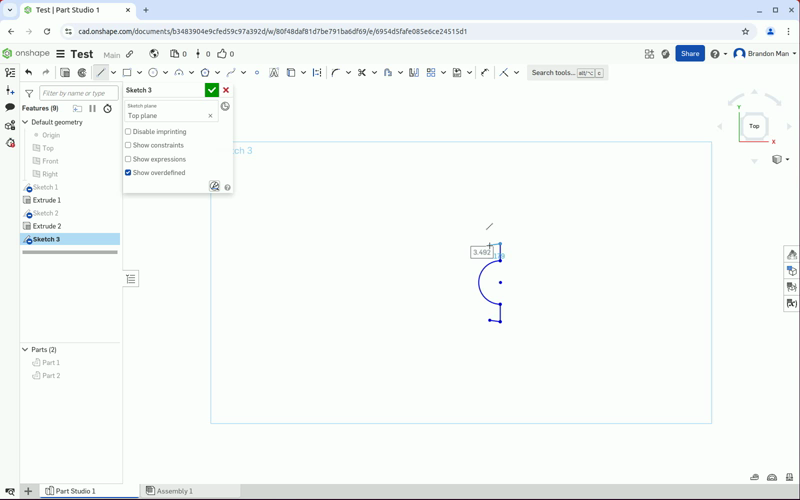
key_up(shift)
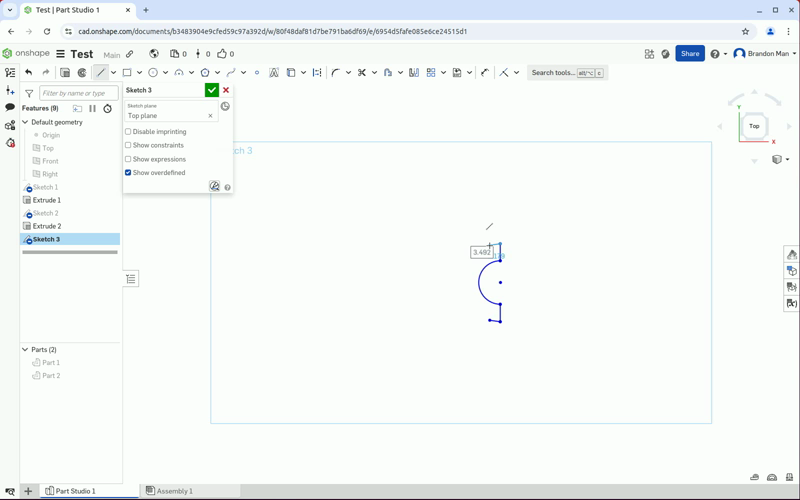
key(esc)
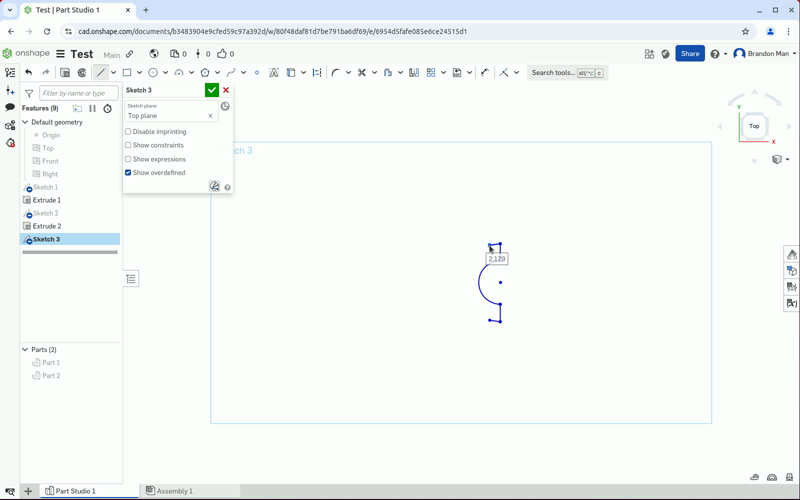
key(a)
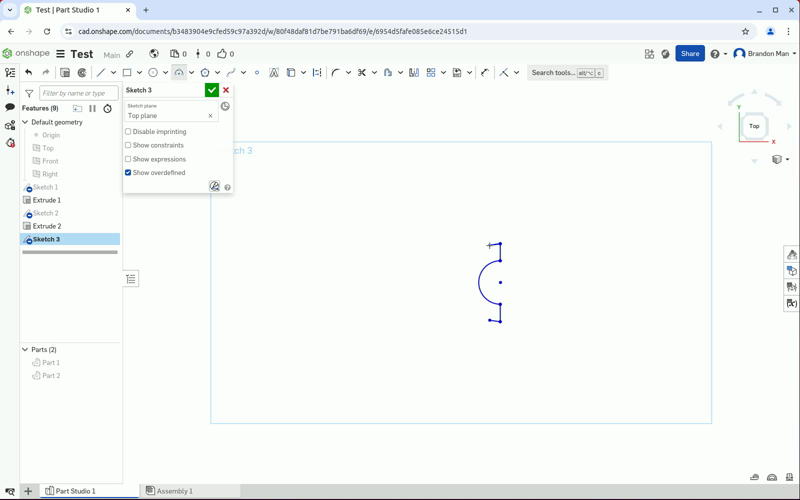
mouse_move(489, 245)
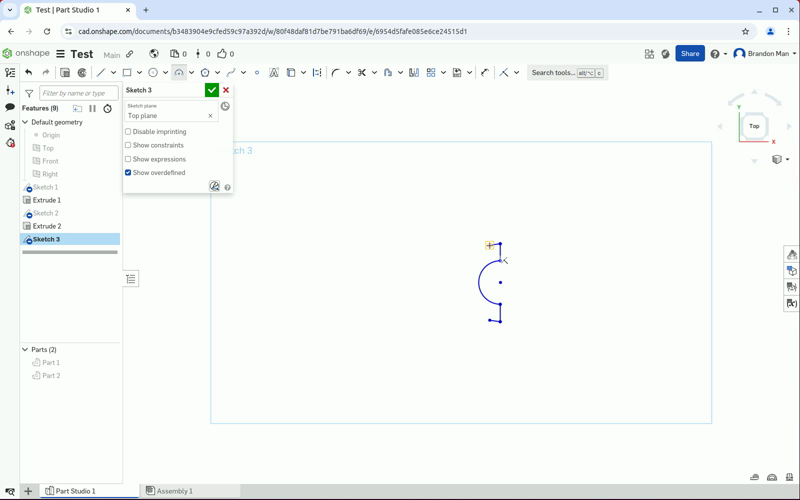
click(489, 245)
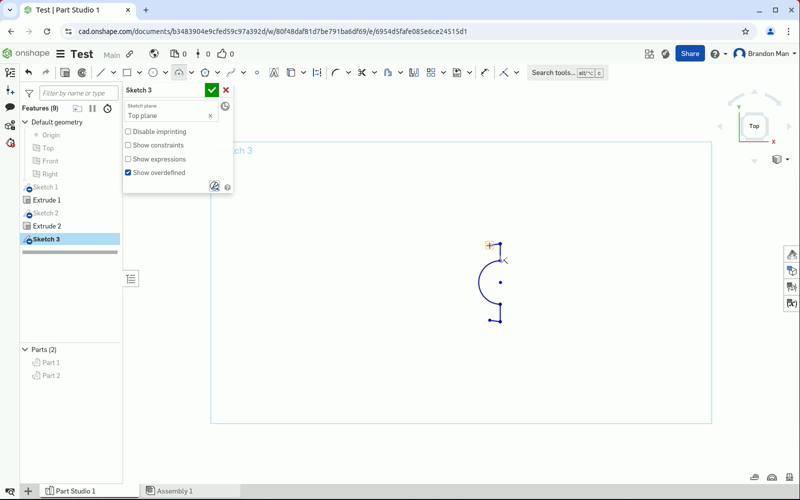
mouse_move(489, 320)
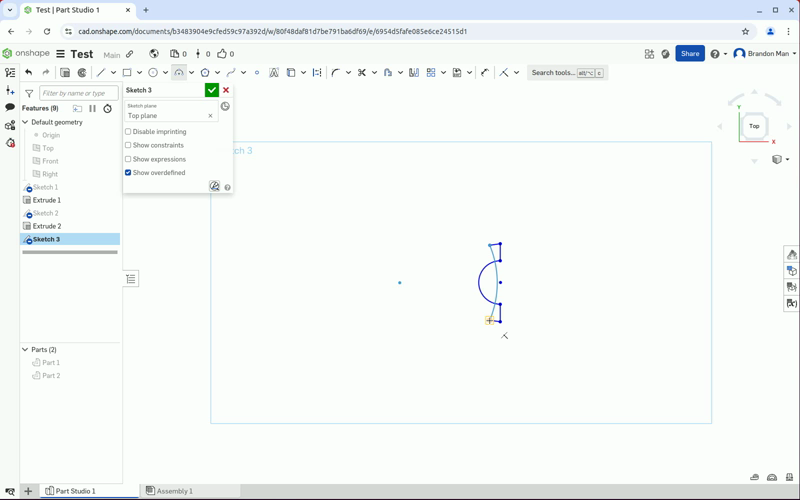
click(489, 320)
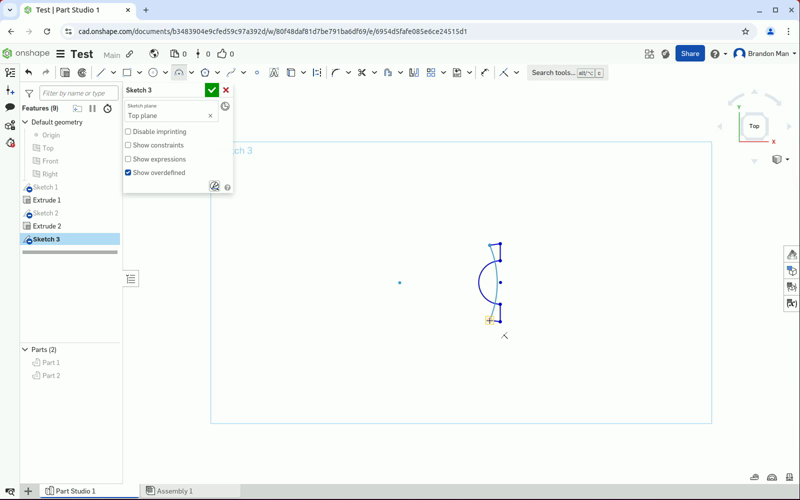
key_down(shift)
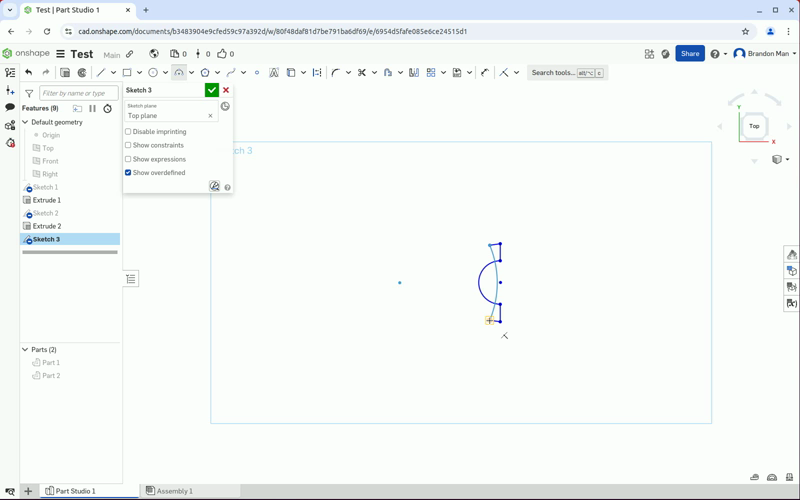
mouse_move(461, 282)
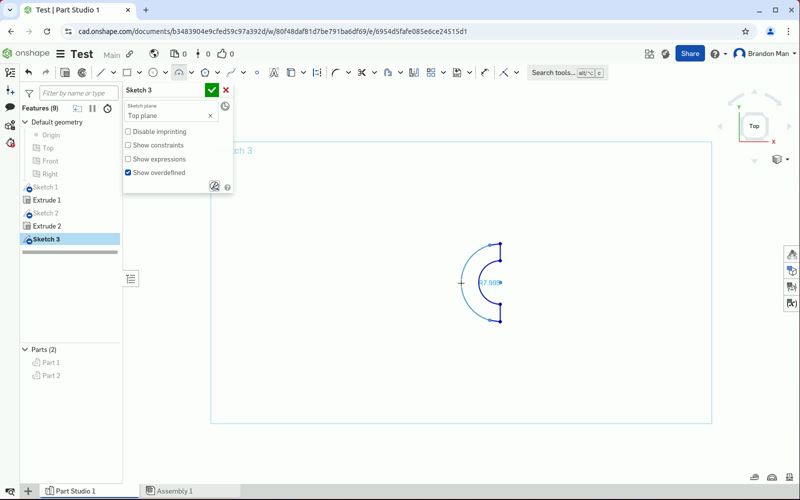
click(461, 282)
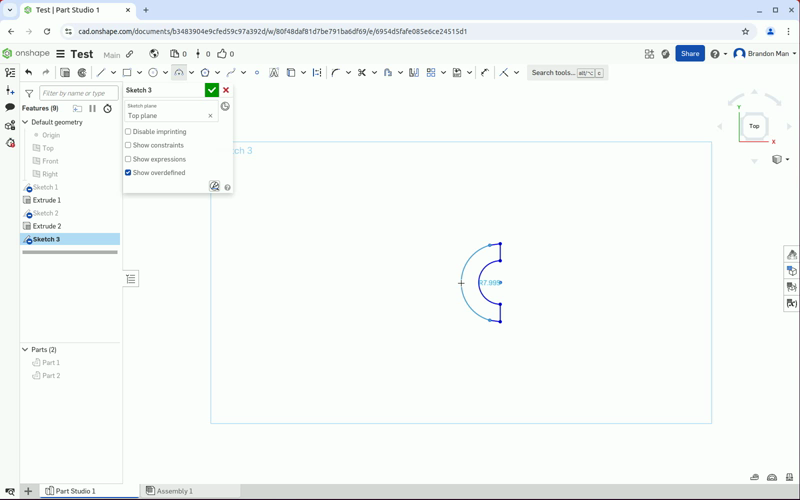
key_up(shift)
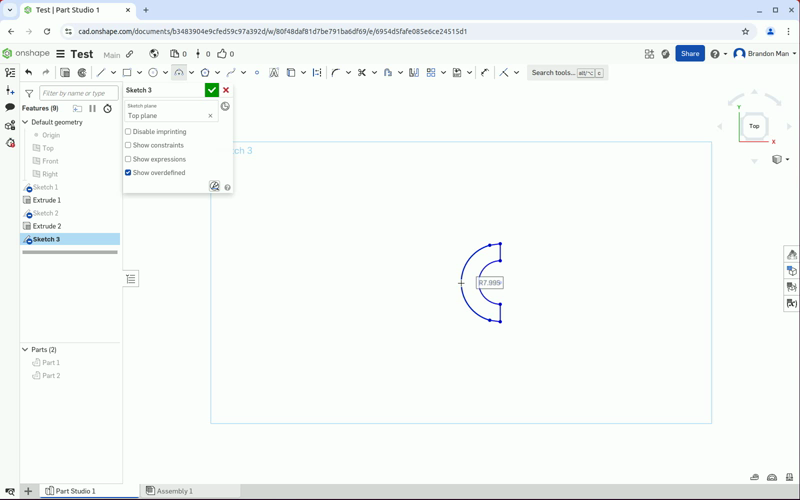
key(esc)
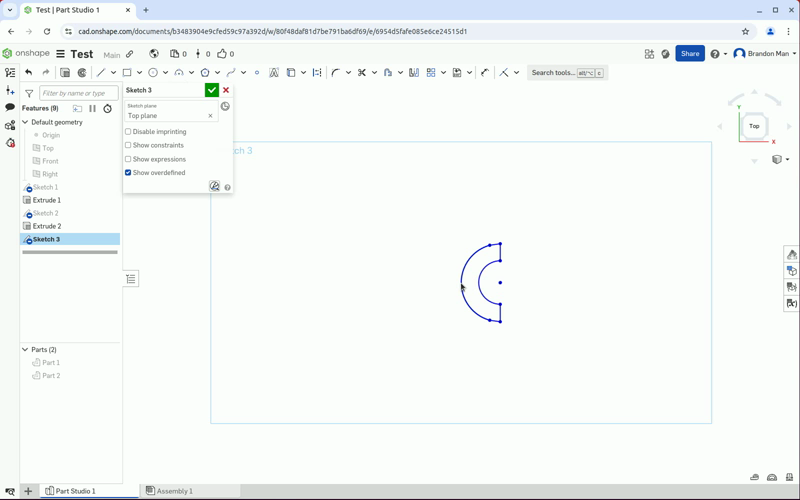
mouse_move(491, 250)
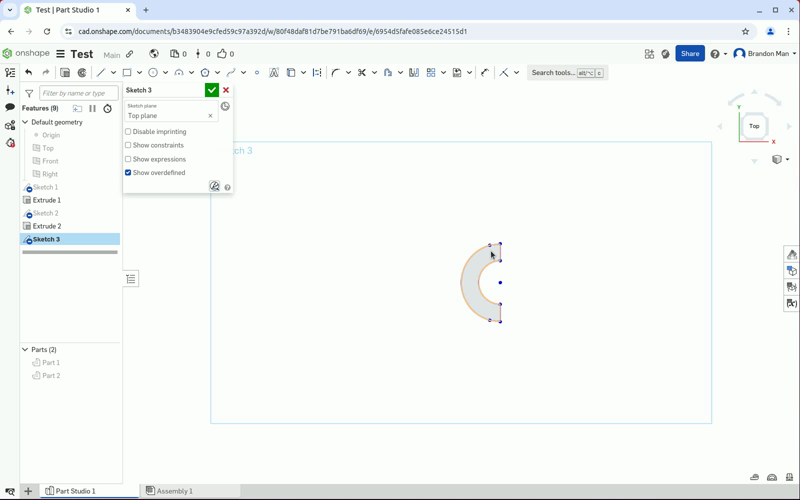
scroll(6)
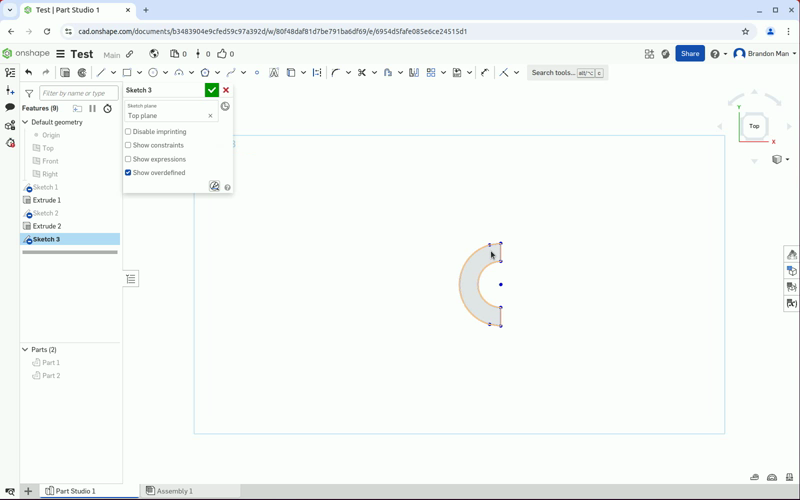
scroll(6)
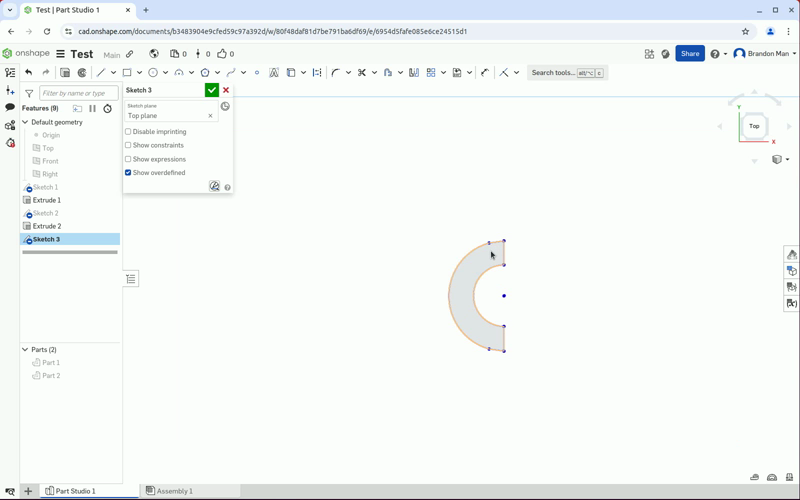
scroll(6)
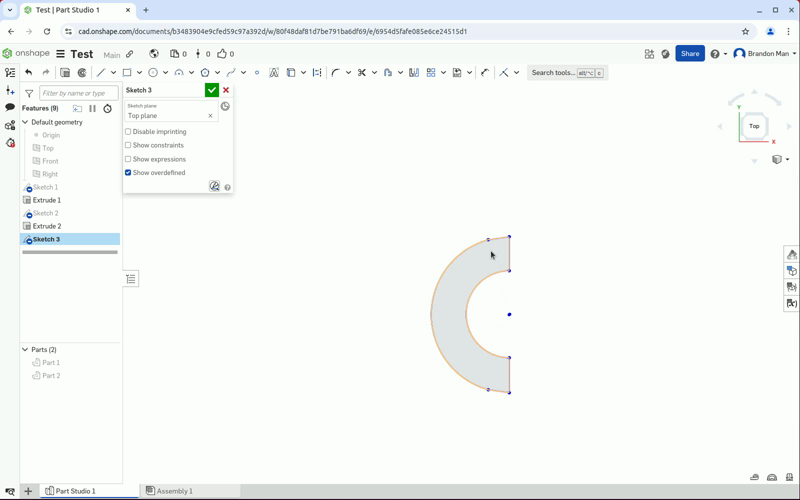
scroll(6)
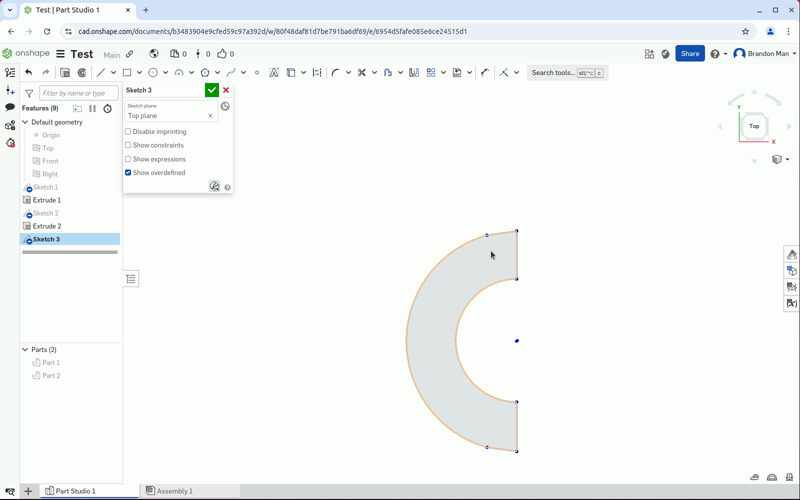
scroll(6)
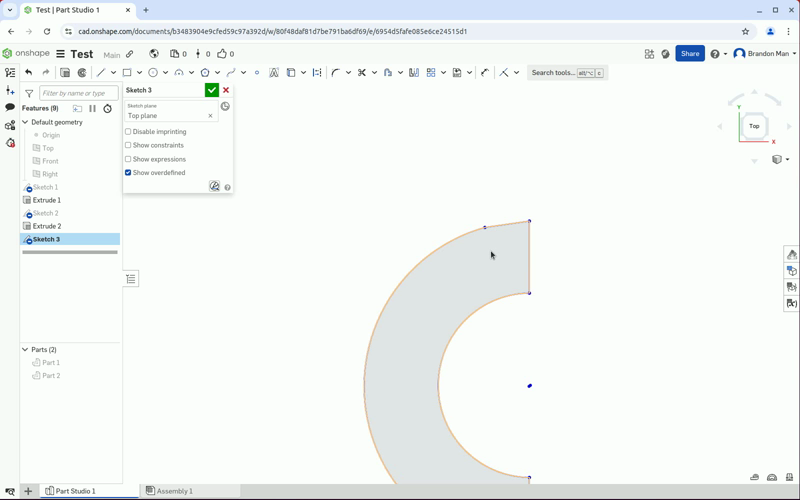
scroll(6)
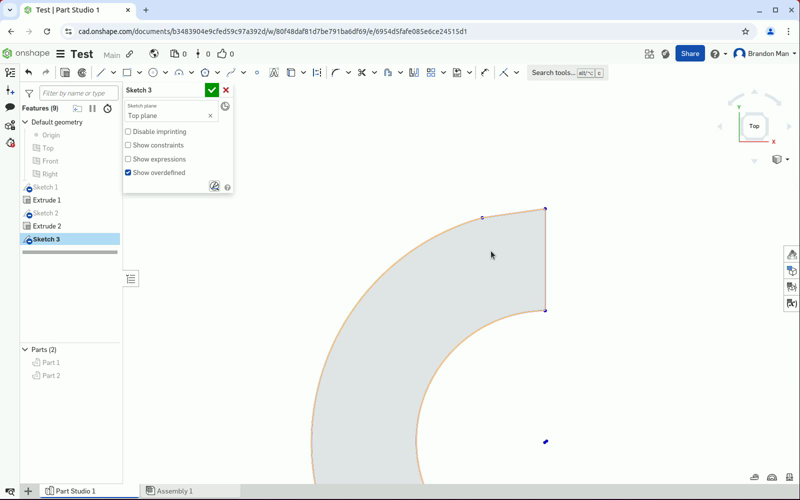
scroll(6)
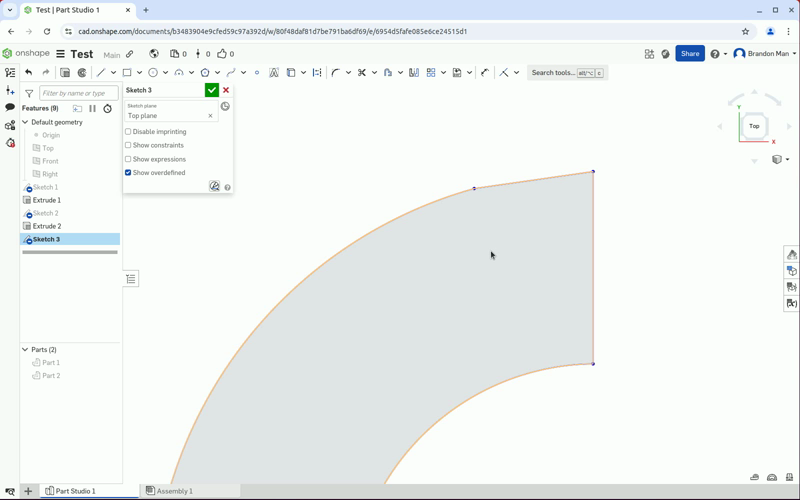
click(491, 250)
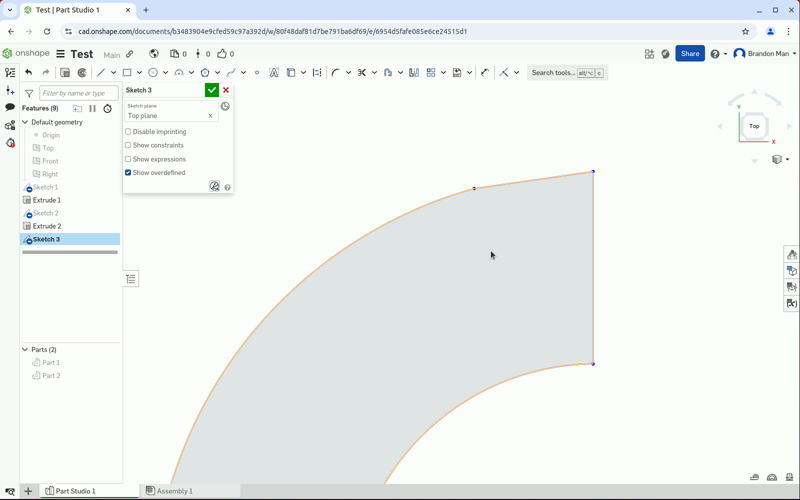
scroll(-6)
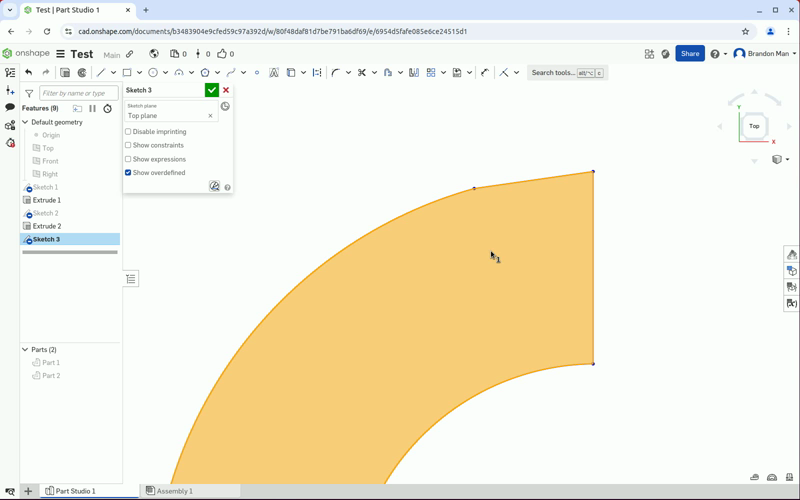
scroll(-6)
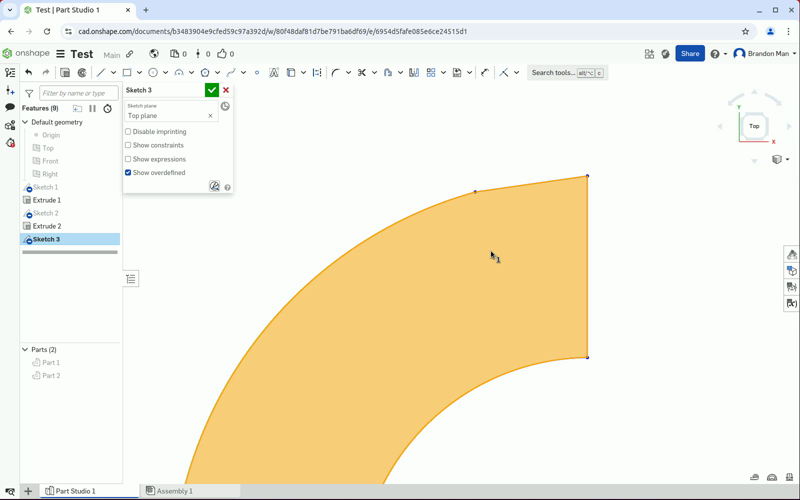
scroll(-6)
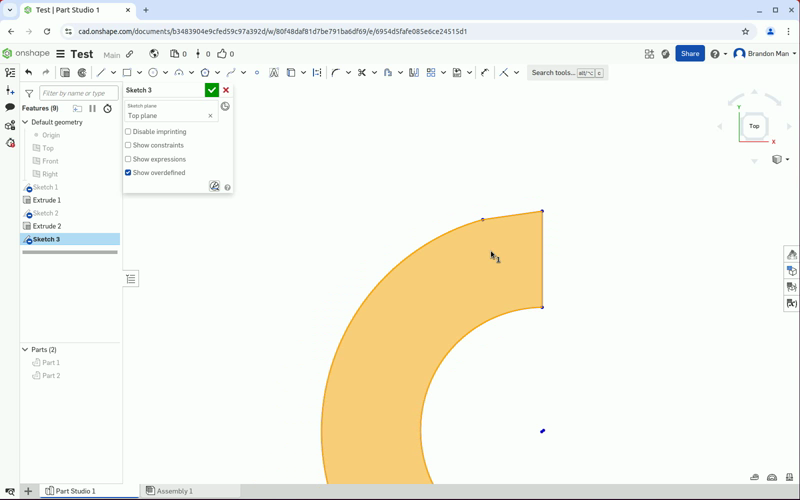
scroll(-6)
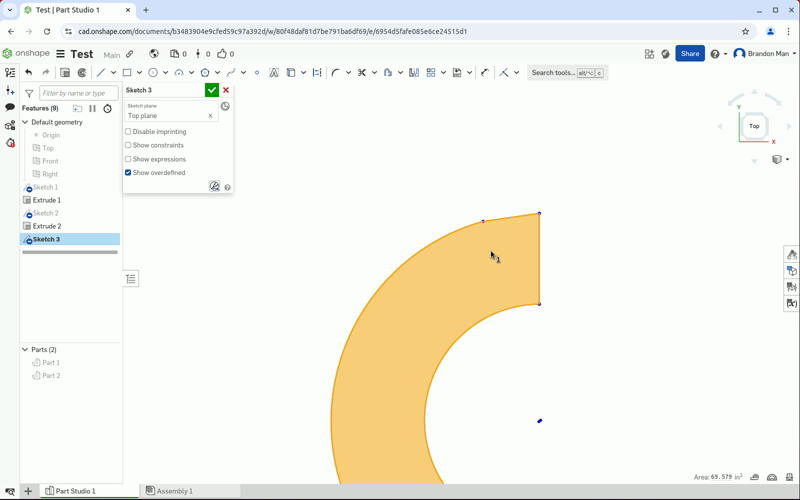
scroll(-6)
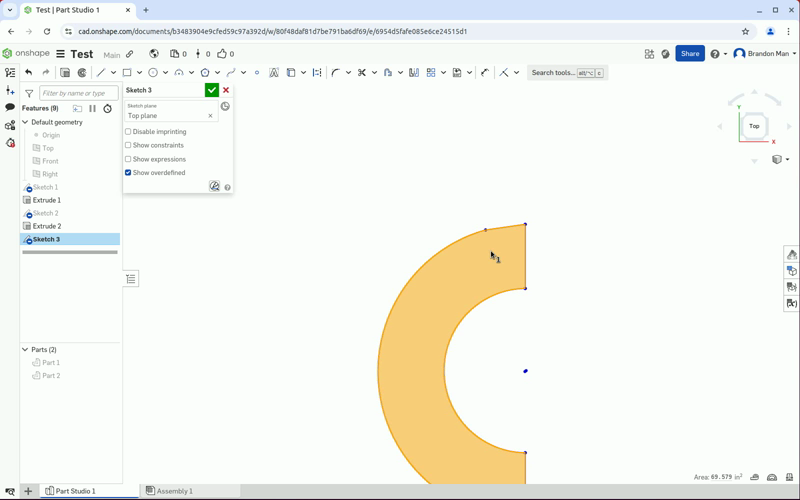
scroll(-6)
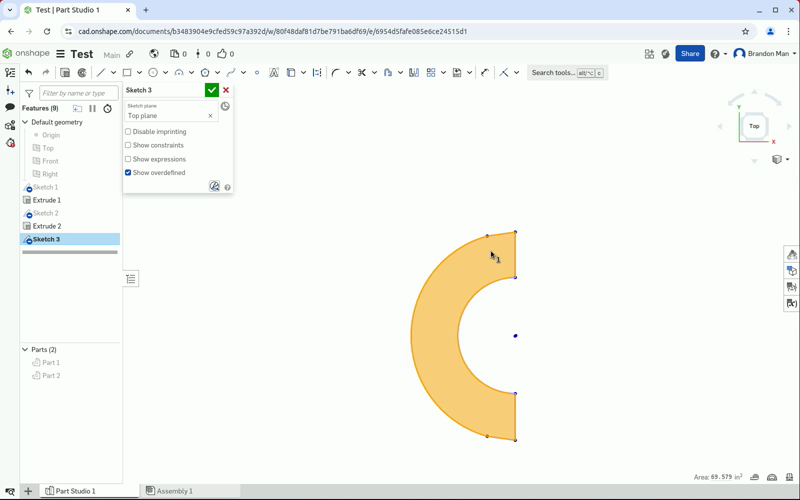
scroll(-6)
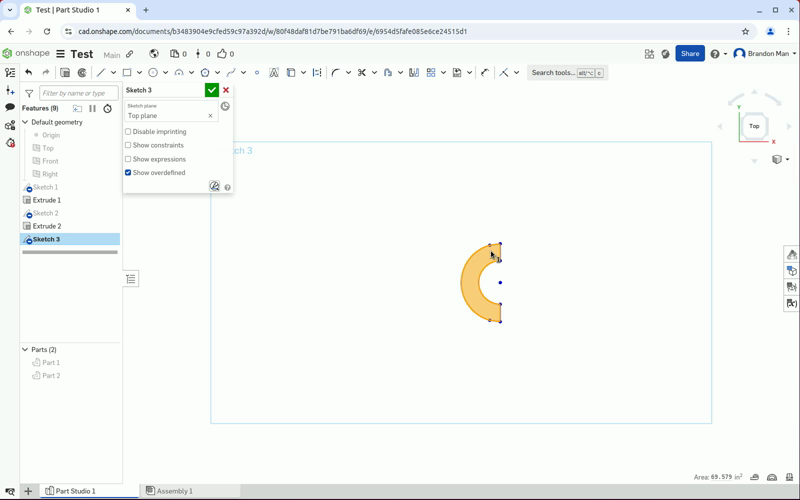
mouse_move(73, 352)
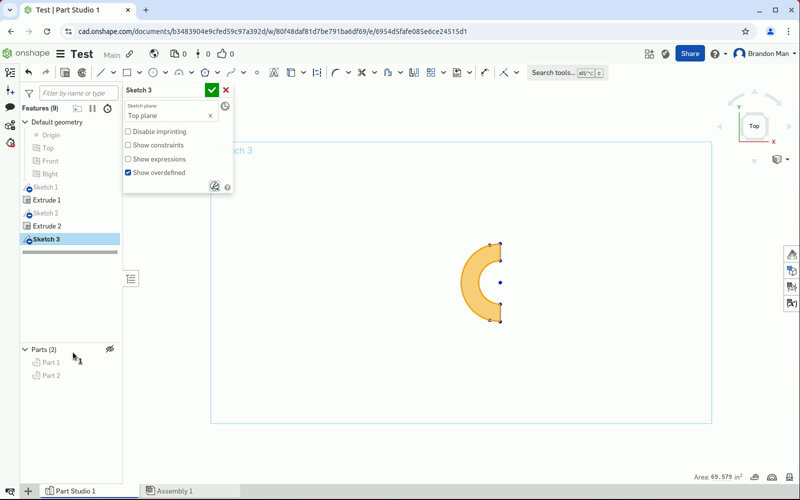
key(shift+y)
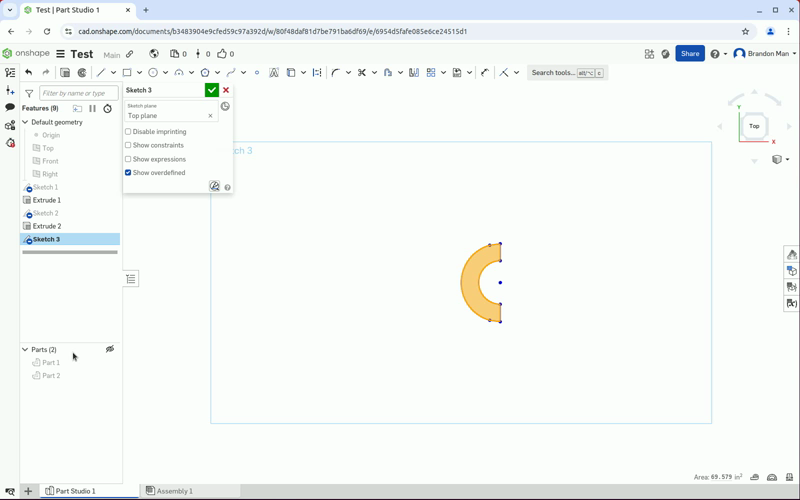
key(shift+e)
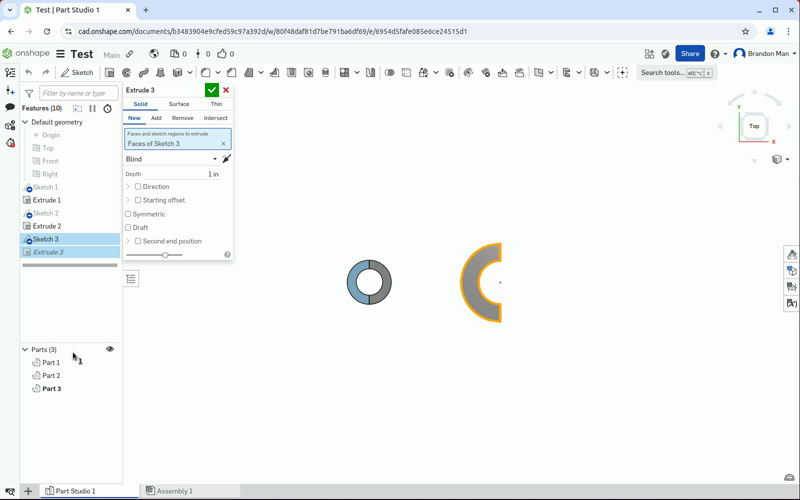
mouse_move(143, 106)
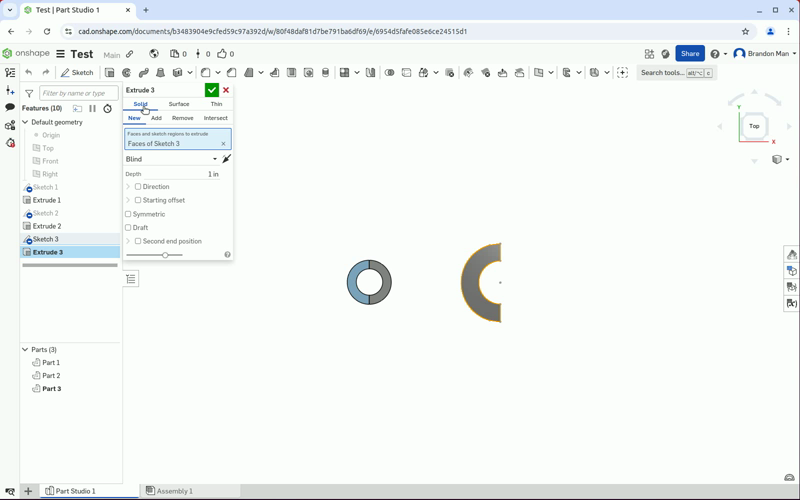
click(143, 106)
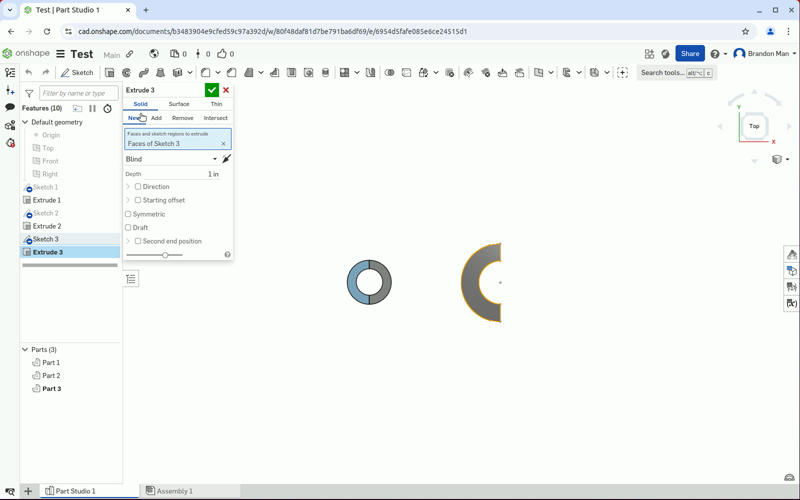
mouse_move(137, 120)
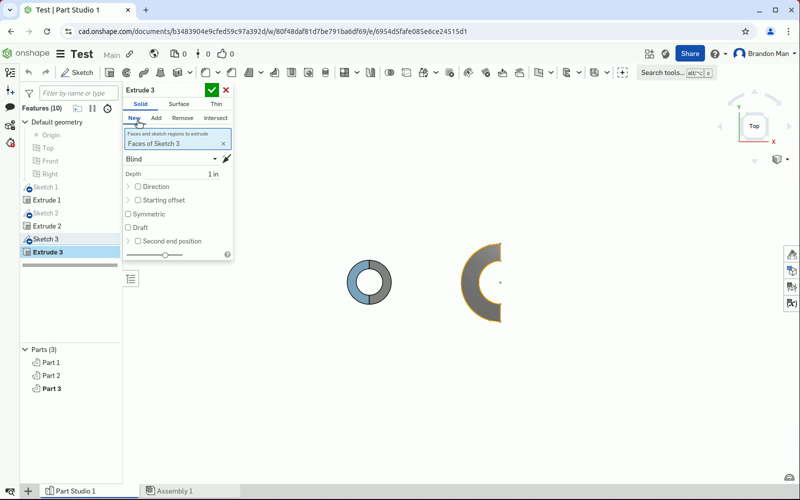
click(137, 120)
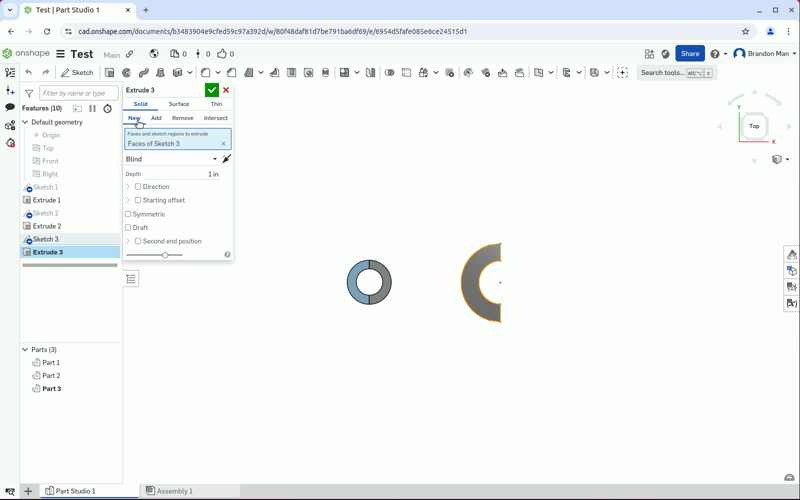
key(tab, 4)
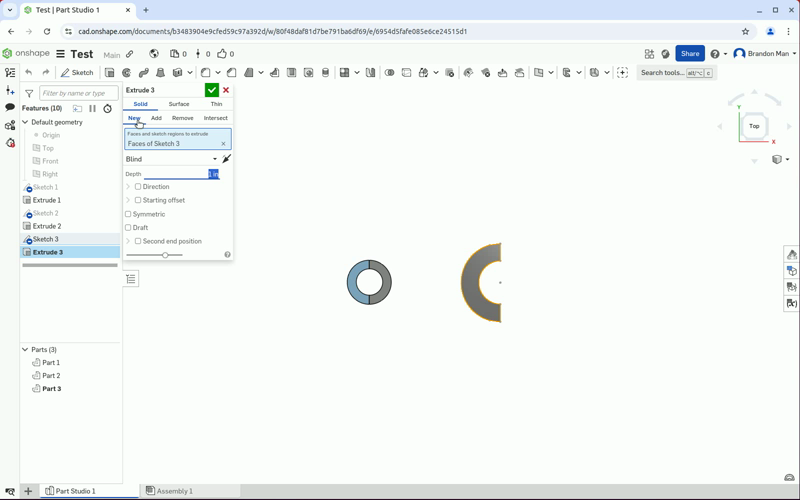
text(10.591)
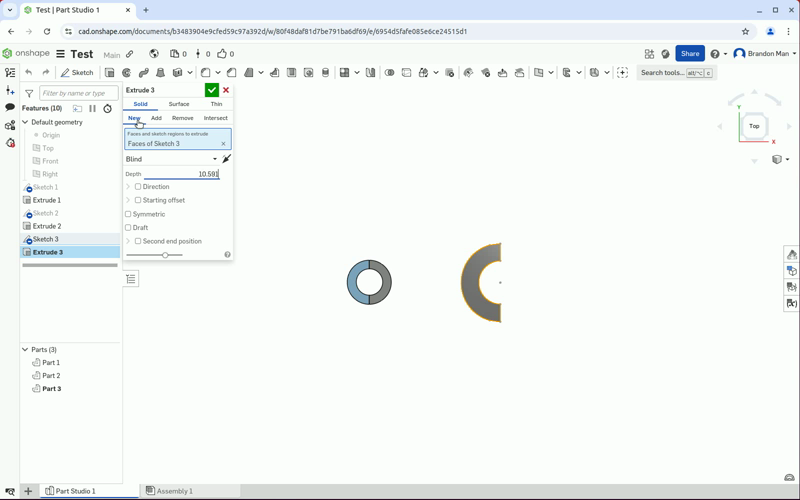
key(enter)
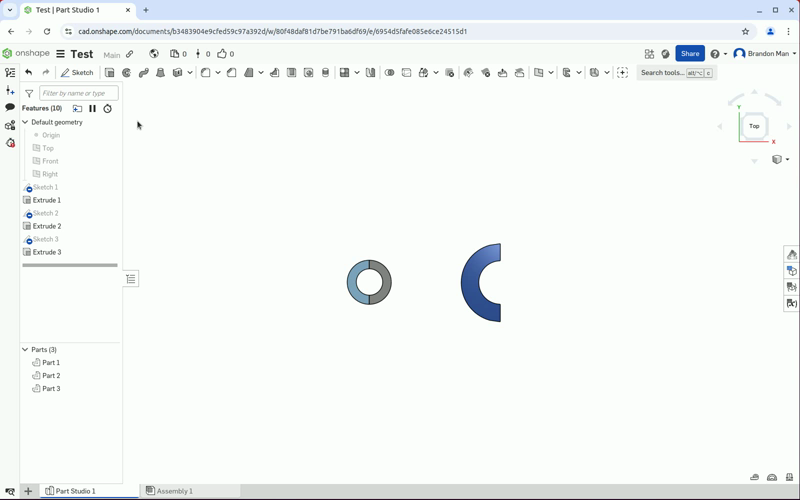
key(shift+h)
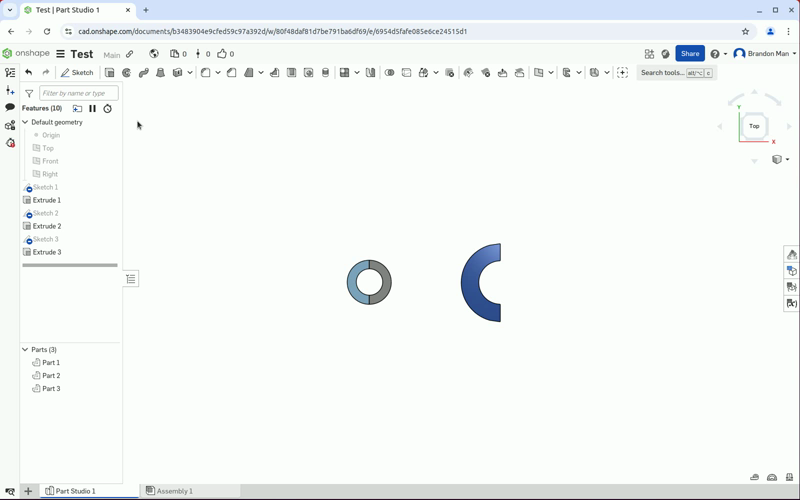
key(shift+h)
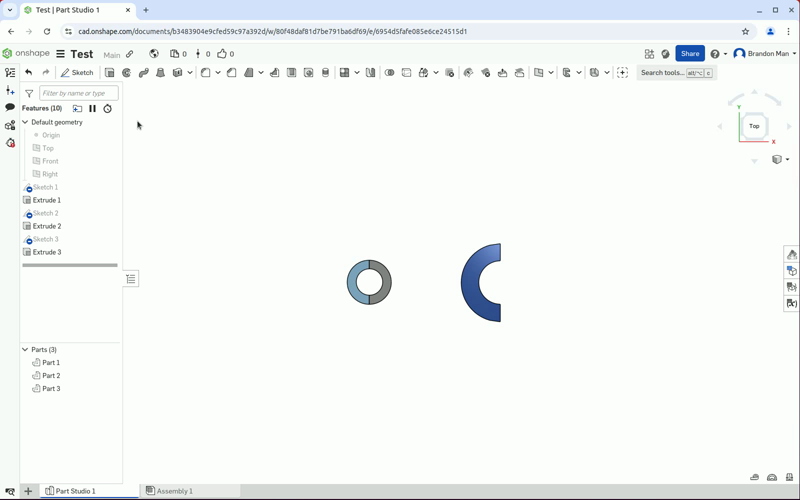
mouse_move(73, 189)
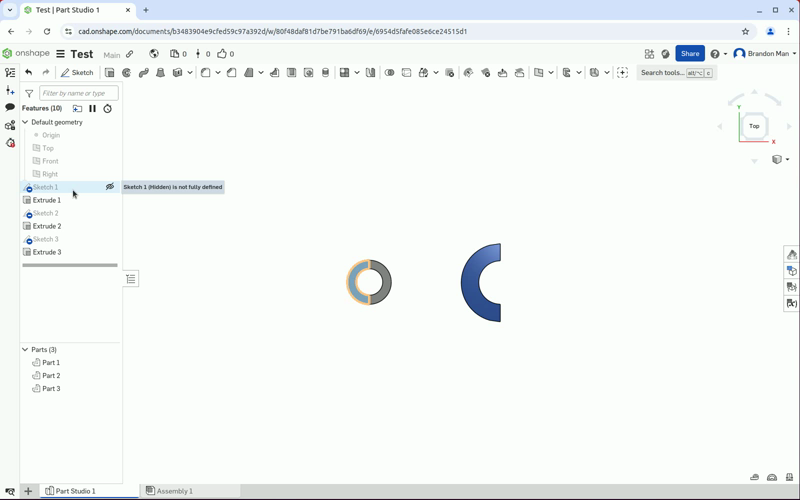
click(73, 189)
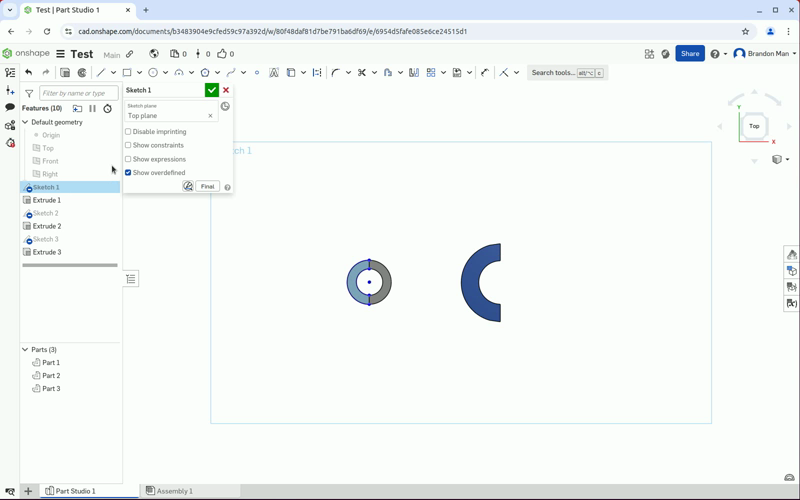
mouse_move(229, 92)
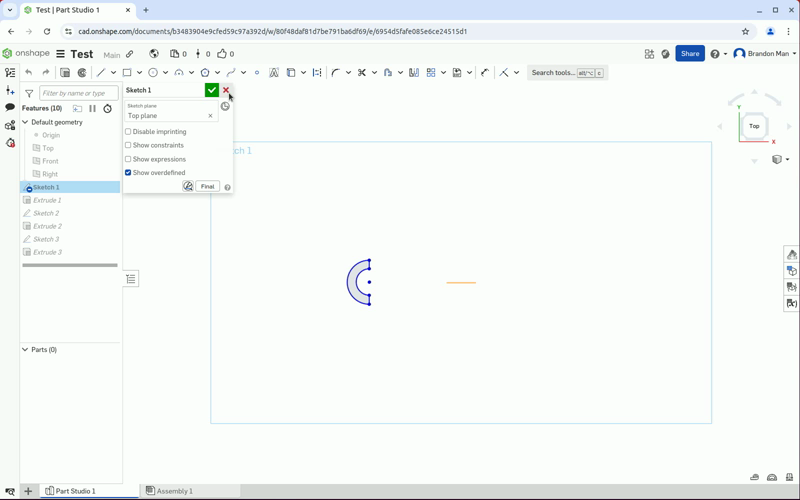
click(229, 92)
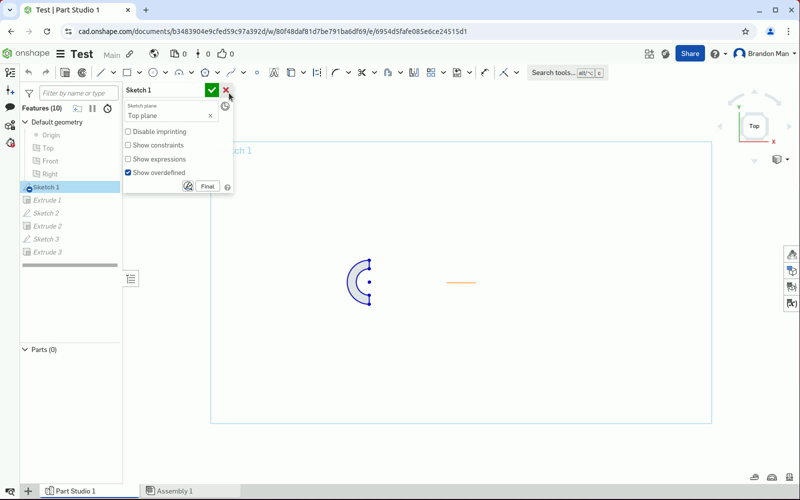
key(shift+s)
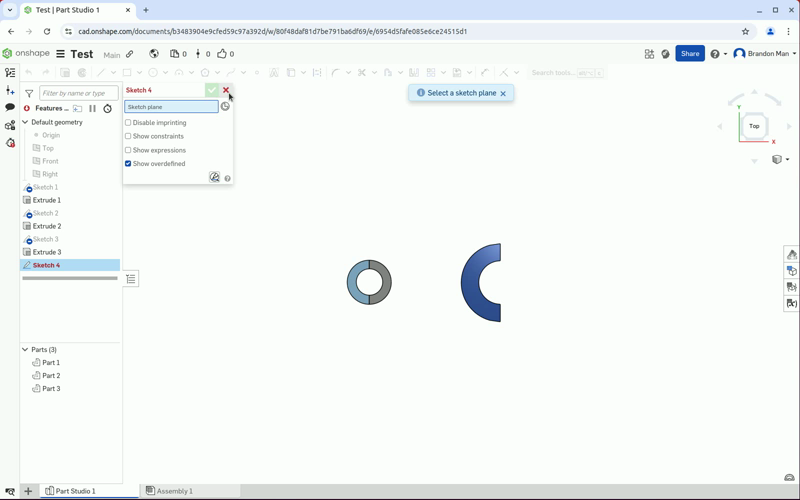
mouse_move(73, 150)
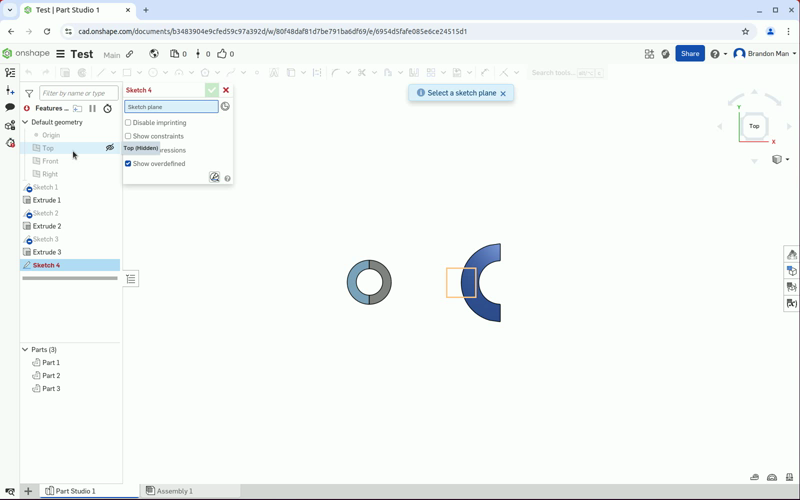
click(73, 150)
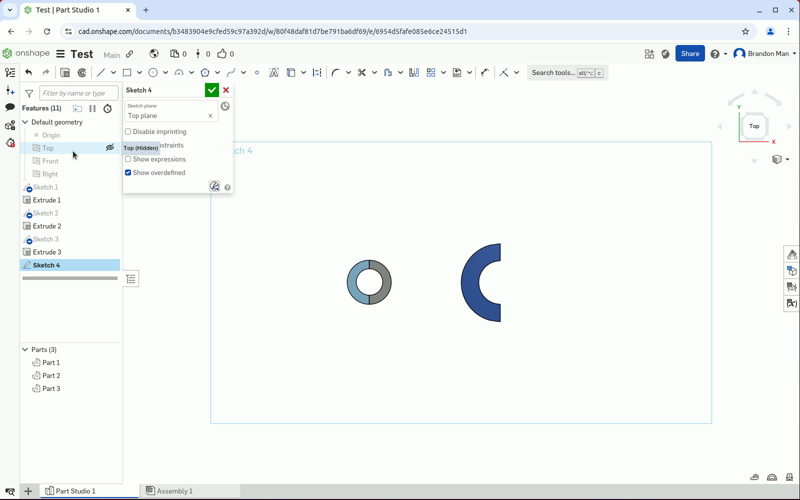
mouse_move(73, 352)
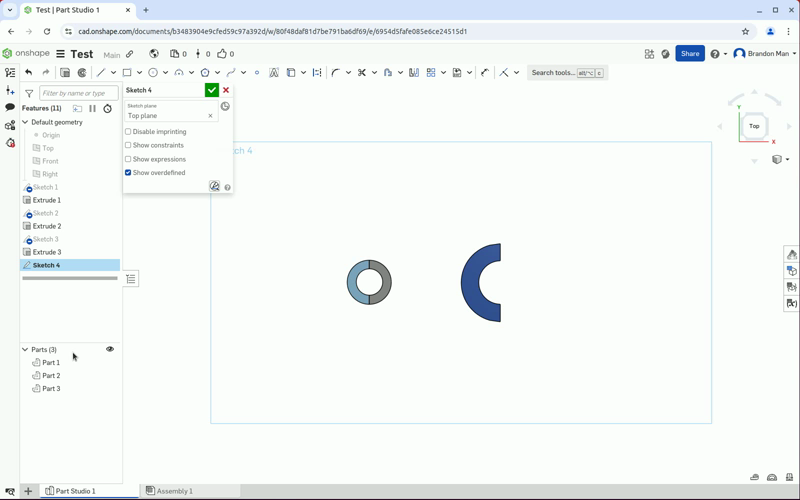
key(y)
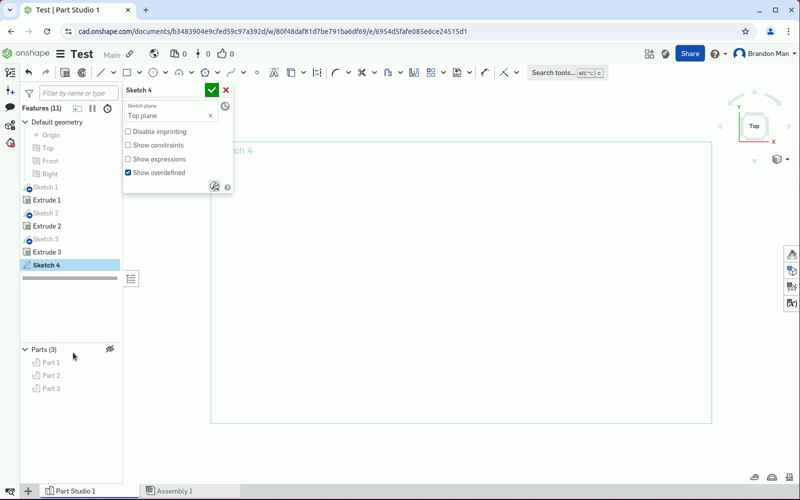
key(a)
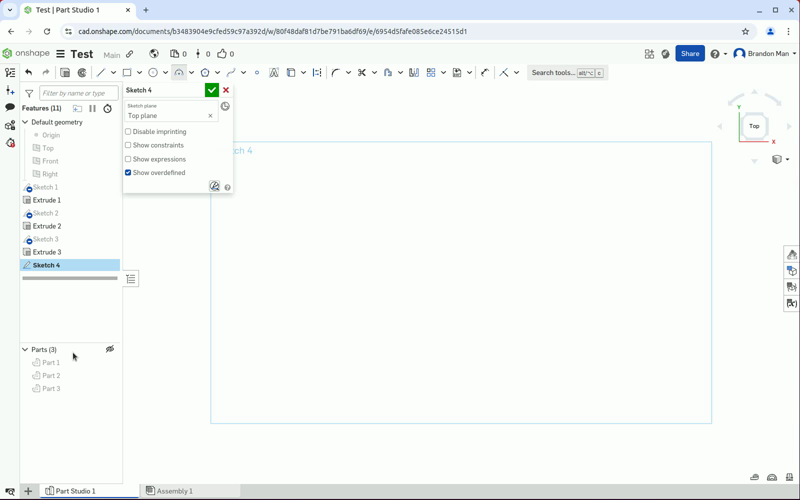
key_down(shift)
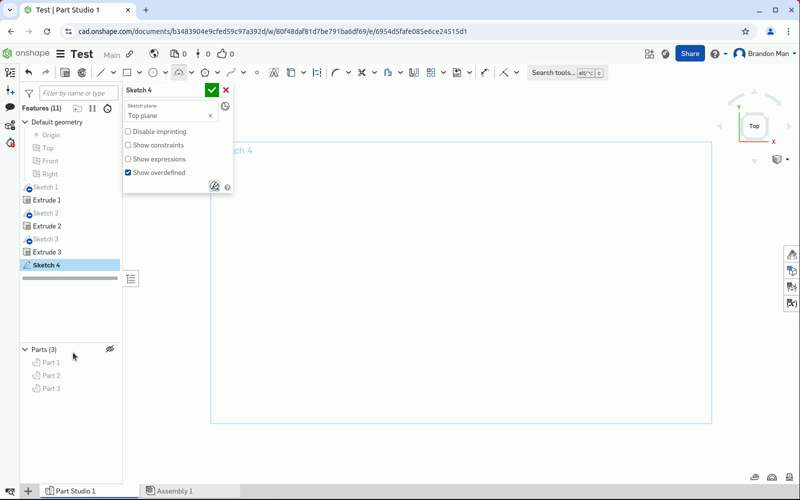
mouse_move(499, 321)
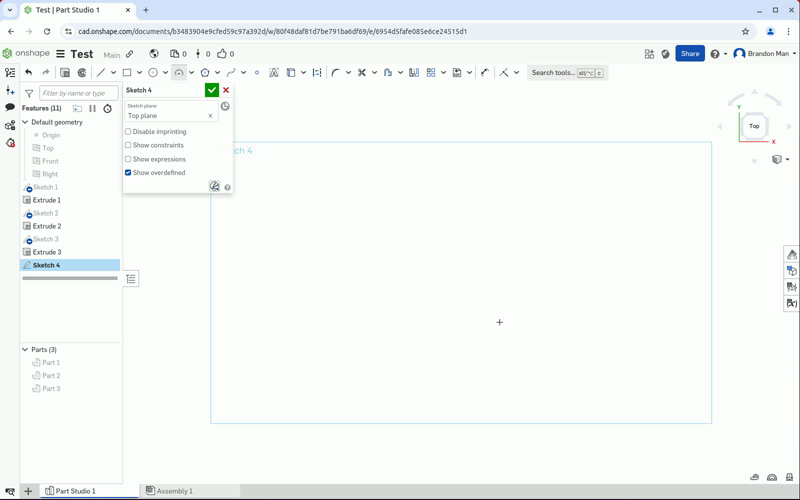
click(499, 321)
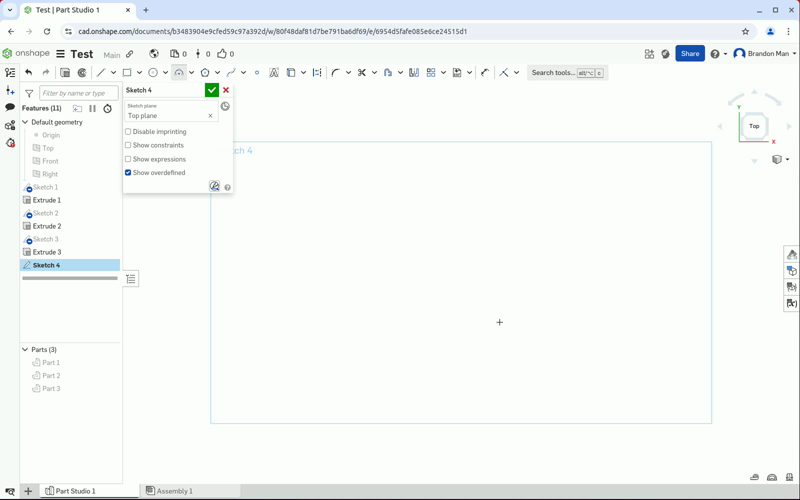
key_up(shift)
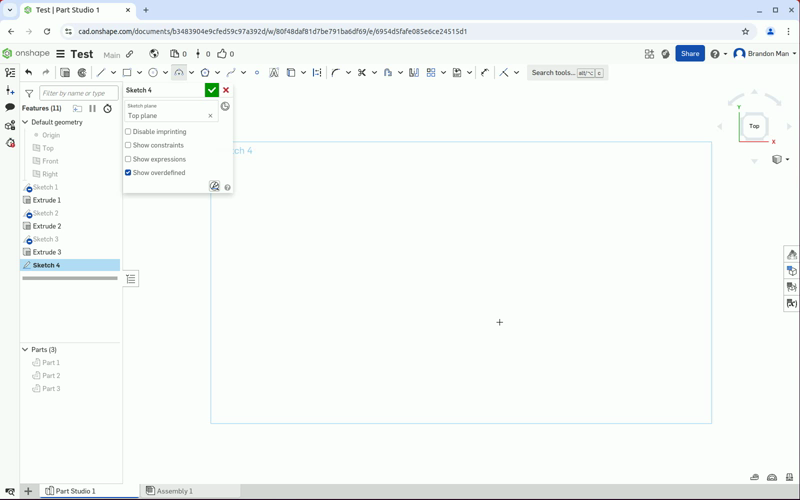
key_down(shift)
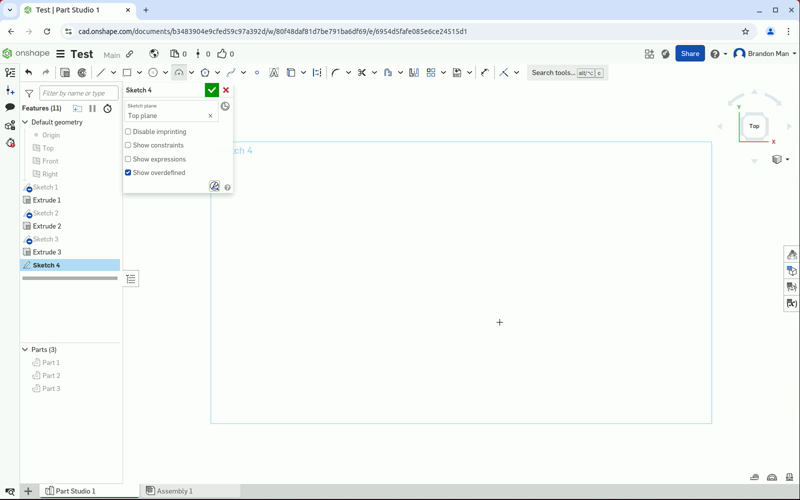
mouse_move(499, 243)
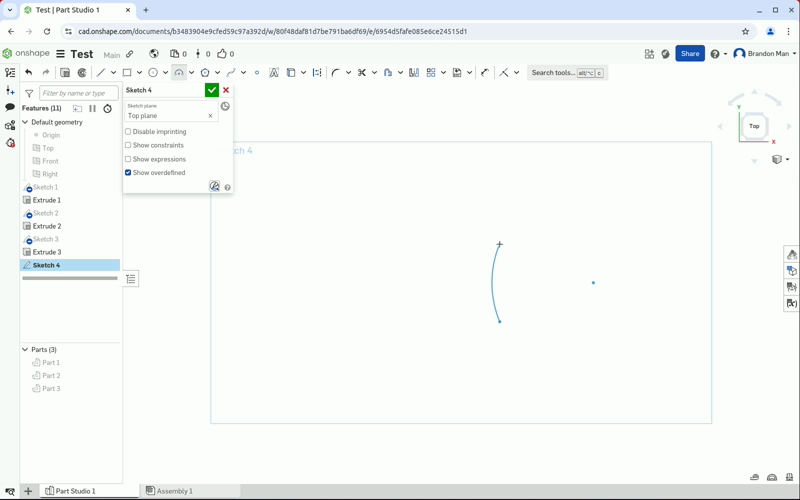
click(499, 243)
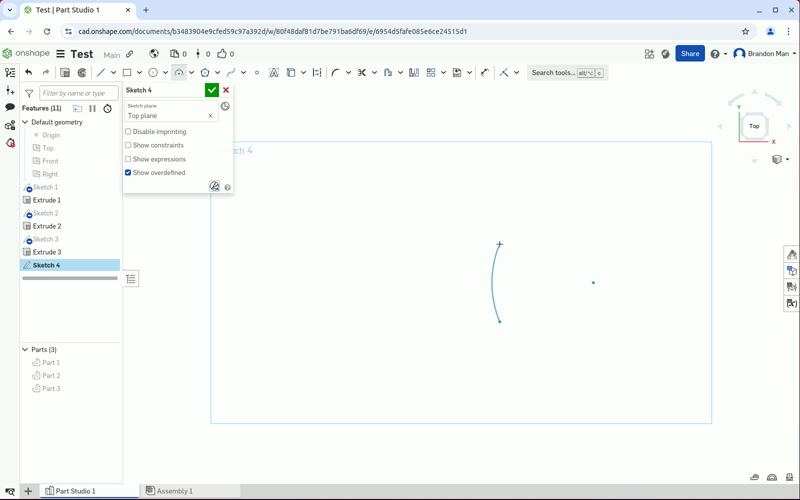
mouse_move(538, 282)
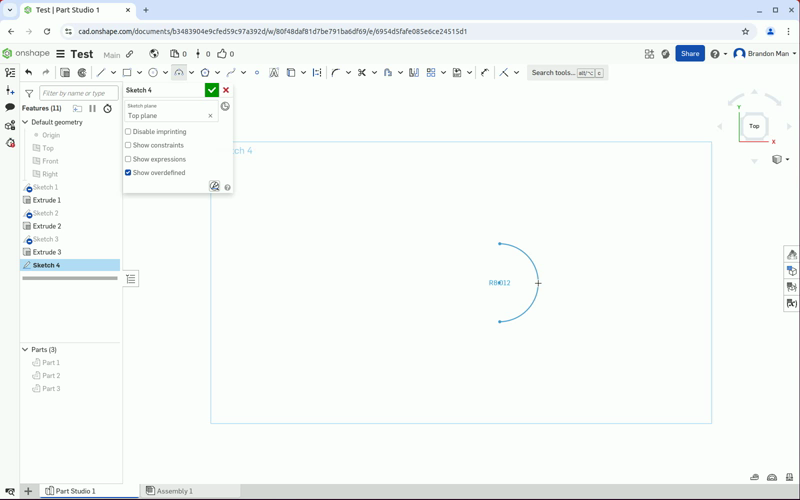
click(538, 282)
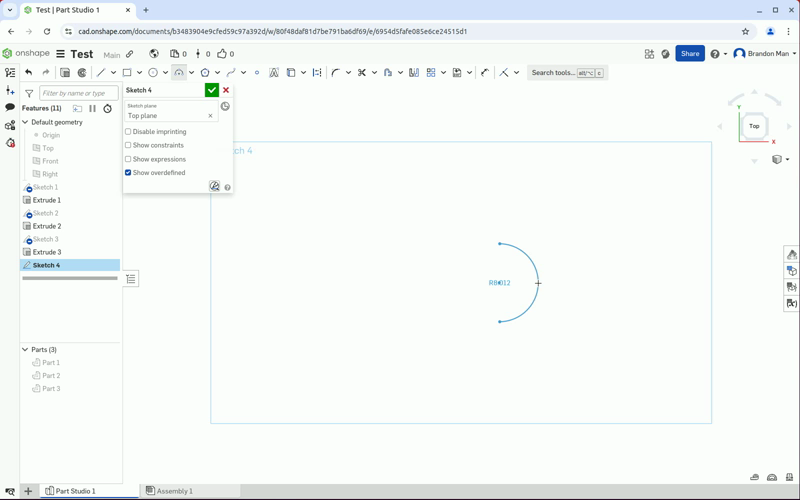
key_up(shift)
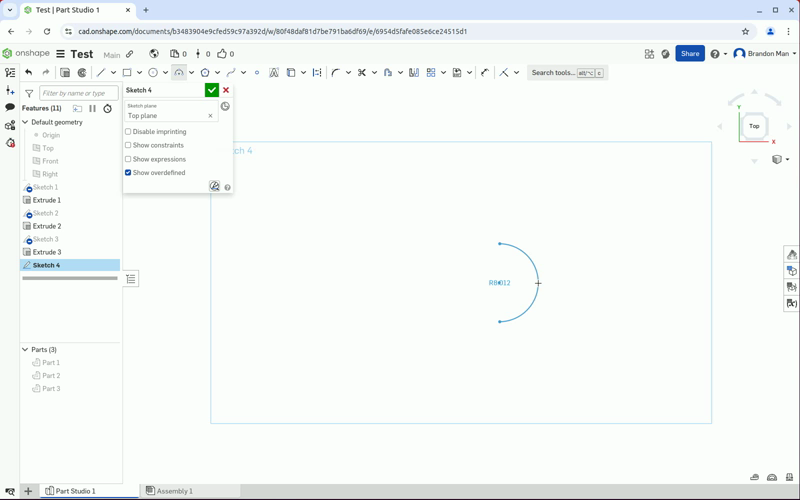
key(esc)
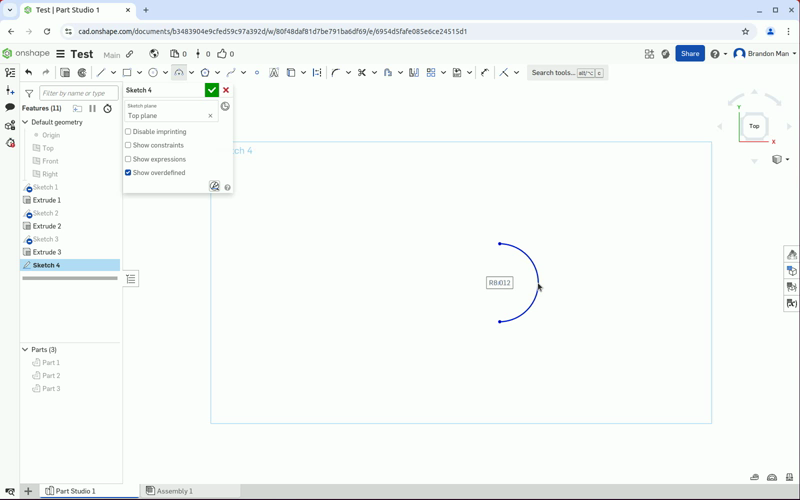
key(l)
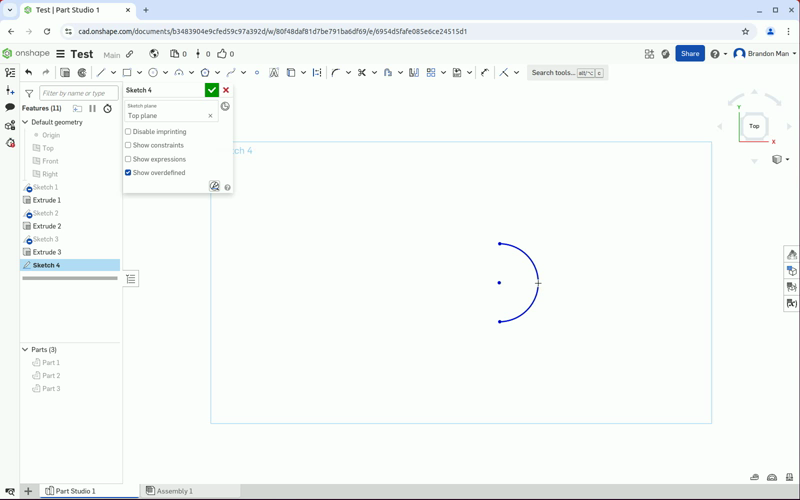
mouse_move(499, 243)
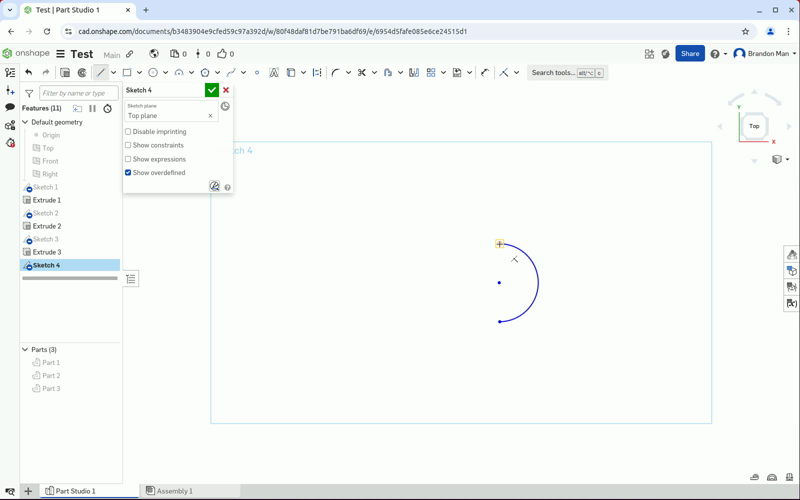
click(499, 243)
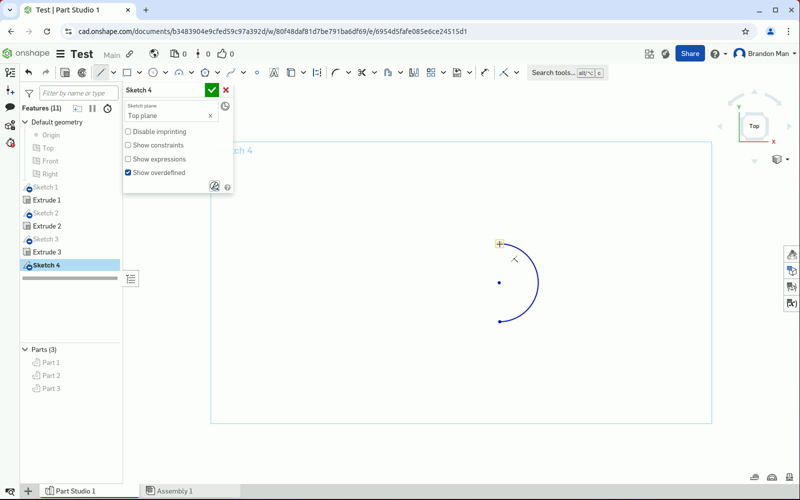
key_down(shift)
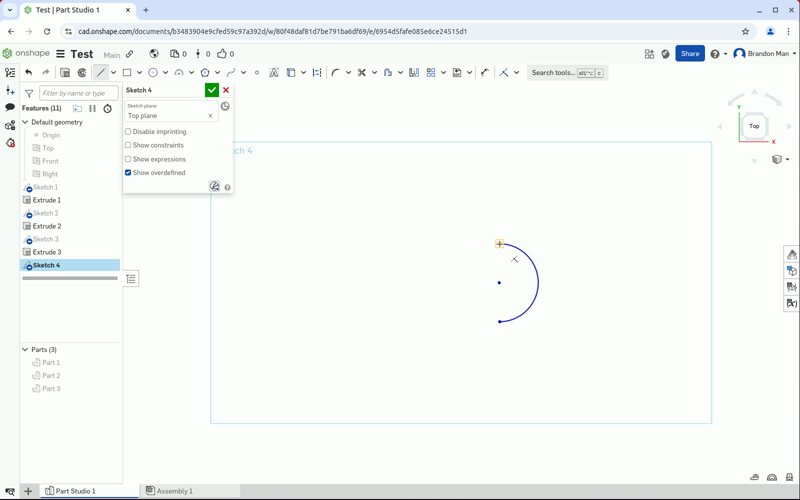
mouse_move(529, 243)
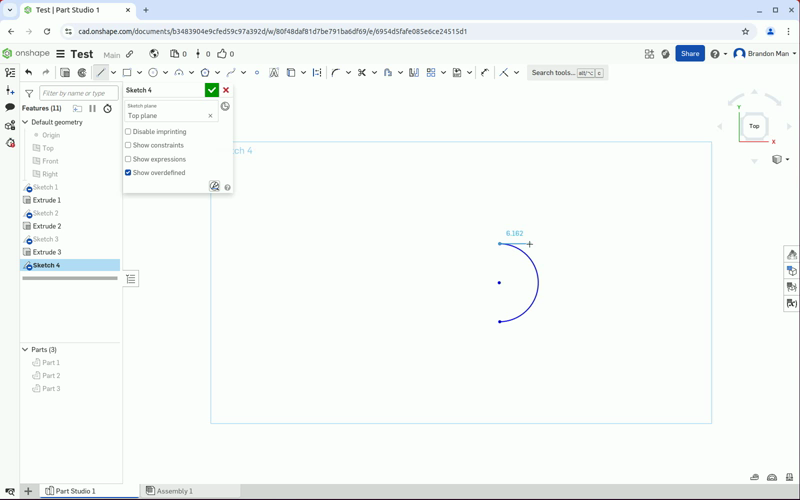
mouse_move(499, 261)
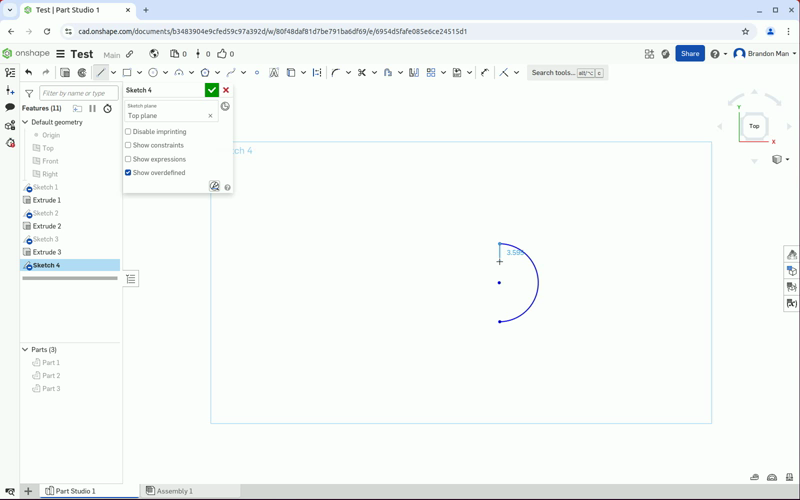
click(499, 261)
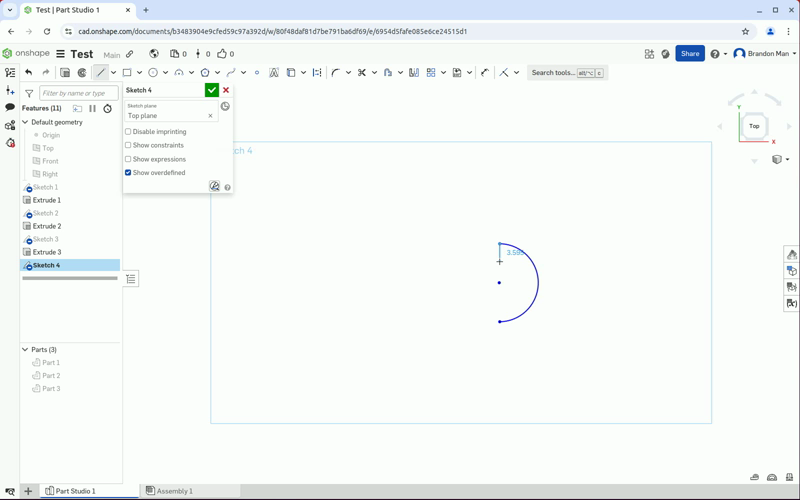
key_up(shift)
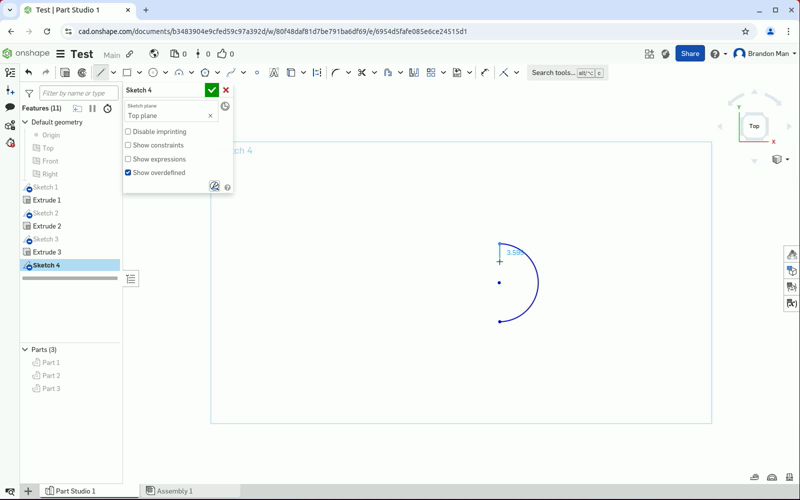
key(esc)
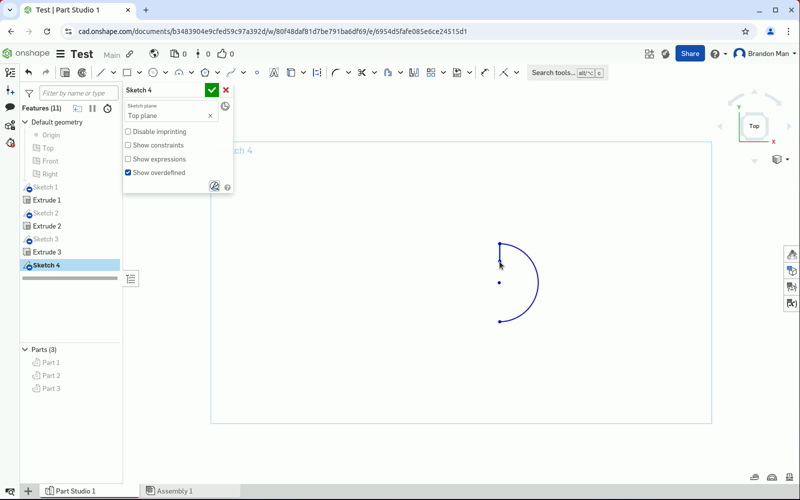
key(a)
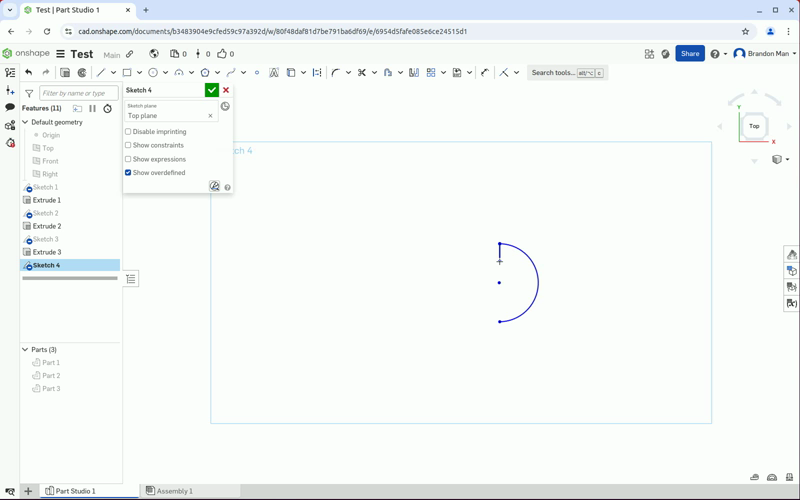
mouse_move(499, 261)
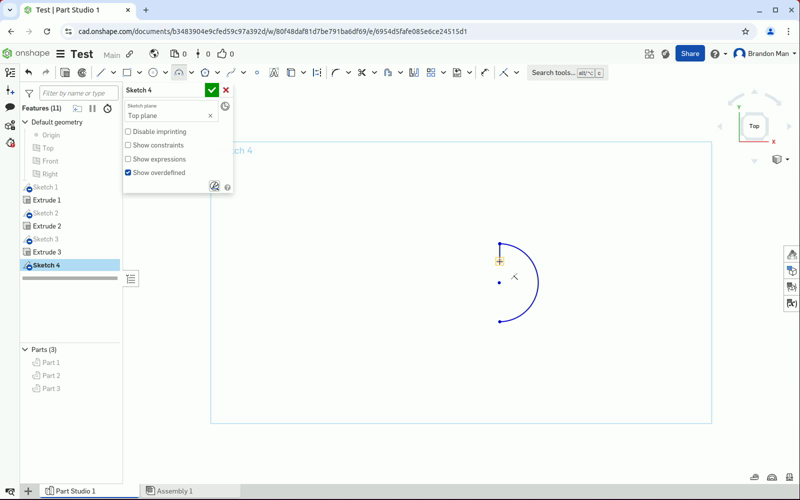
click(499, 261)
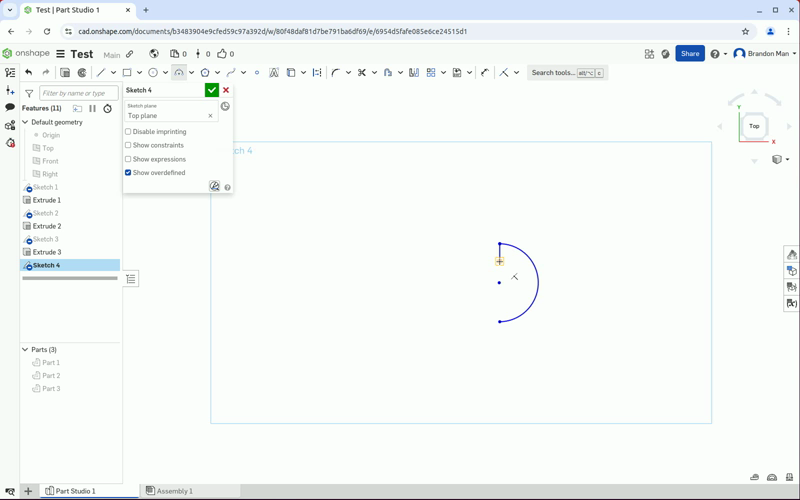
key_down(shift)
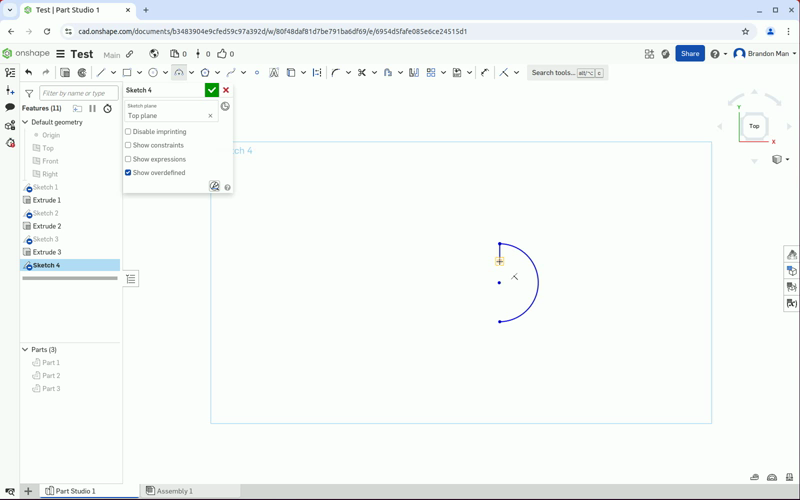
mouse_move(499, 304)
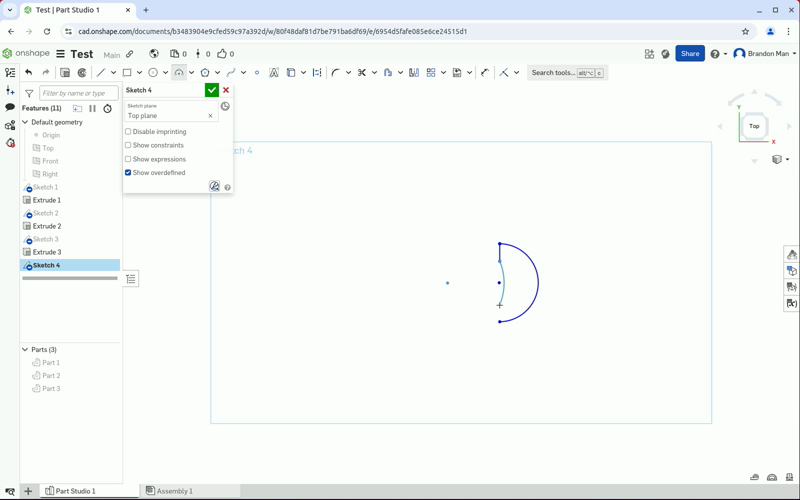
click(499, 304)
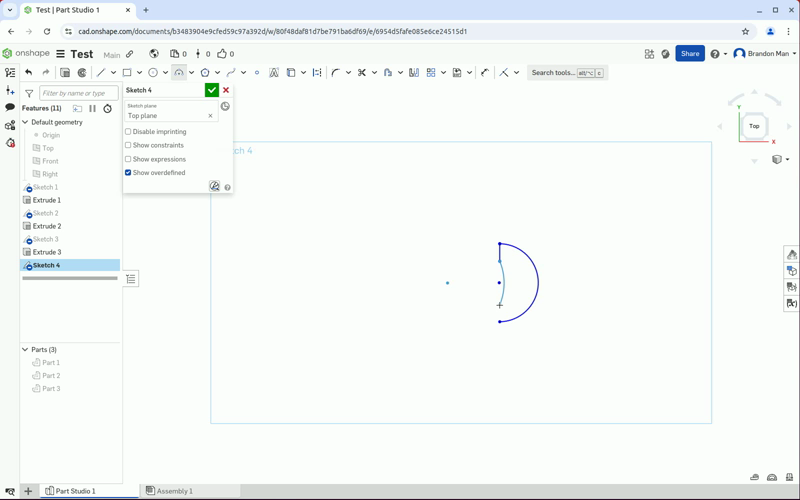
mouse_move(521, 282)
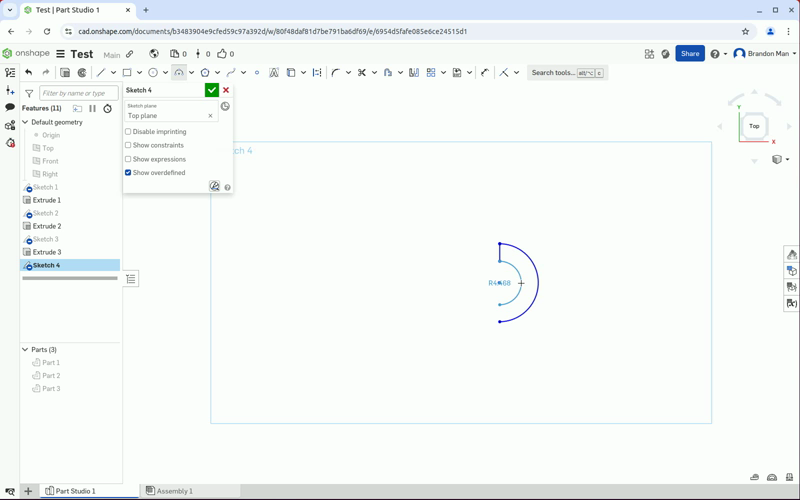
click(521, 282)
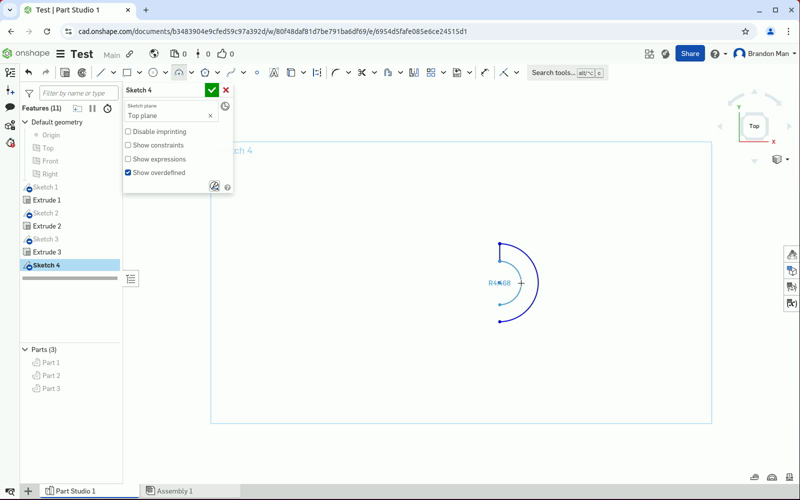
key_up(shift)
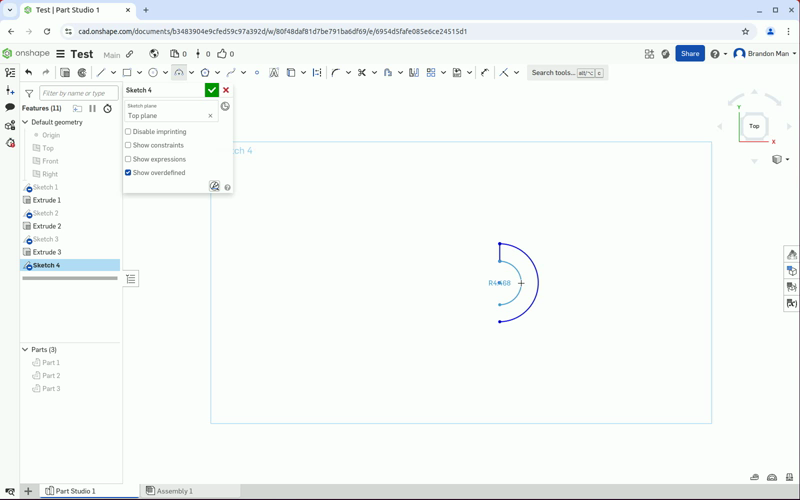
key(esc)
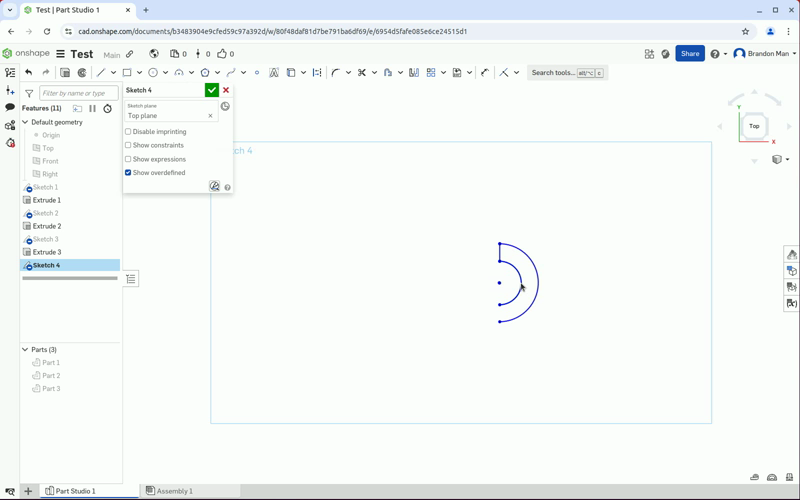
key(l)
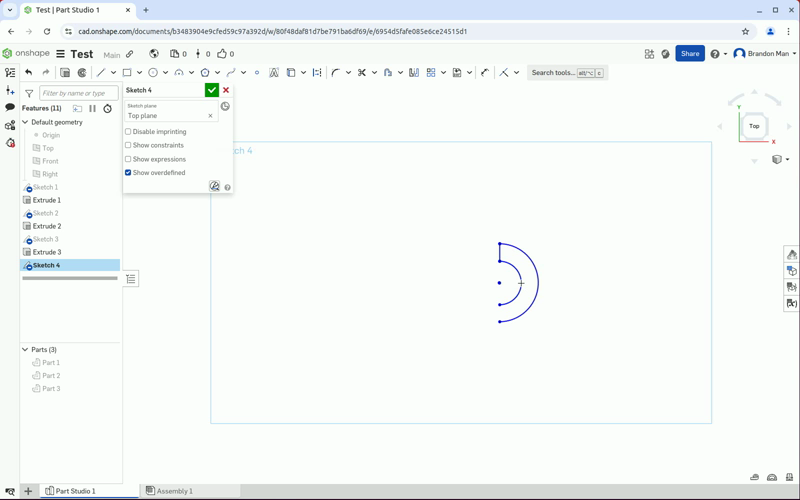
mouse_move(499, 304)
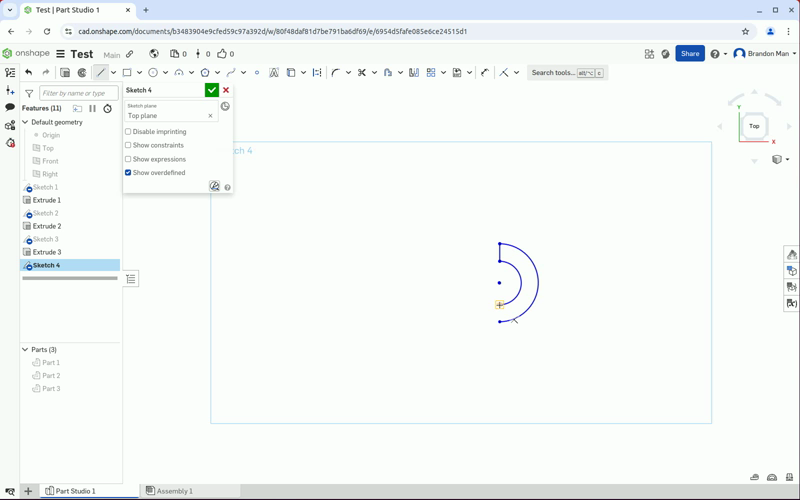
click(499, 304)
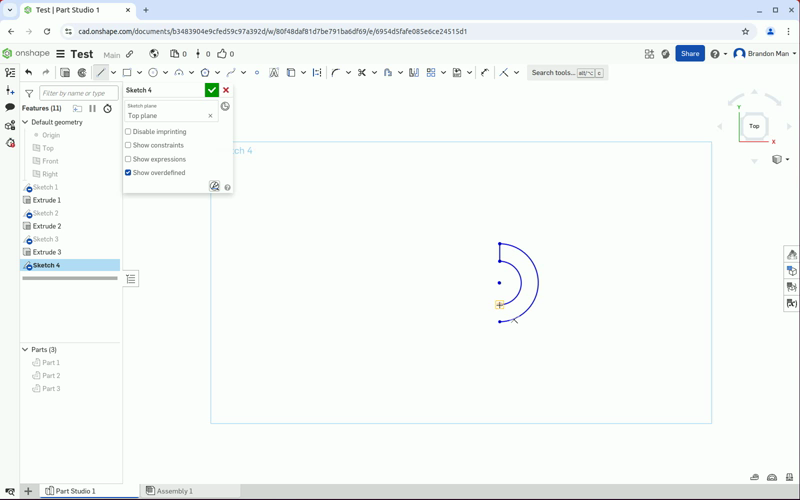
mouse_move(529, 304)
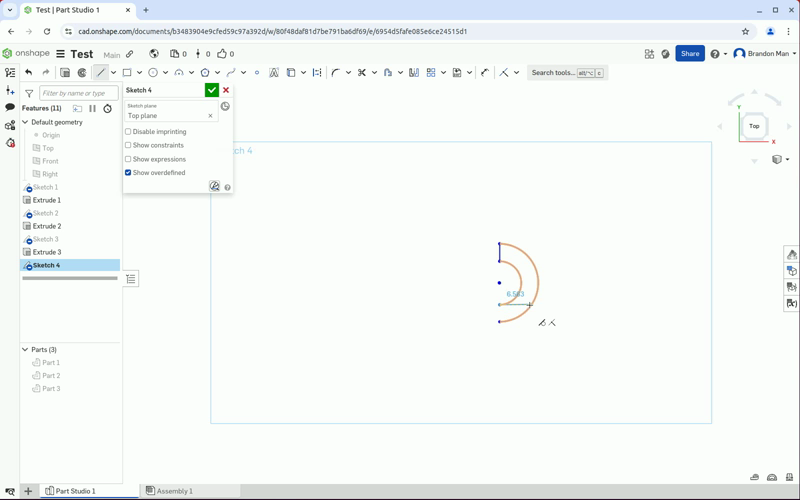
key_down(shift)
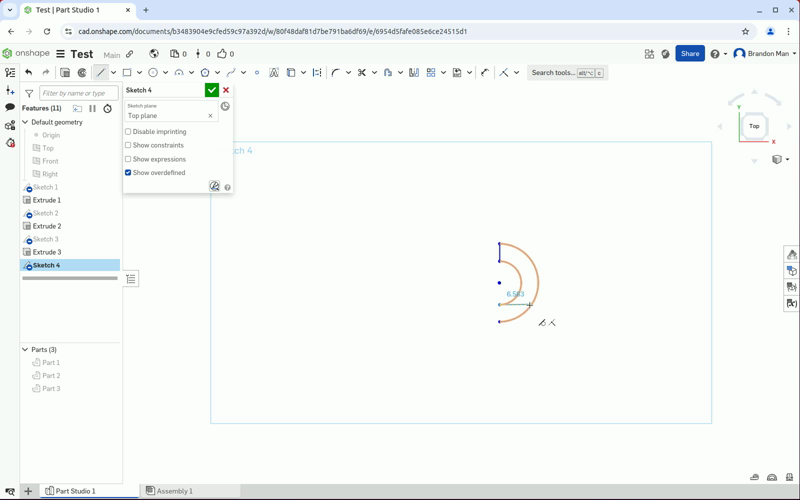
mouse_move(499, 321)
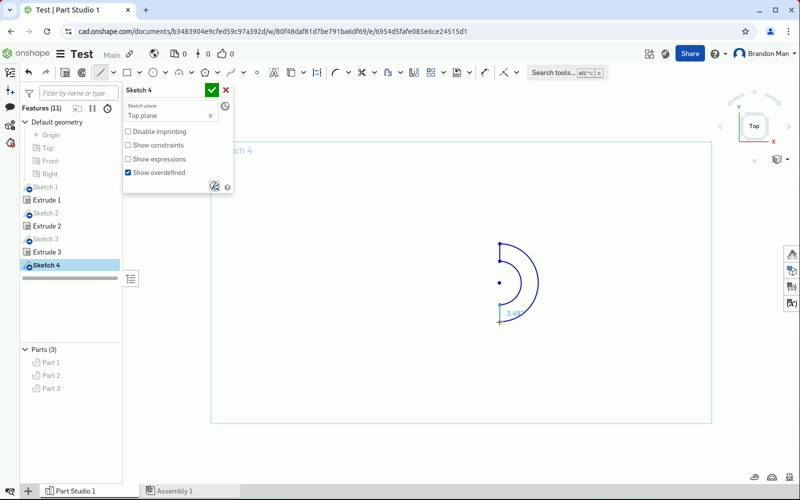
key_up(shift)
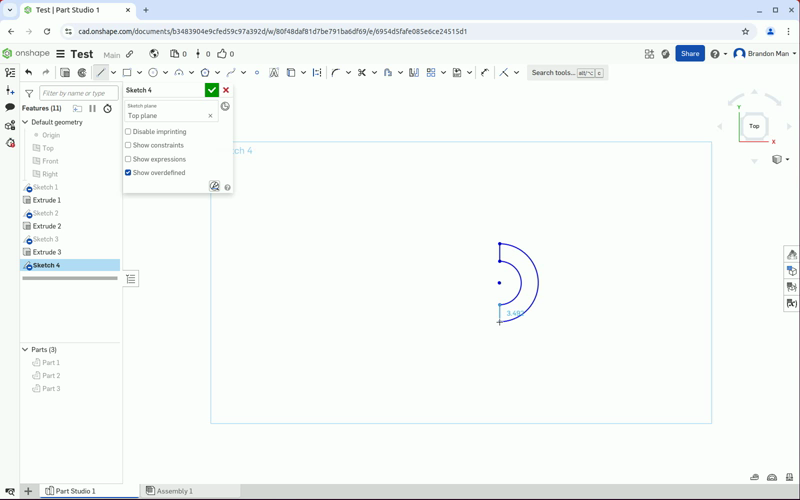
click(499, 321)
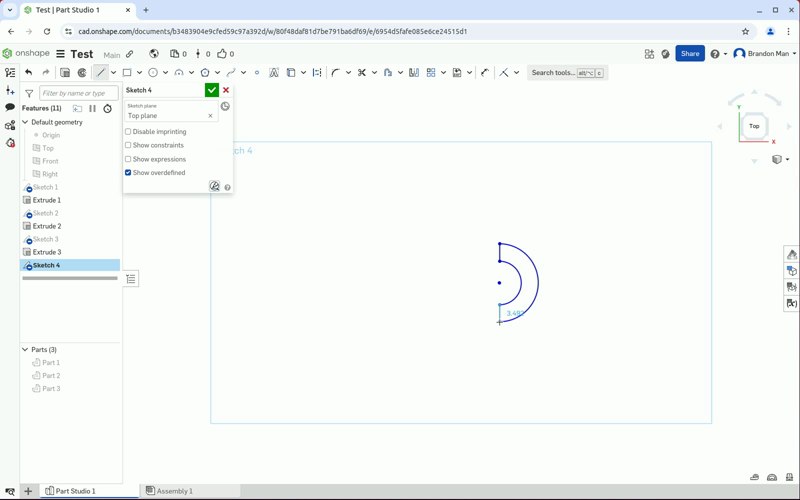
key(esc)
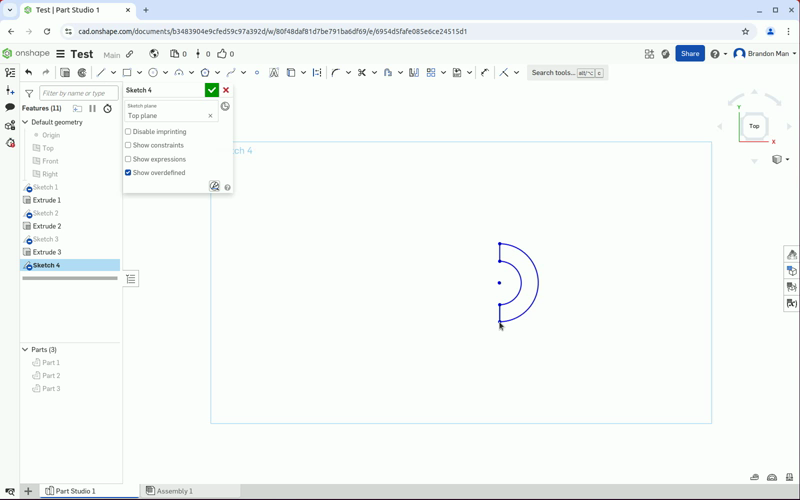
mouse_move(523, 269)
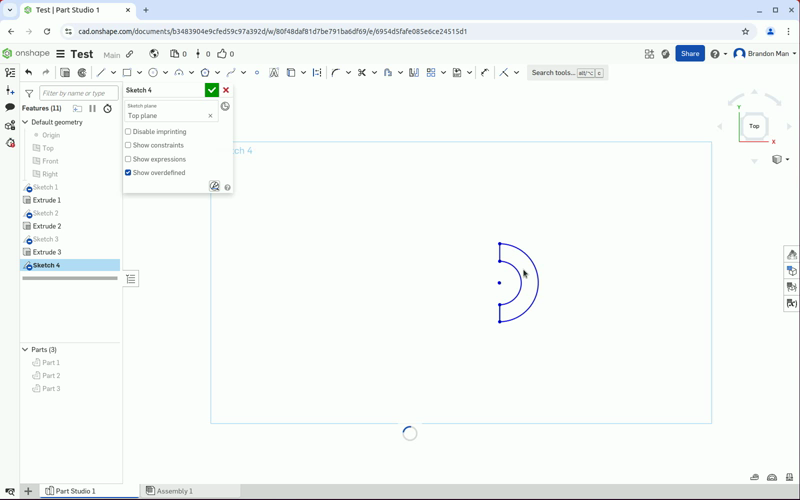
scroll(6)
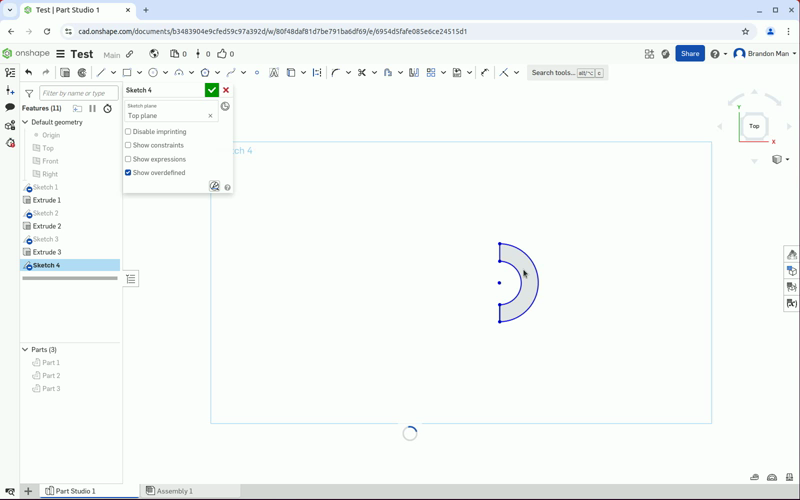
scroll(6)
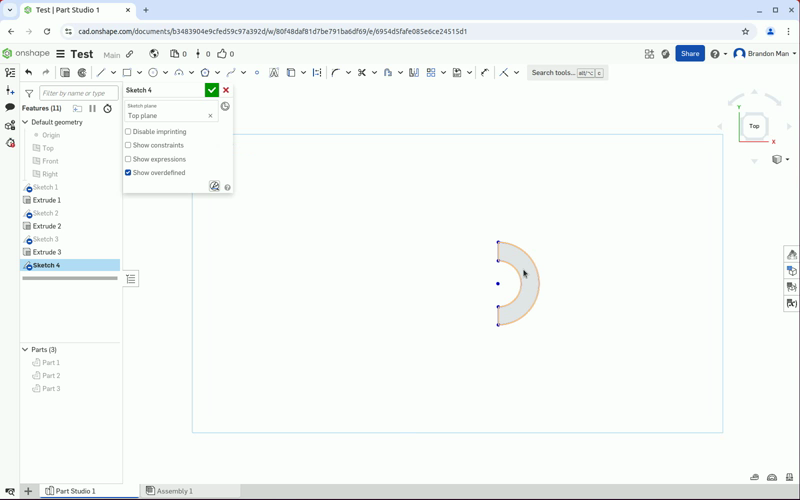
scroll(6)
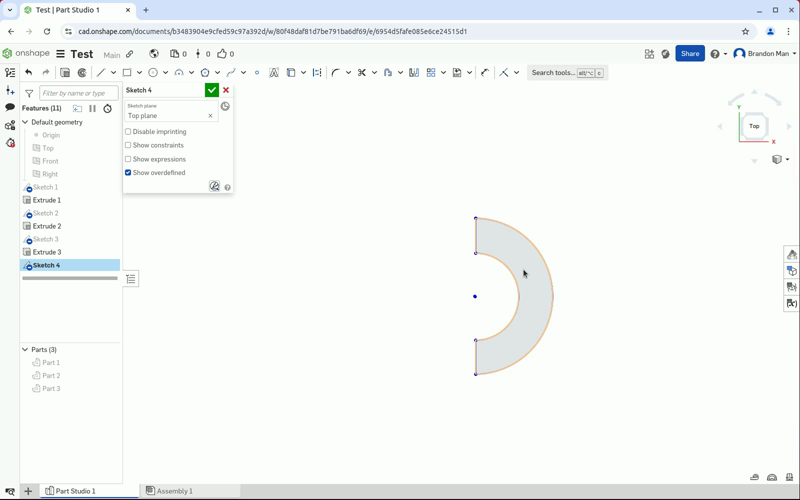
scroll(6)
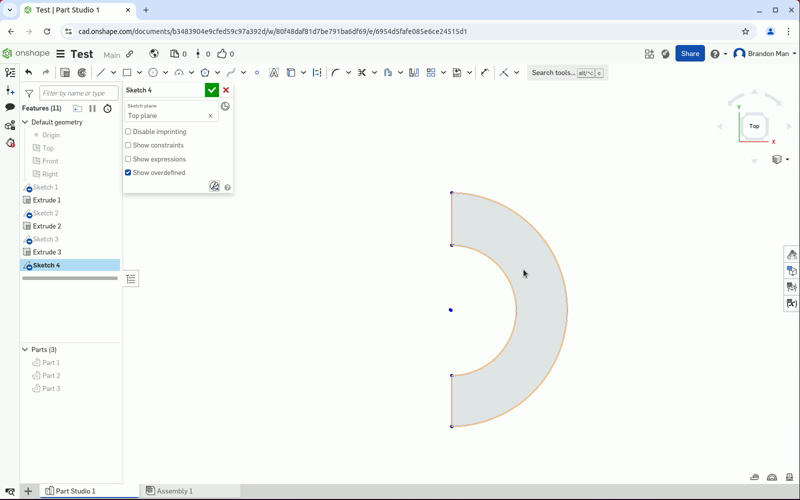
scroll(6)
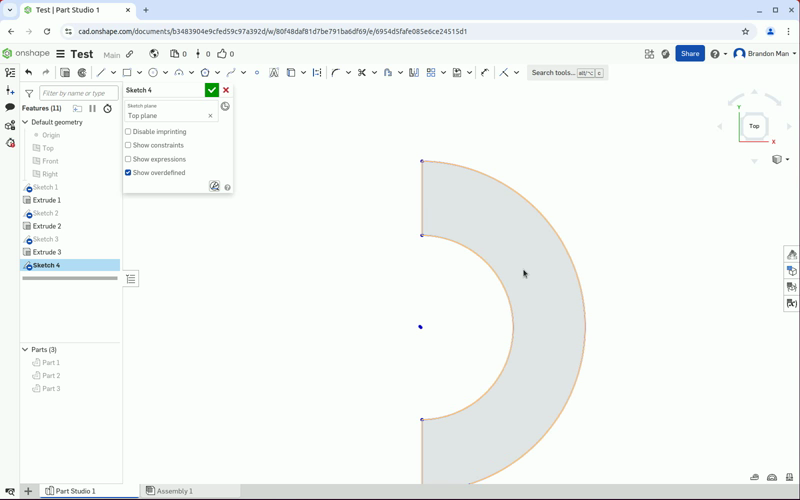
scroll(6)
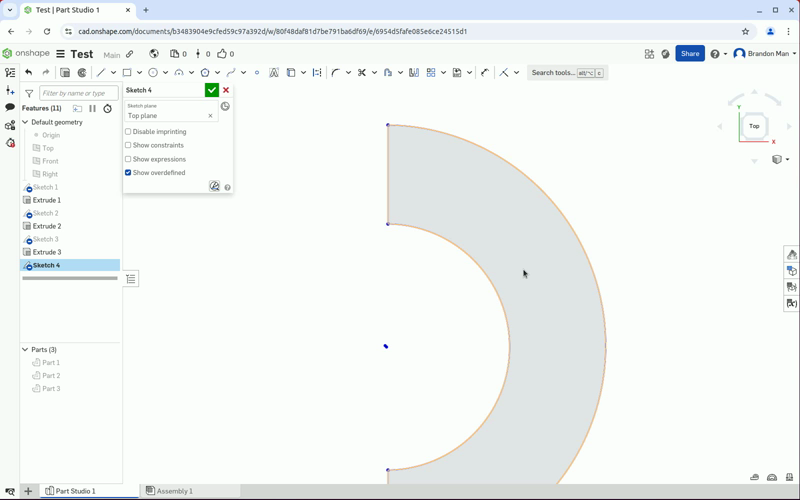
scroll(6)
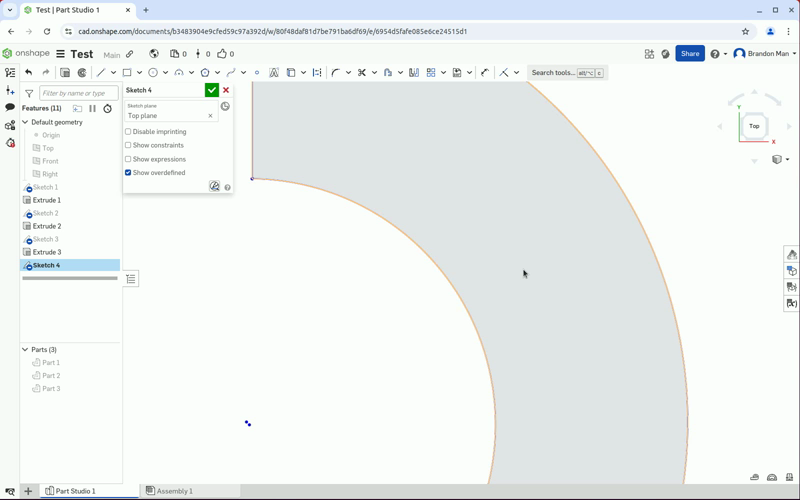
click(523, 269)
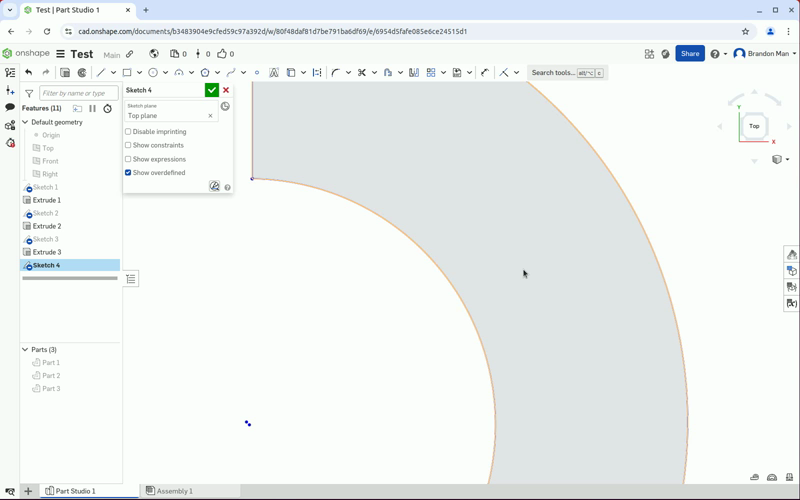
scroll(-6)
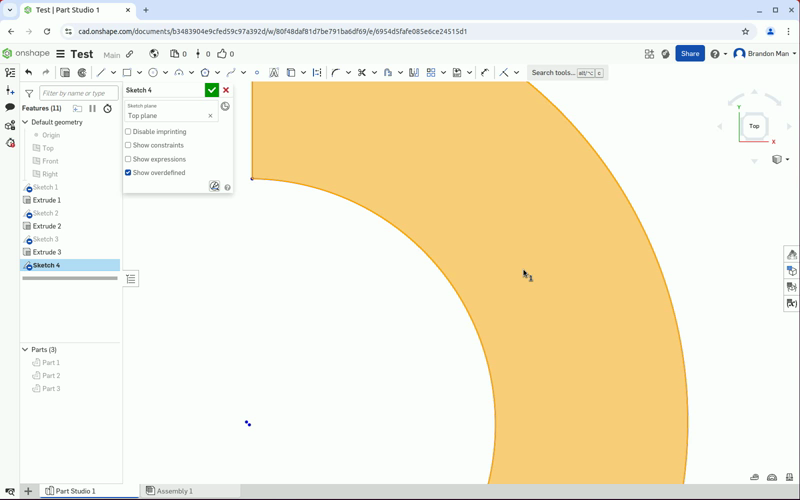
scroll(-6)
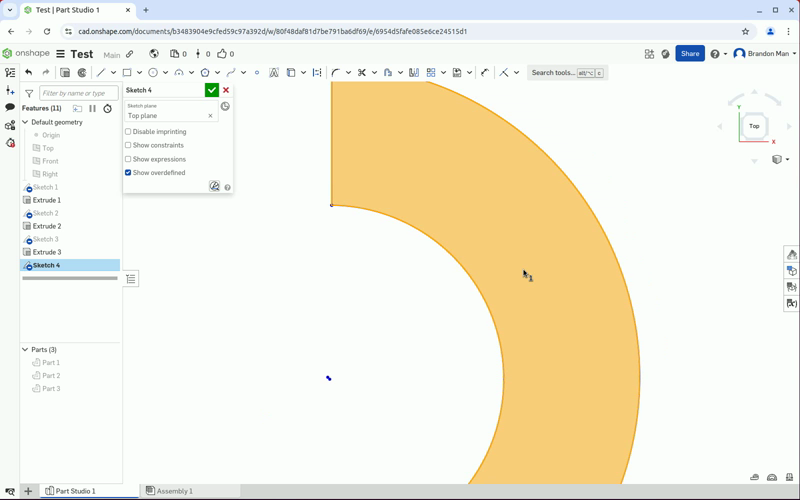
scroll(-6)
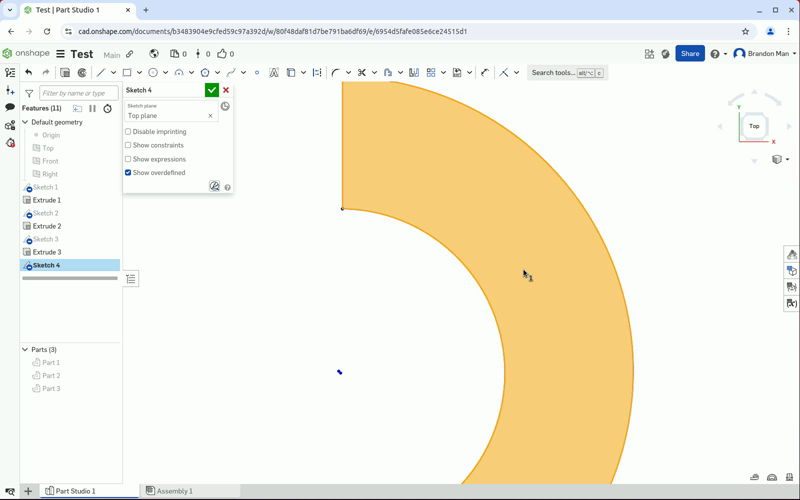
scroll(-6)
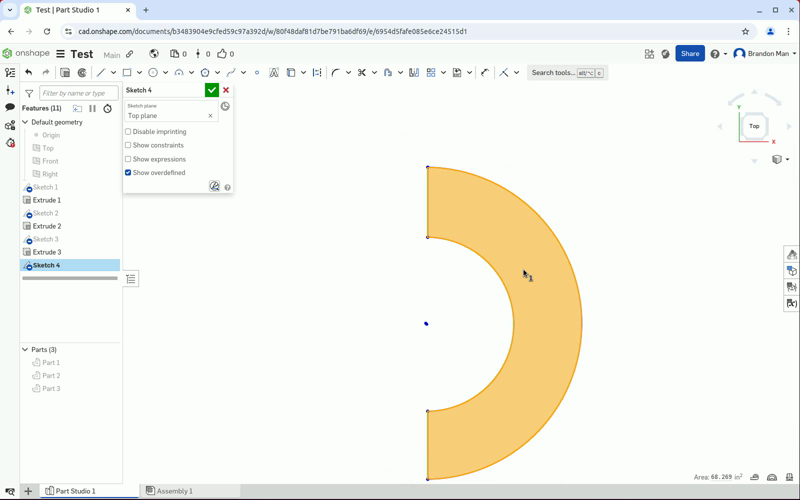
scroll(-6)
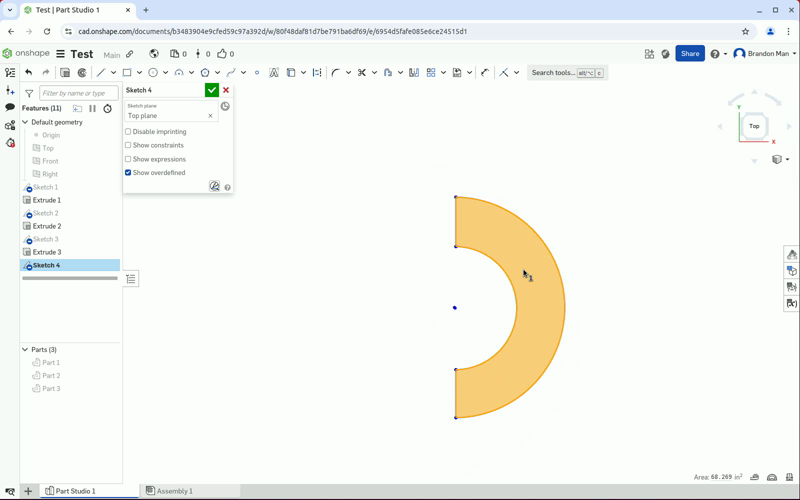
scroll(-6)
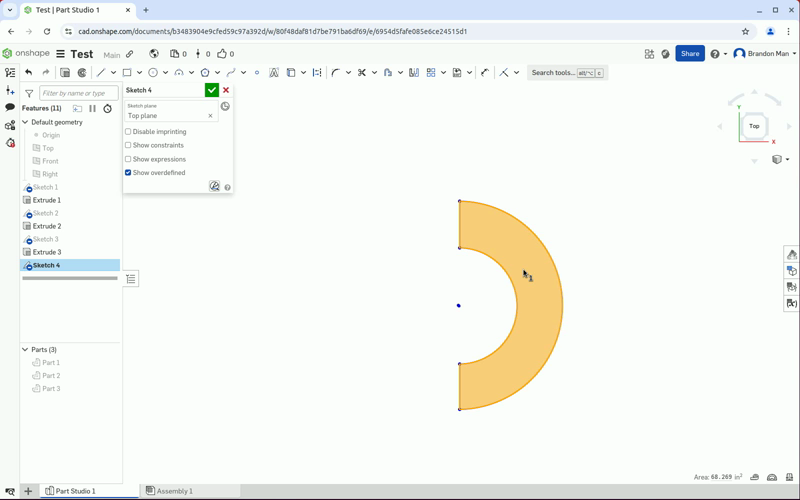
scroll(-6)
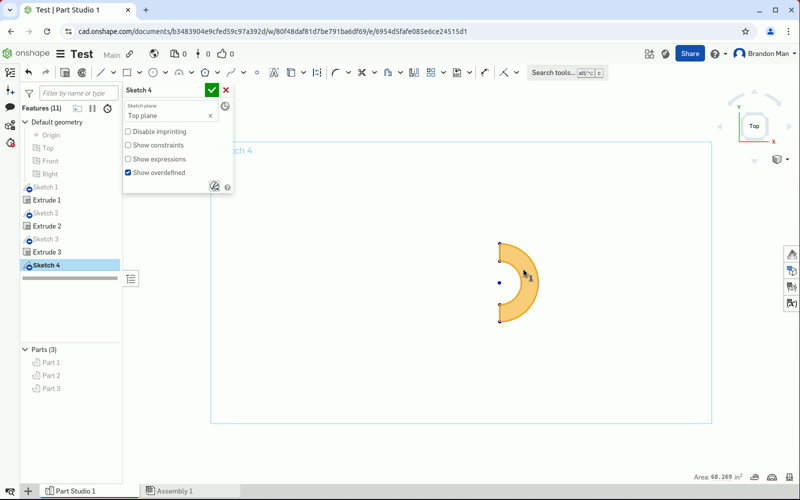
mouse_move(73, 352)
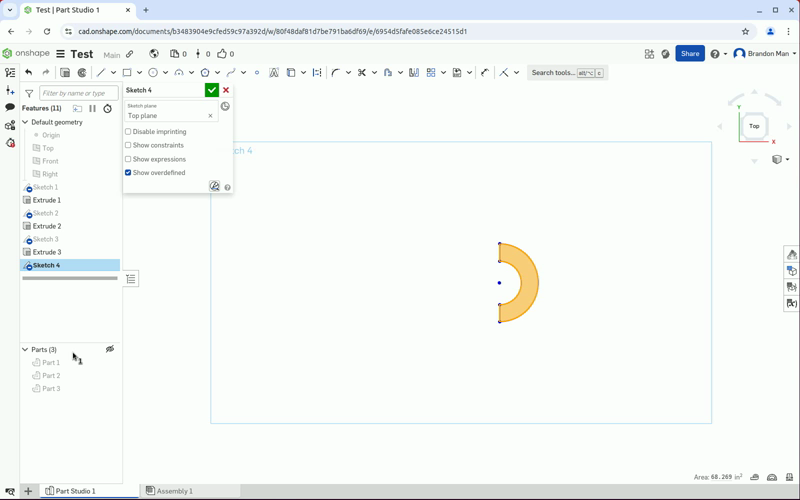
key(shift+y)
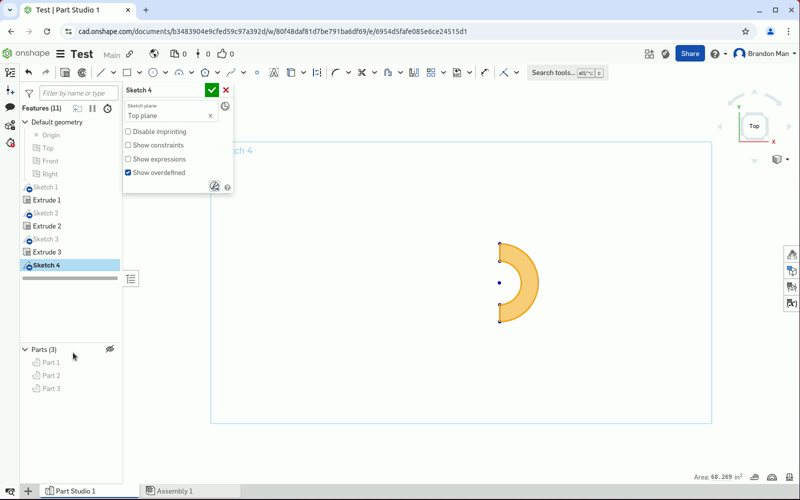
key(shift+e)
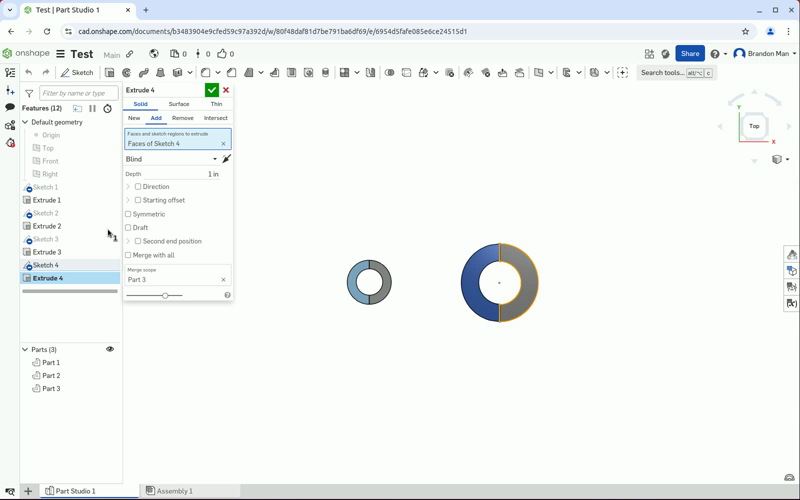
mouse_move(143, 106)
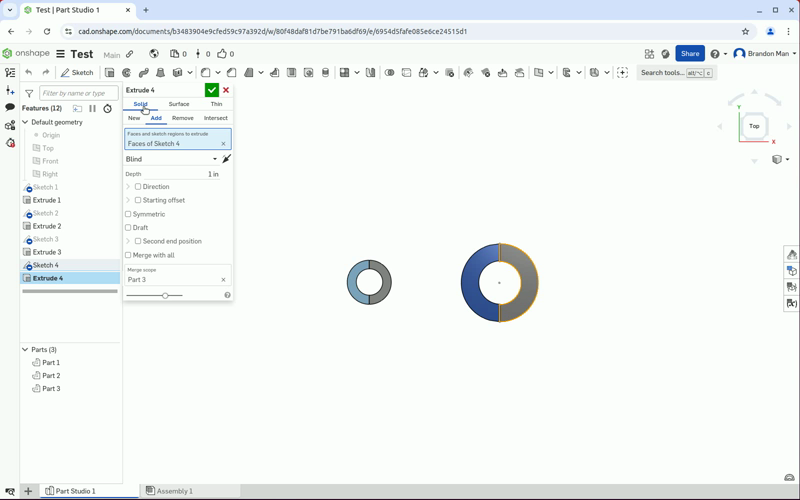
click(143, 106)
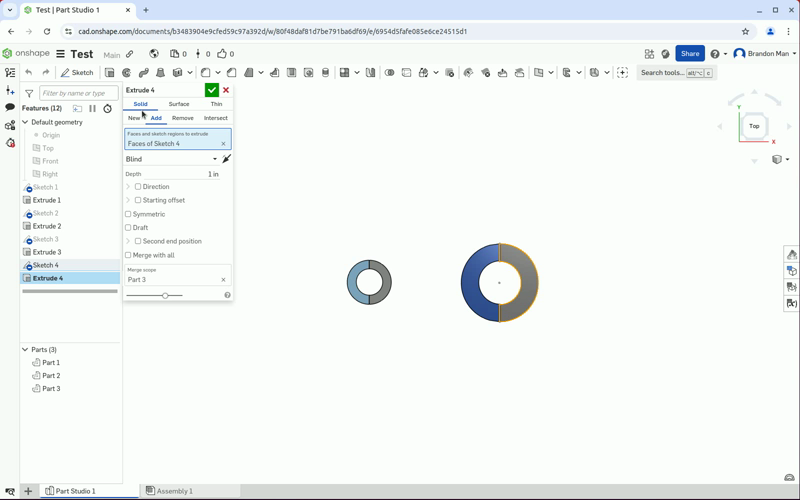
mouse_move(137, 120)
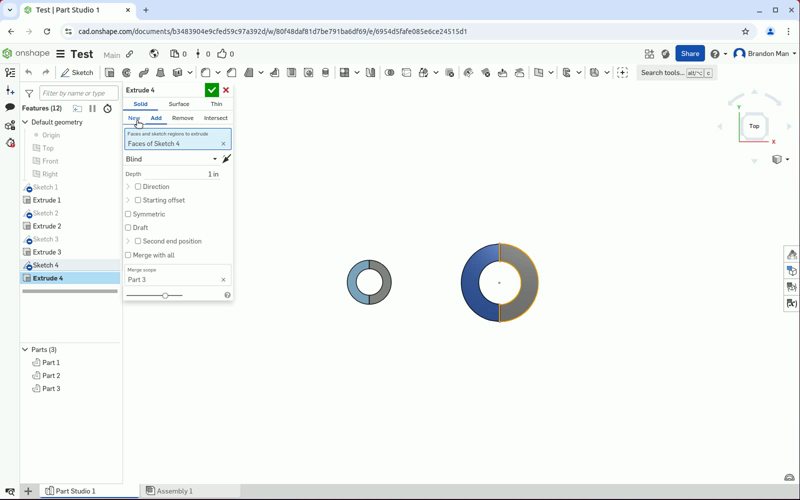
click(137, 120)
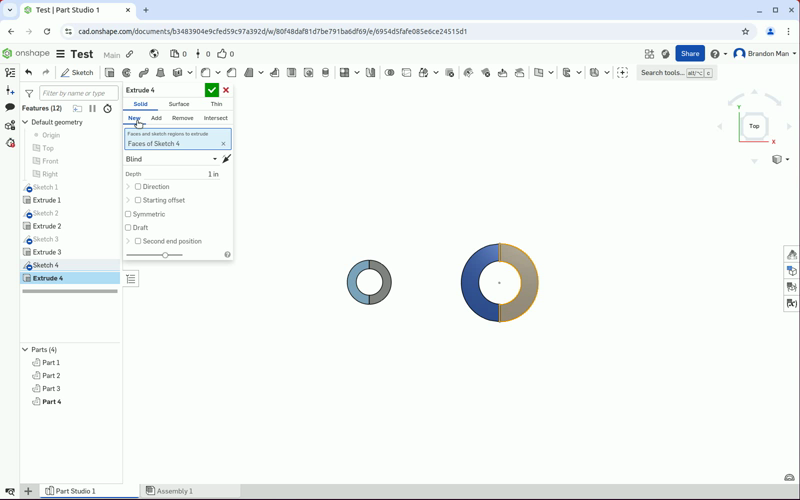
key(tab, 4)
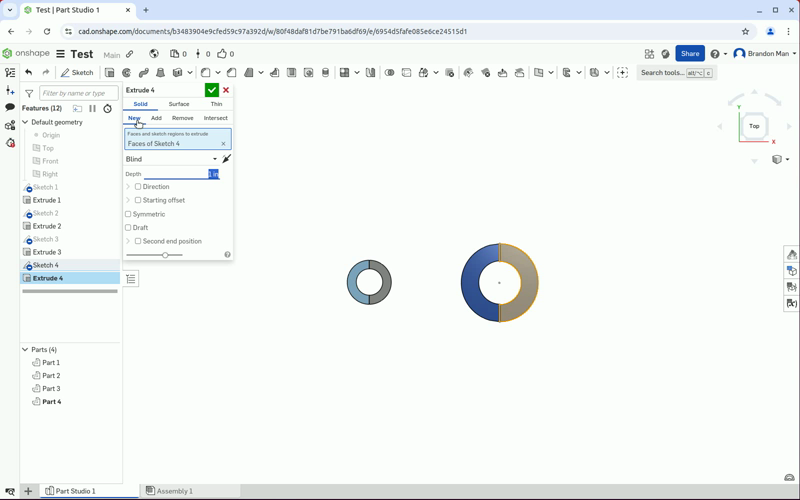
text(10.591)
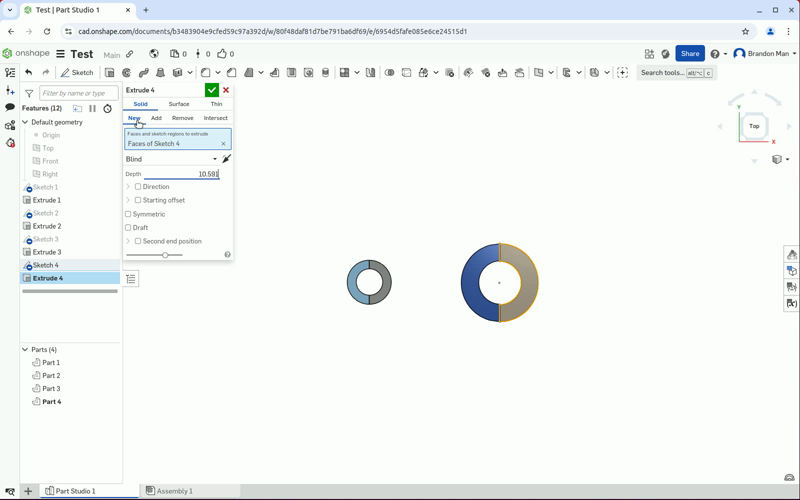
key(enter)
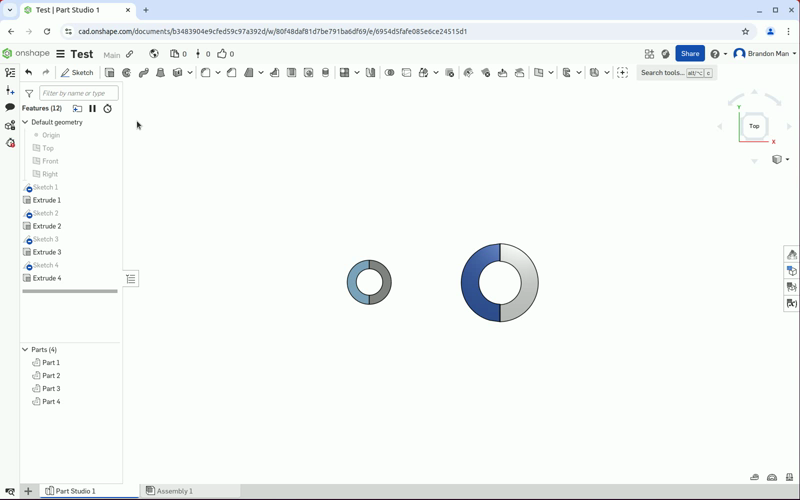
key(shift+h)
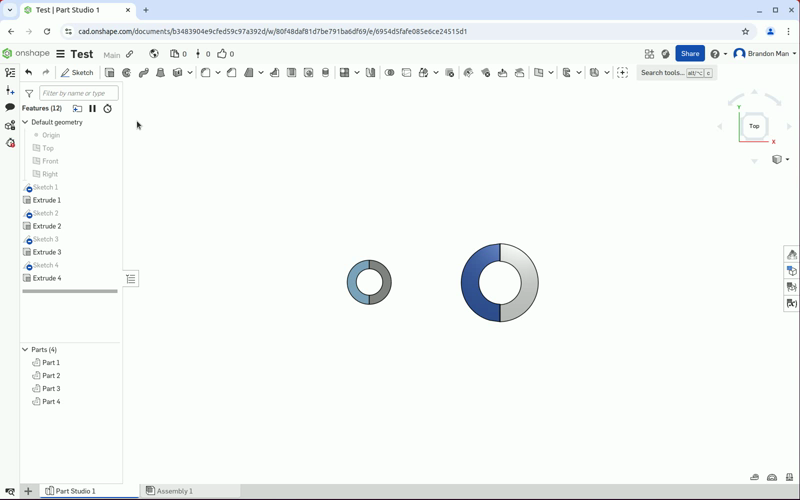
key(shift+h)
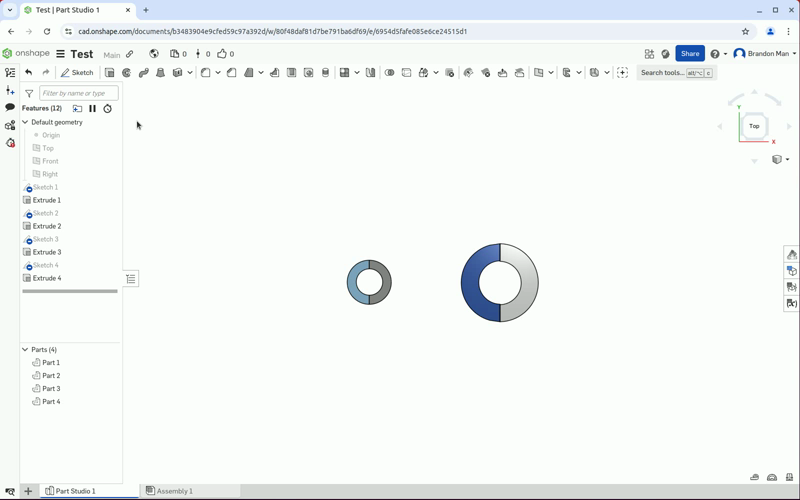
mouse_move(73, 189)
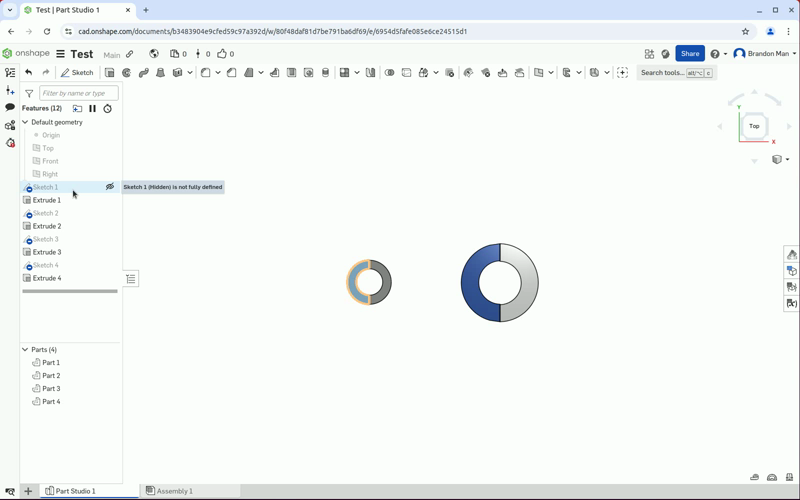
click(73, 189)
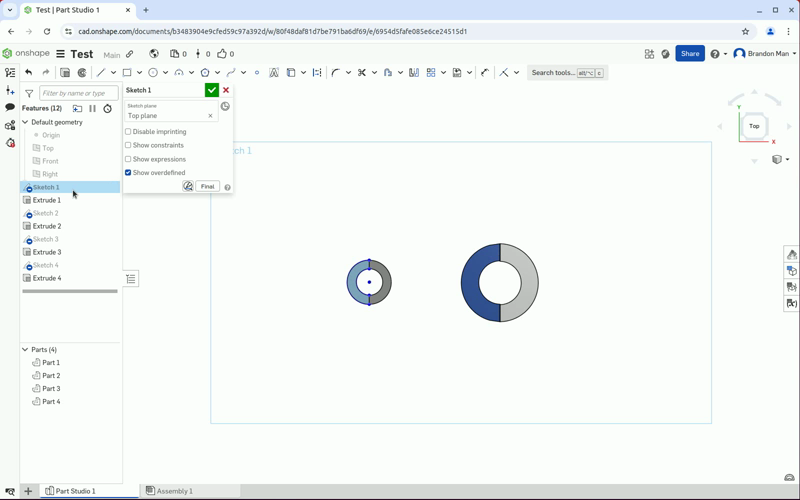
mouse_move(229, 92)
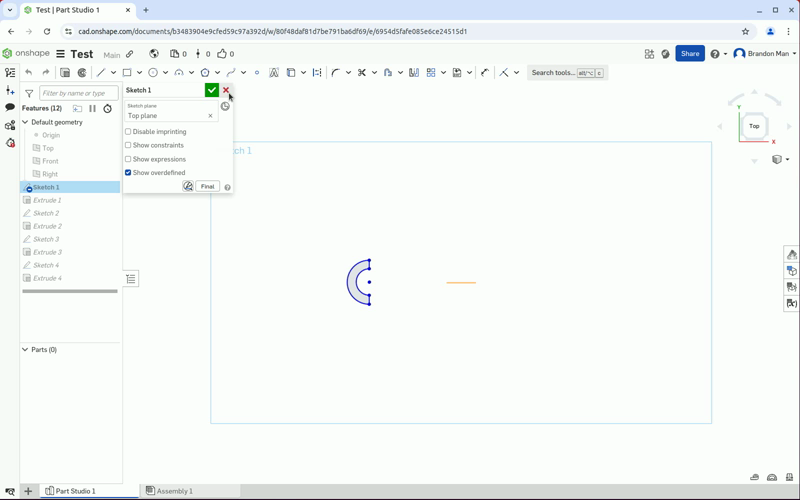
click(229, 92)
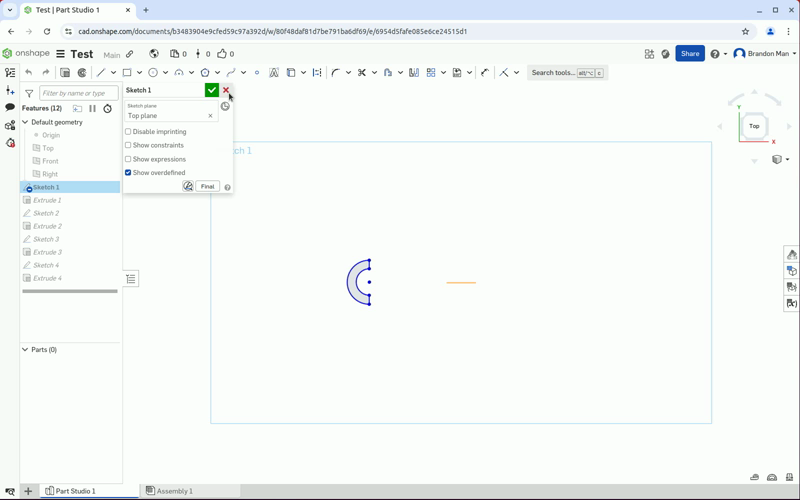
key(shift+s)
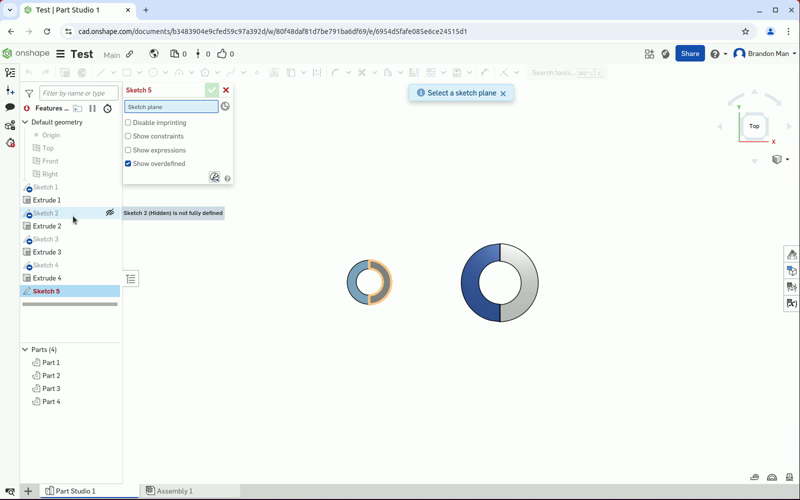
scroll(3)
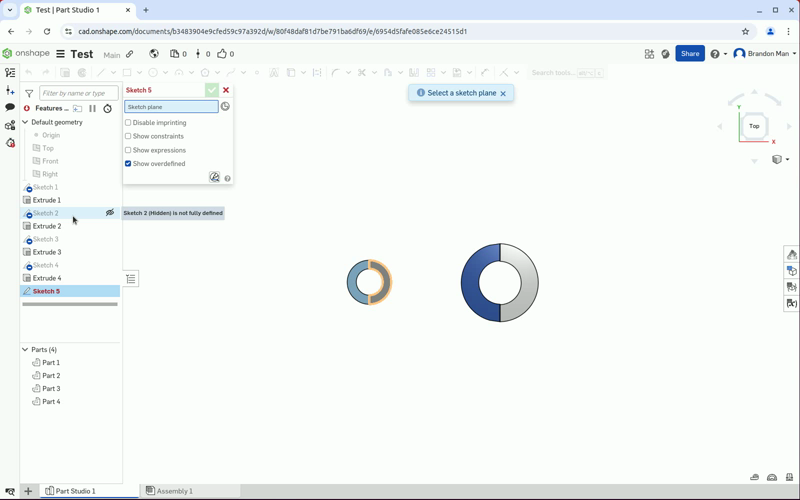
mouse_move(73, 150)
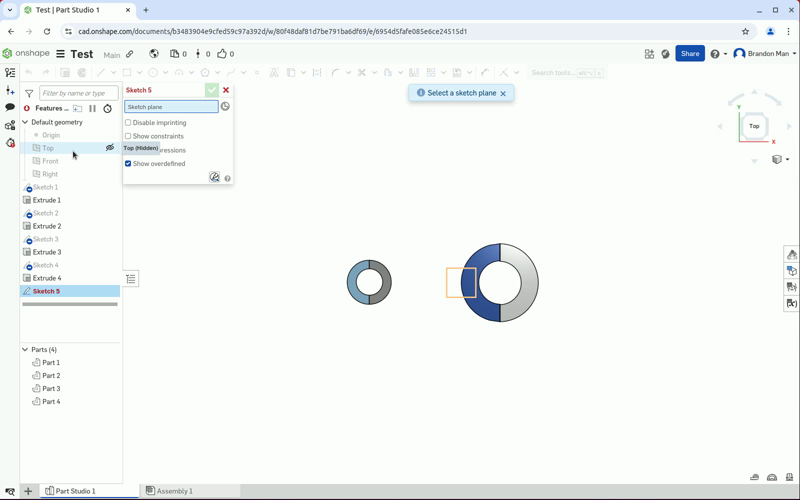
click(73, 150)
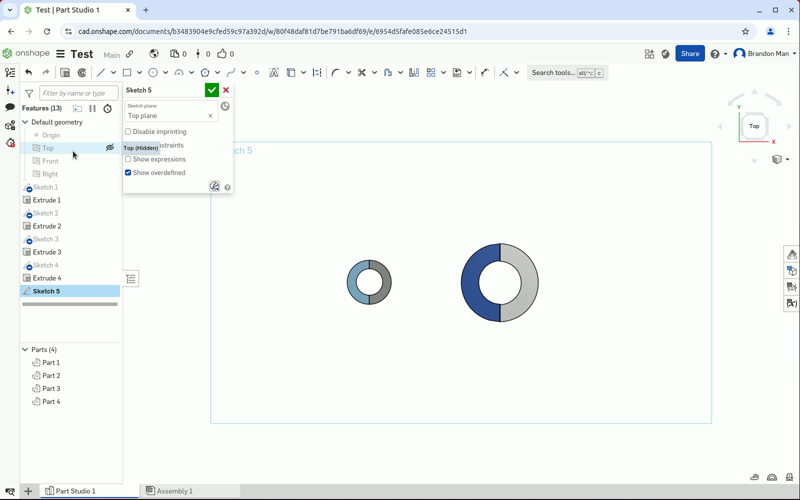
mouse_move(73, 352)
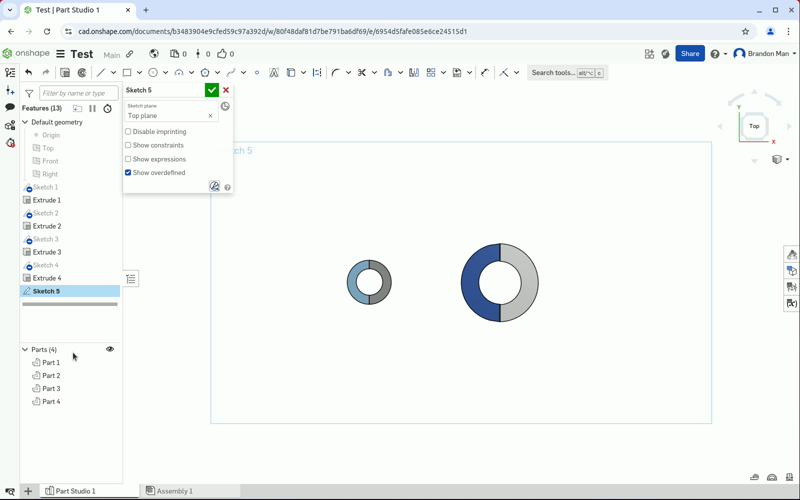
key(y)
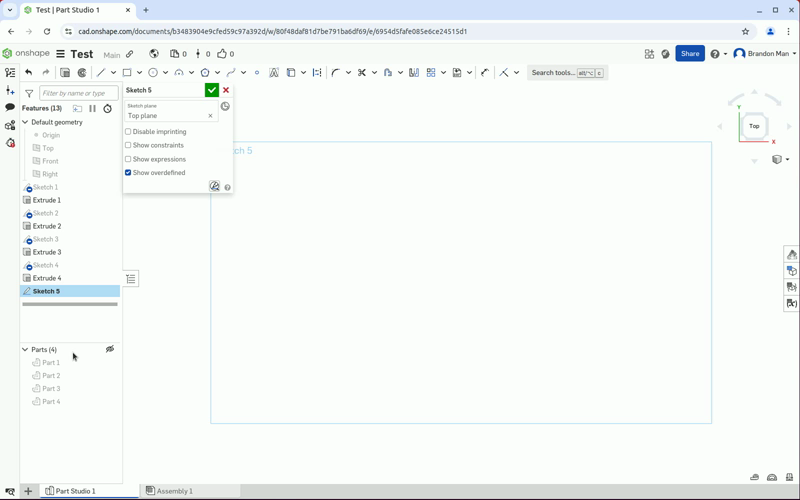
key(l)
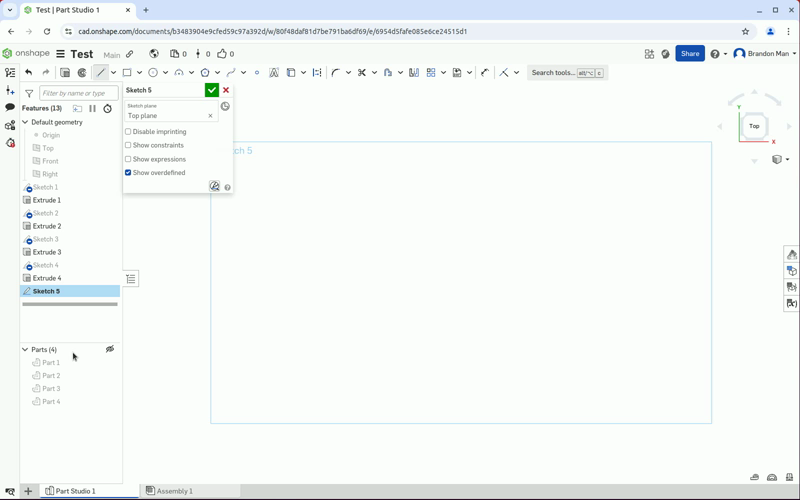
key_down(shift)
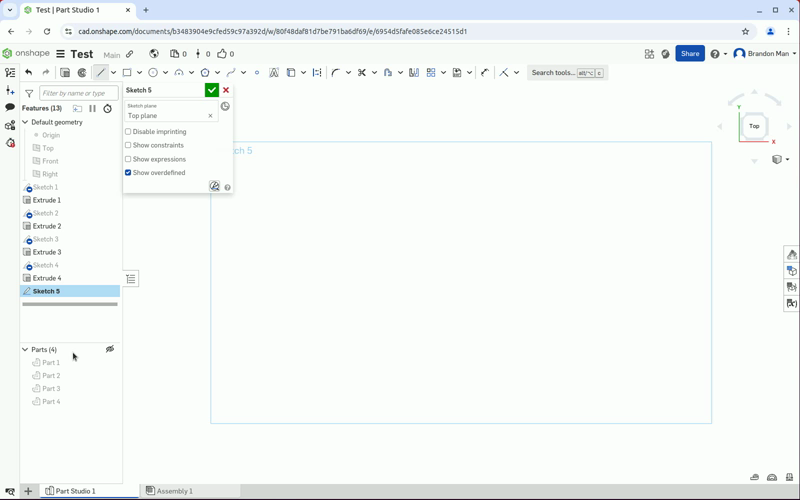
mouse_move(369, 304)
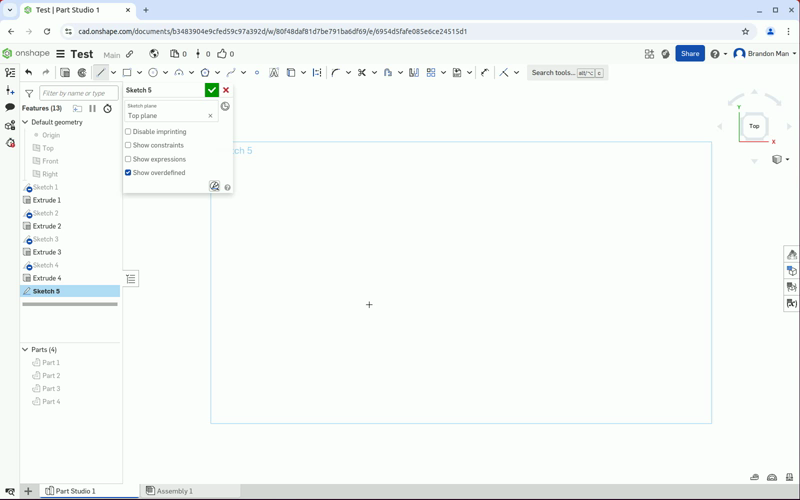
click(369, 304)
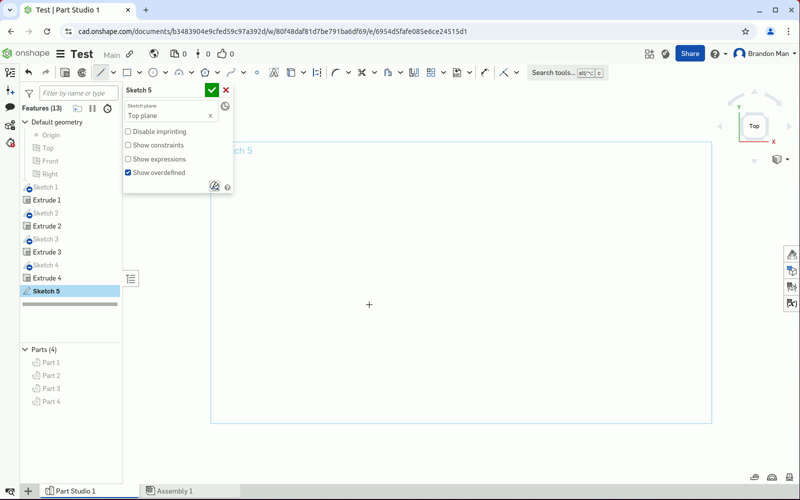
key_up(shift)
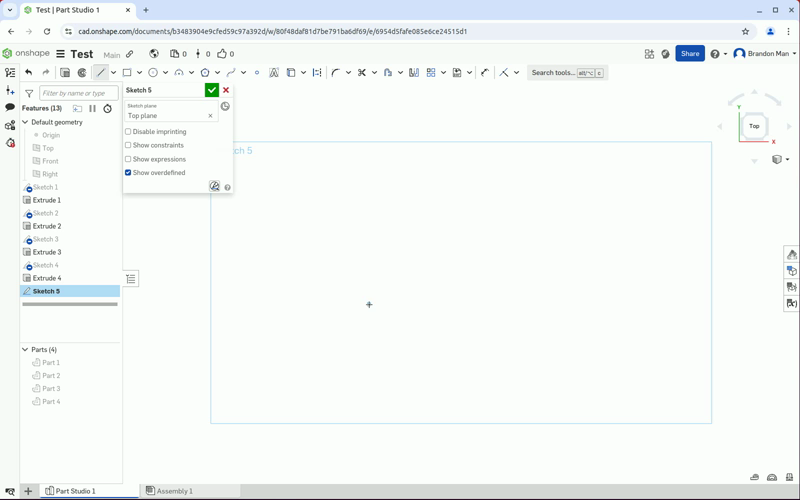
key_down(shift)
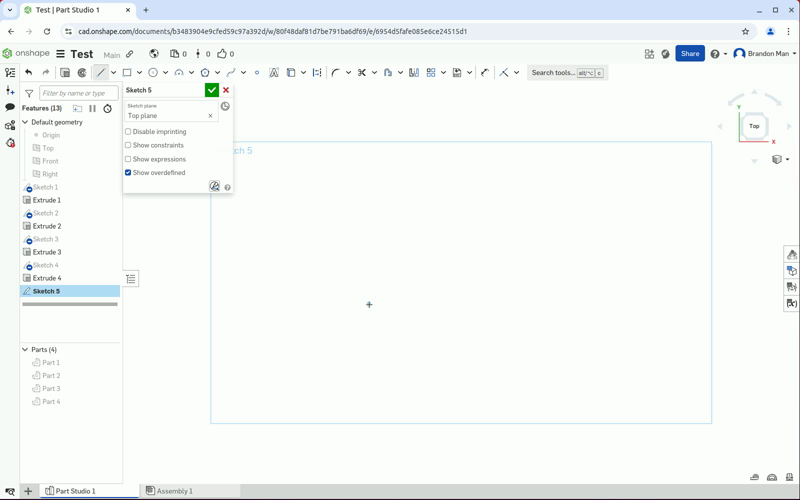
mouse_move(489, 320)
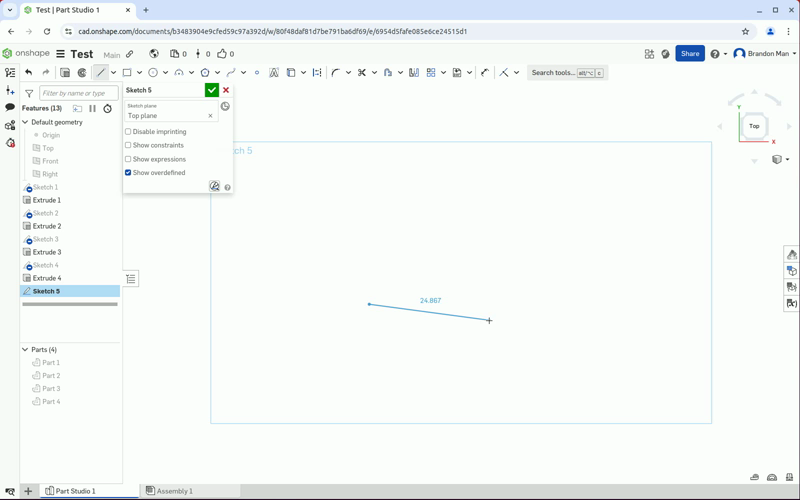
click(489, 320)
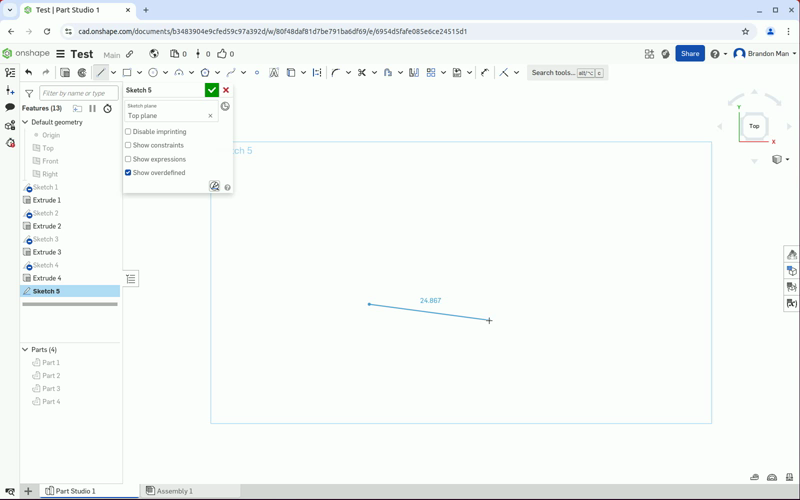
key_up(shift)
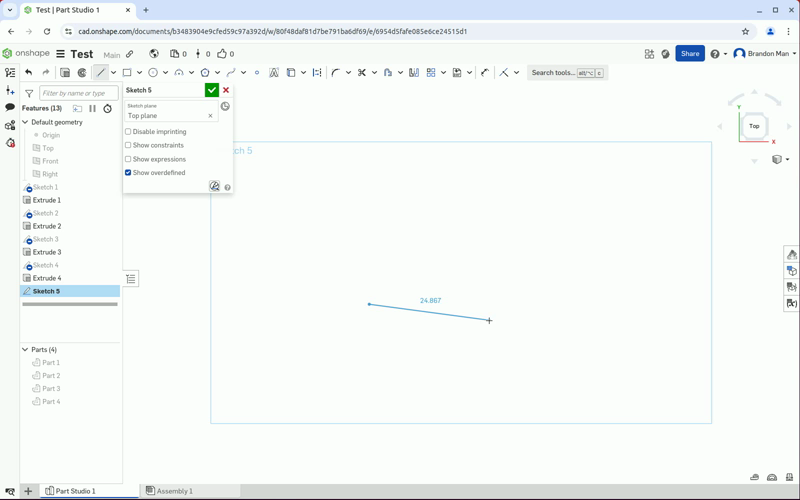
key(esc)
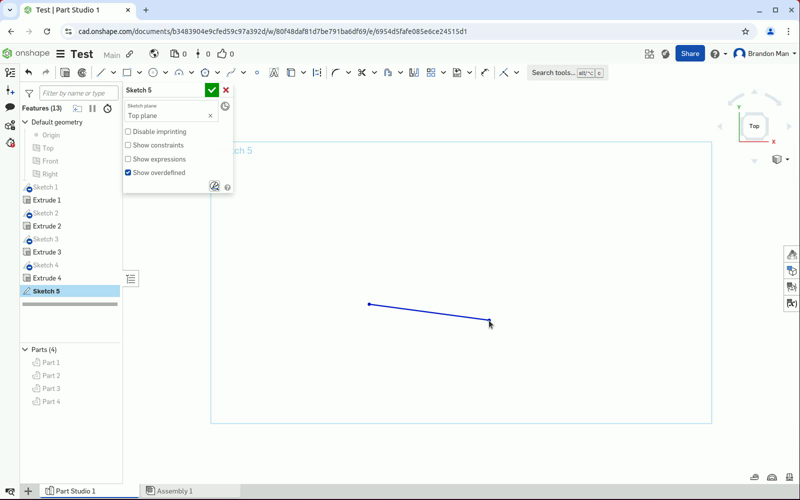
key(a)
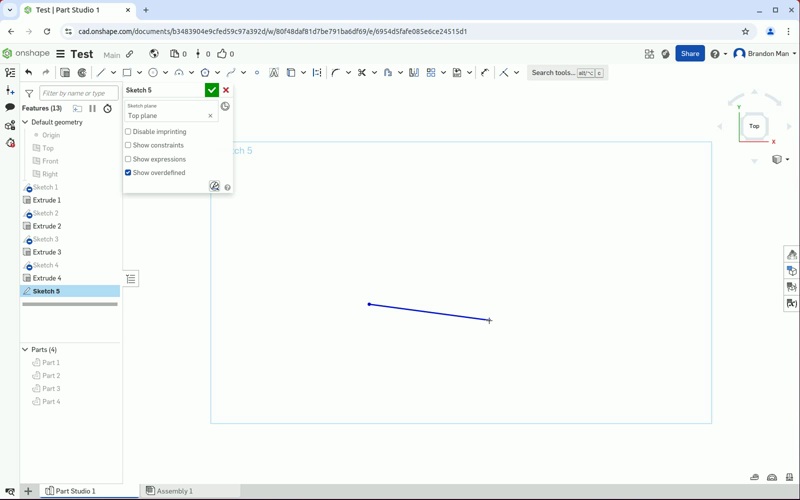
mouse_move(489, 320)
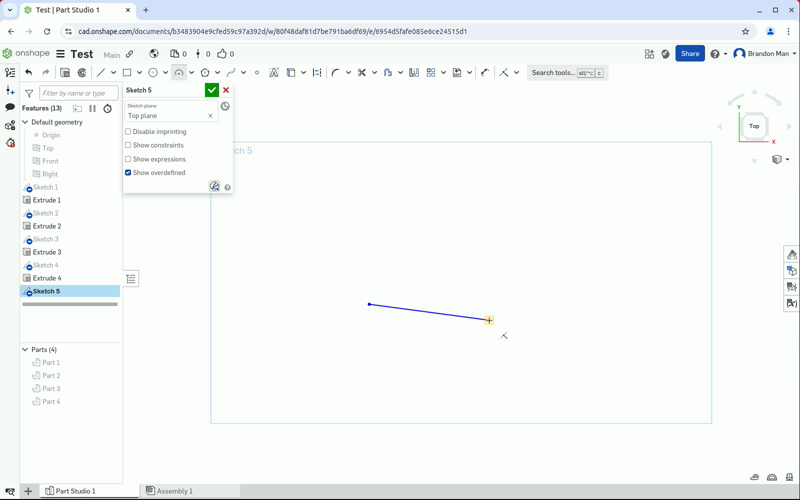
click(489, 320)
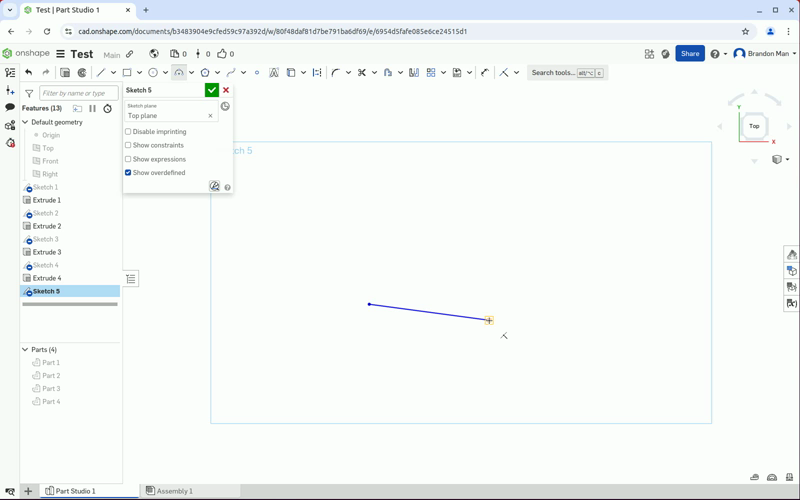
key_down(shift)
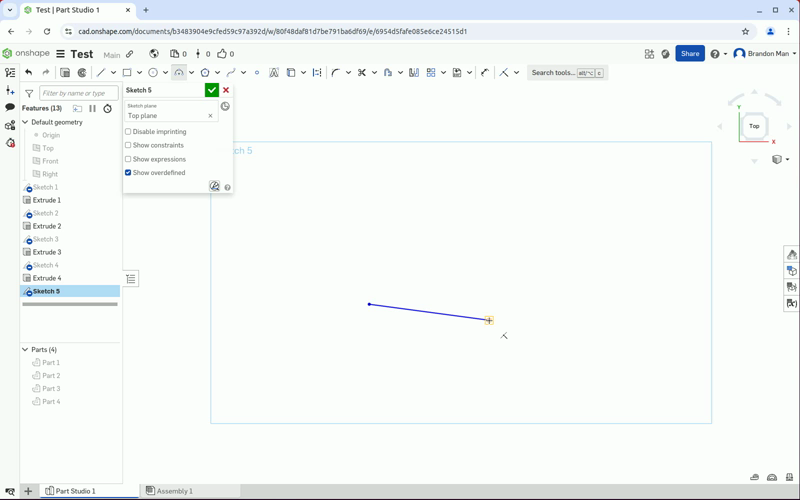
mouse_move(489, 245)
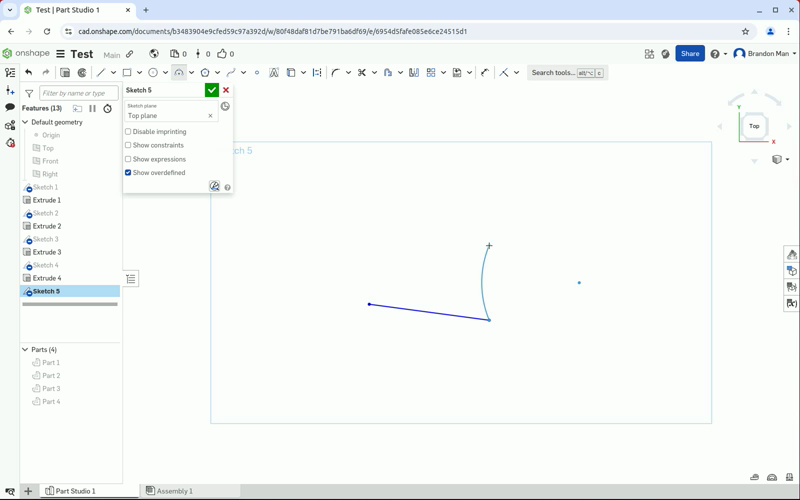
click(489, 245)
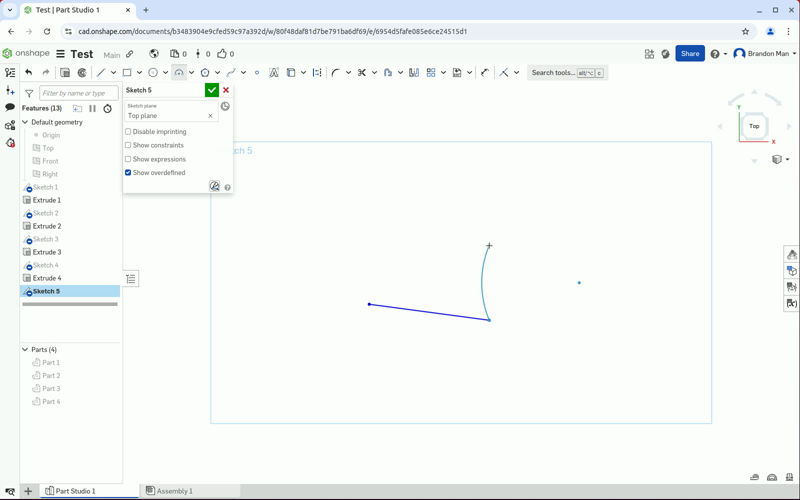
mouse_move(460, 282)
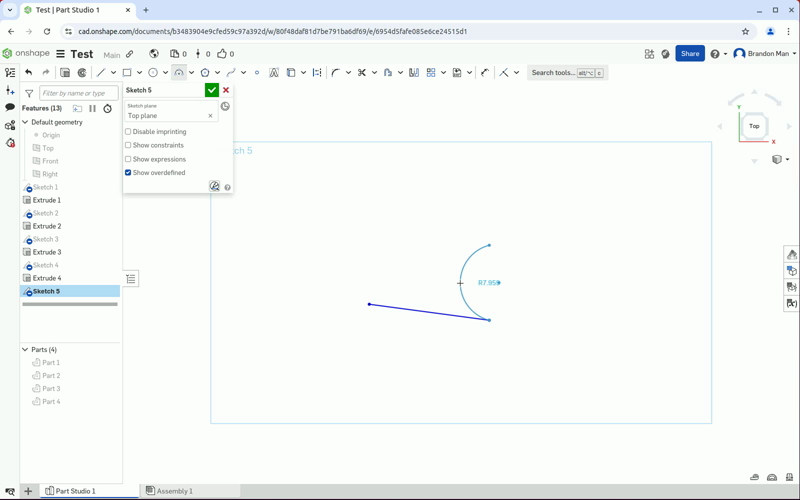
click(460, 282)
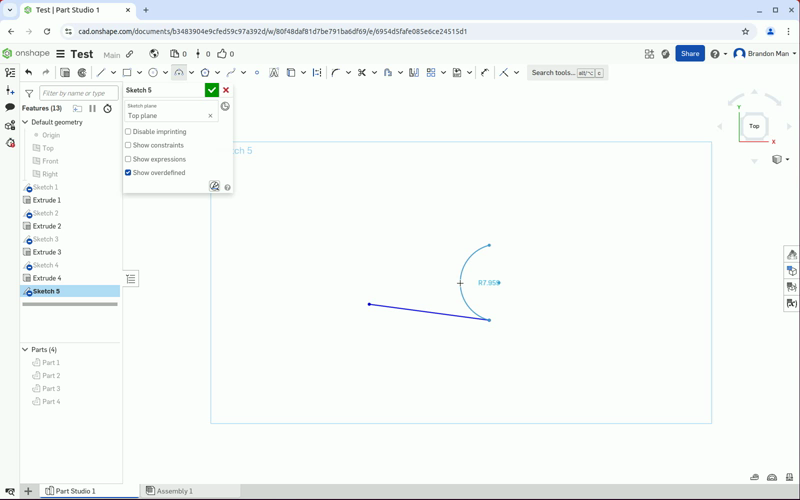
key_up(shift)
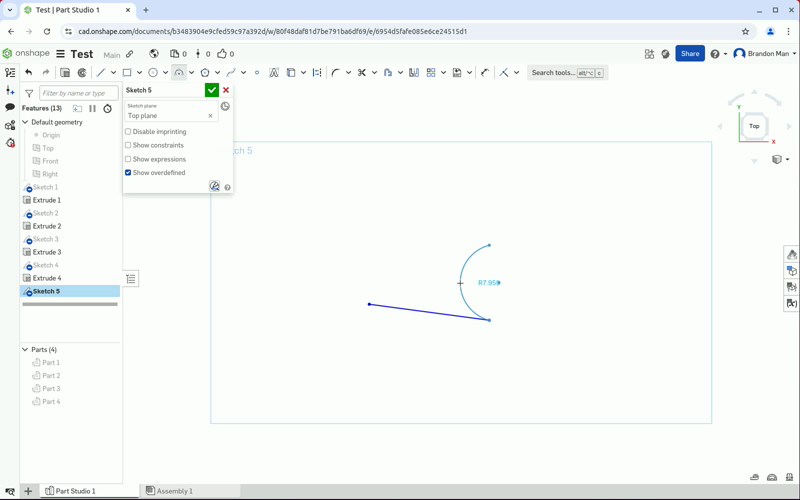
key(esc)
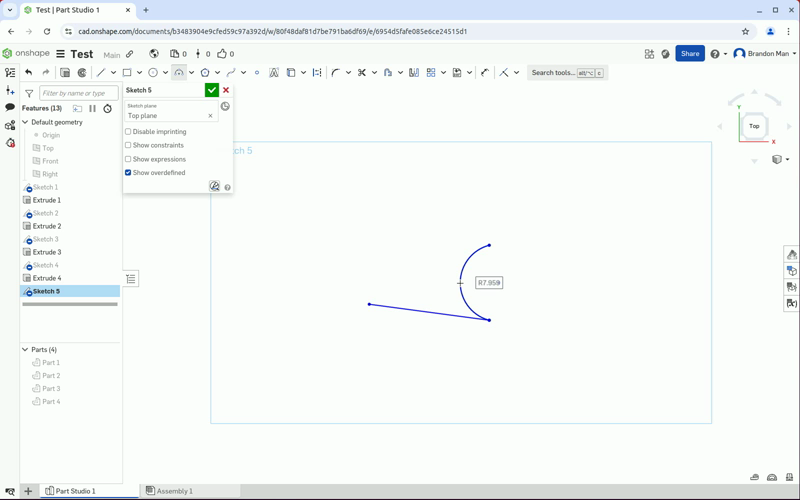
key(l)
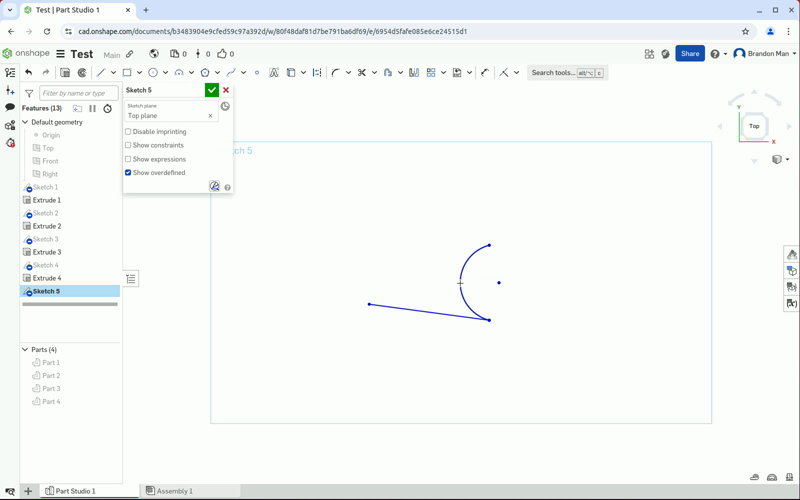
mouse_move(489, 245)
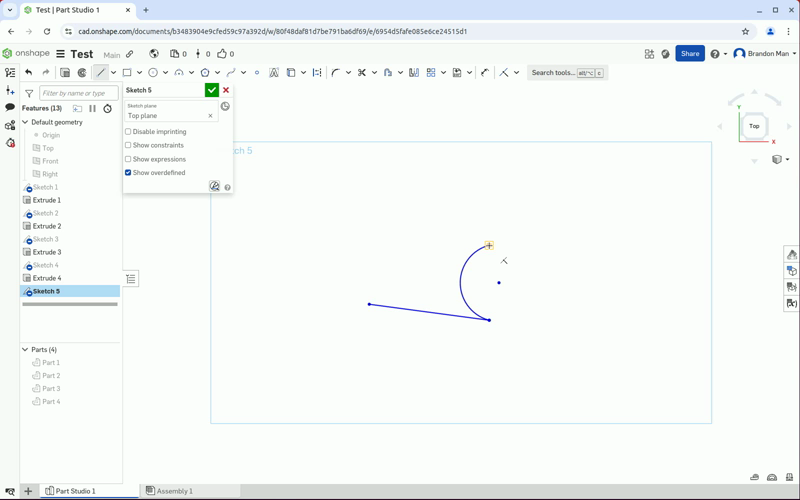
click(489, 245)
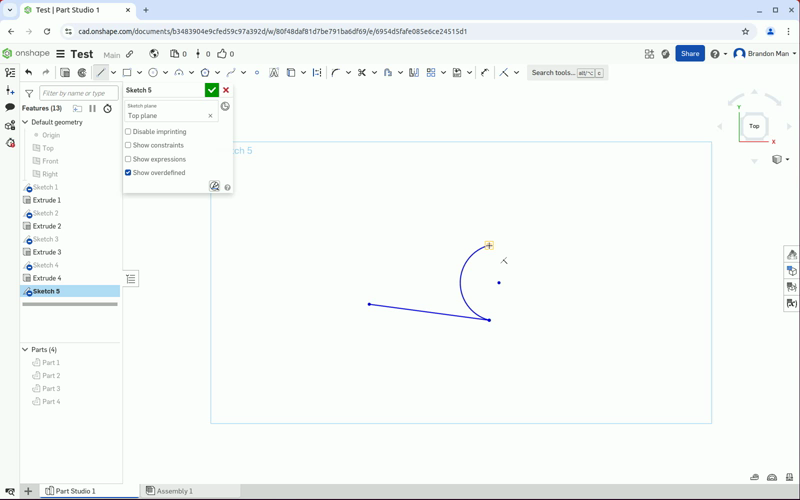
key_down(shift)
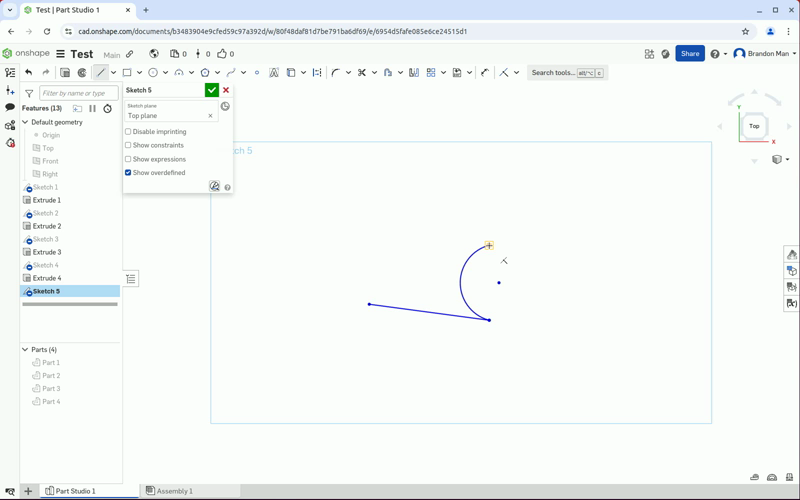
mouse_move(369, 261)
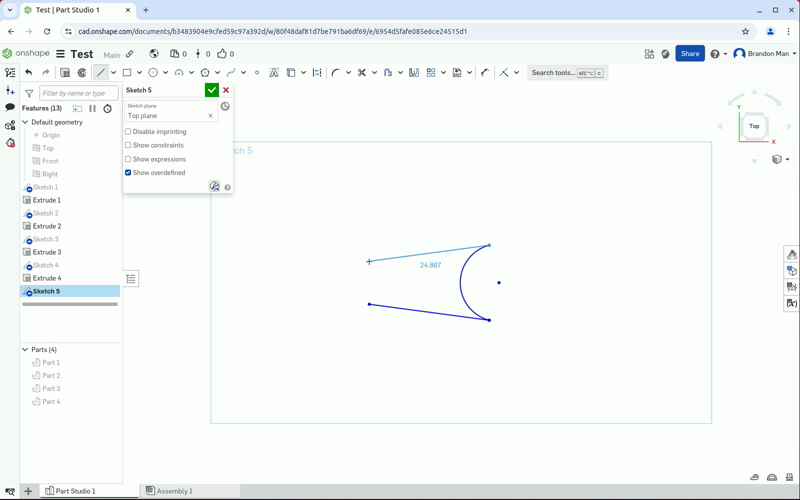
click(369, 261)
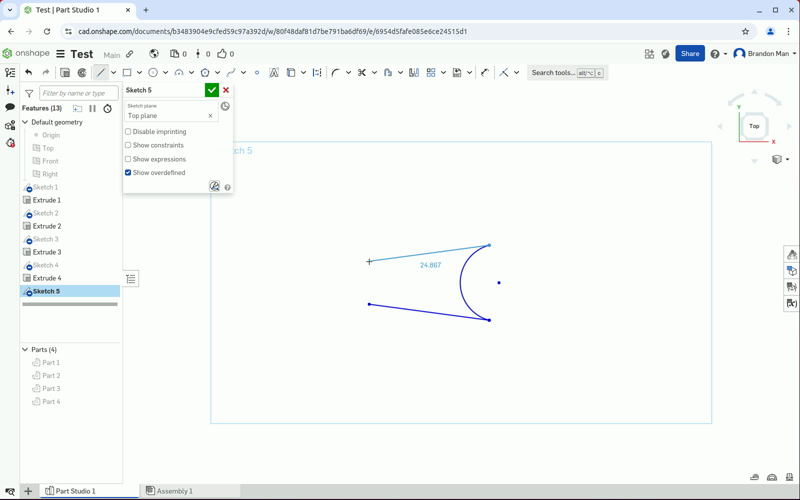
key_up(shift)
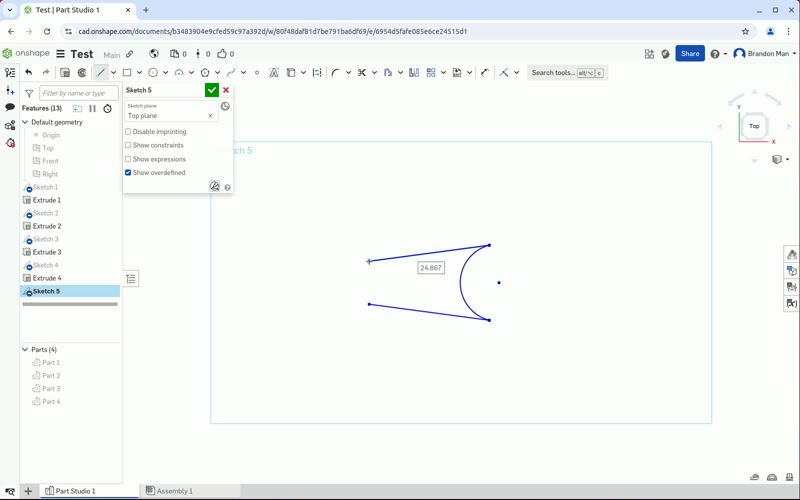
key(esc)
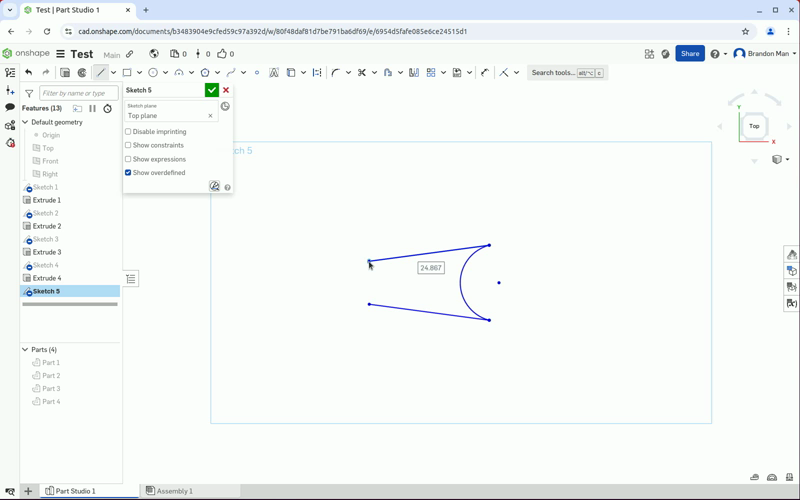
key(a)
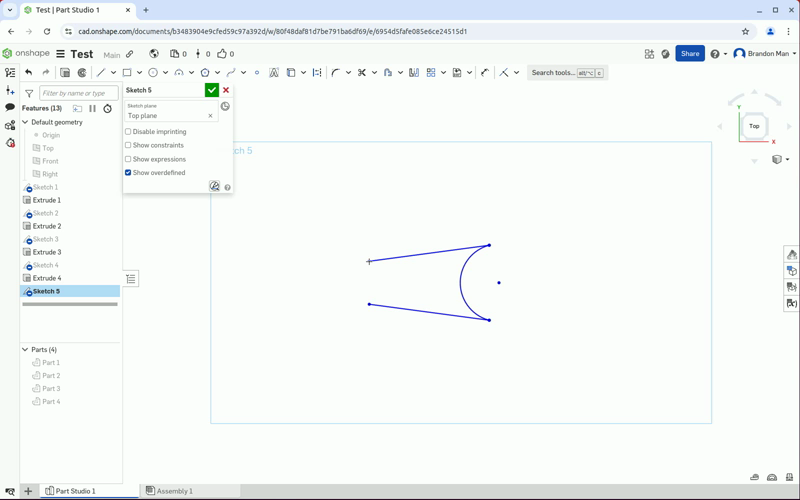
mouse_move(369, 261)
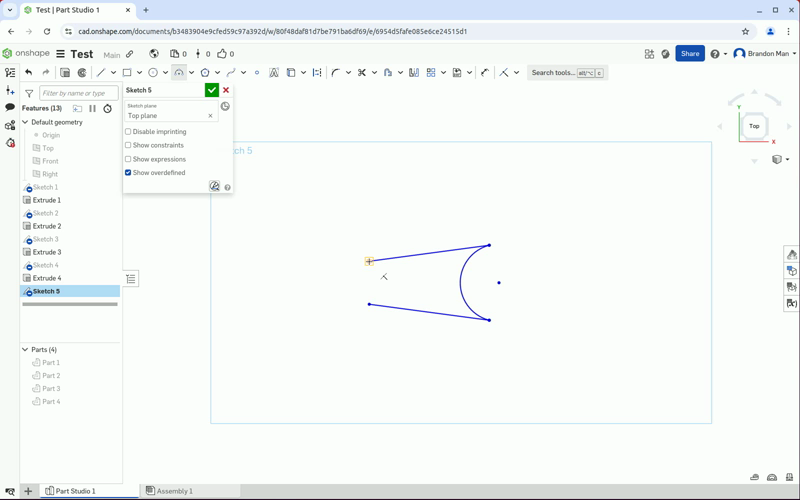
click(369, 261)
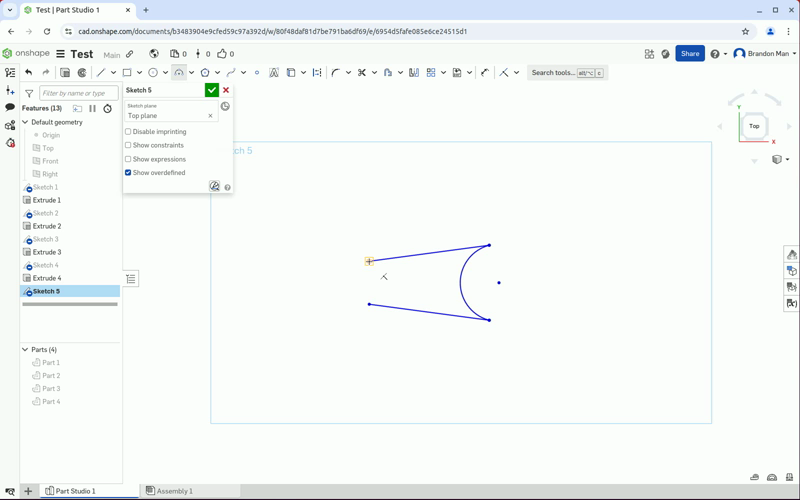
mouse_move(369, 304)
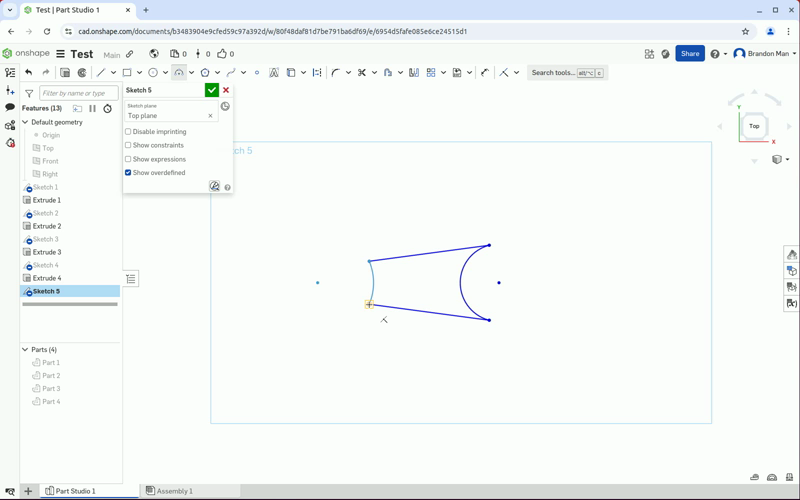
click(369, 304)
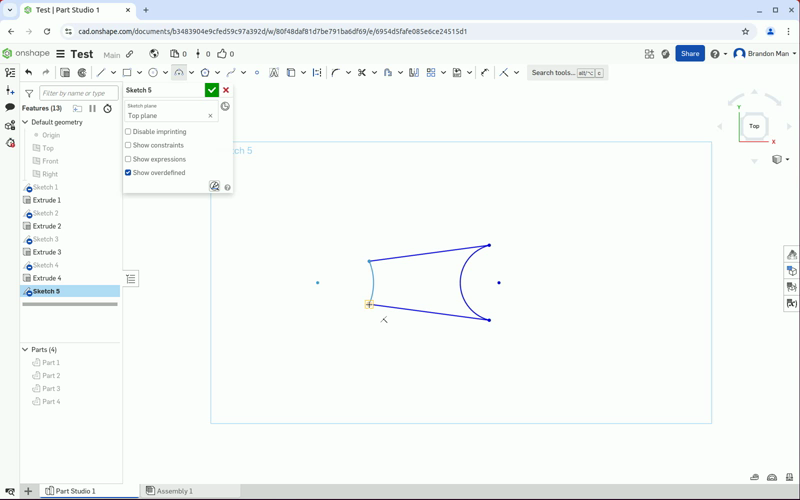
key_down(shift)
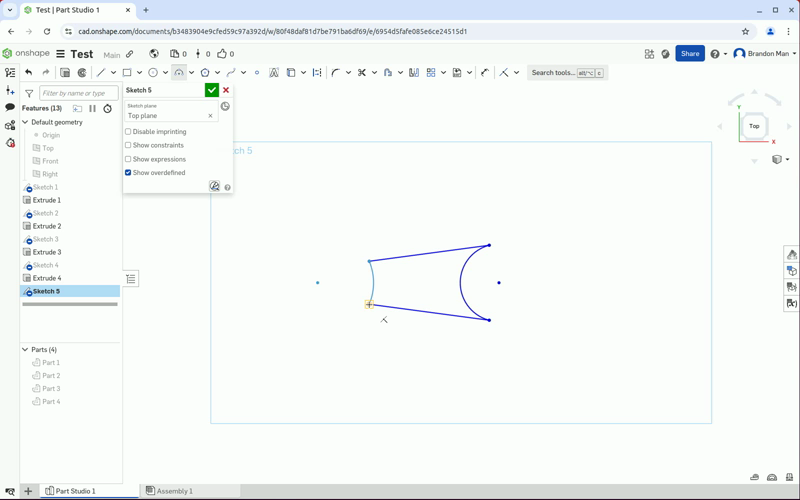
mouse_move(390, 282)
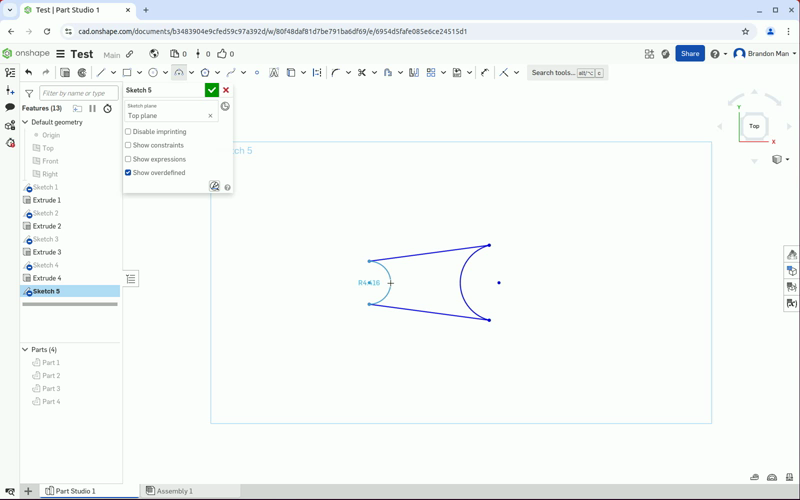
click(390, 282)
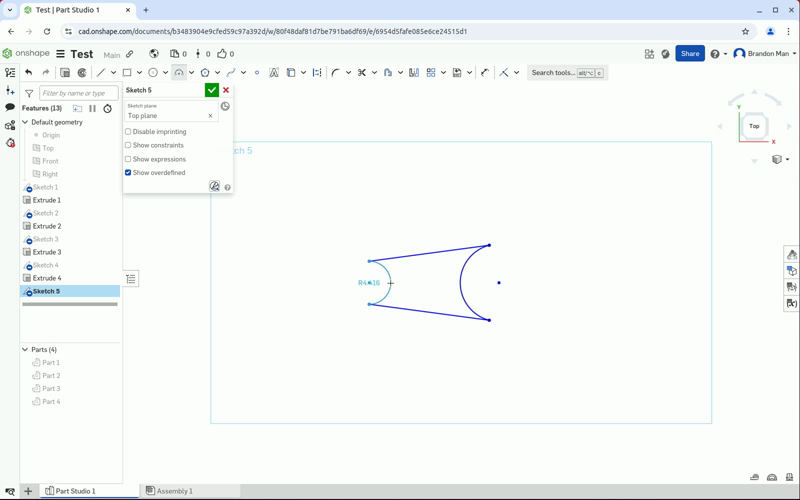
key_up(shift)
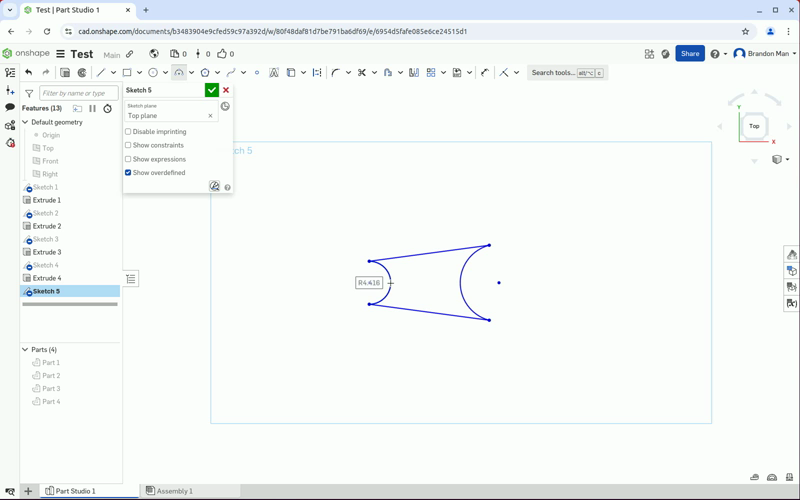
key(esc)
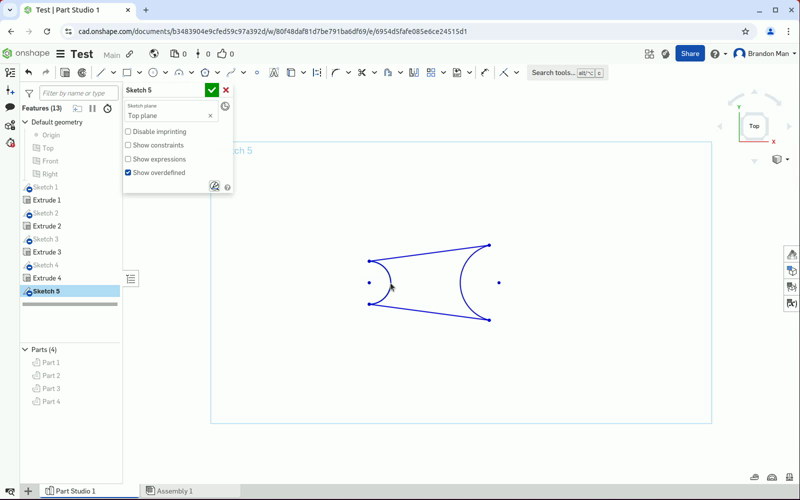
mouse_move(448, 310)
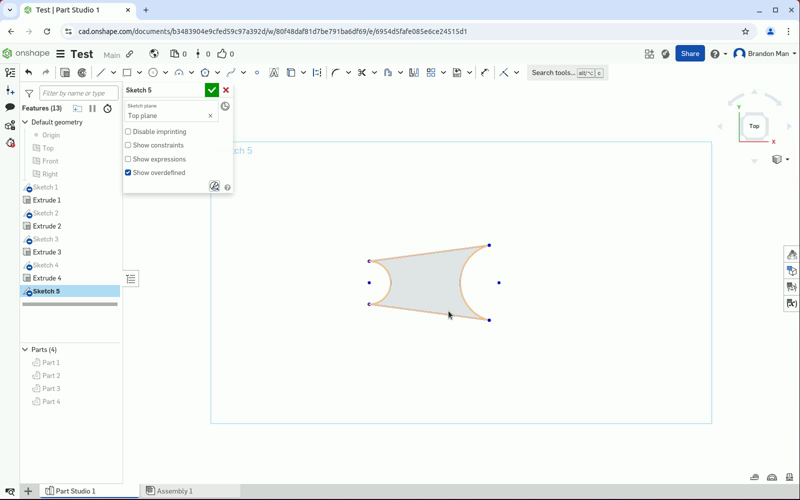
scroll(6)
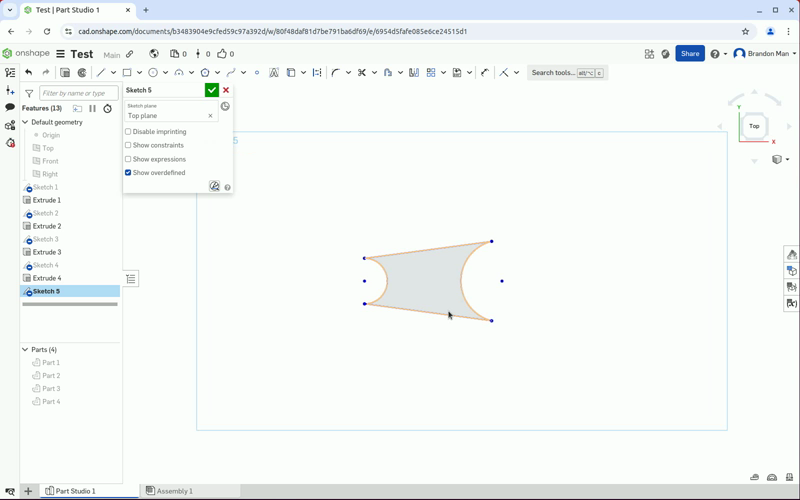
scroll(6)
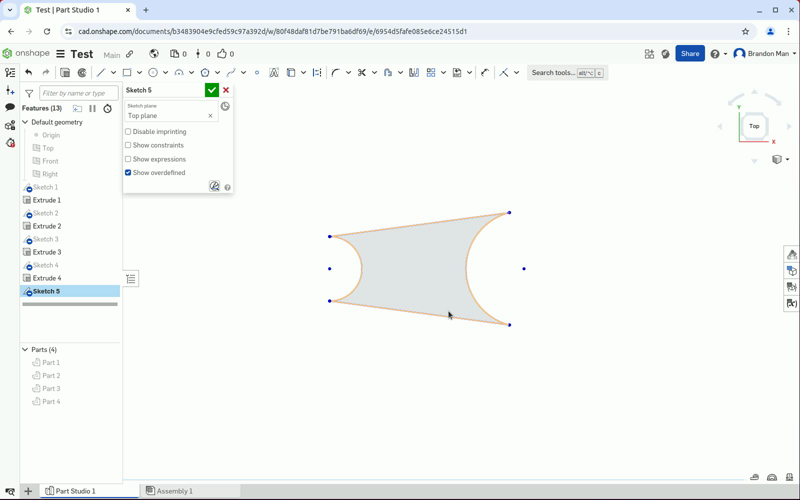
scroll(6)
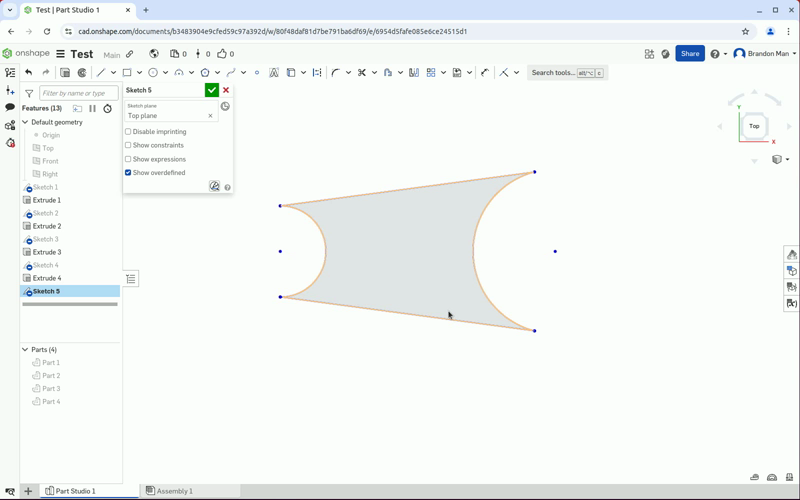
scroll(6)
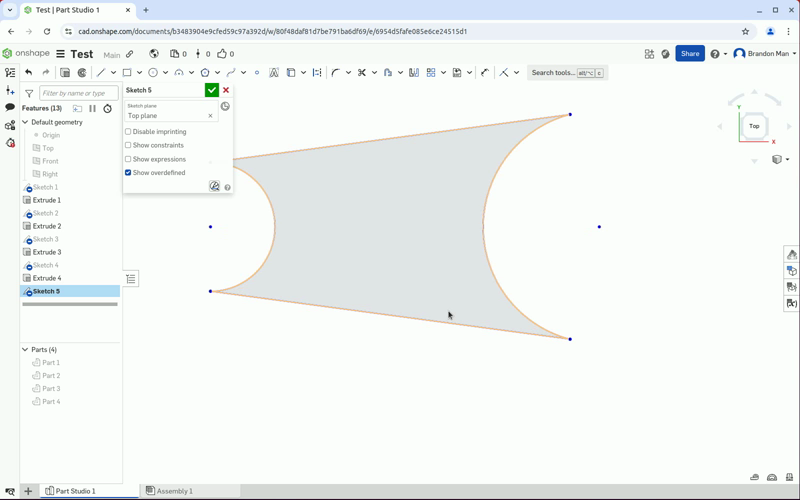
scroll(6)
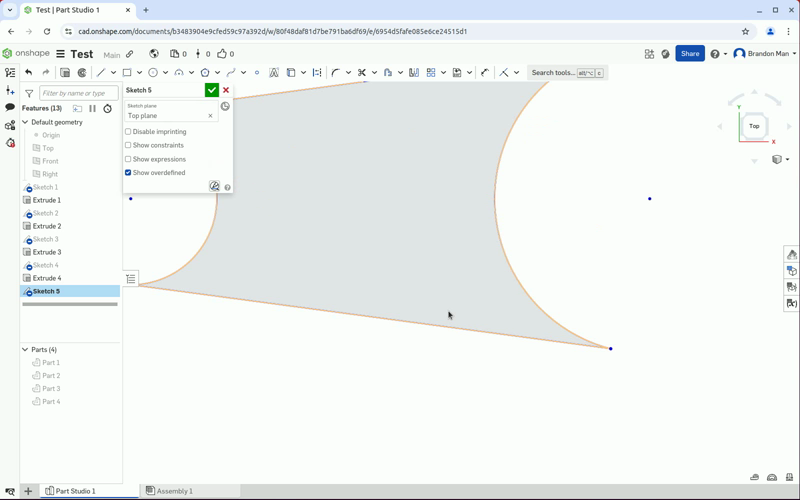
scroll(6)
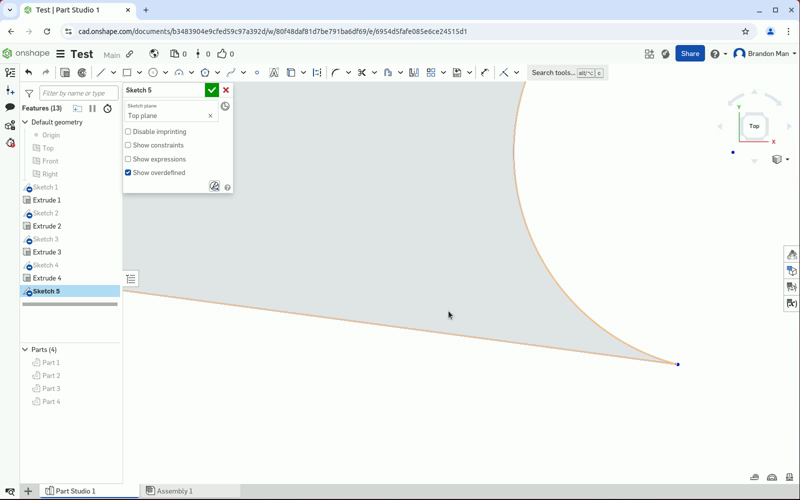
scroll(6)
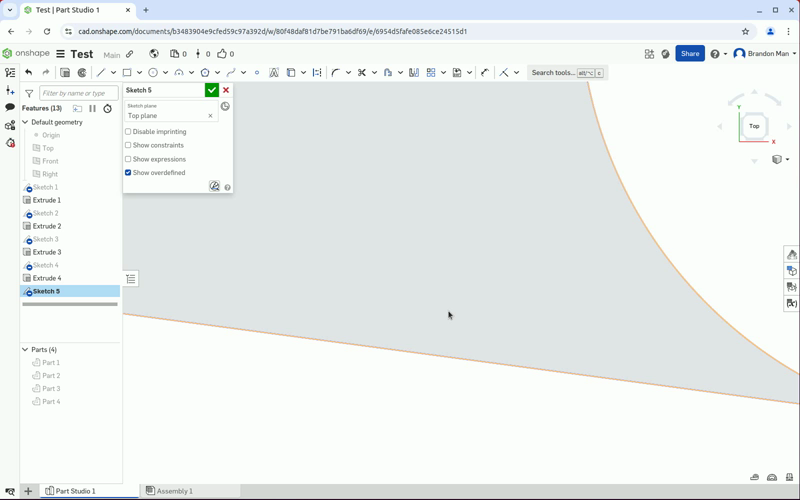
click(448, 310)
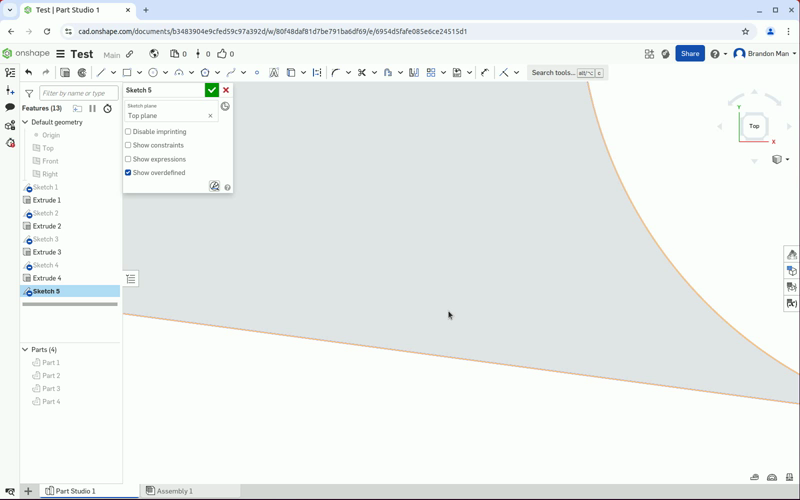
scroll(-6)
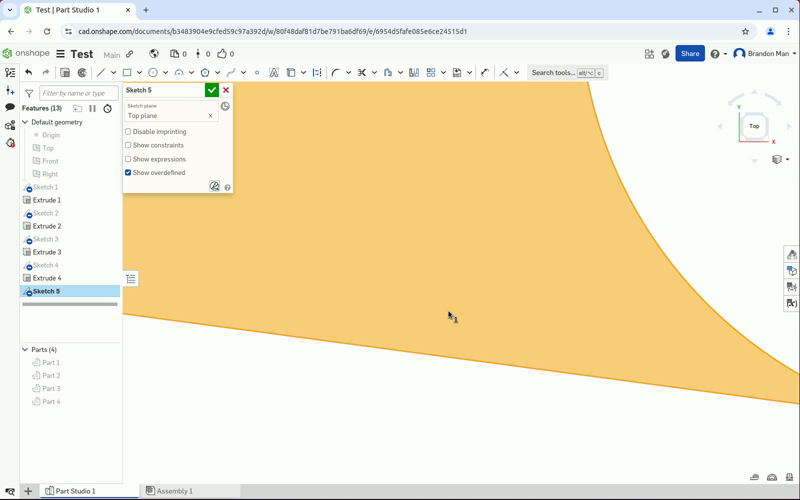
scroll(-6)
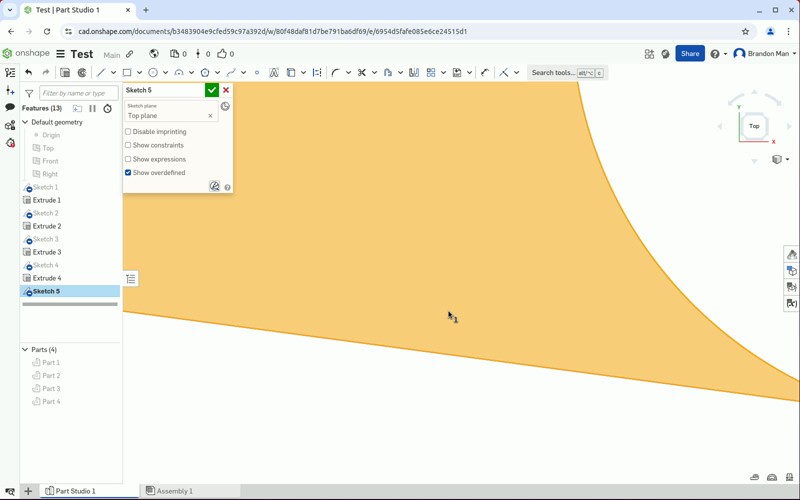
scroll(-6)
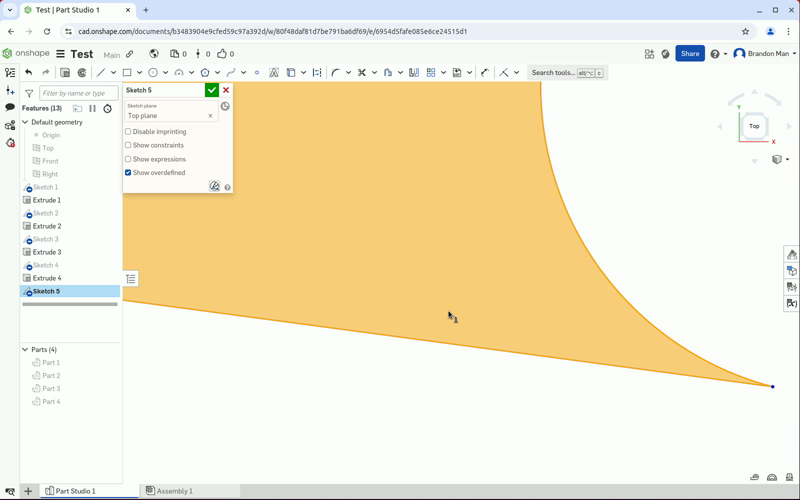
scroll(-6)
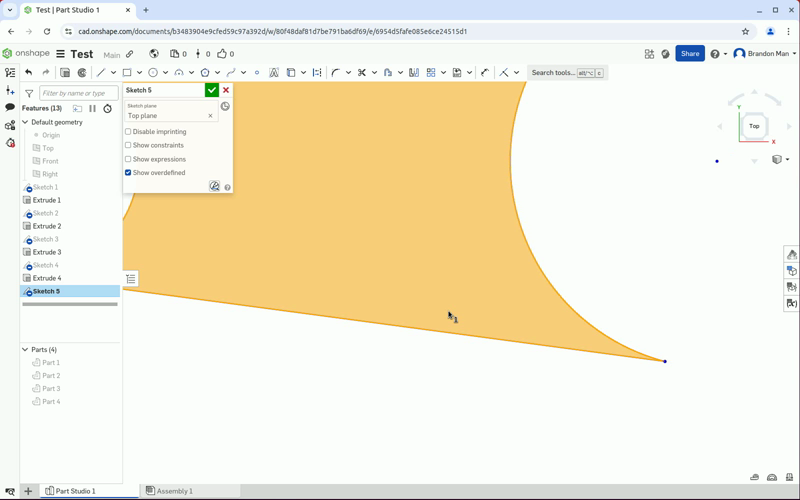
scroll(-6)
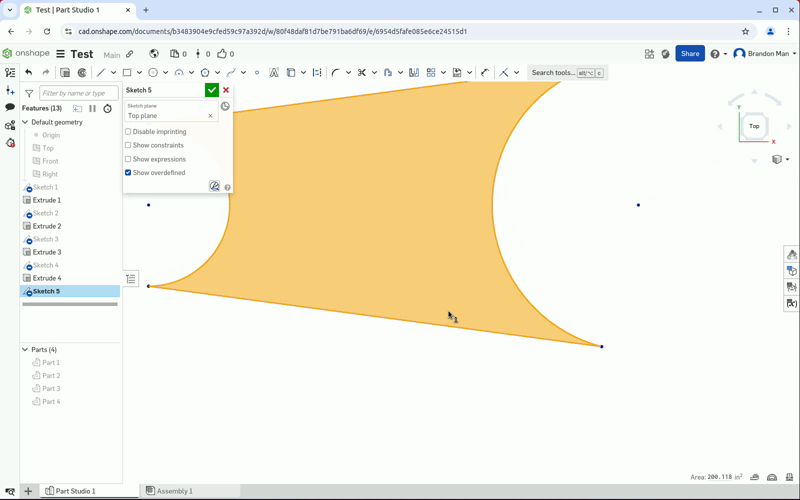
scroll(-6)
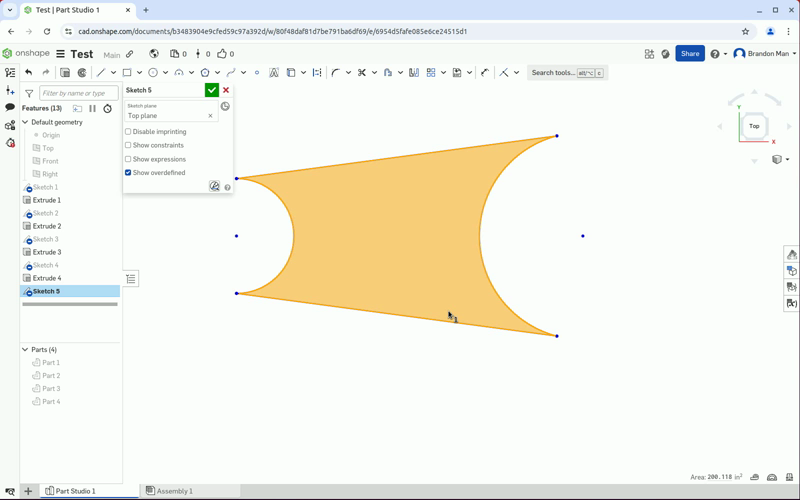
scroll(-6)
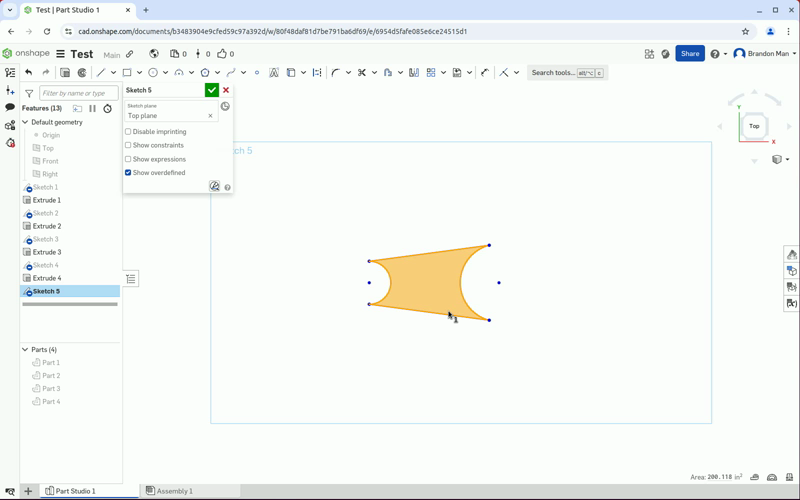
mouse_move(73, 352)
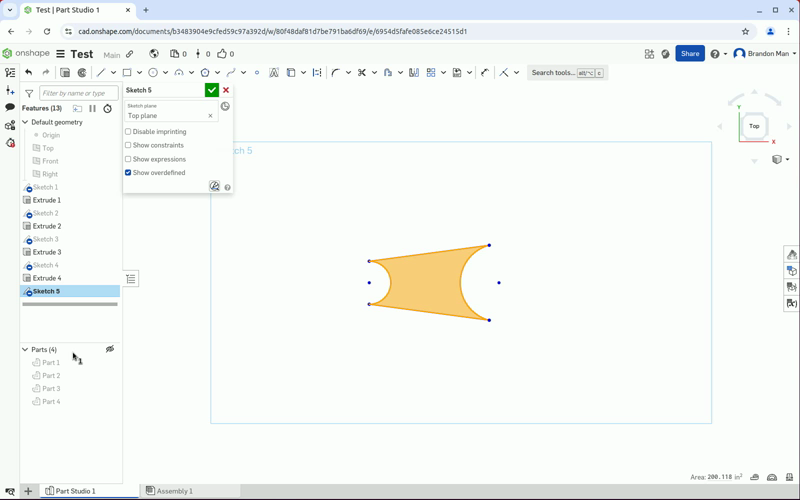
key(shift+y)
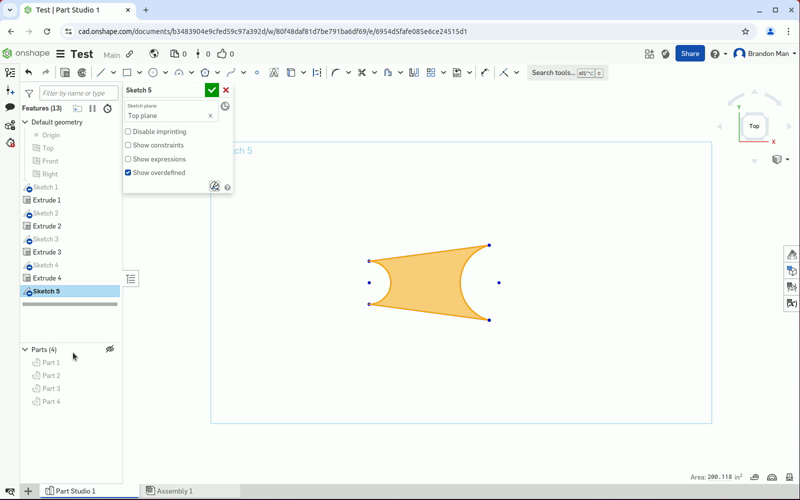
key(shift+e)
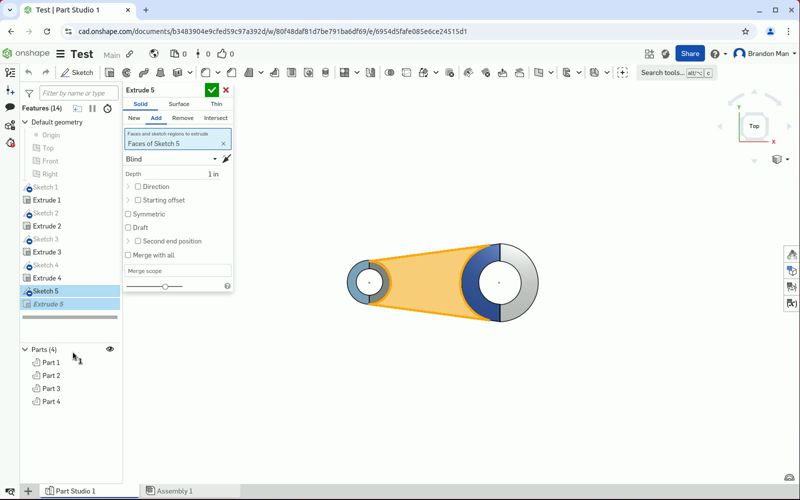
mouse_move(143, 106)
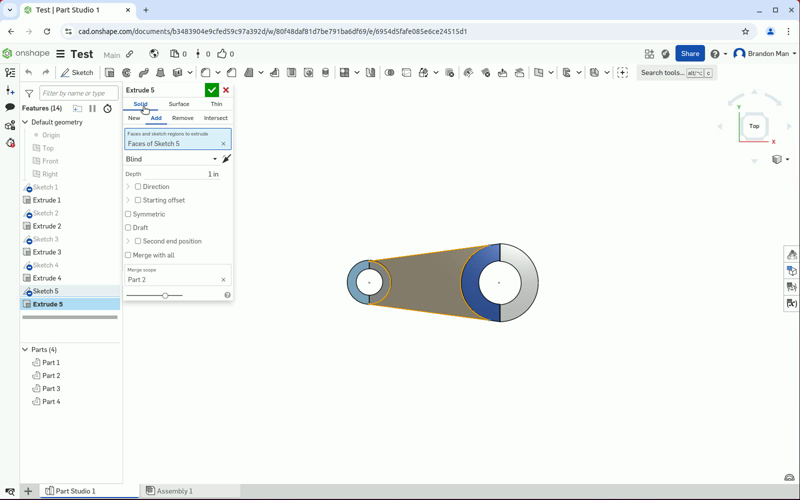
click(143, 106)
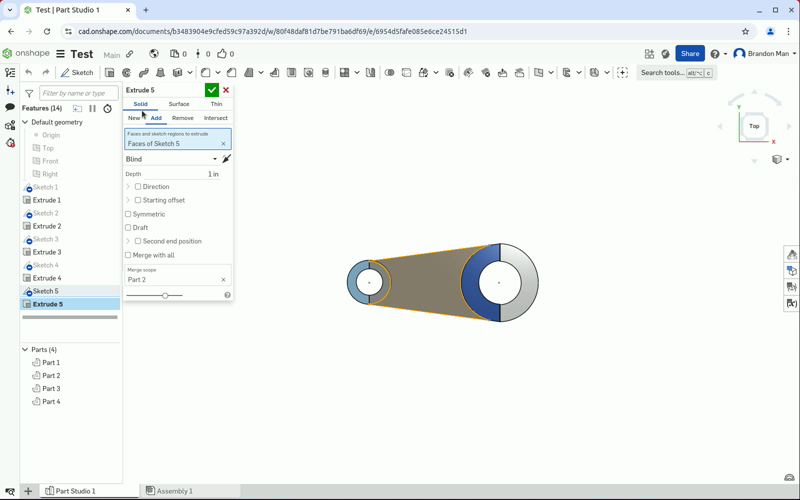
mouse_move(137, 120)
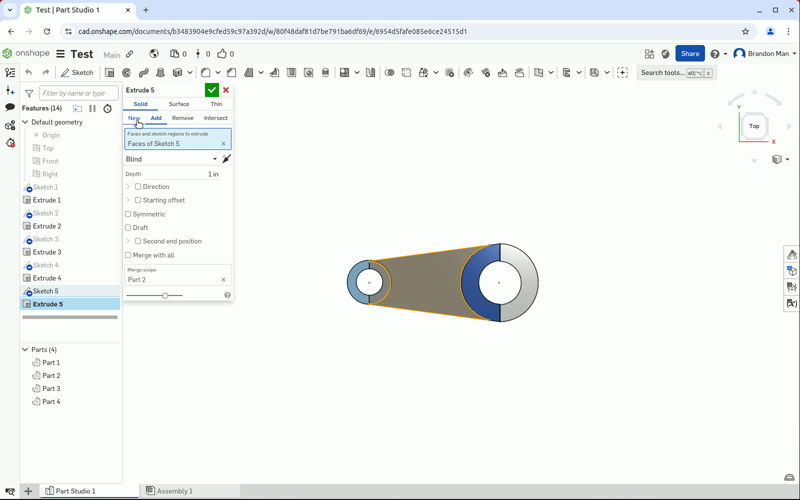
click(137, 120)
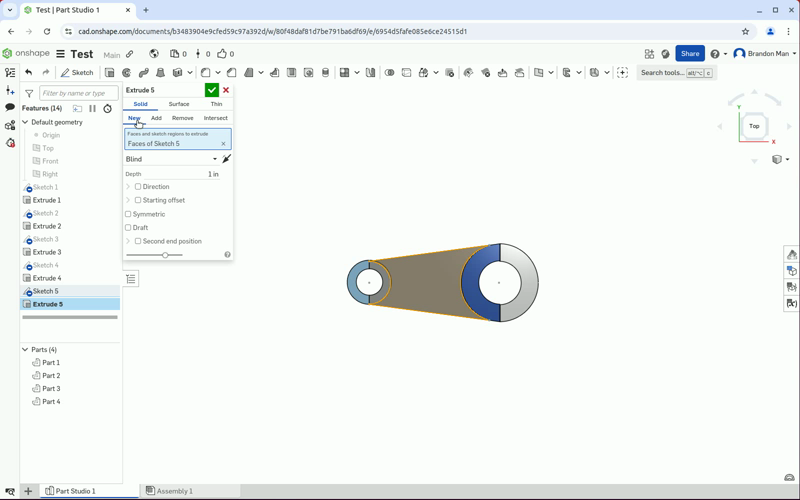
key(tab, 4)
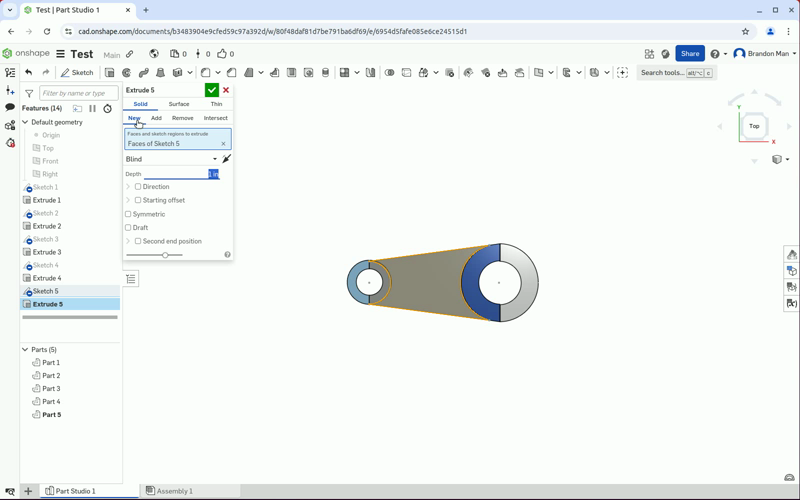
text(3.611)
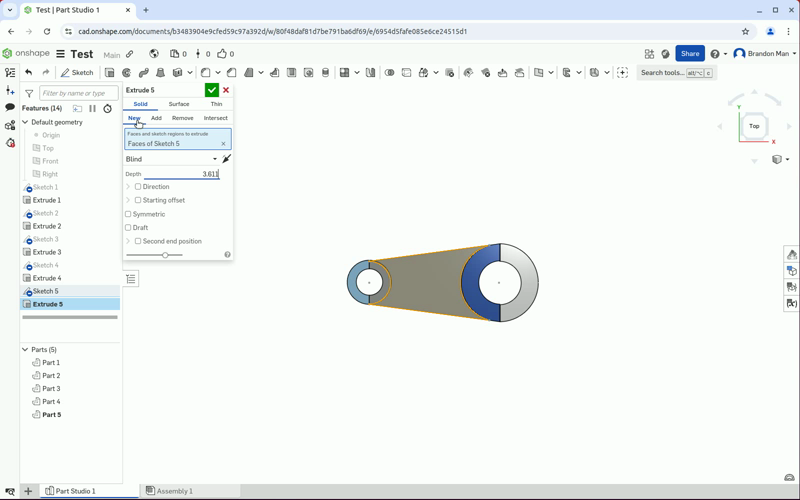
key(enter)
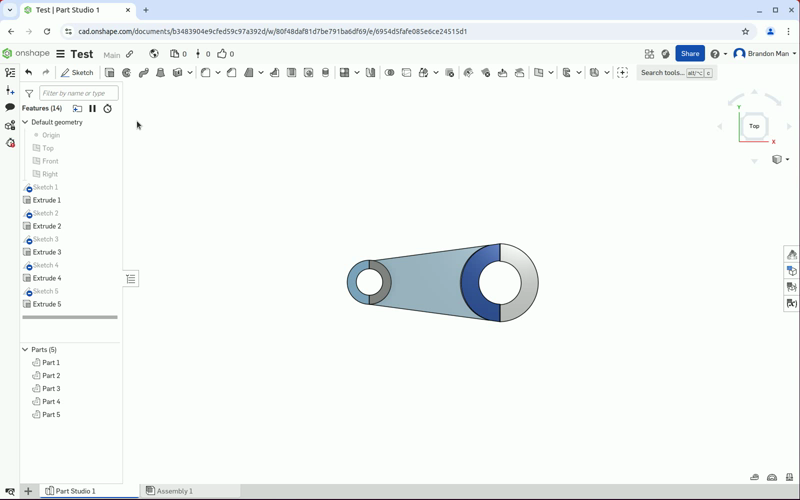
key(shift+h)
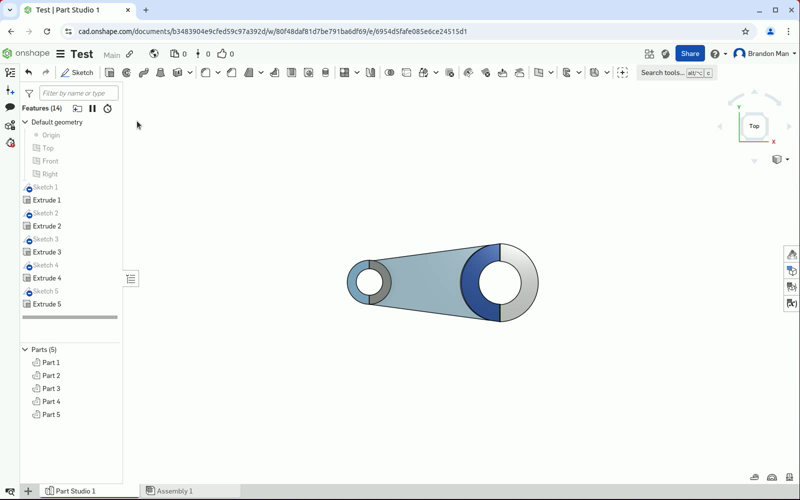
key(shift+h)
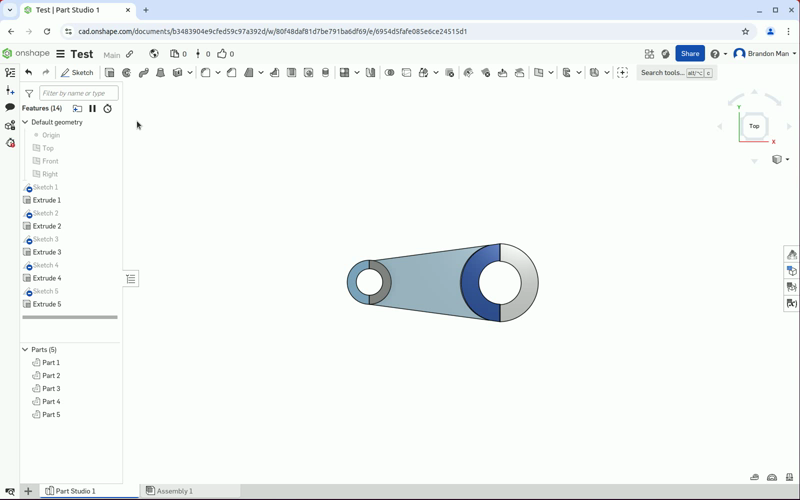
mouse_move(73, 189)
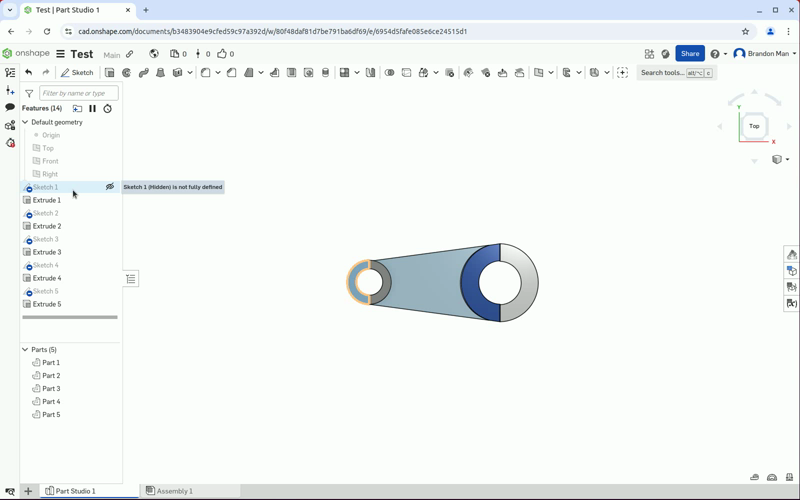
click(73, 189)
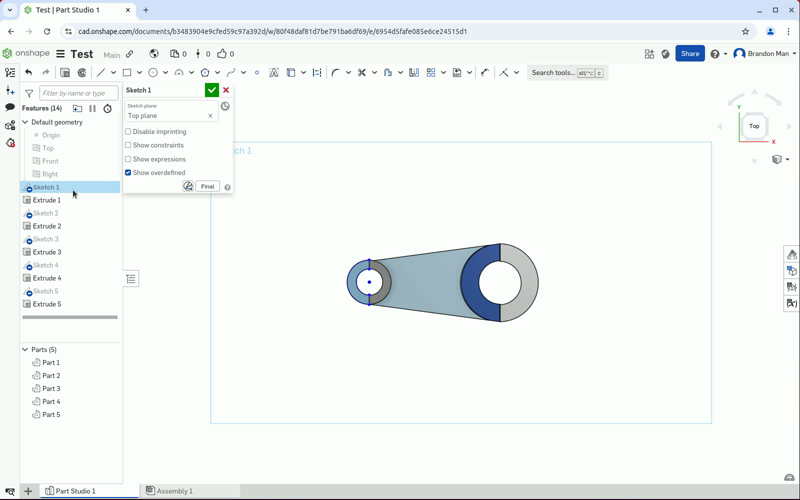
mouse_move(229, 92)
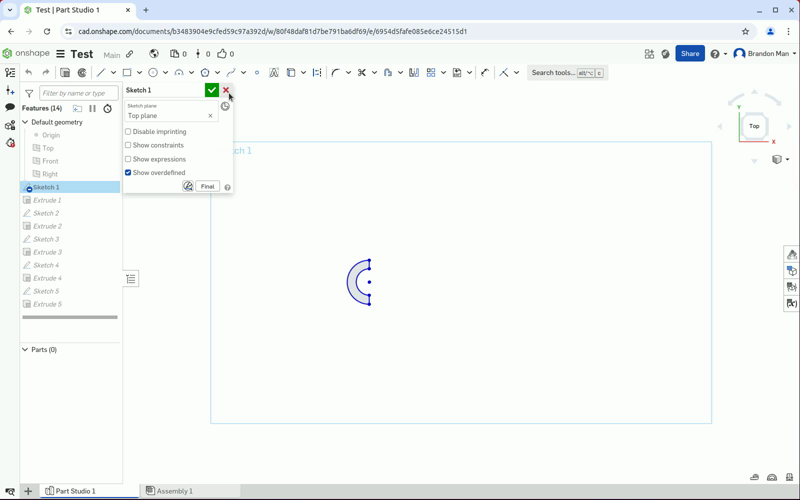
click(229, 92)
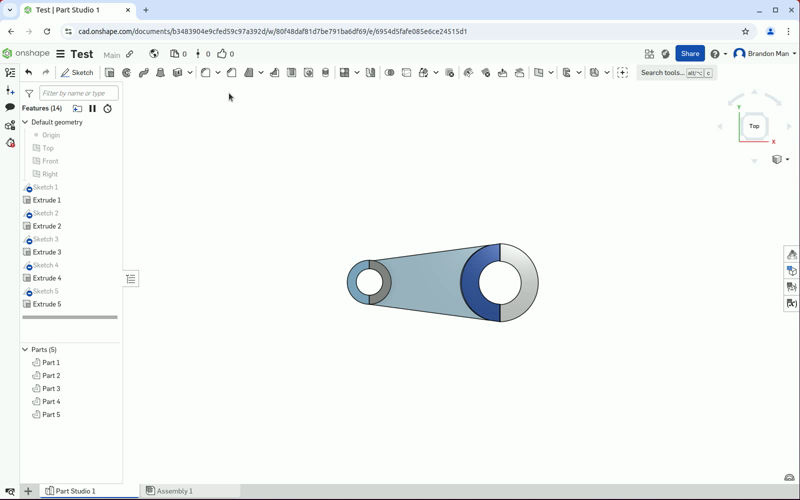
mouse_move(73, 352)
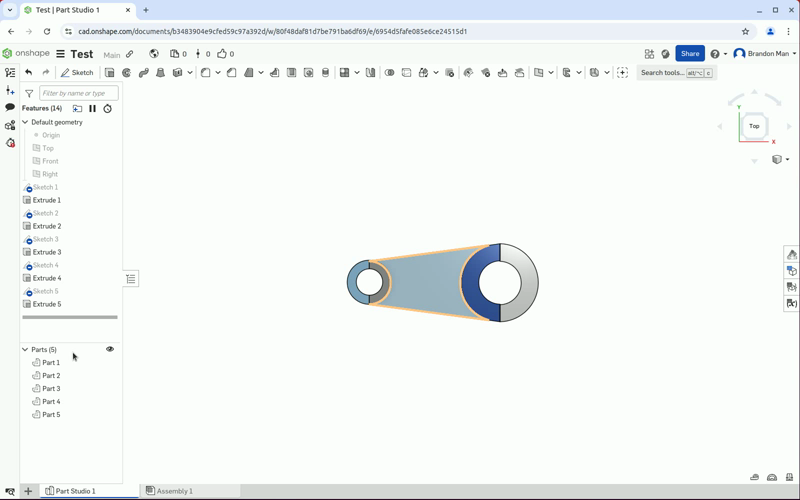
key(y)
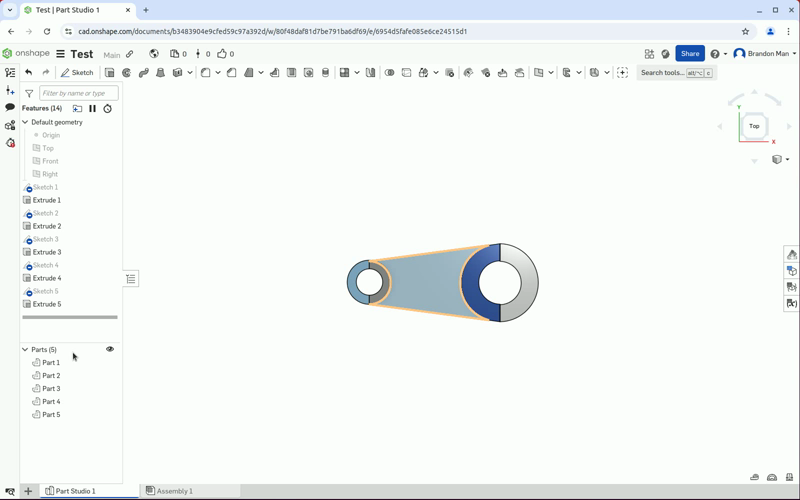
key(shift+p)
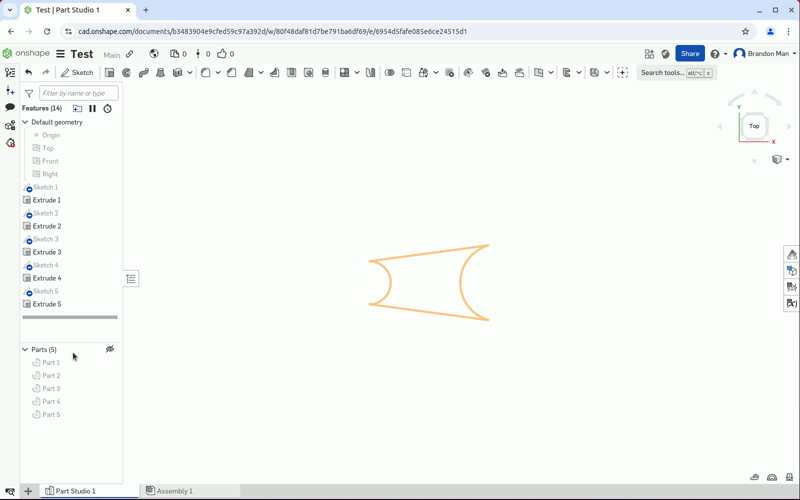
key(space)
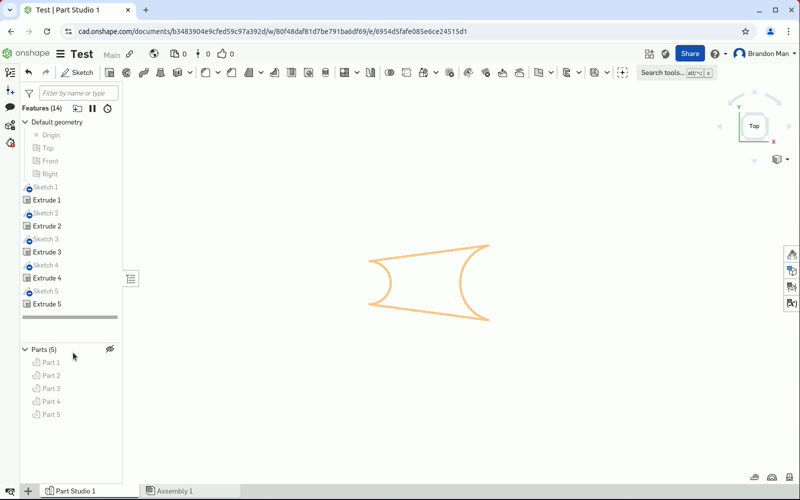
key_down(shift)
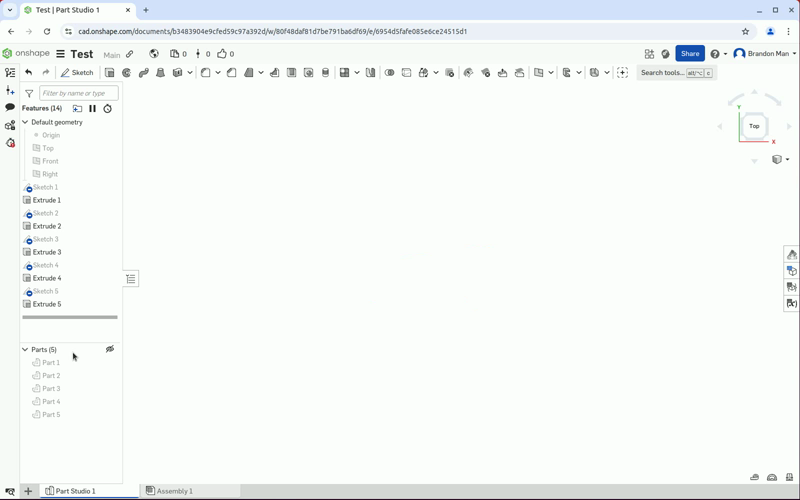
key(up)
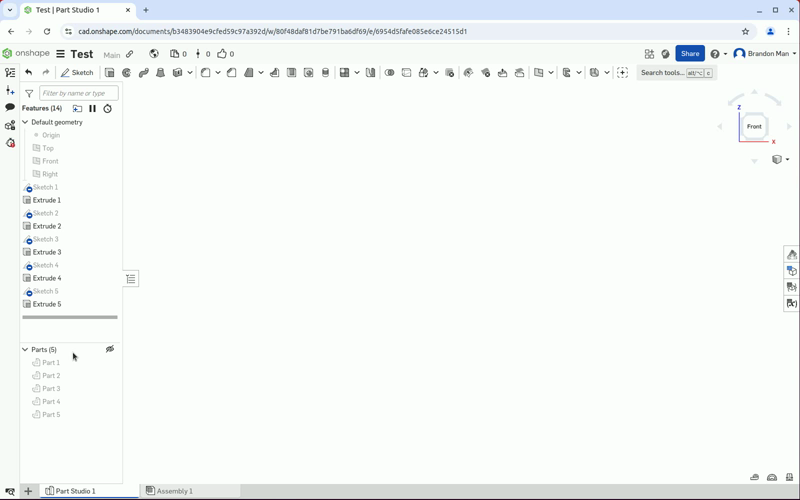
key_up(shift)
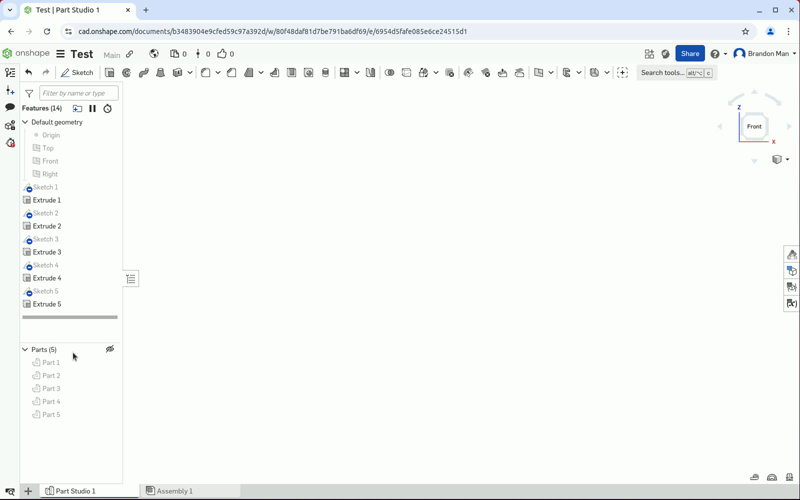
mouse_move(73, 352)
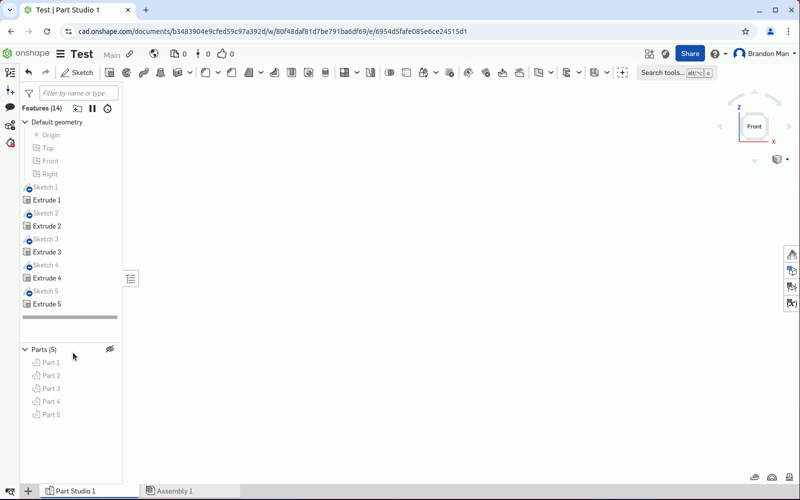
key(shift+y)
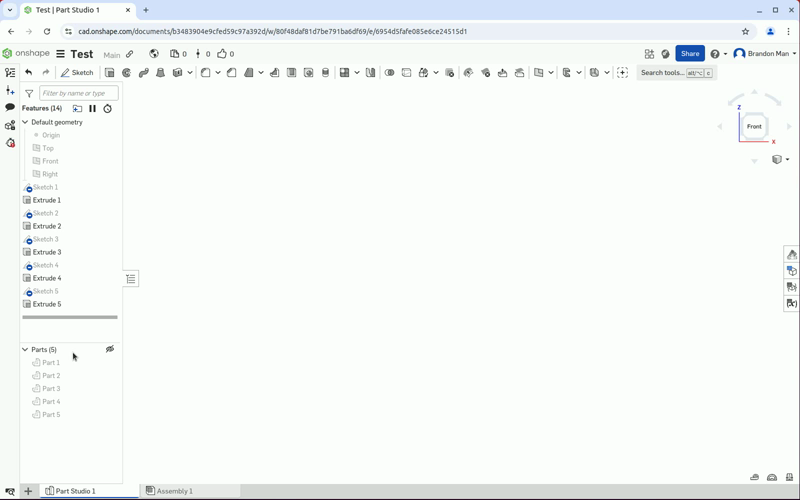
key(shift+s)
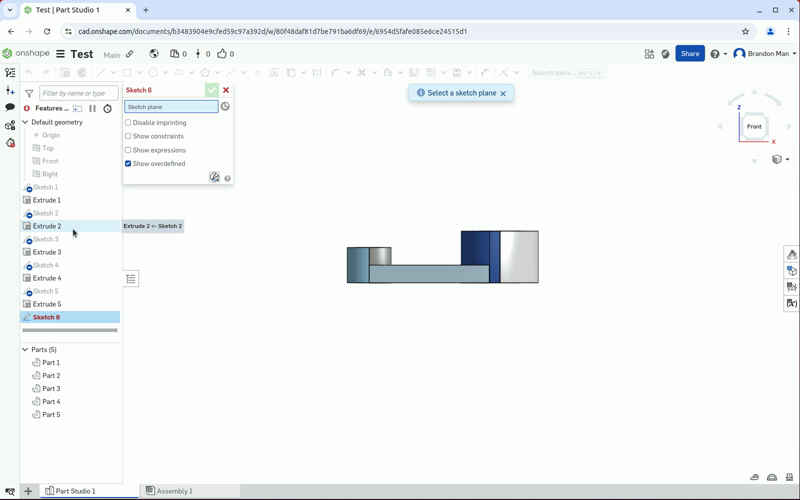
scroll(3)
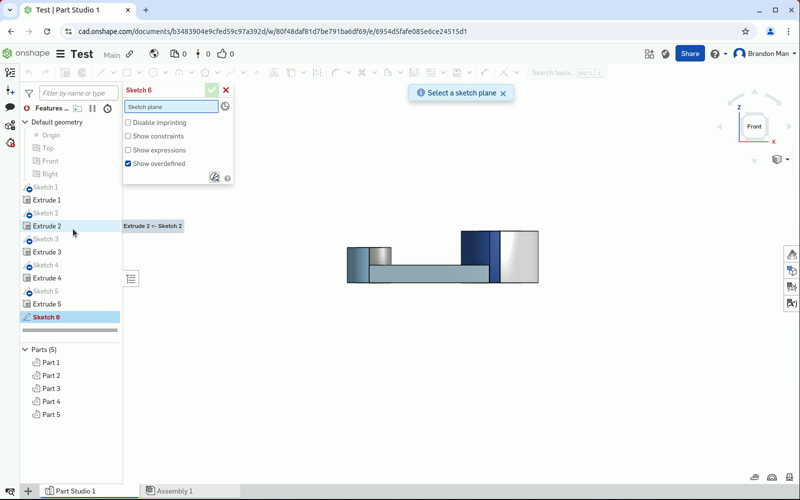
mouse_move(73, 163)
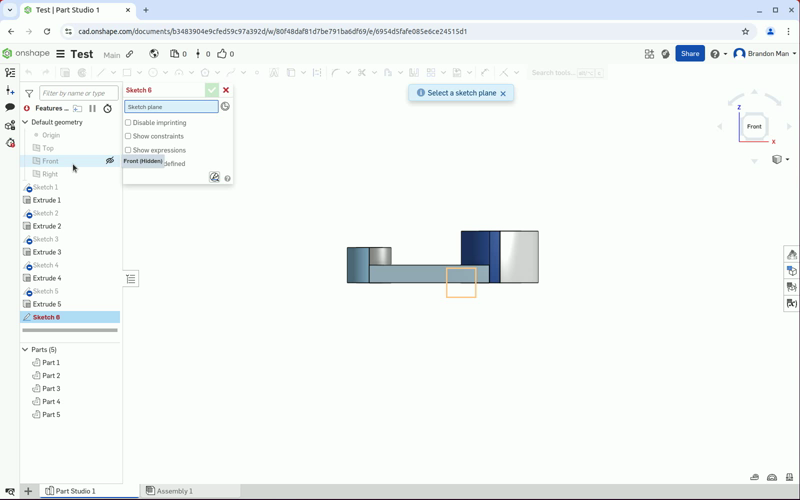
click(73, 163)
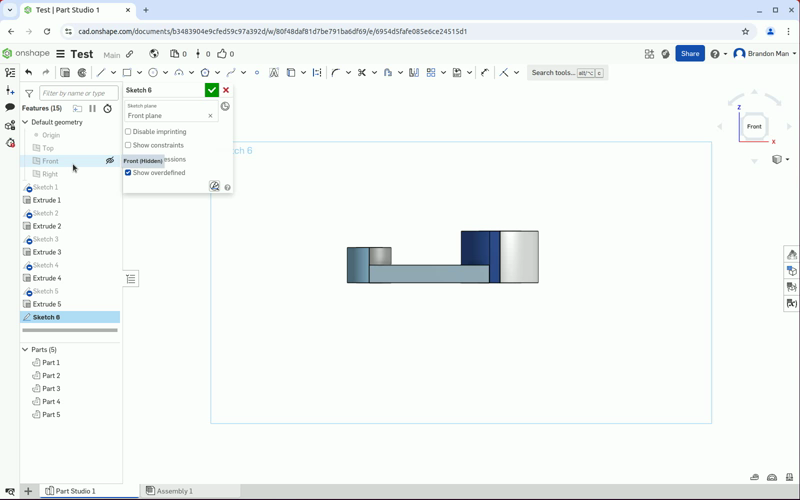
mouse_move(73, 352)
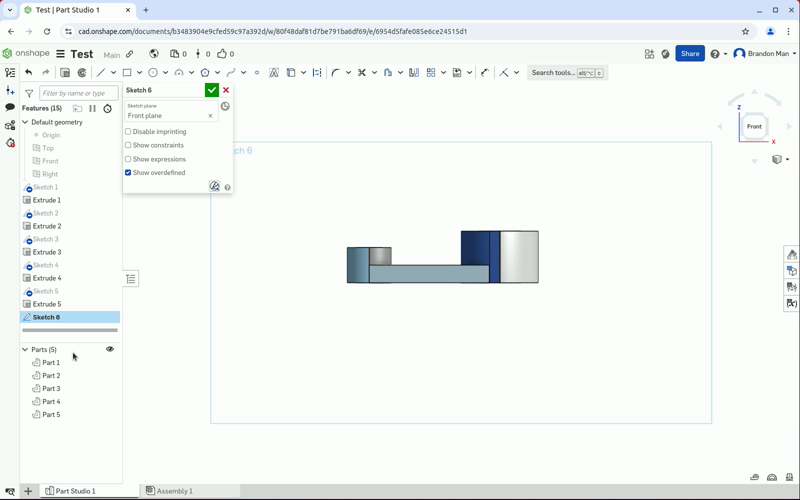
key(y)
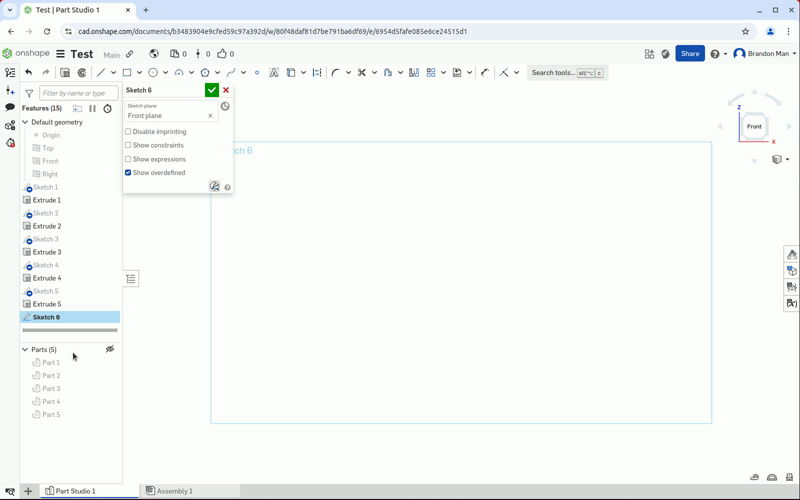
key(l)
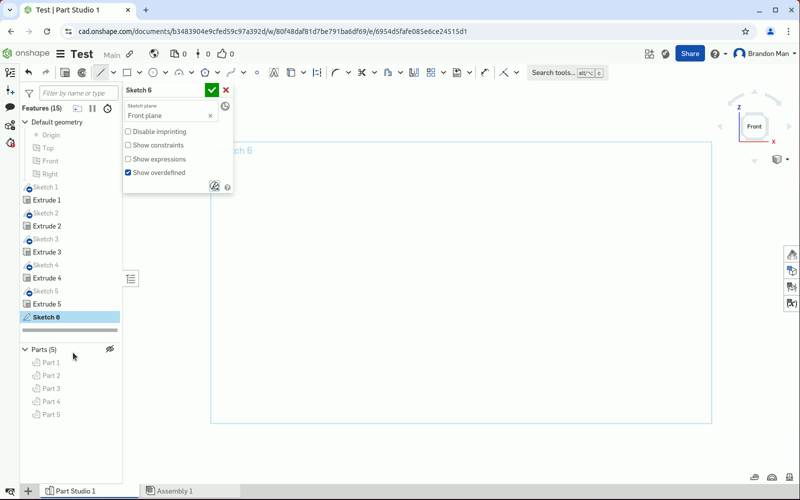
key_down(shift)
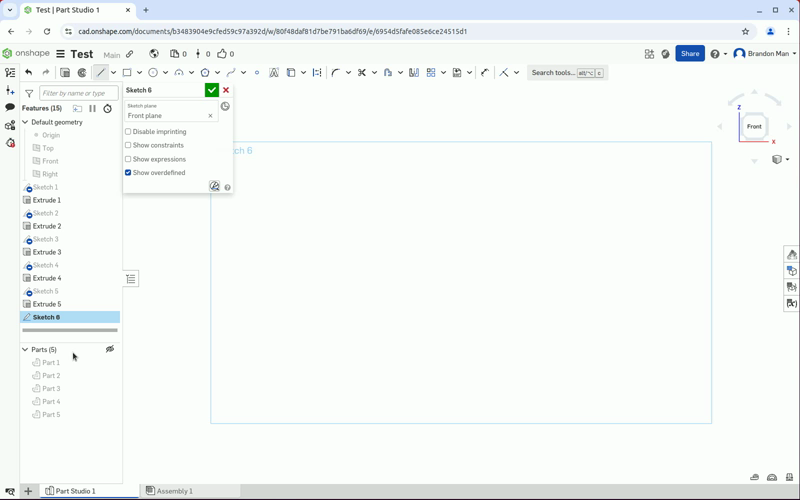
mouse_move(386, 282)
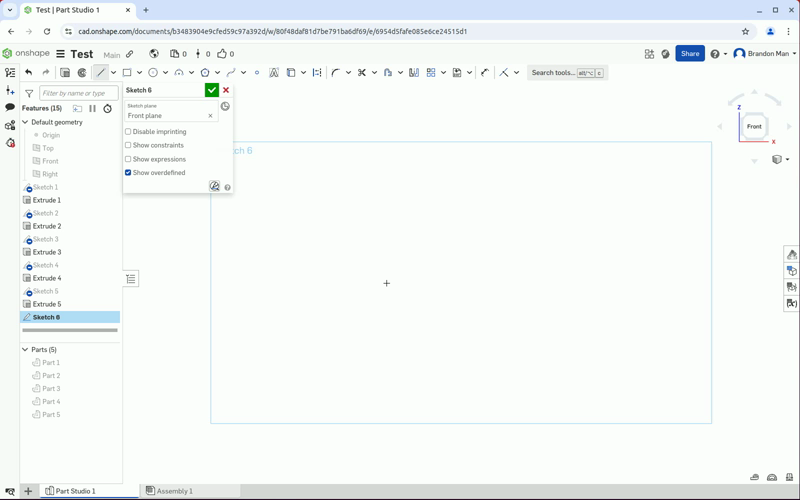
click(386, 282)
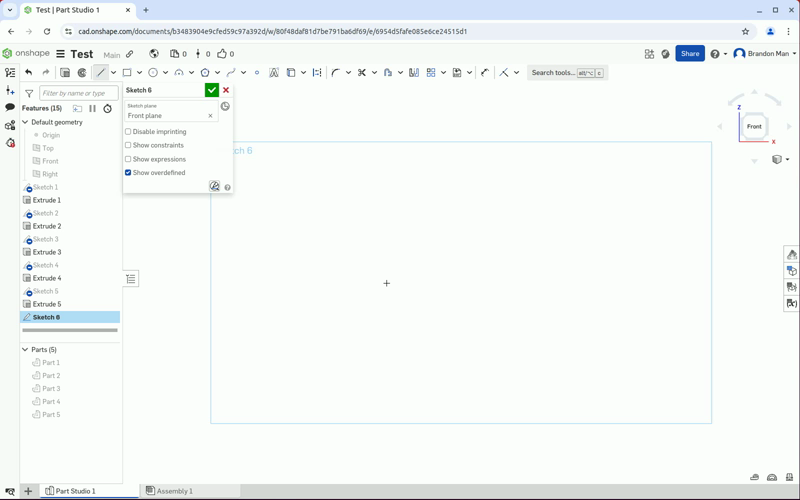
key_up(shift)
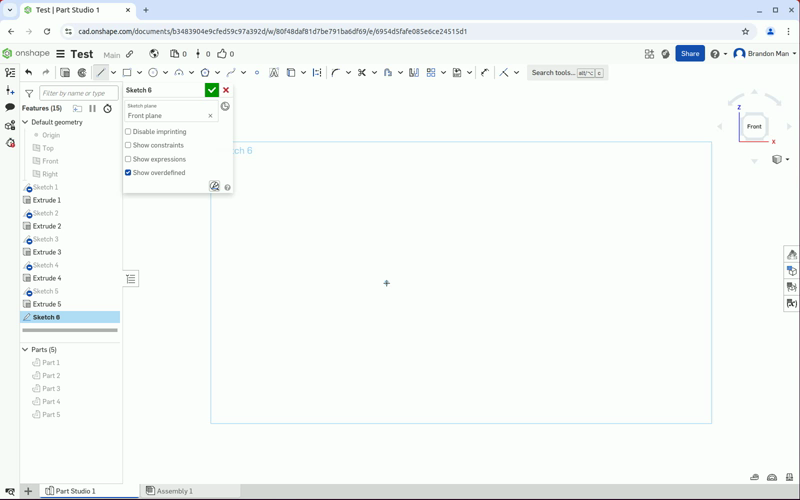
key_down(shift)
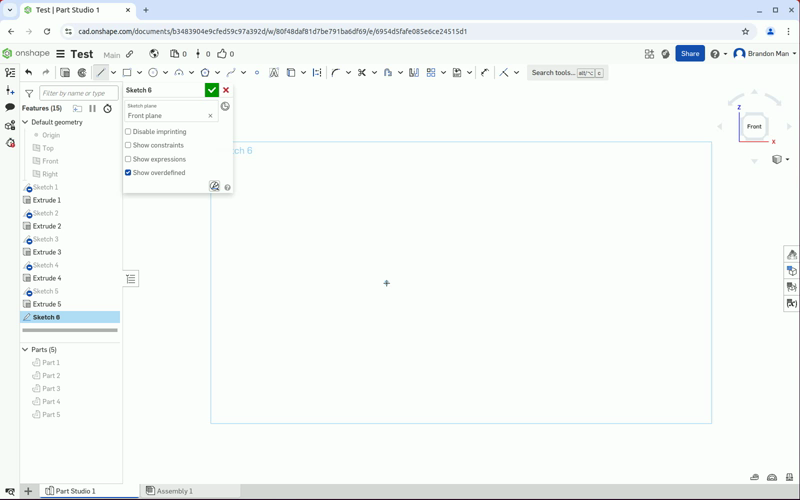
mouse_move(417, 282)
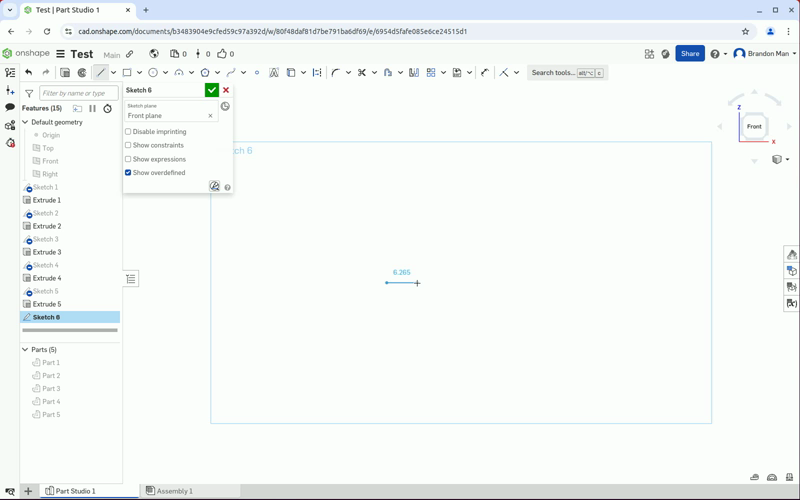
mouse_move(392, 282)
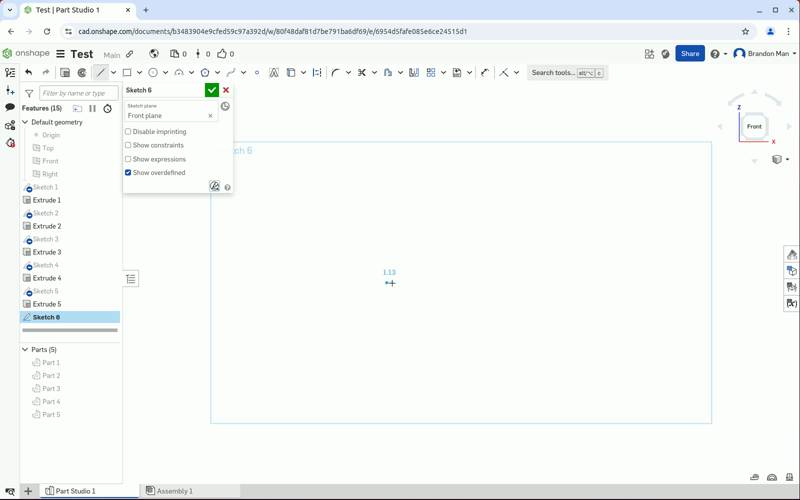
scroll(6)
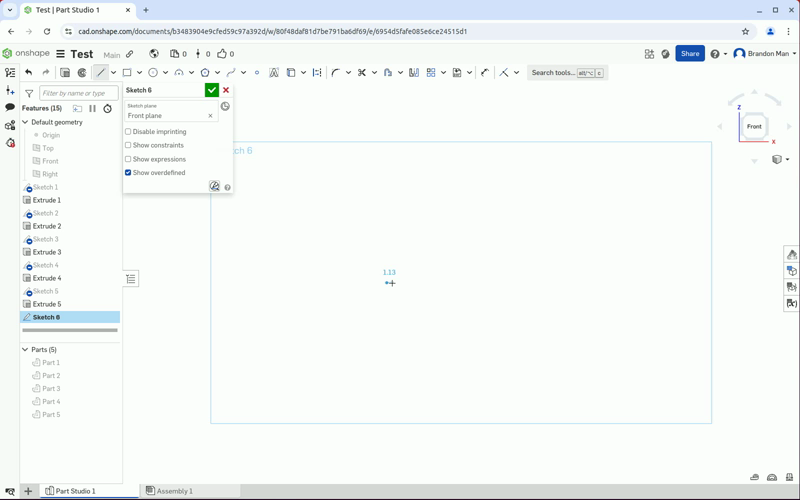
scroll(6)
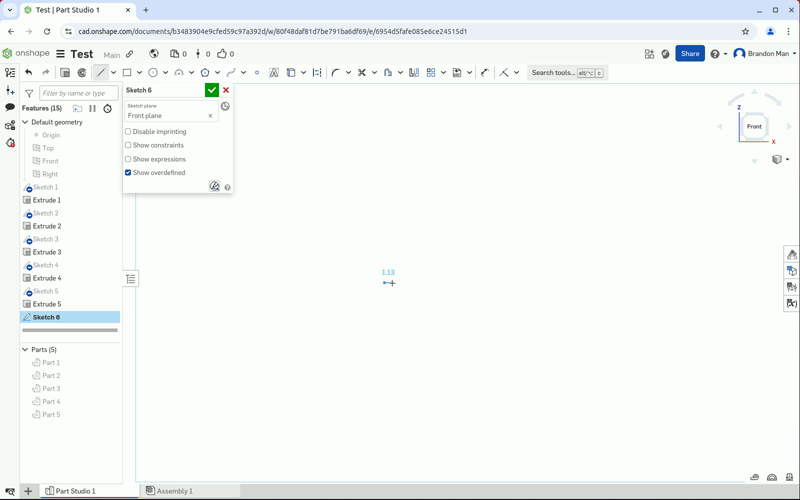
scroll(6)
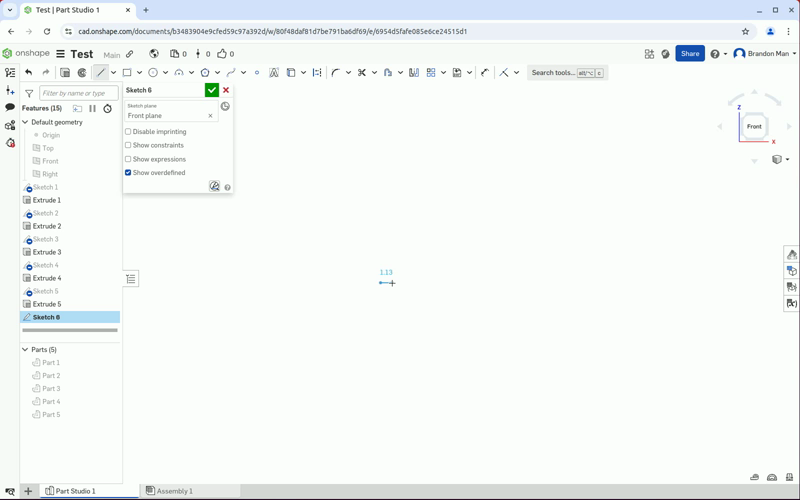
scroll(6)
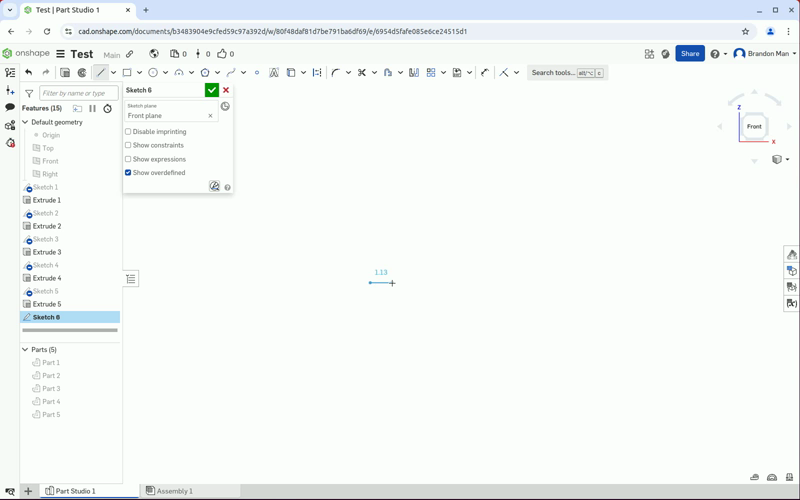
scroll(6)
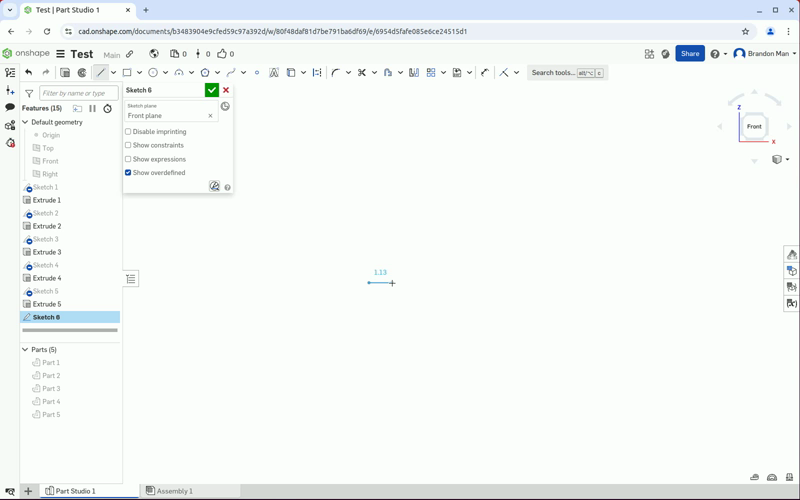
scroll(6)
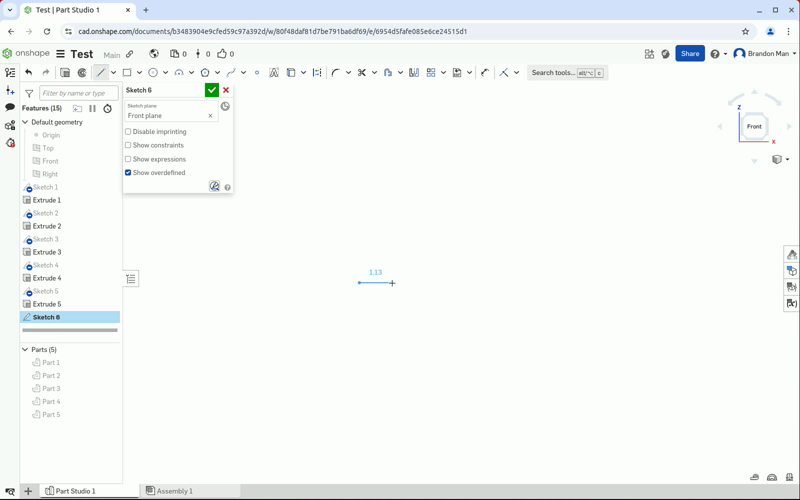
scroll(6)
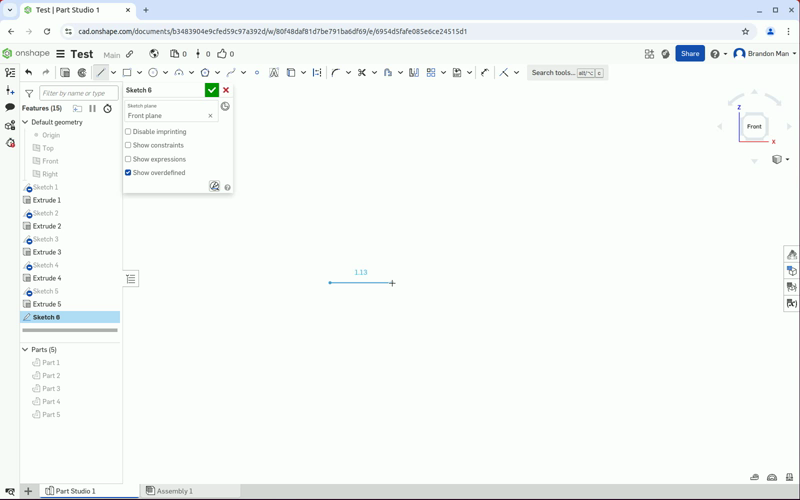
click(392, 282)
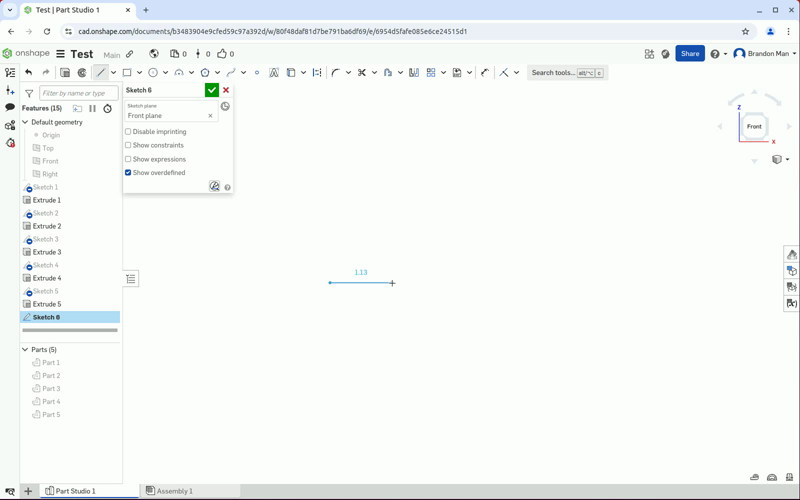
scroll(-6)
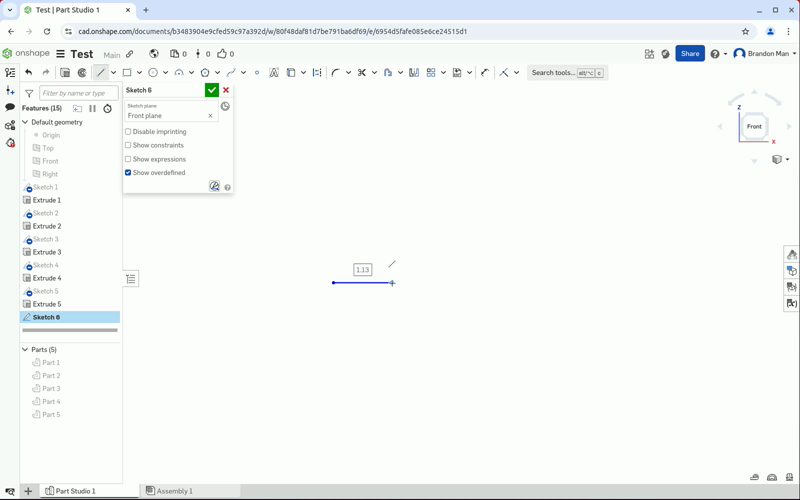
scroll(-6)
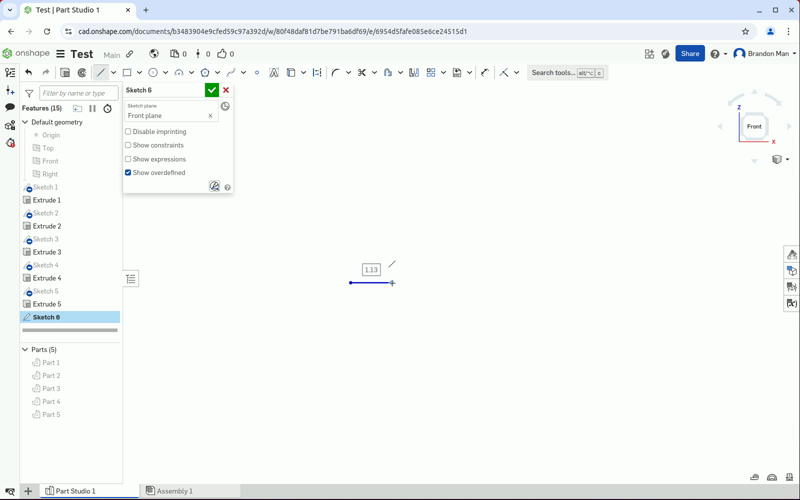
scroll(-6)
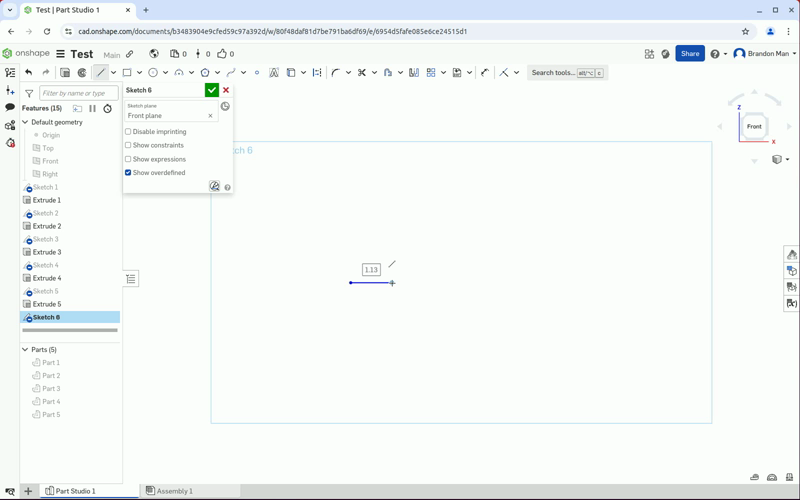
scroll(-6)
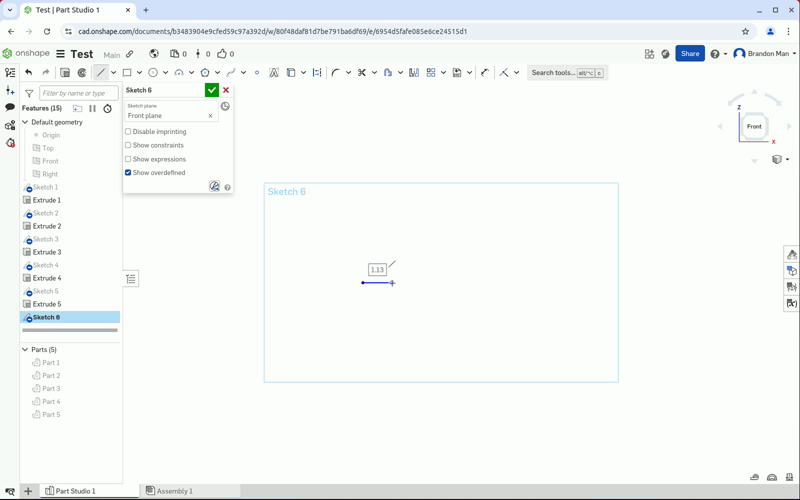
scroll(-6)
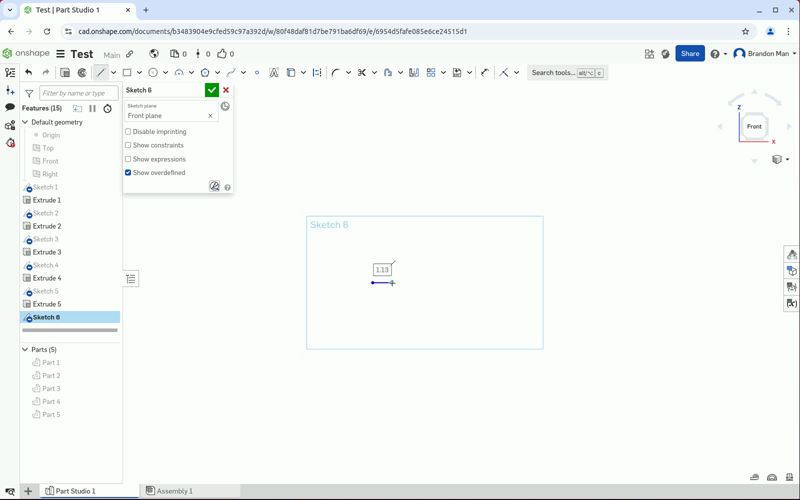
scroll(-6)
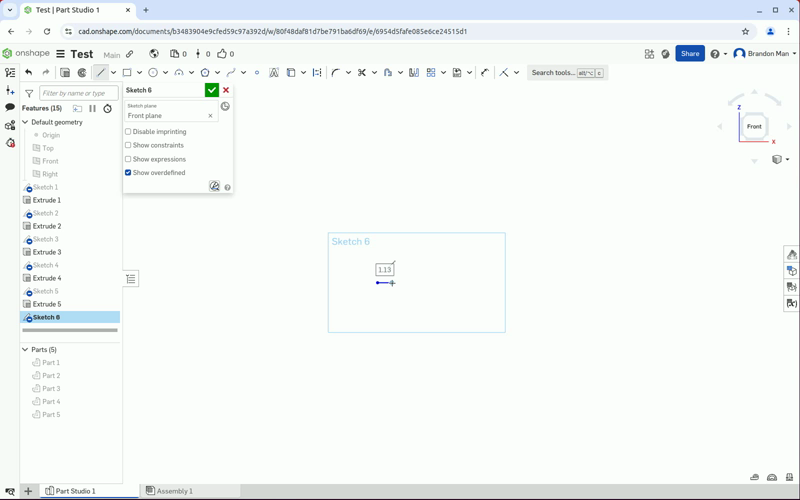
scroll(-6)
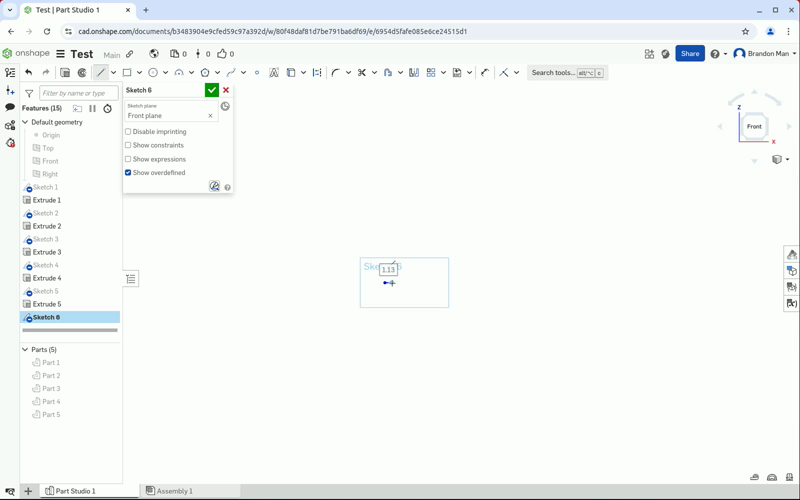
key_up(shift)
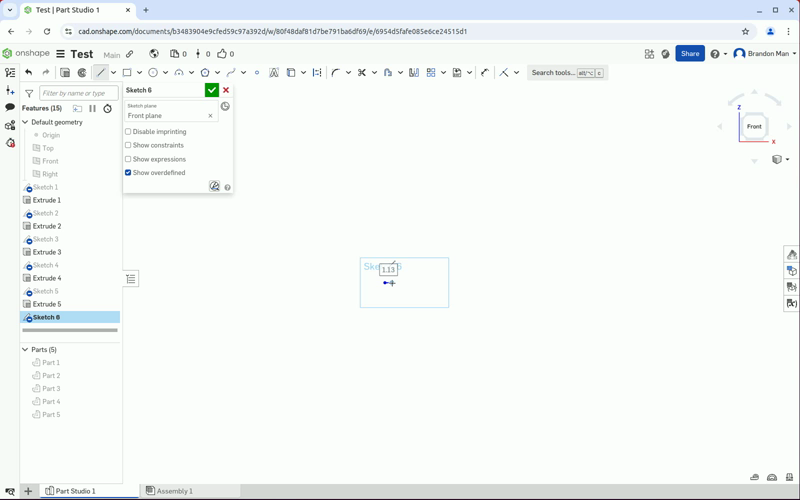
key_down(shift)
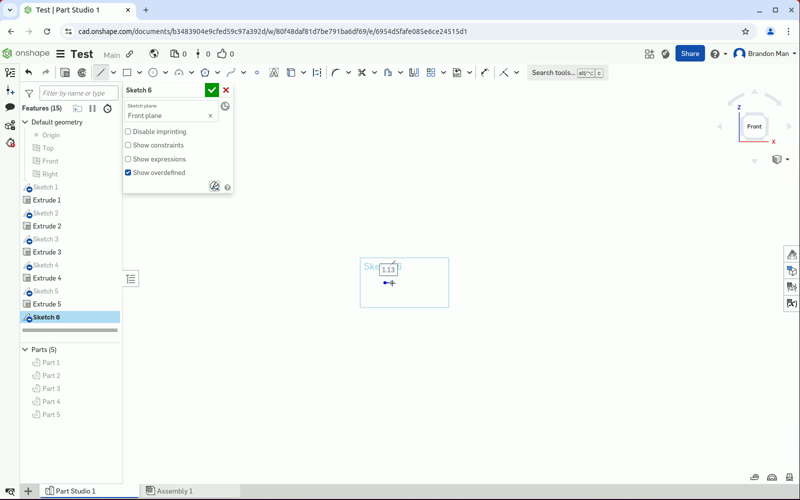
mouse_move(462, 282)
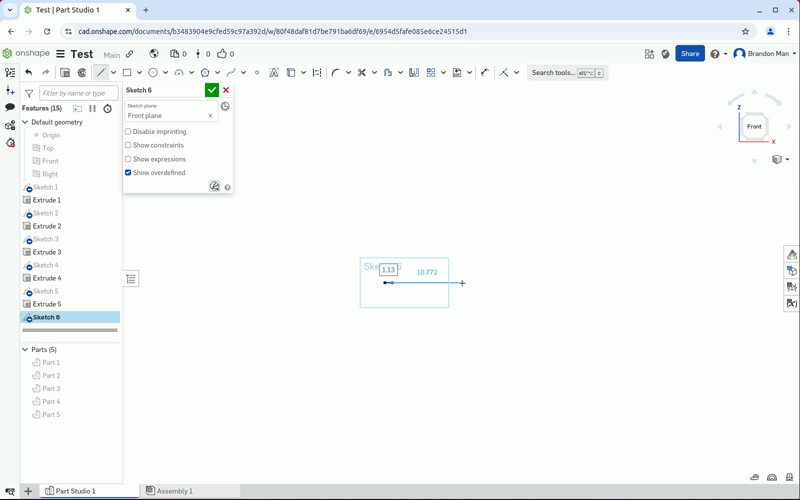
click(462, 282)
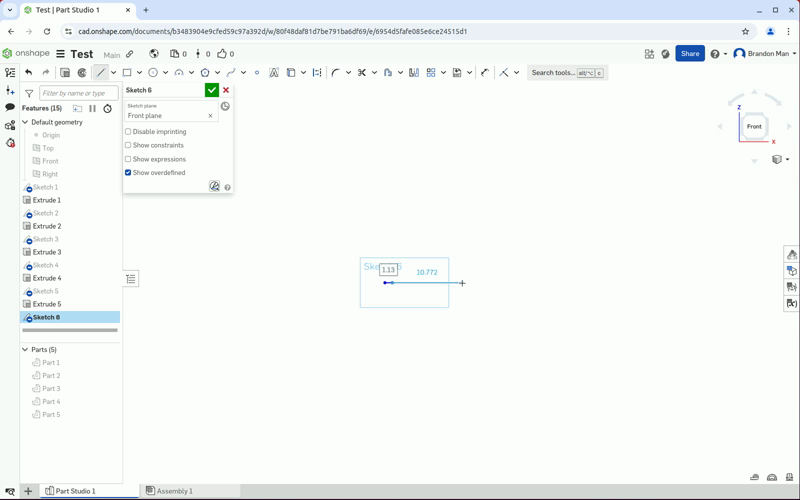
key_up(shift)
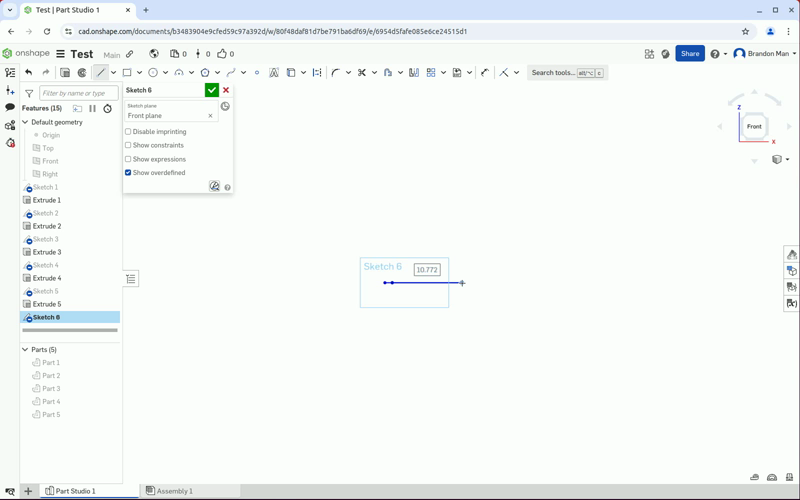
key_down(shift)
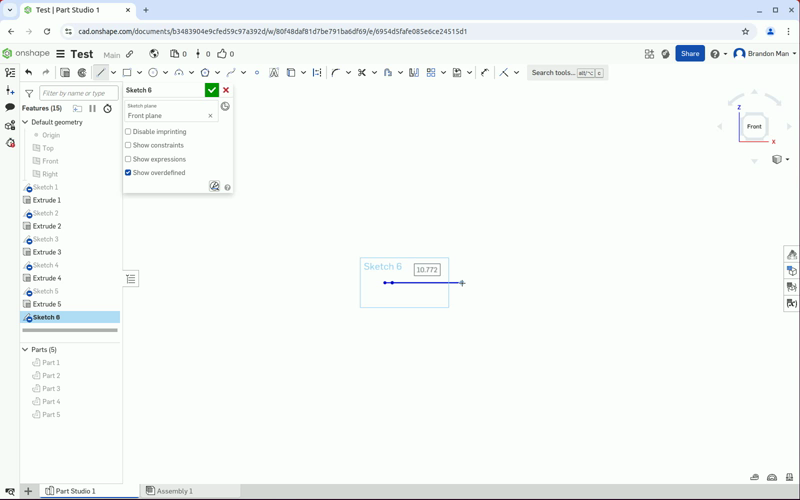
mouse_move(492, 282)
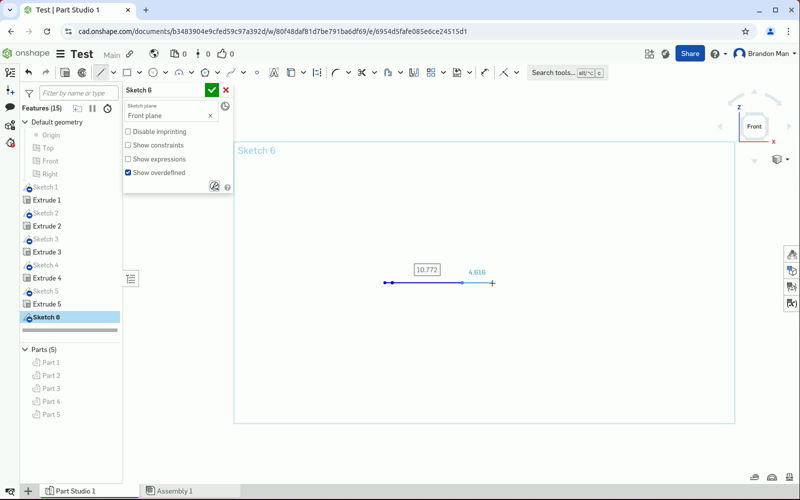
mouse_move(468, 282)
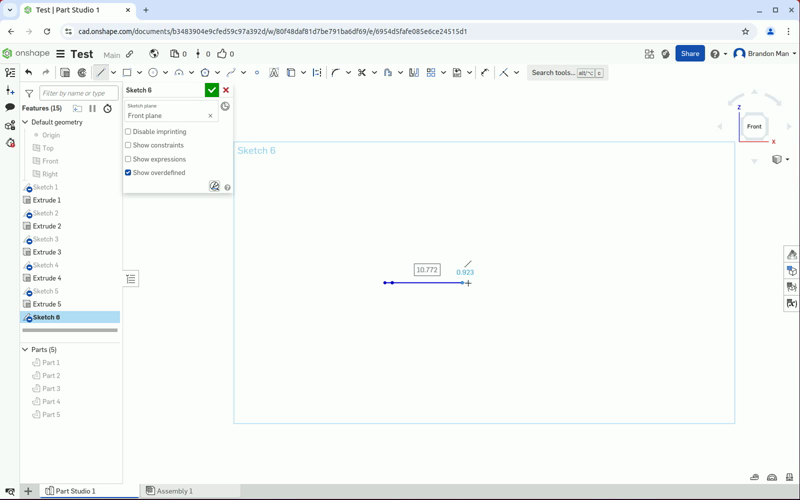
scroll(6)
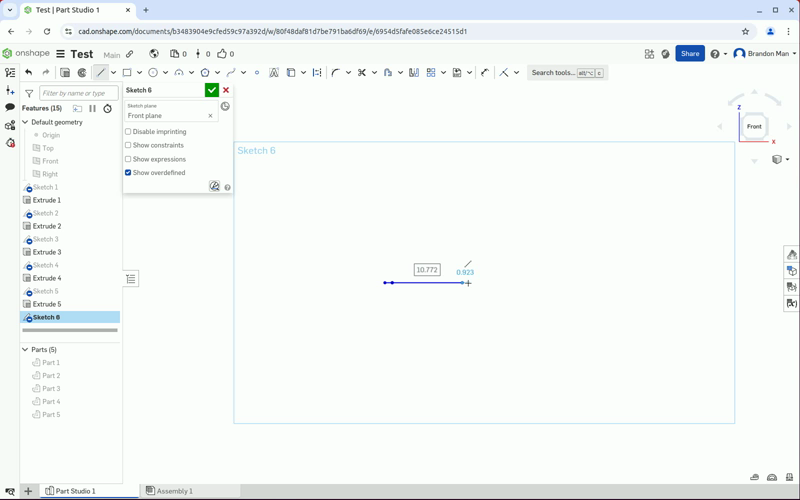
scroll(6)
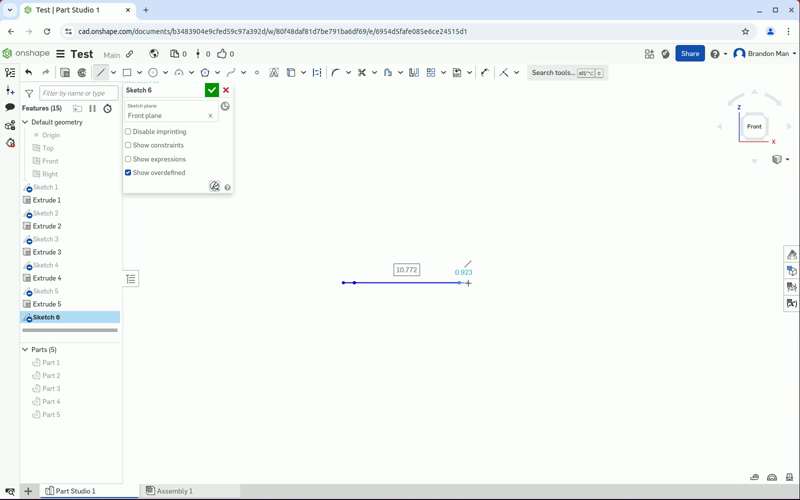
scroll(6)
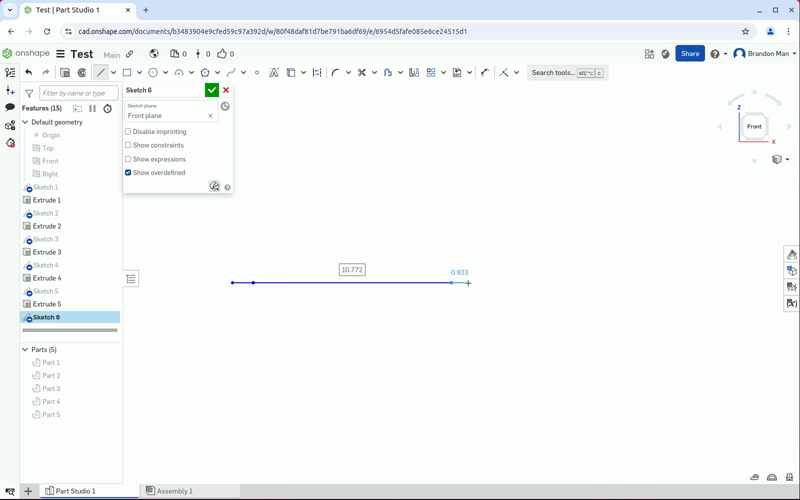
scroll(6)
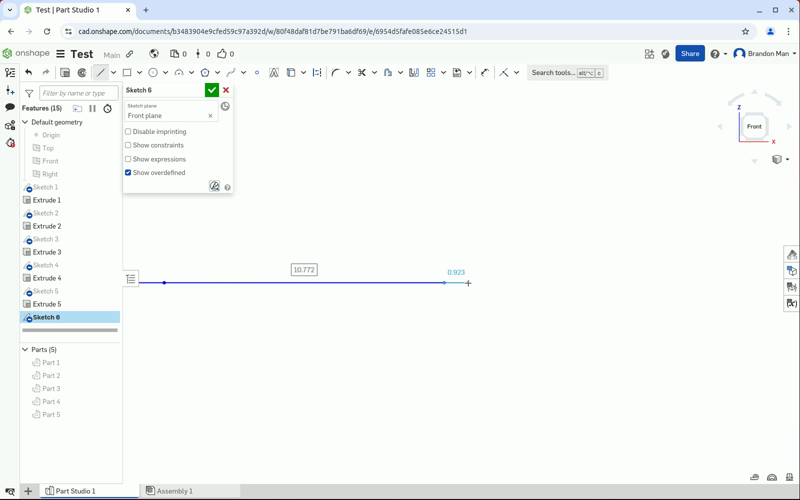
scroll(6)
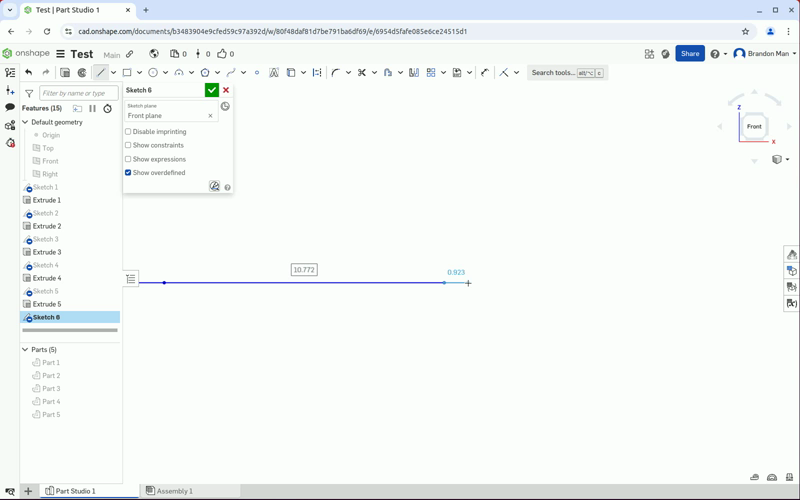
scroll(6)
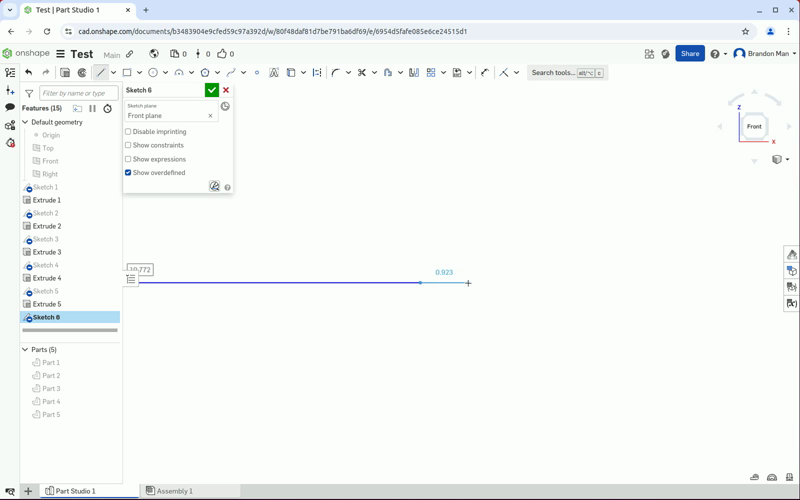
scroll(6)
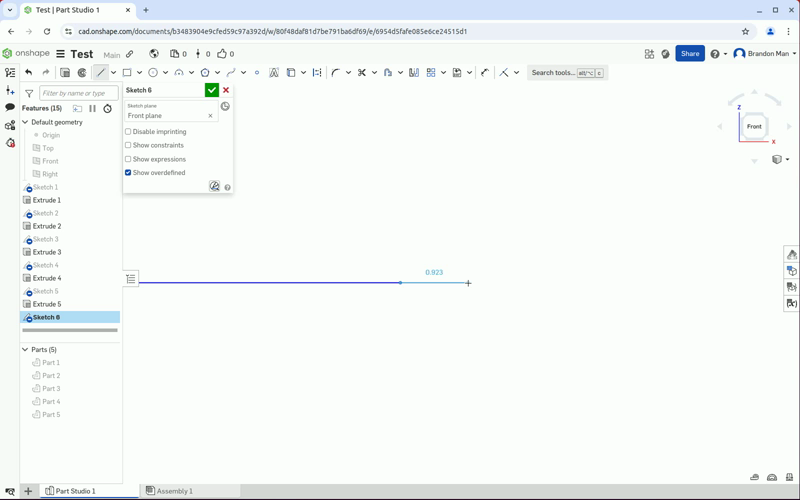
click(468, 282)
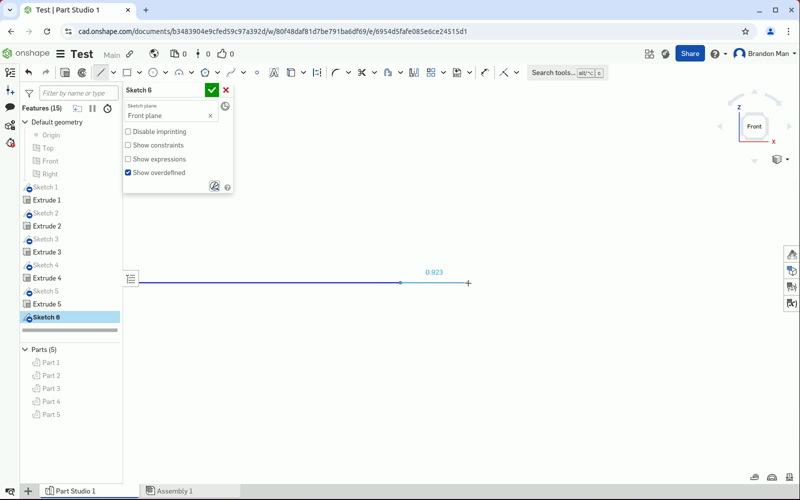
scroll(-6)
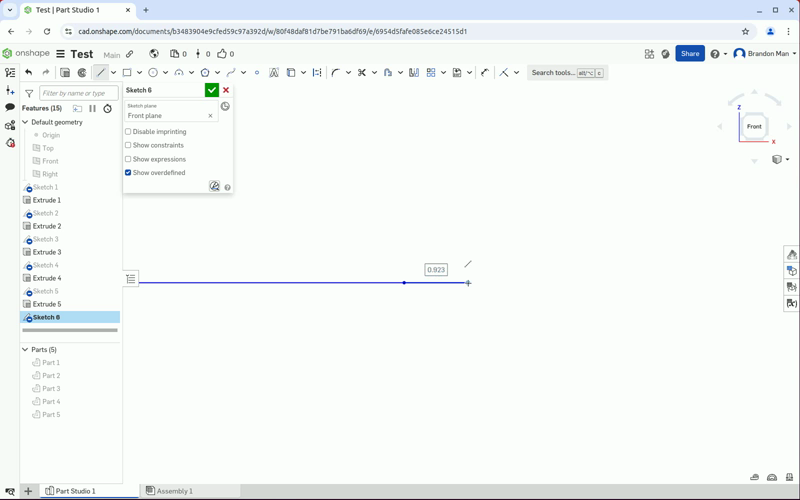
scroll(-6)
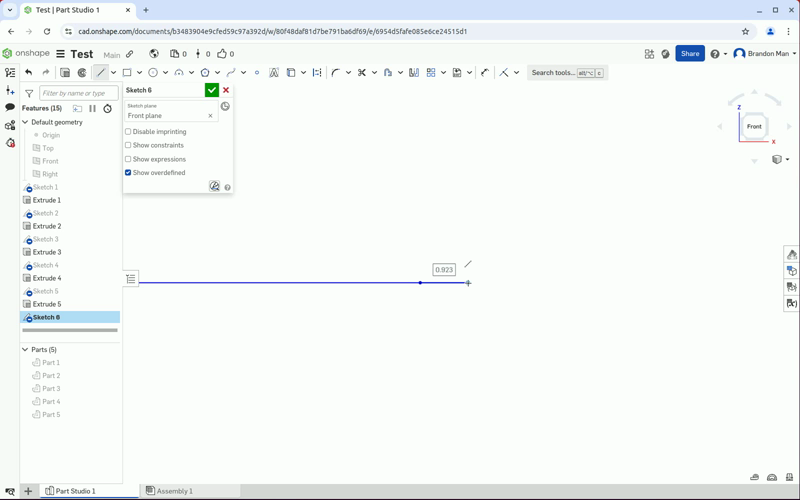
scroll(-6)
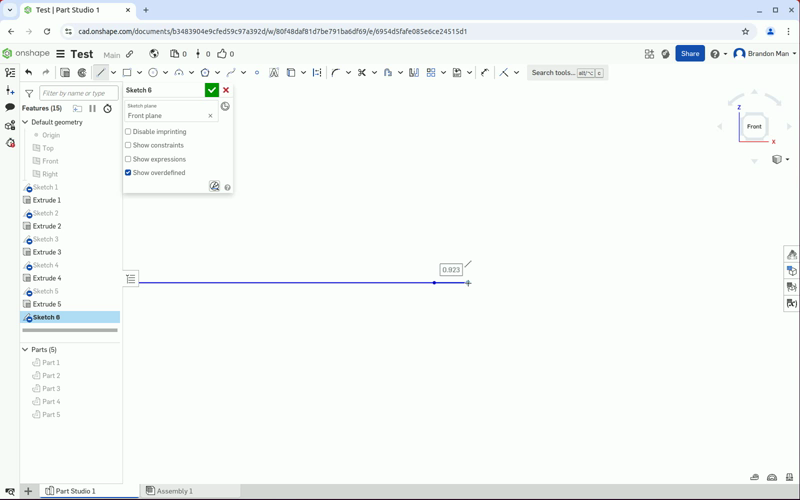
scroll(-6)
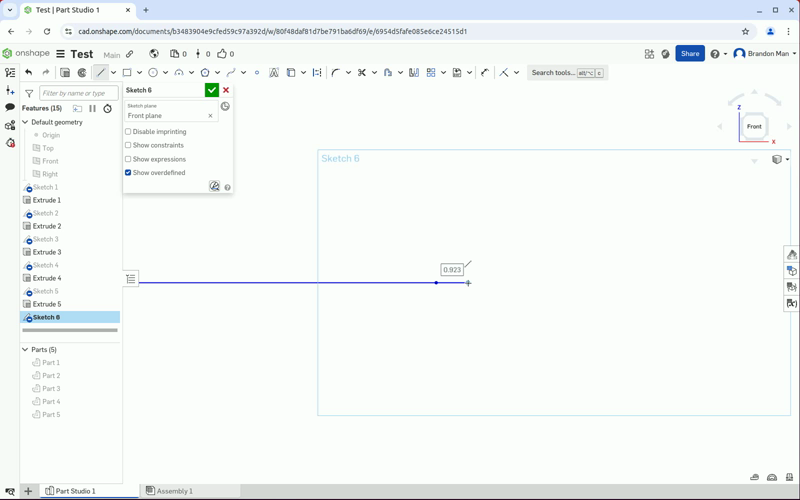
scroll(-6)
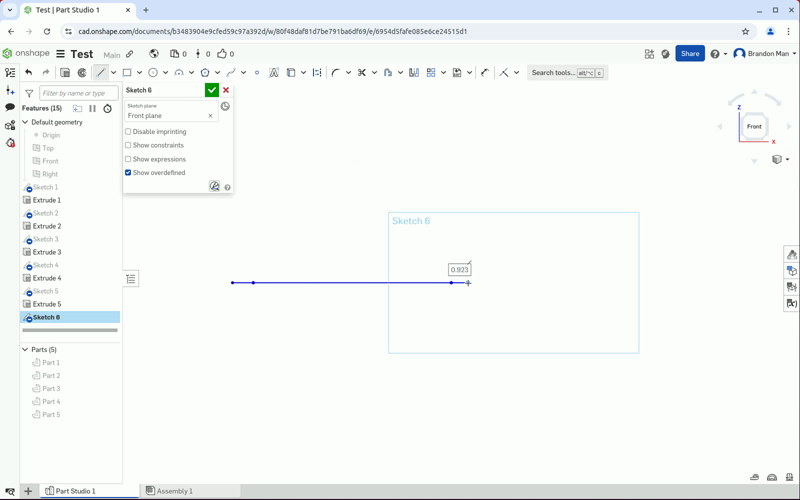
scroll(-6)
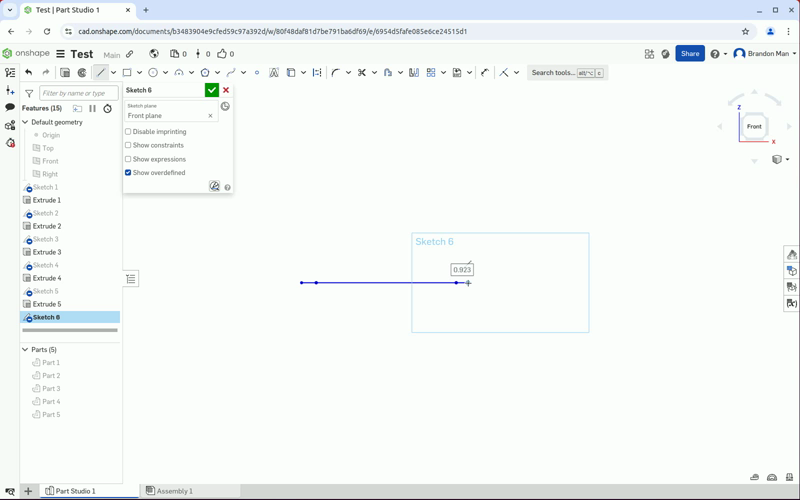
scroll(-6)
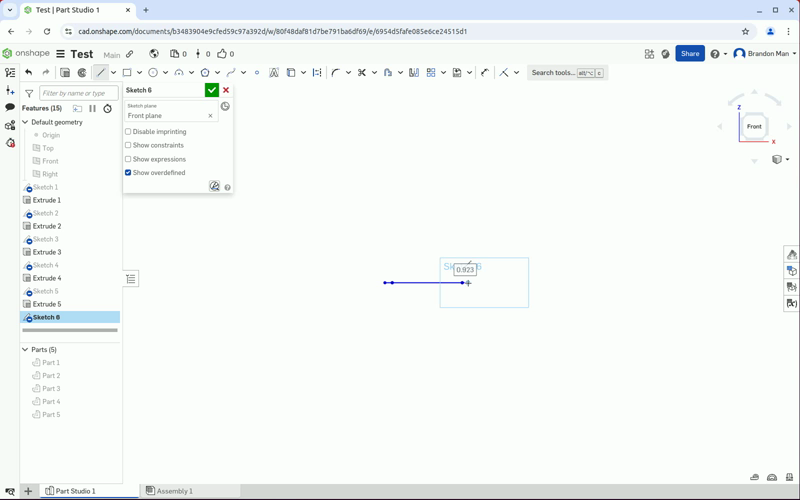
key_up(shift)
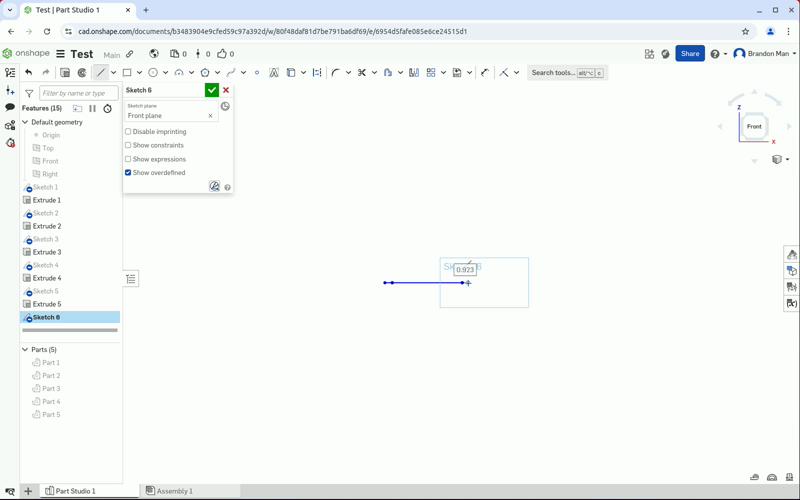
key_down(shift)
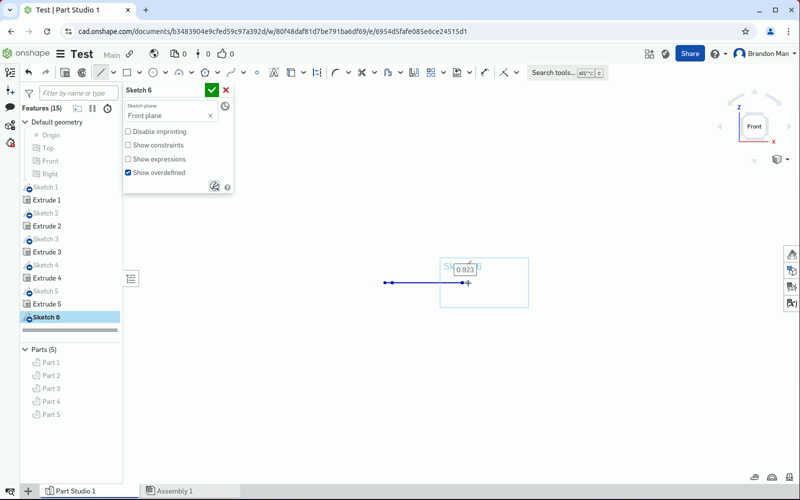
mouse_move(498, 282)
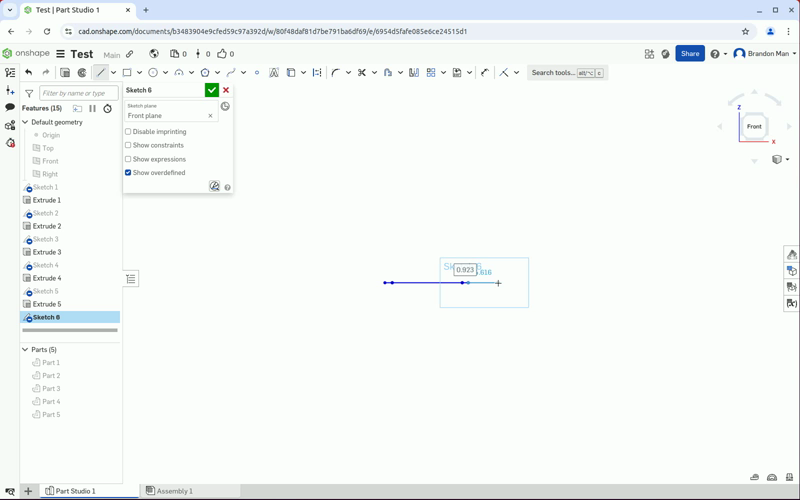
mouse_move(468, 230)
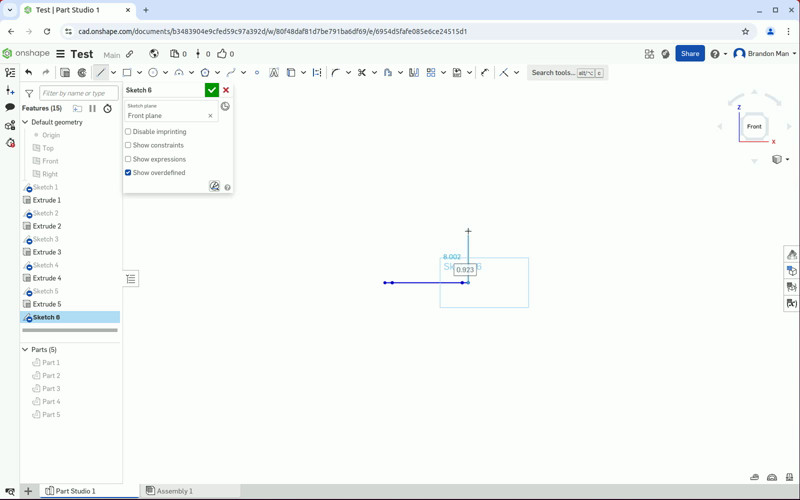
click(468, 230)
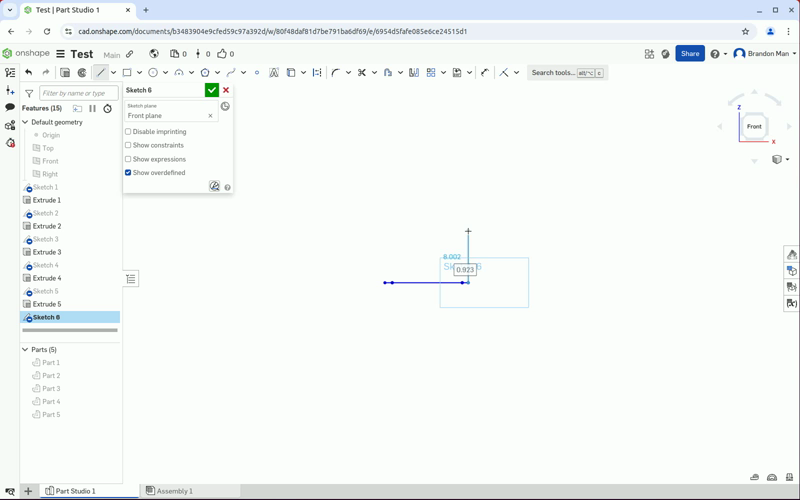
key_up(shift)
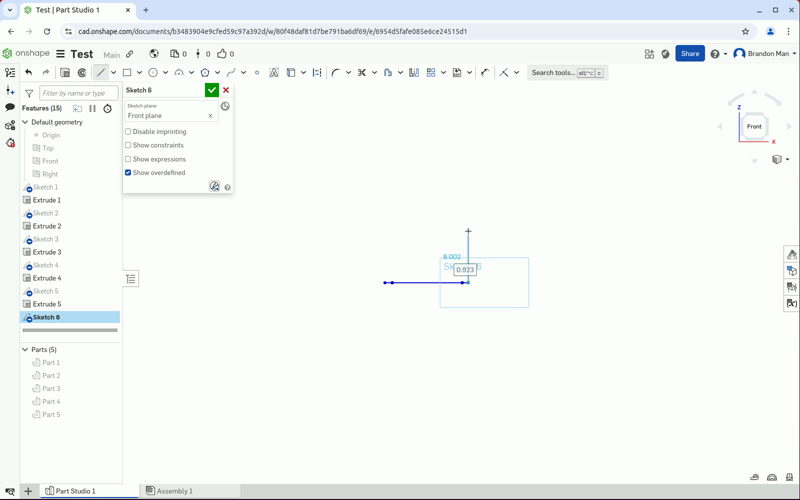
key_down(shift)
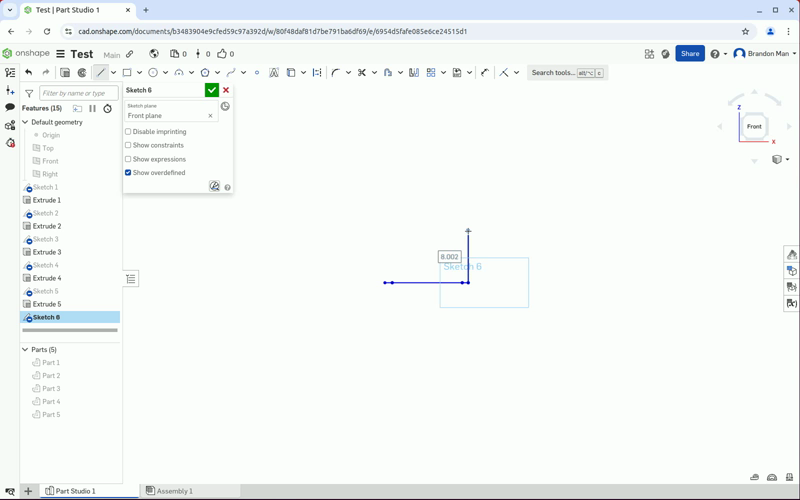
mouse_move(498, 230)
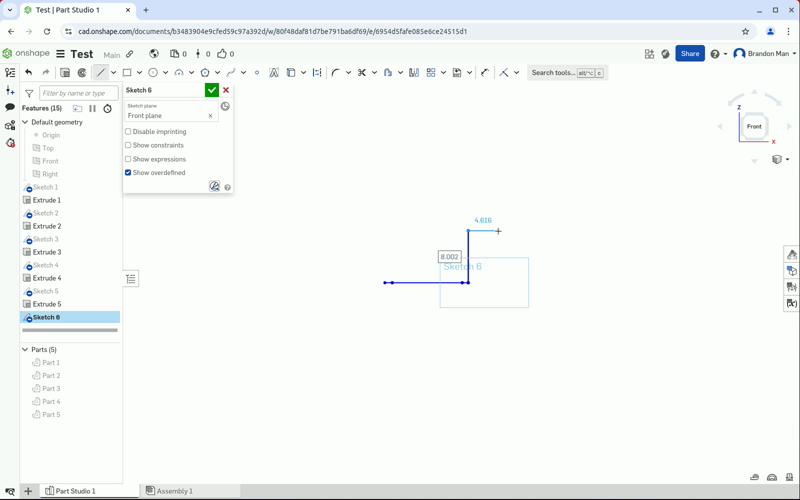
mouse_move(462, 230)
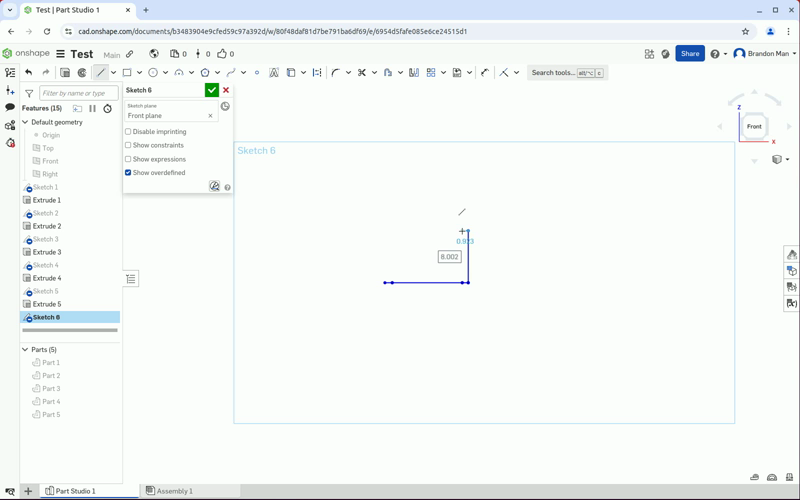
scroll(6)
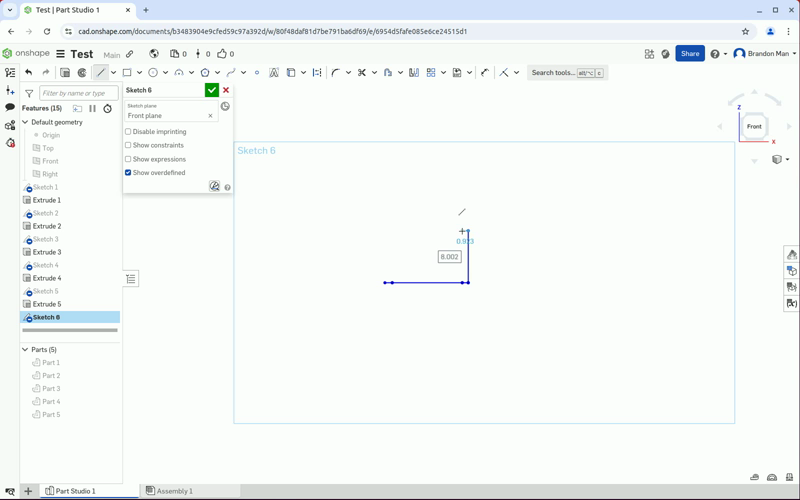
scroll(6)
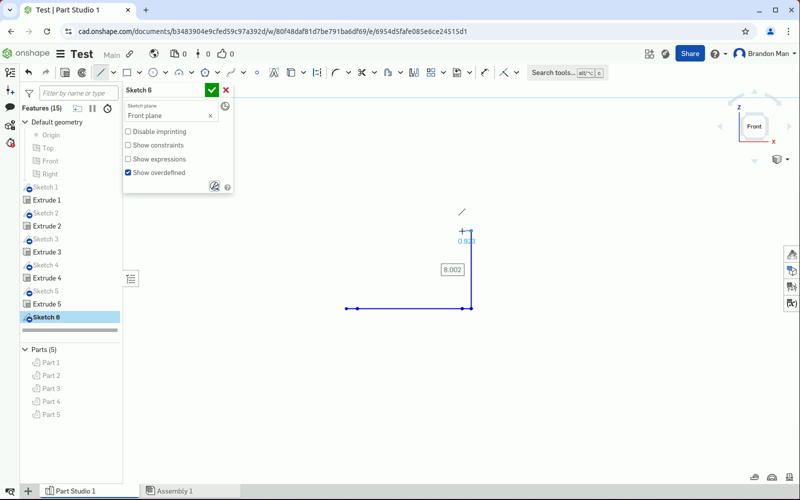
scroll(6)
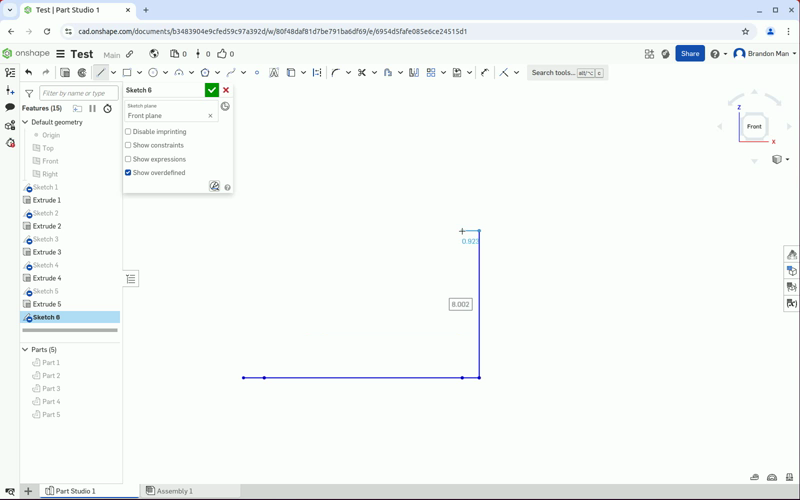
scroll(6)
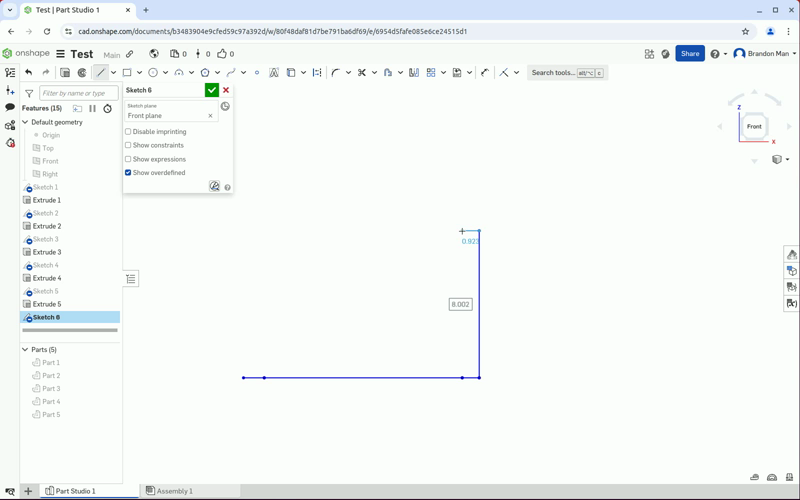
scroll(6)
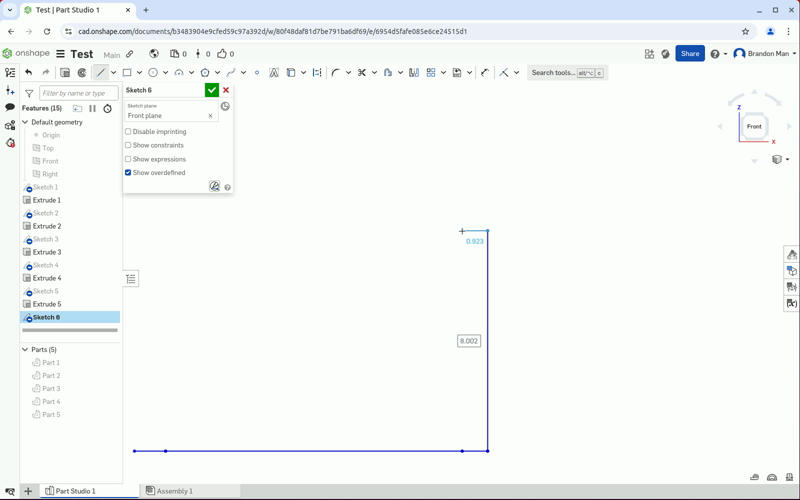
scroll(6)
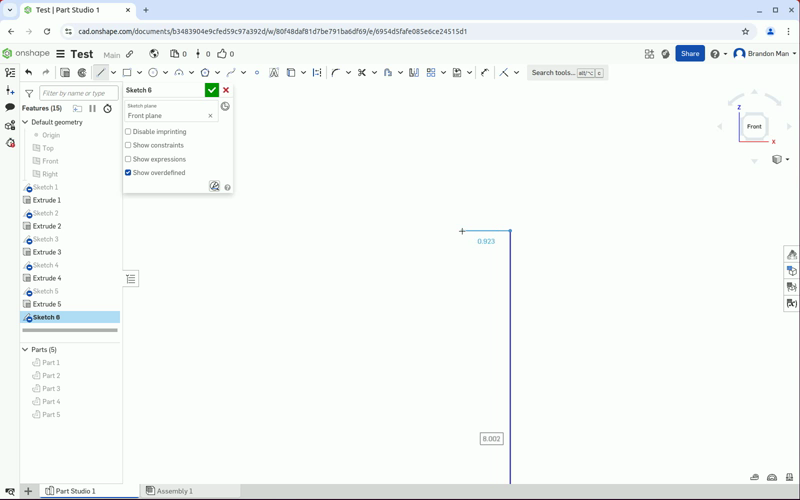
scroll(6)
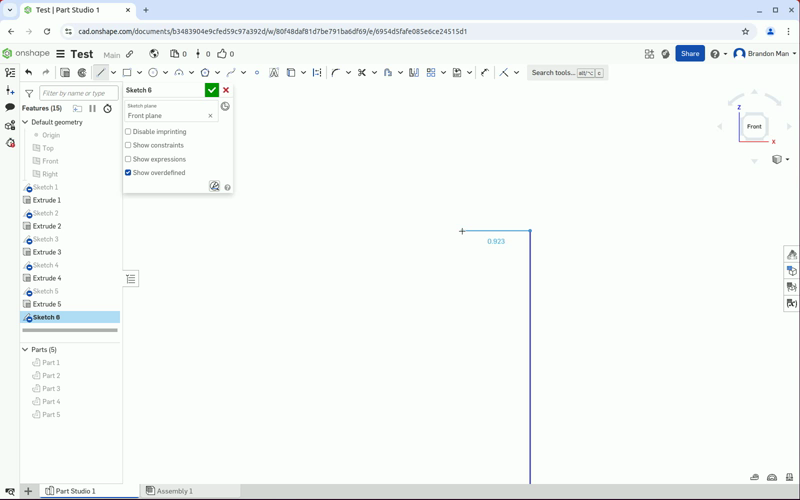
click(462, 230)
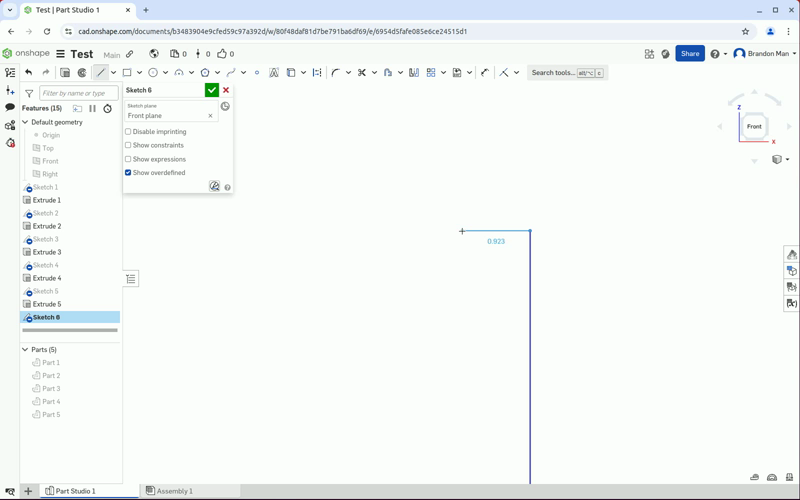
scroll(-6)
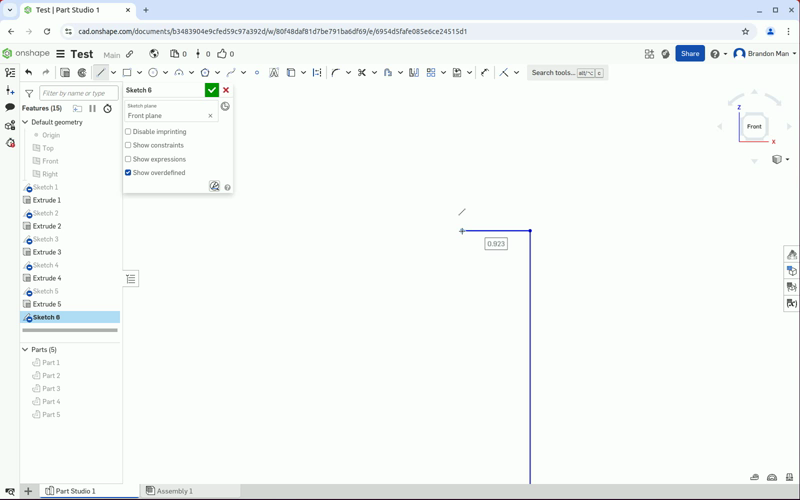
scroll(-6)
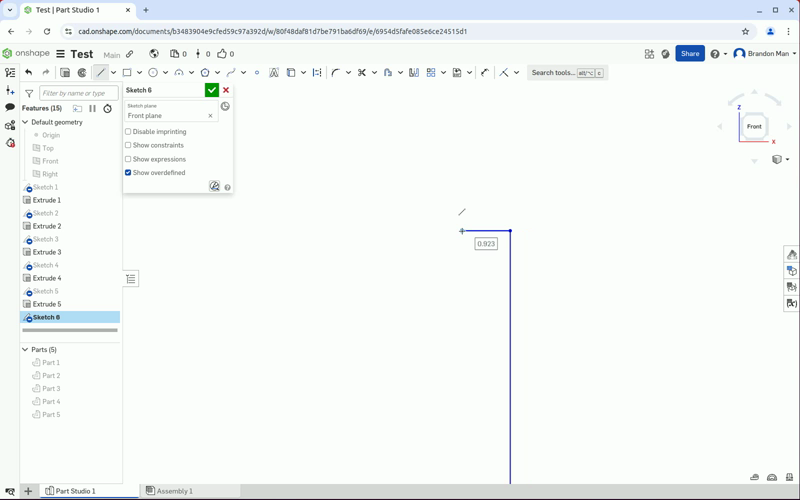
scroll(-6)
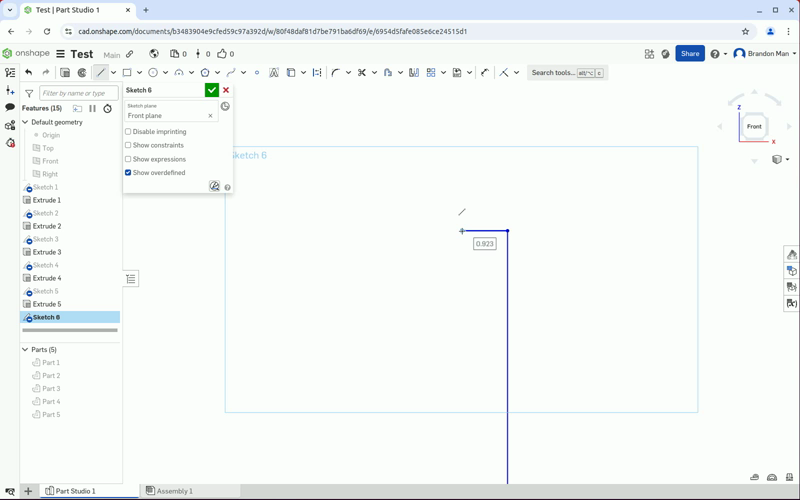
scroll(-6)
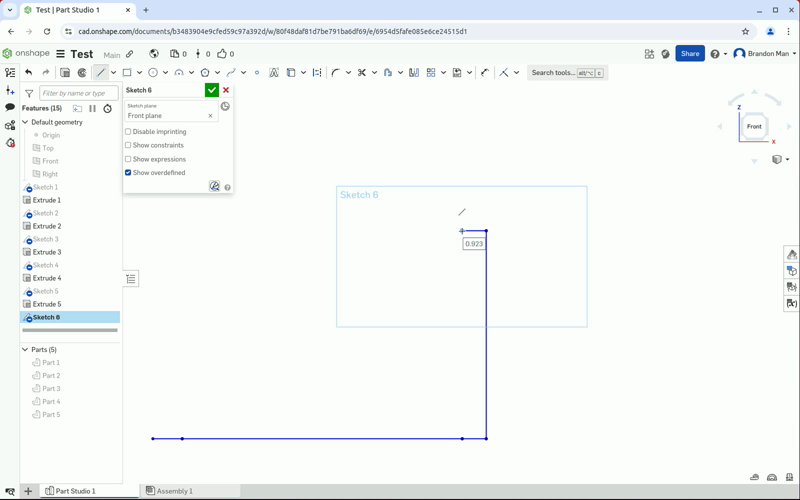
scroll(-6)
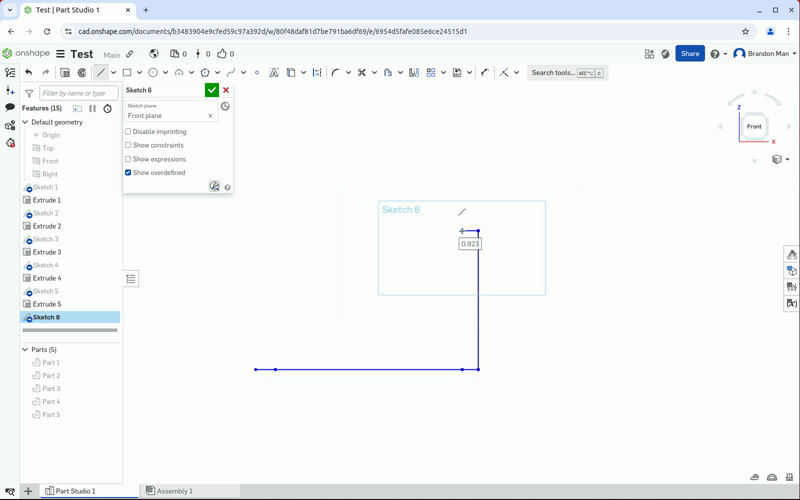
scroll(-6)
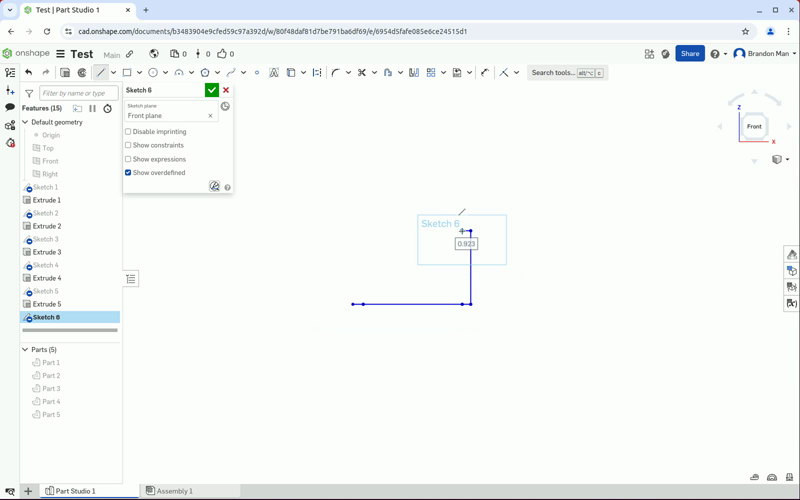
scroll(-6)
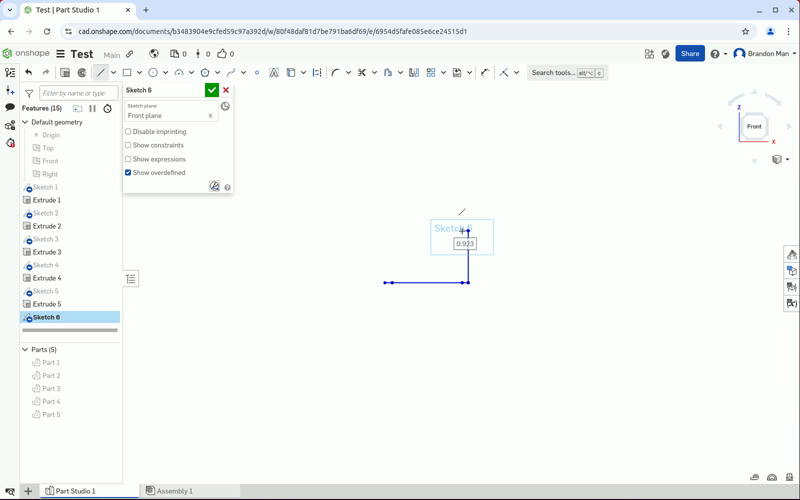
key_up(shift)
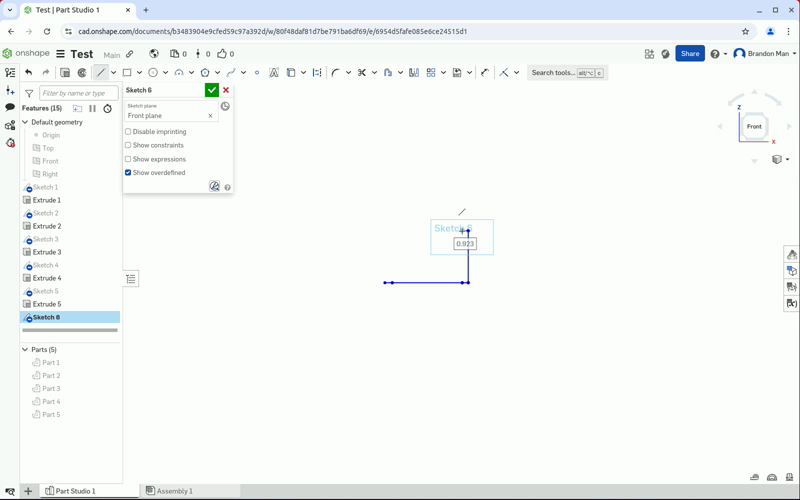
key_down(shift)
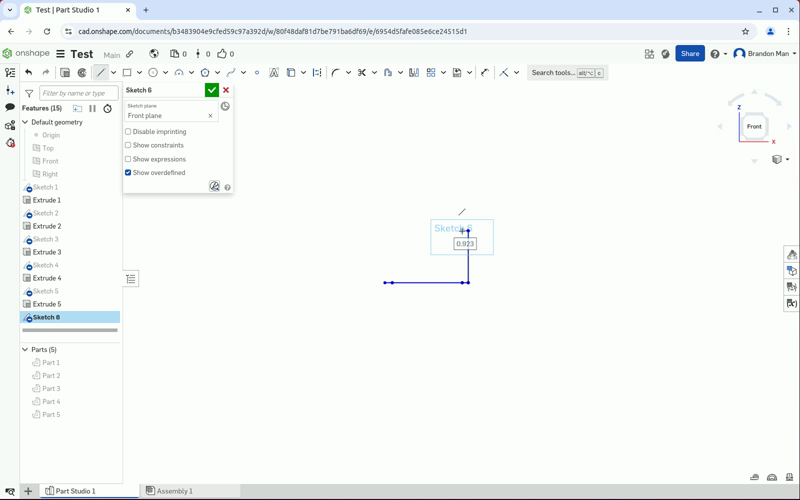
mouse_move(392, 247)
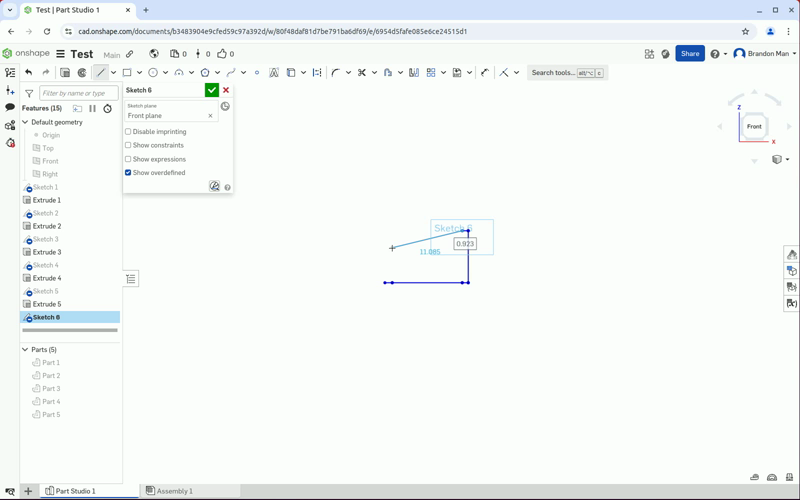
click(392, 247)
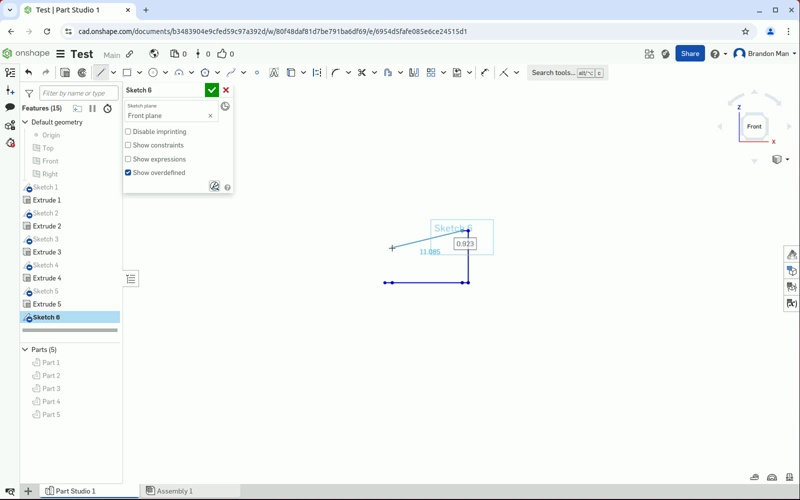
key_up(shift)
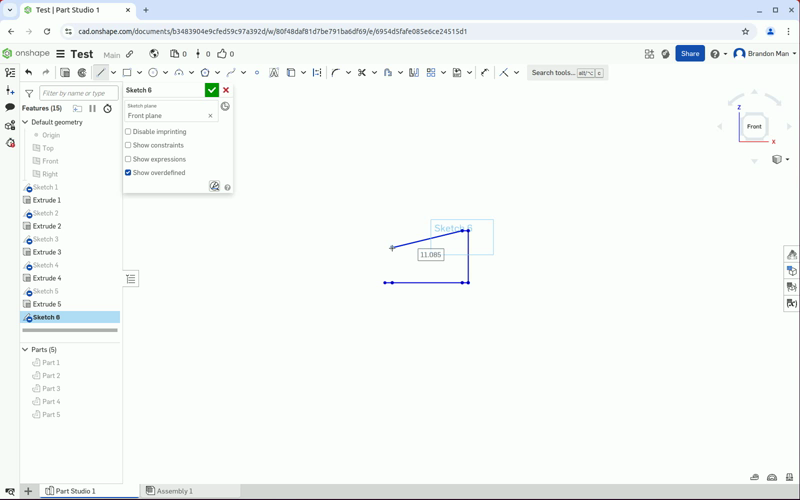
key_down(shift)
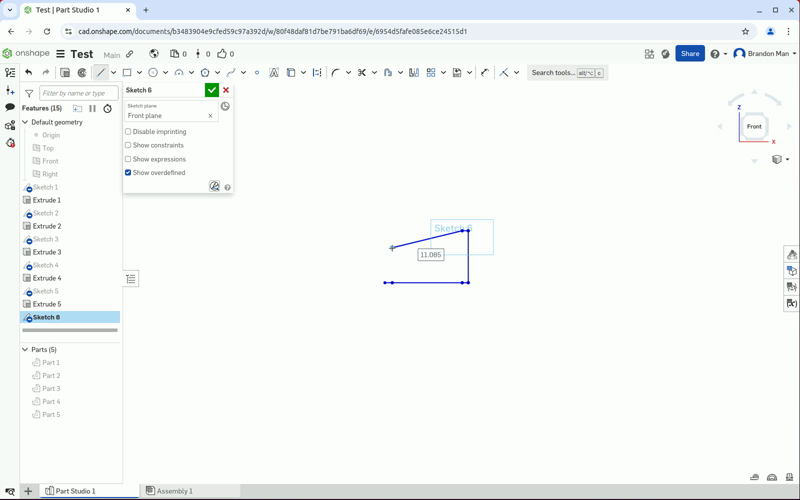
mouse_move(422, 247)
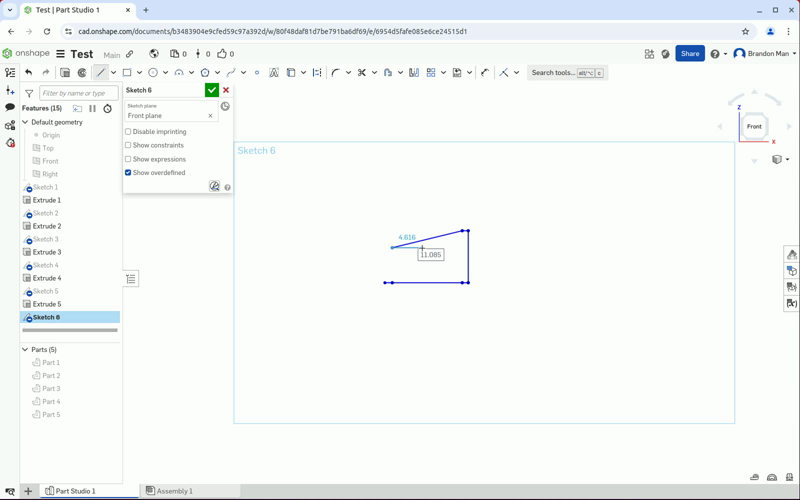
mouse_move(386, 247)
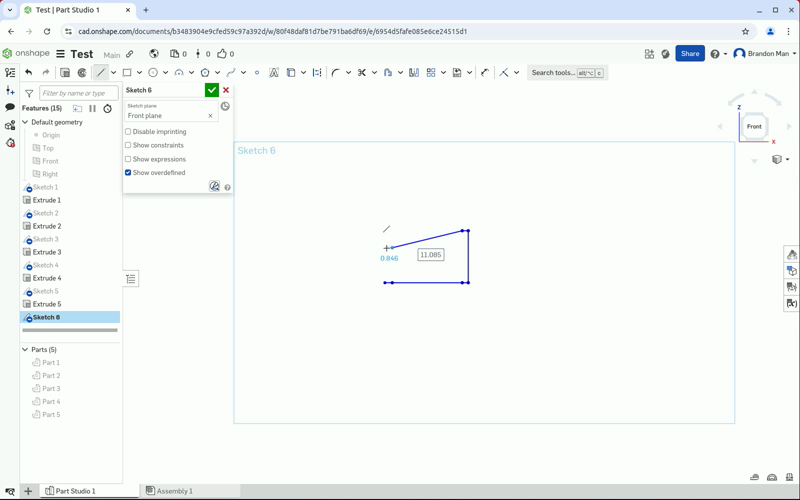
scroll(6)
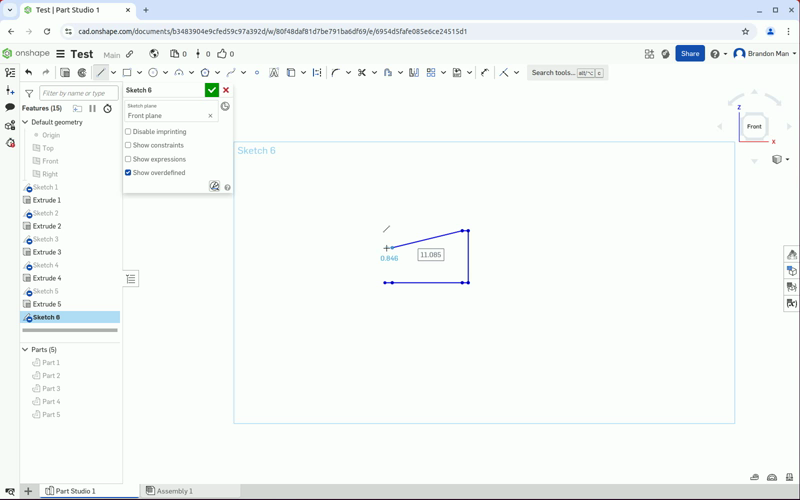
scroll(6)
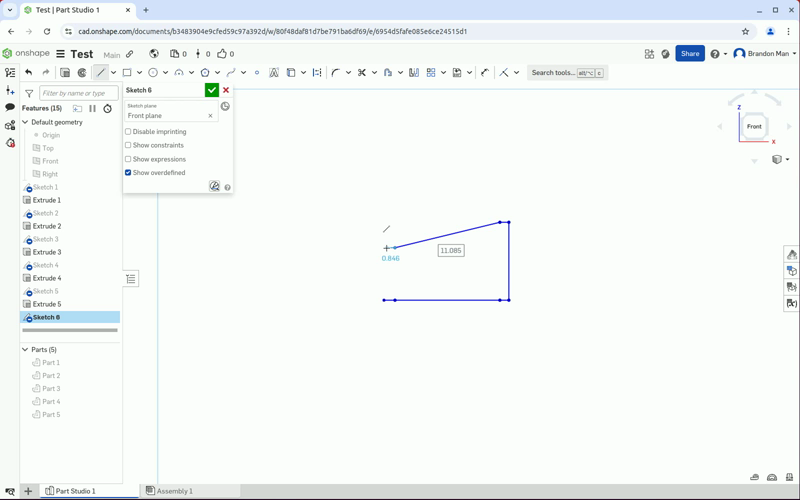
scroll(6)
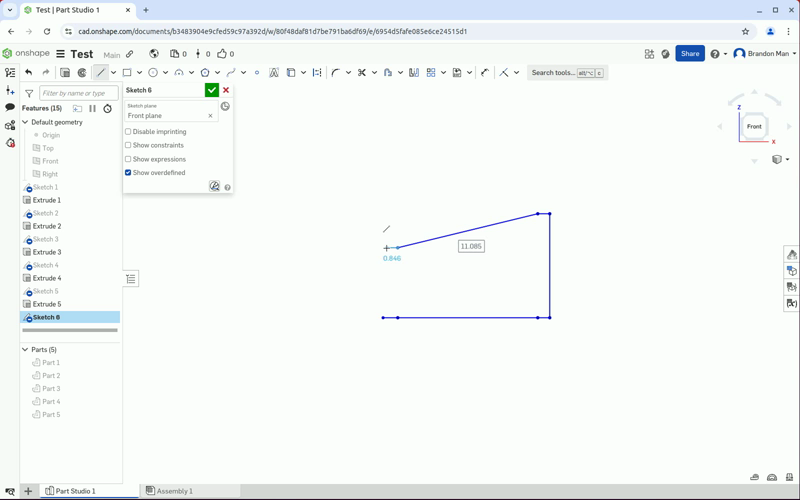
scroll(6)
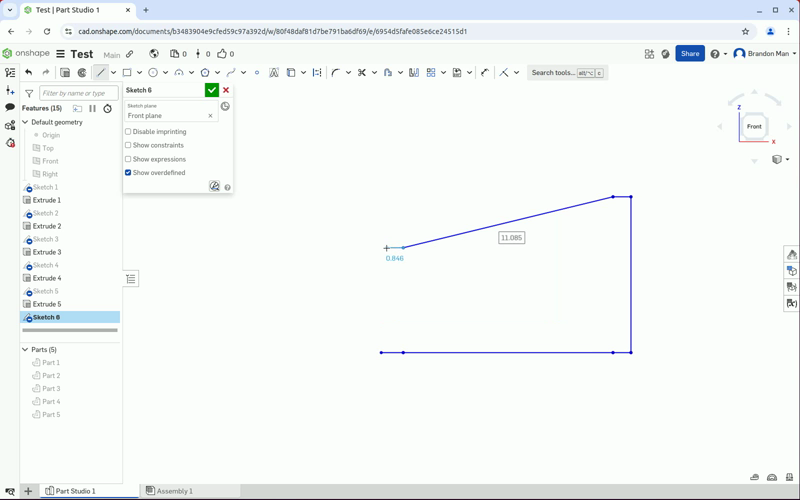
scroll(6)
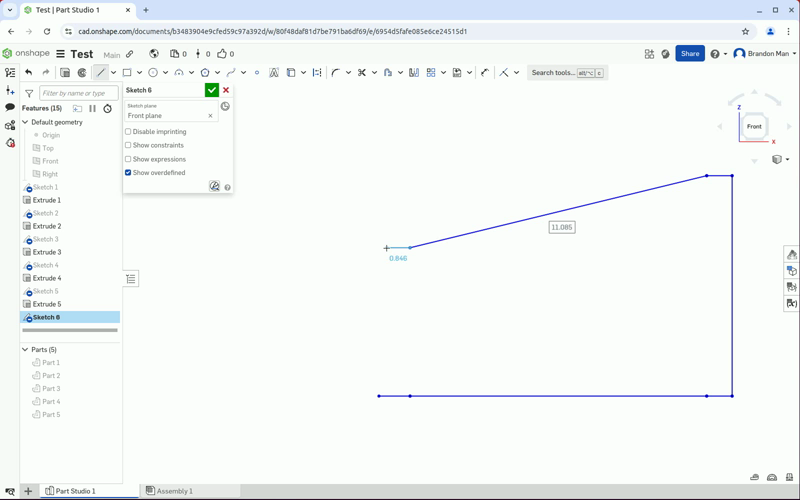
scroll(6)
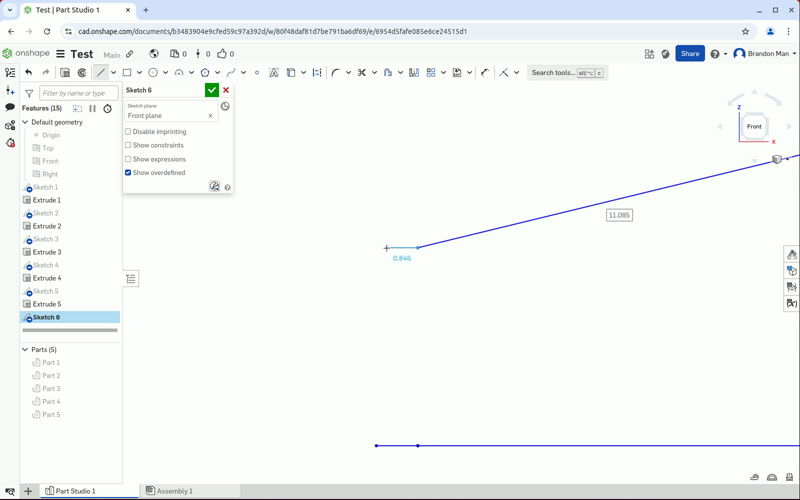
scroll(6)
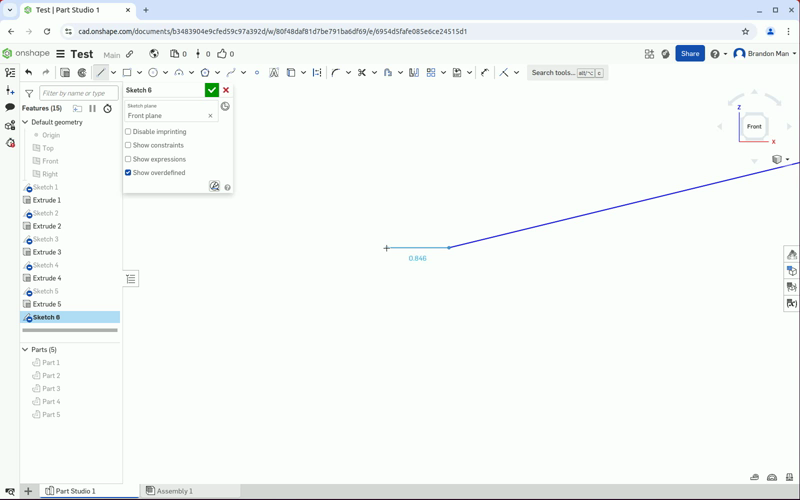
click(386, 247)
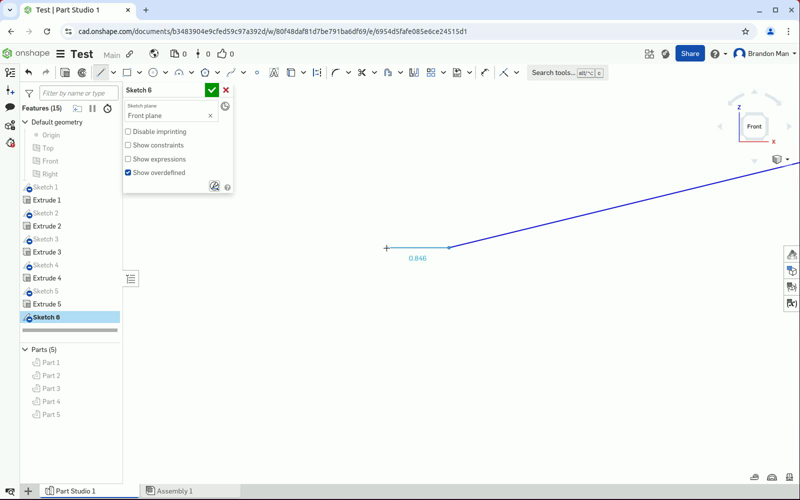
scroll(-6)
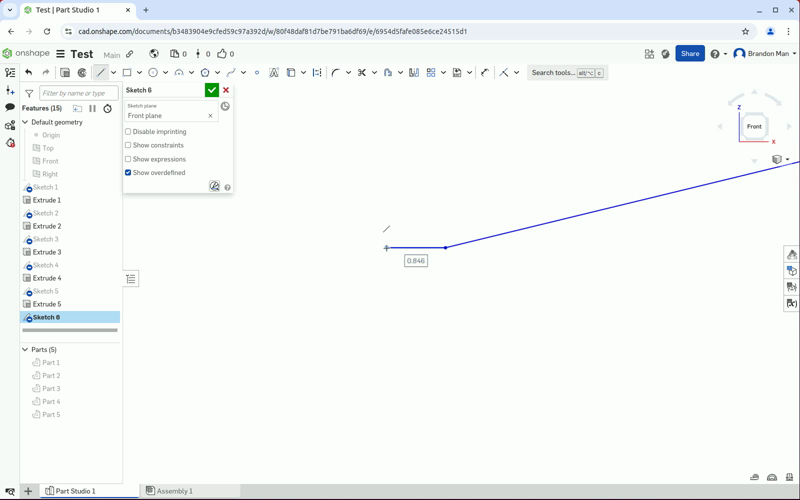
scroll(-6)
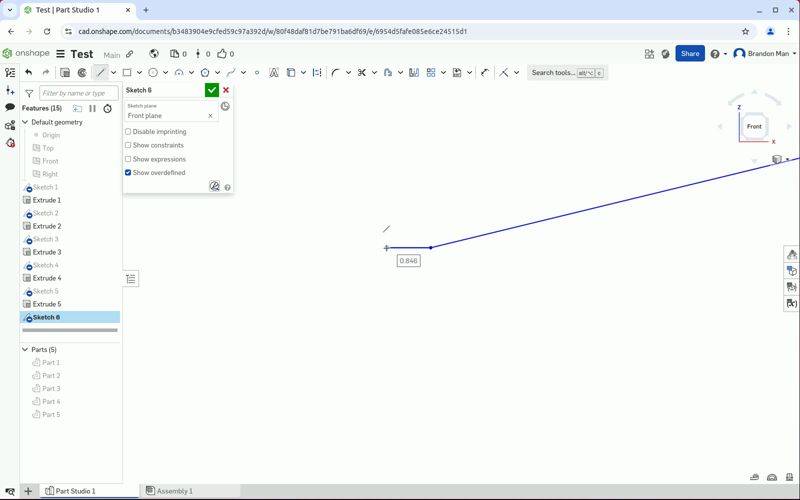
scroll(-6)
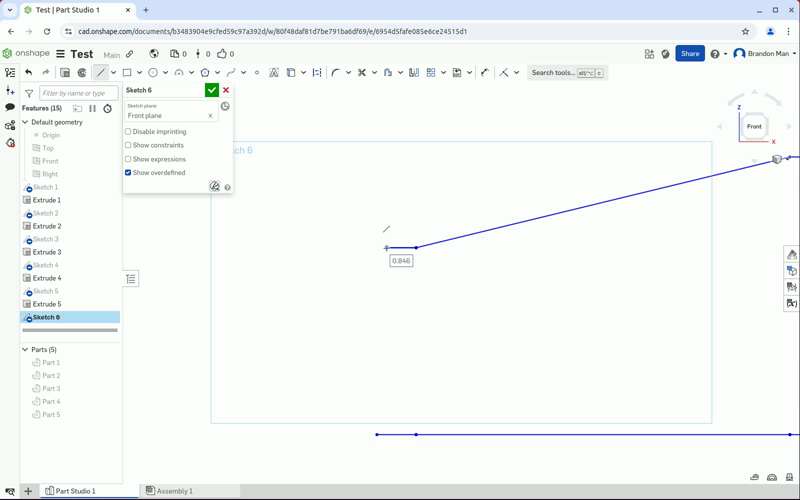
scroll(-6)
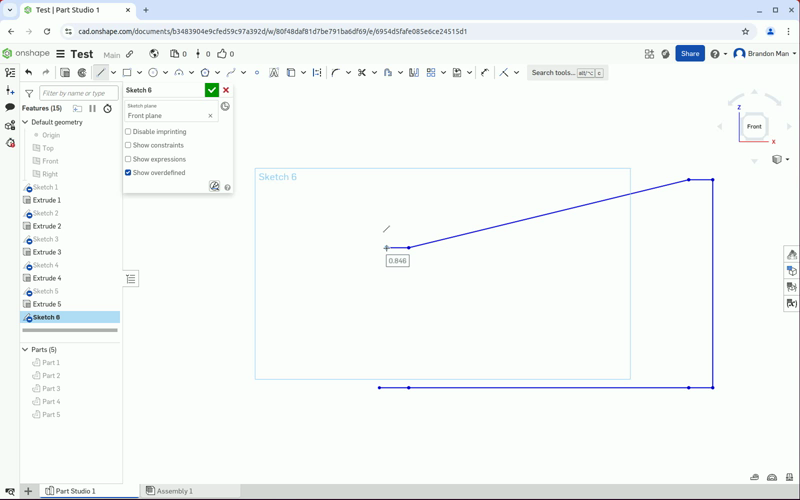
scroll(-6)
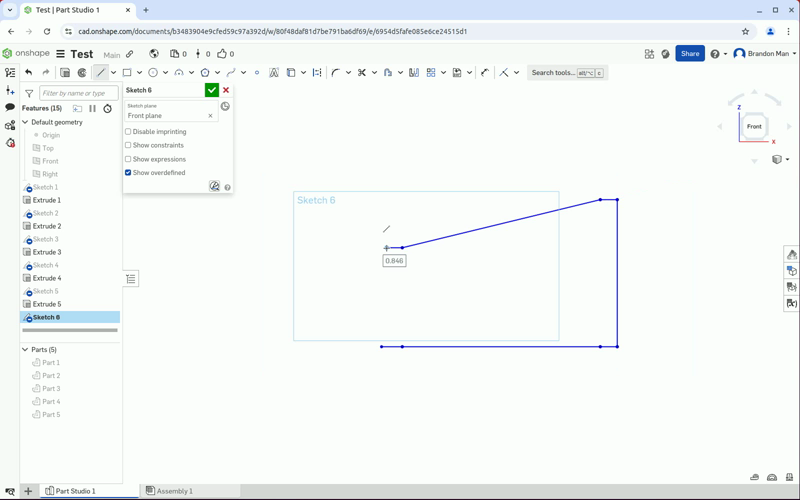
scroll(-6)
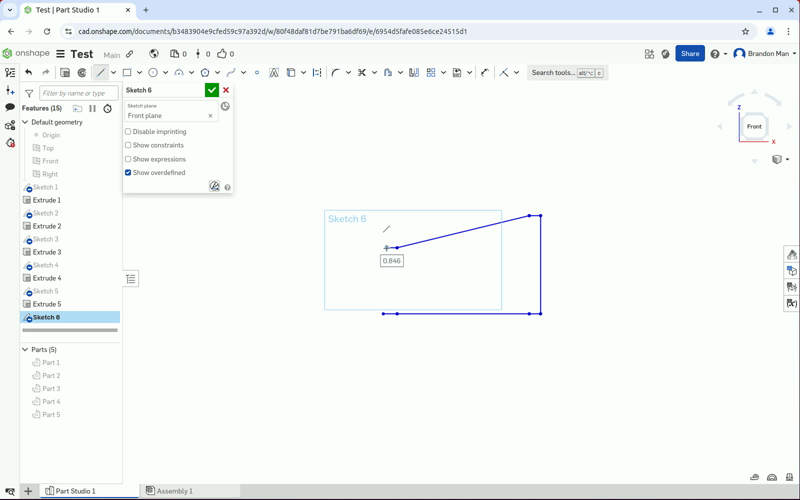
scroll(-6)
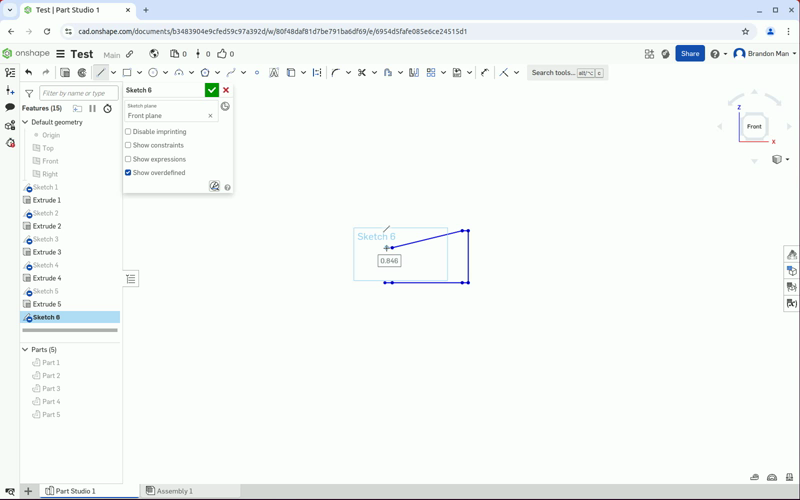
key_up(shift)
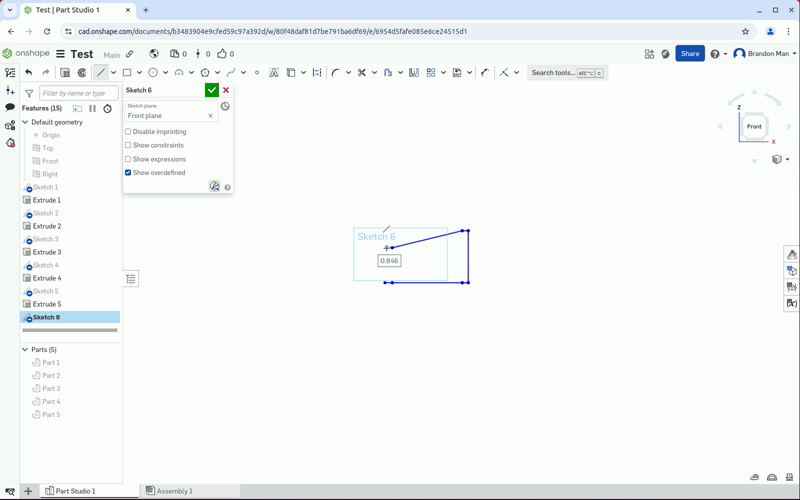
mouse_move(417, 247)
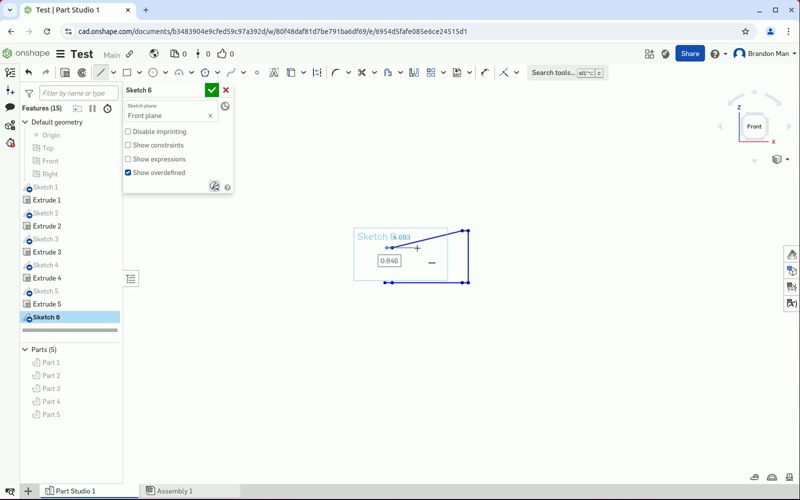
key_down(shift)
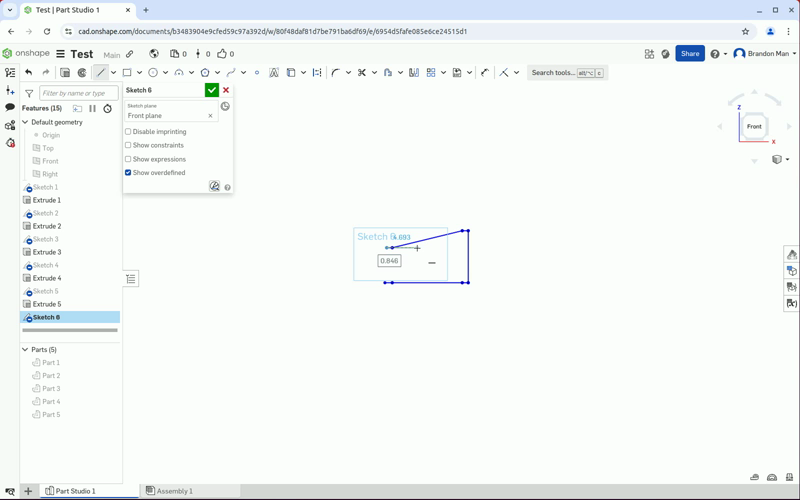
mouse_move(386, 282)
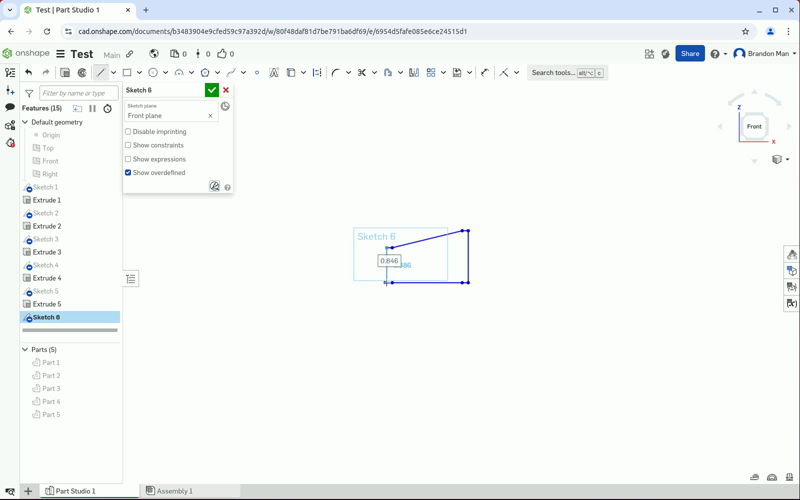
key_up(shift)
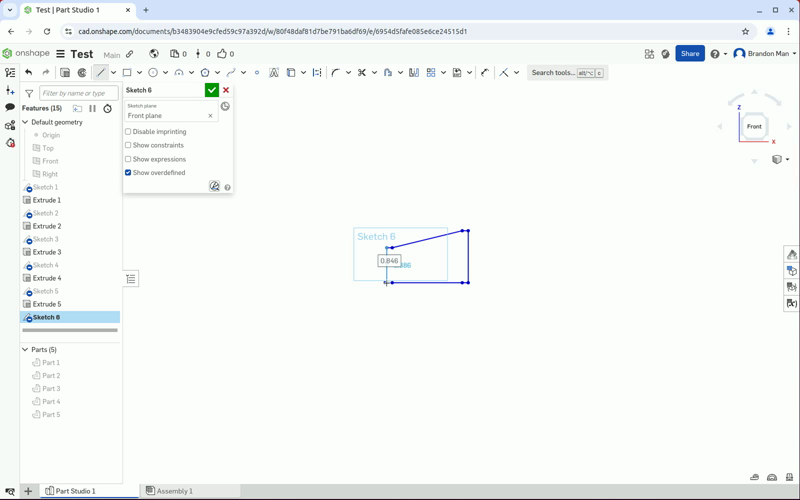
click(386, 282)
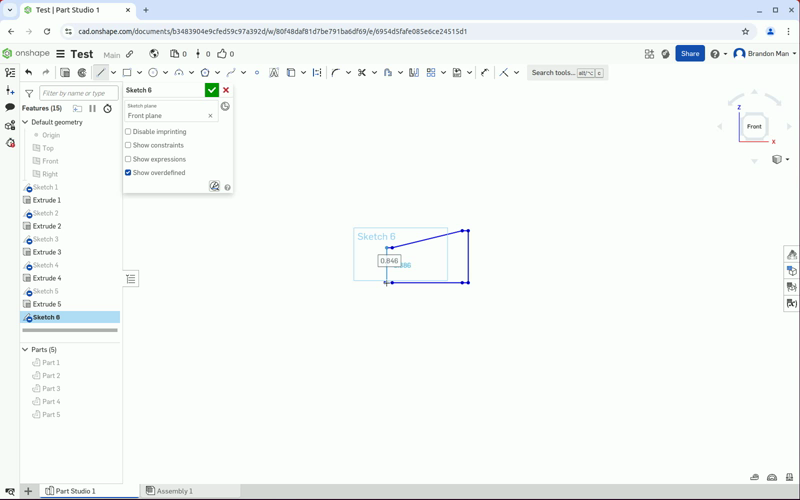
key(esc)
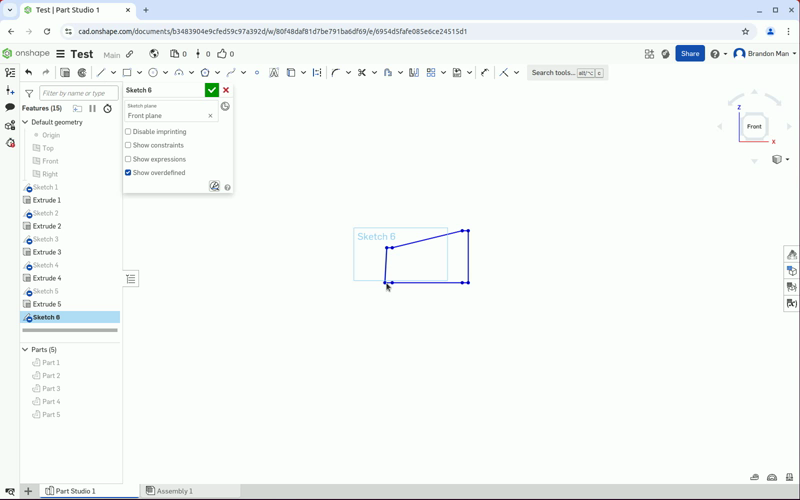
mouse_move(401, 264)
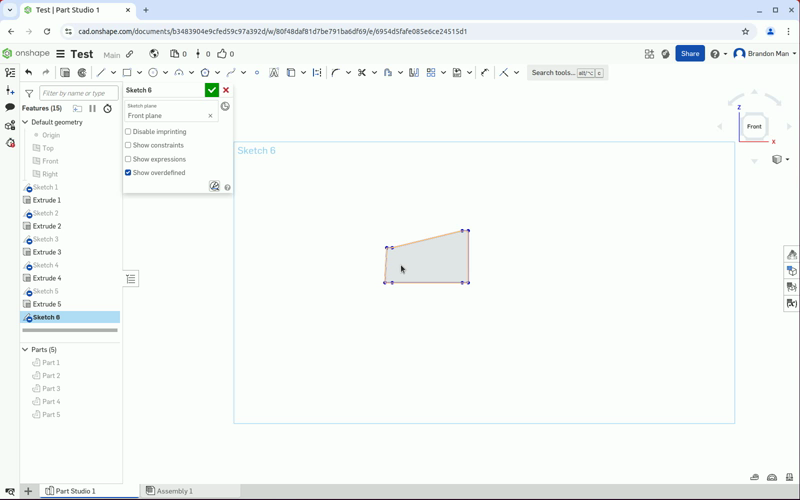
click(401, 264)
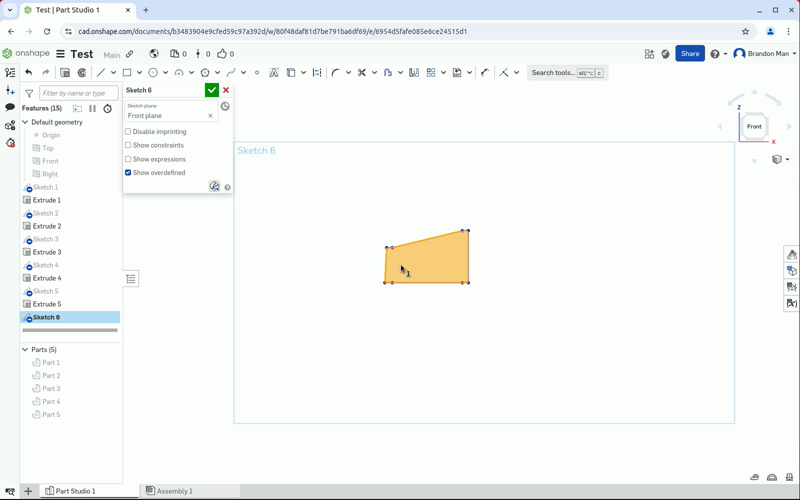
mouse_move(73, 352)
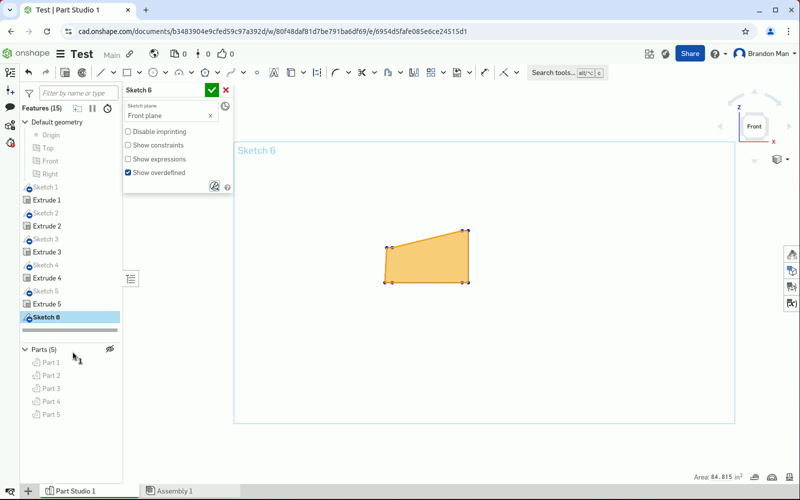
key(shift+y)
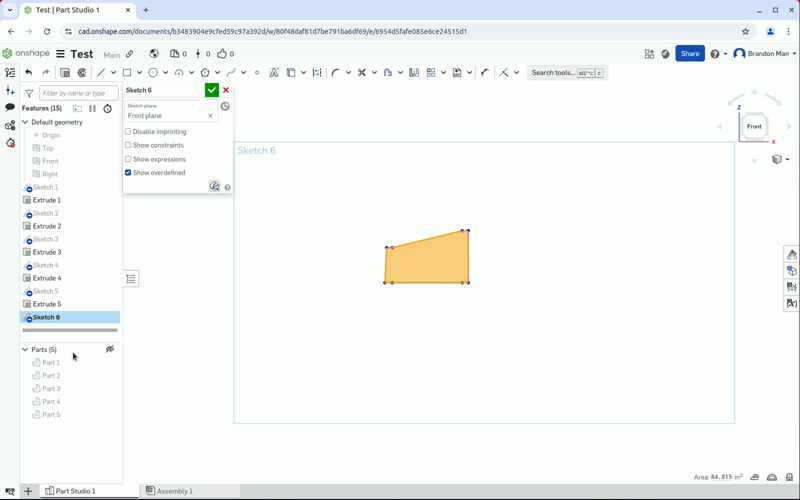
key(shift+e)
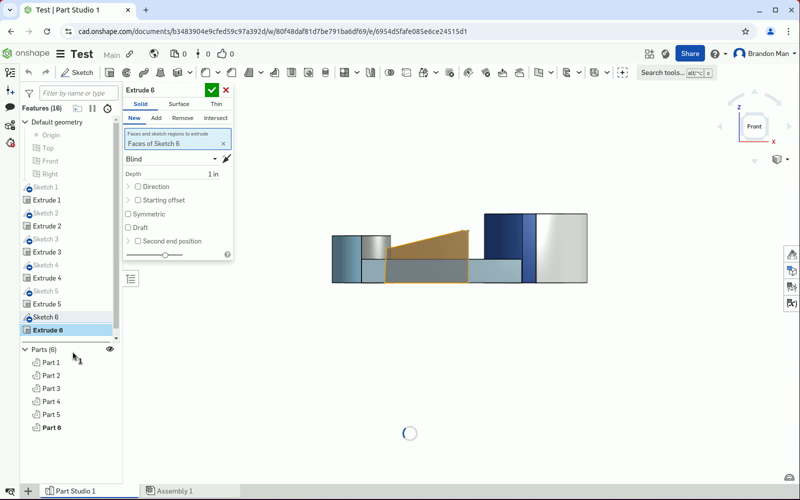
mouse_move(143, 106)
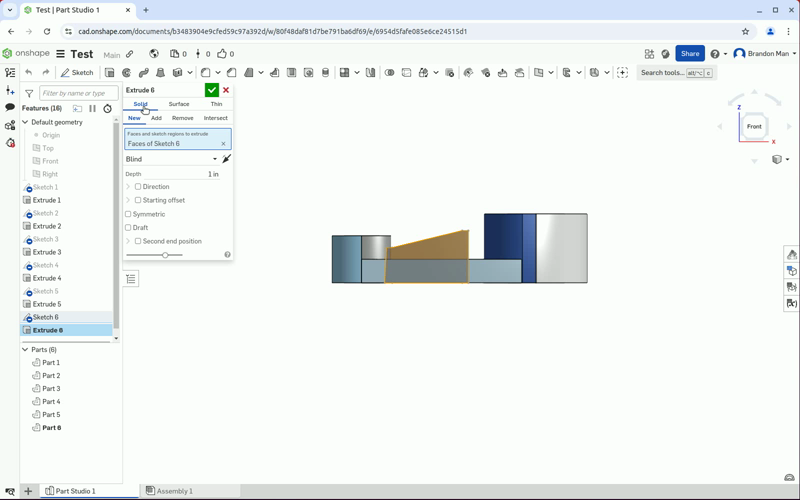
click(143, 106)
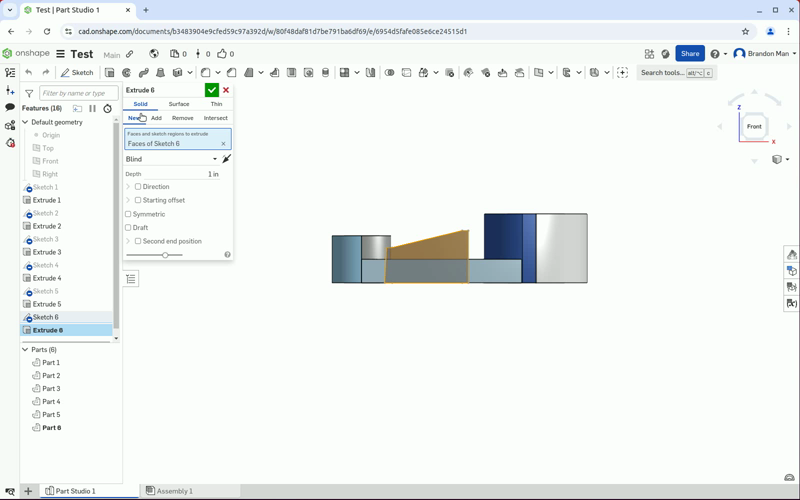
mouse_move(137, 120)
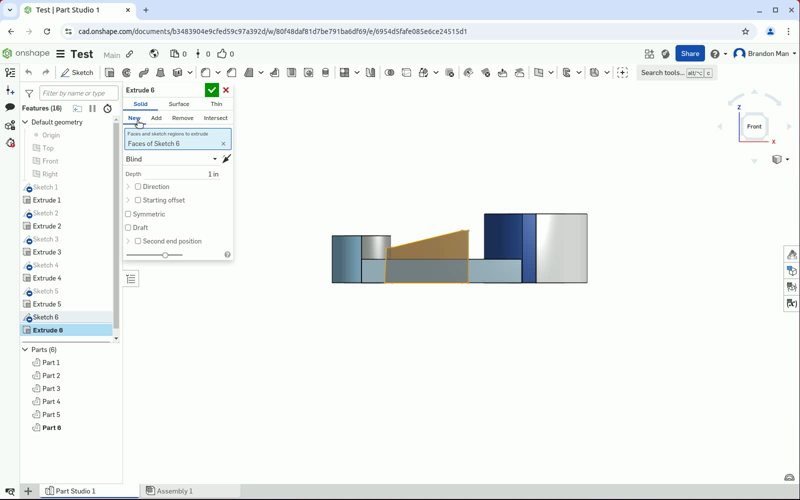
click(137, 120)
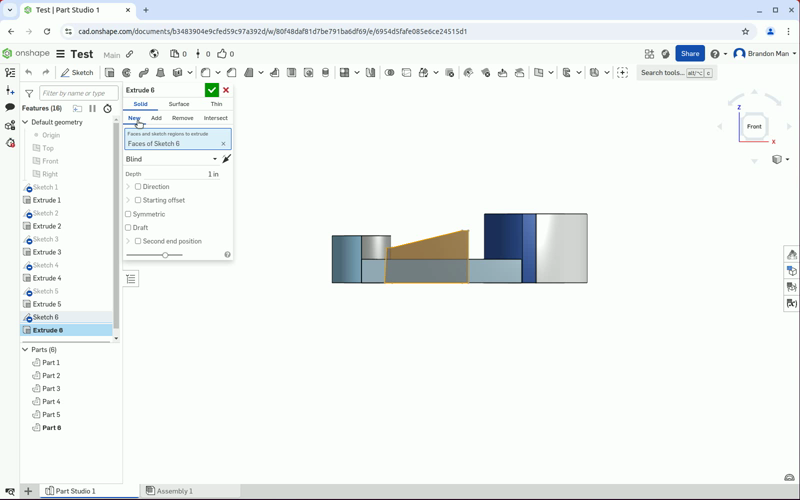
key(tab, 4)
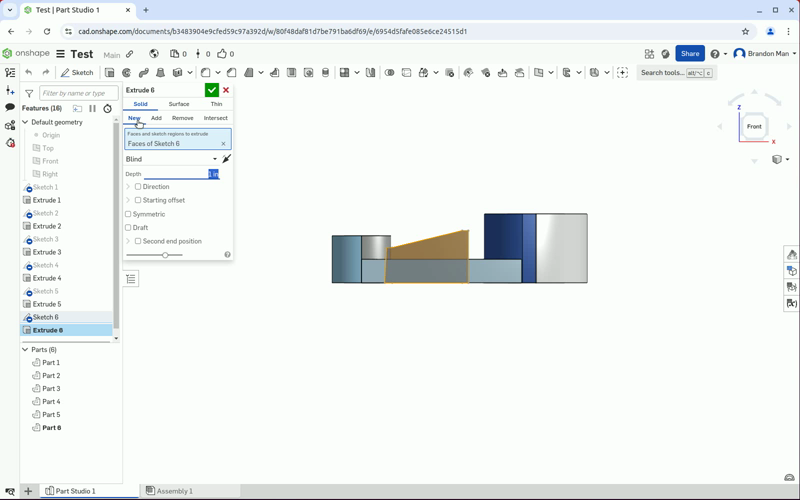
text(3.37)
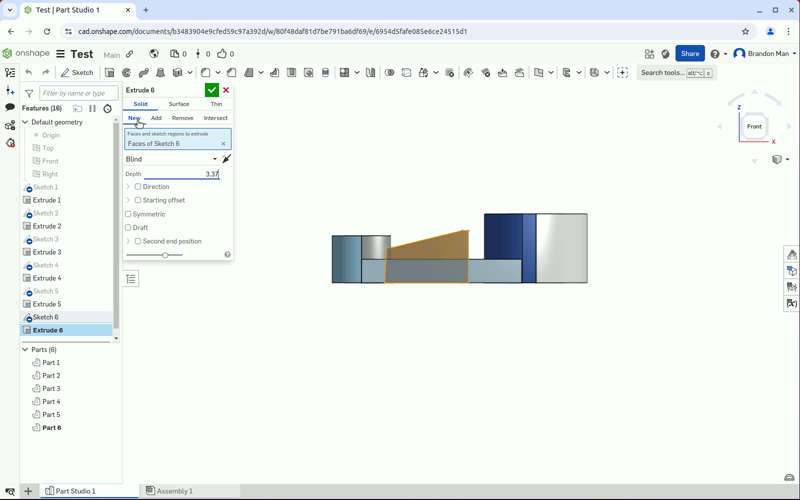
key(tab, 3)
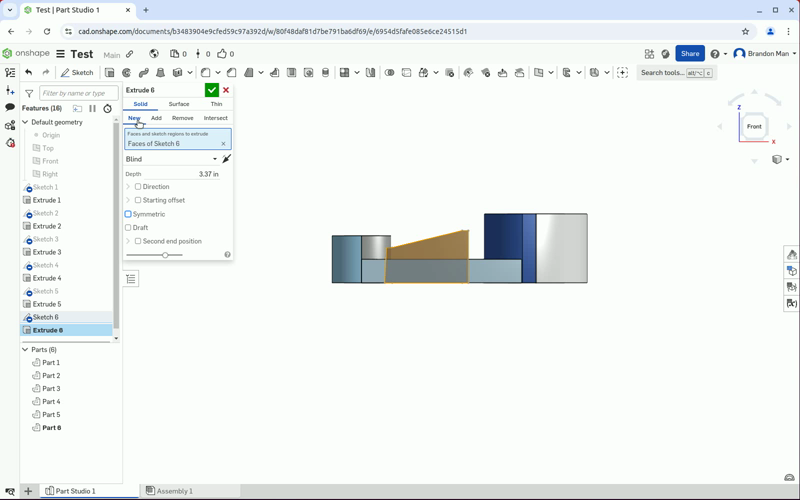
key(space)
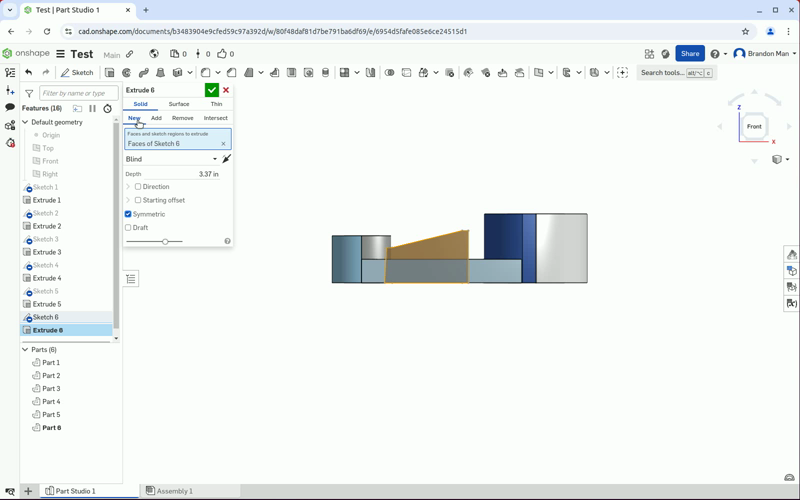
key(enter)
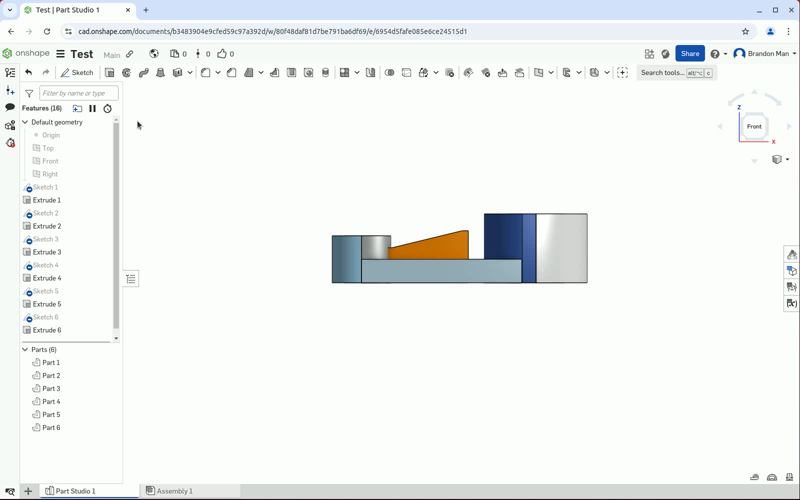
key(shift+h)
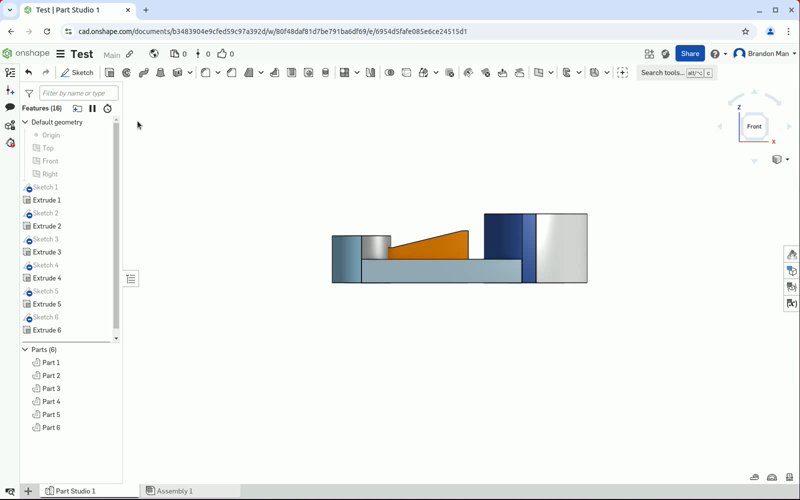
key(shift+h)
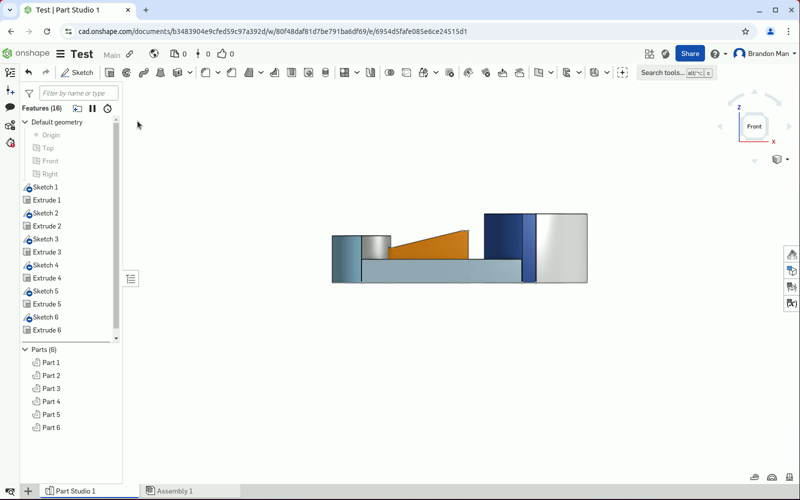
key(shift+7)
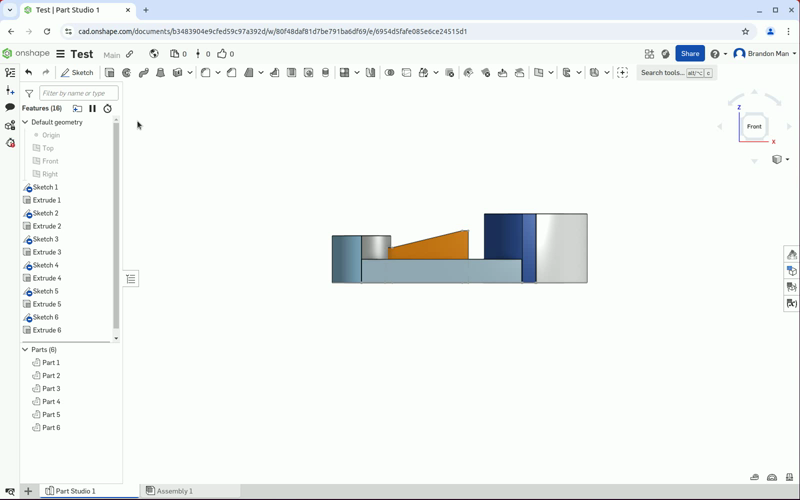
key(left, 2)
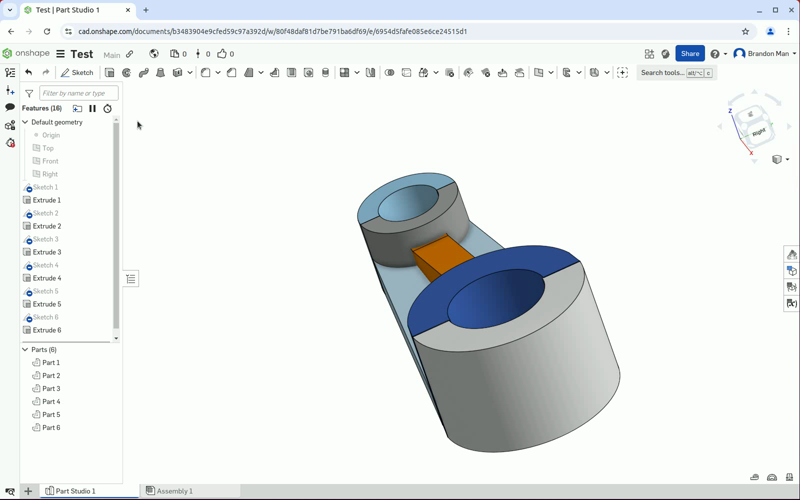
key(down, 2)
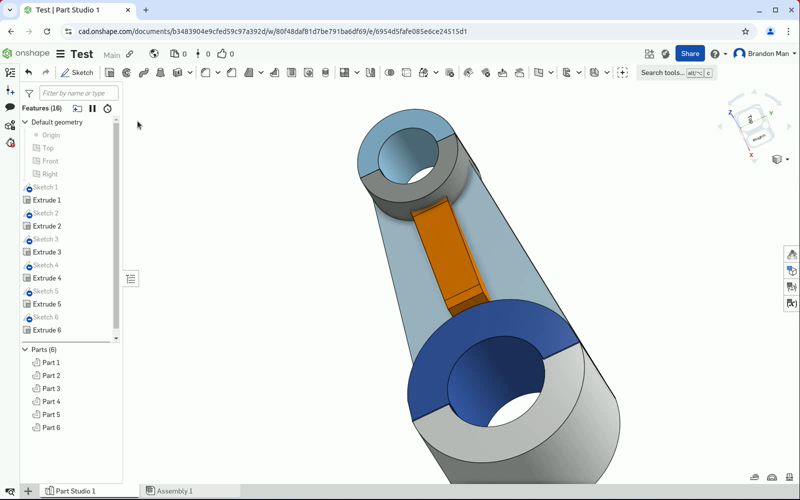
key(up, 2)
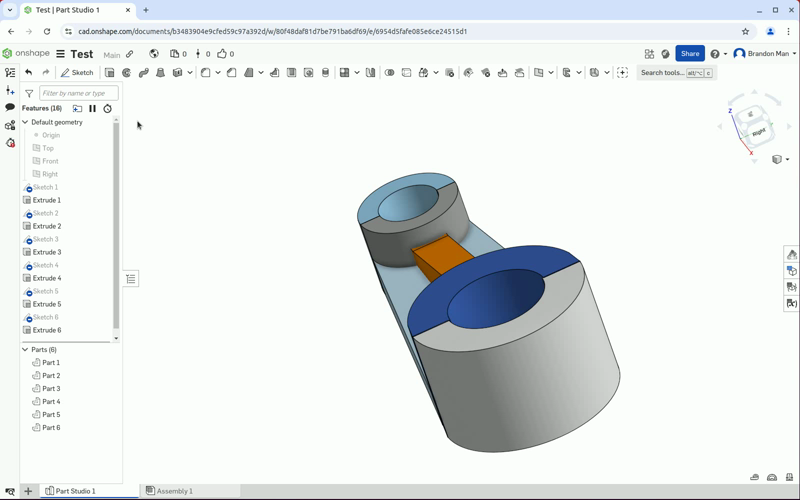
key(right, 2)
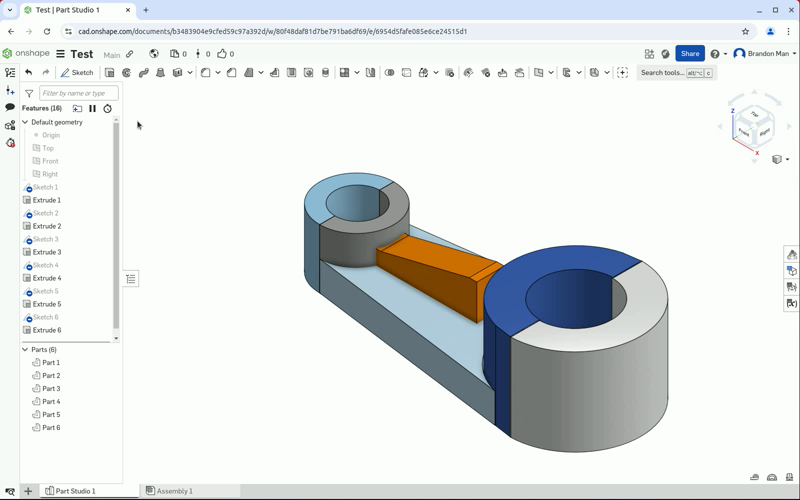
mouse_move(69, 189)
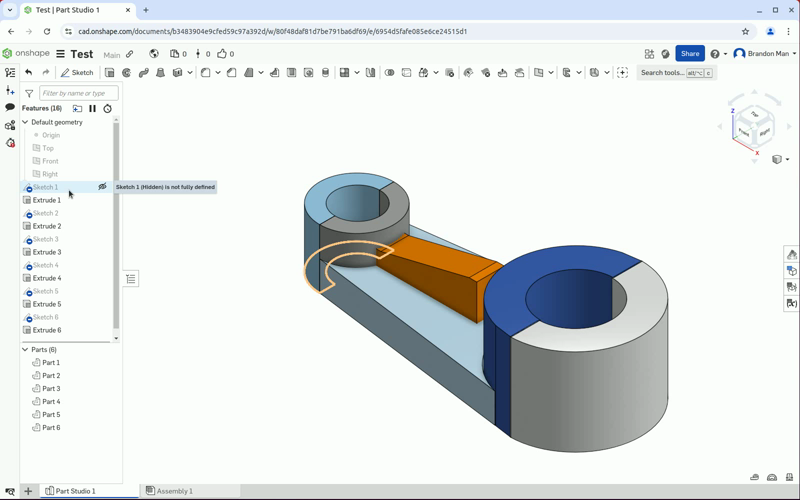
click(69, 189)